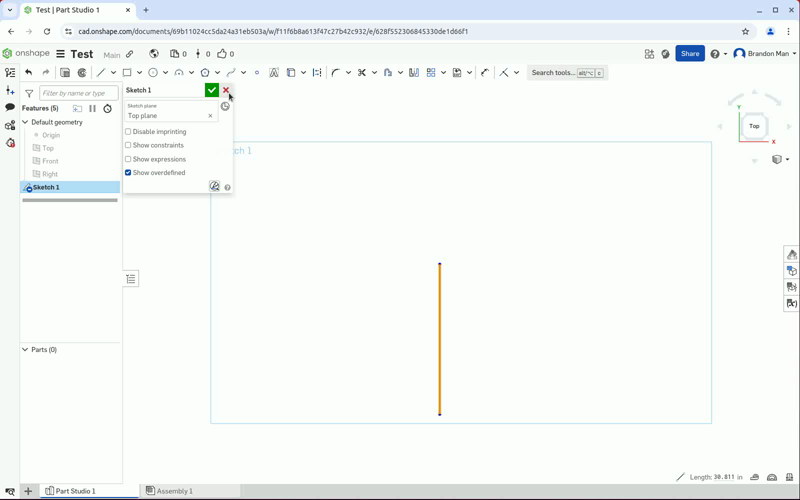
key(shift+h)
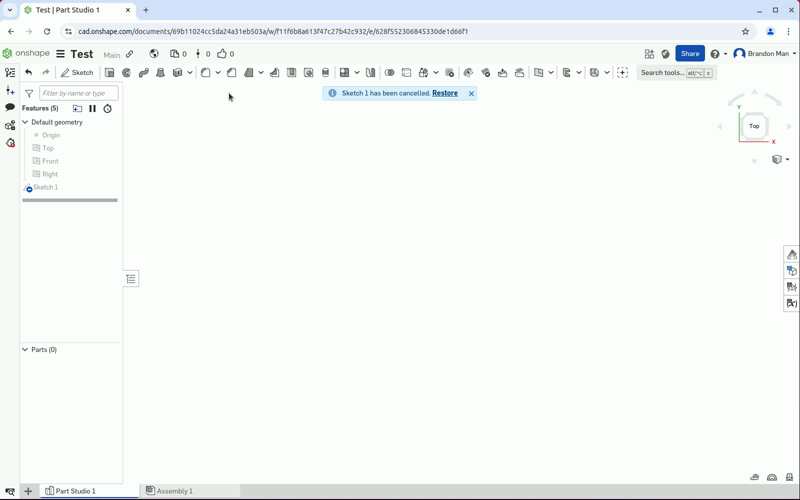
mouse_move(73, 352)
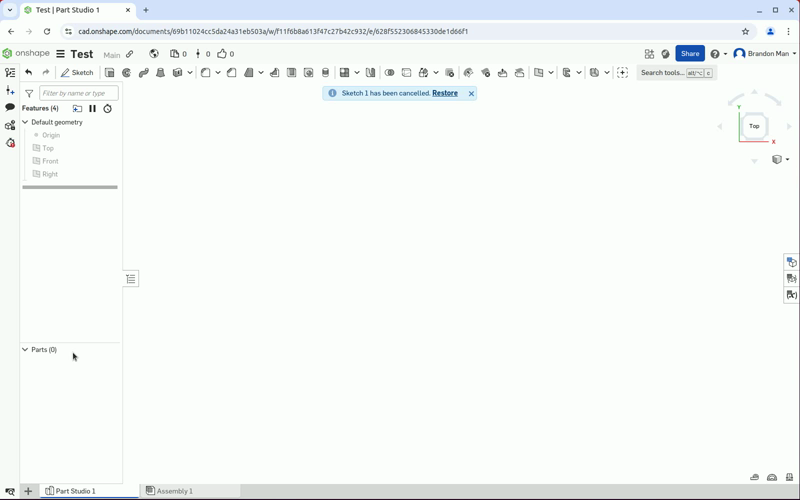
key(y)
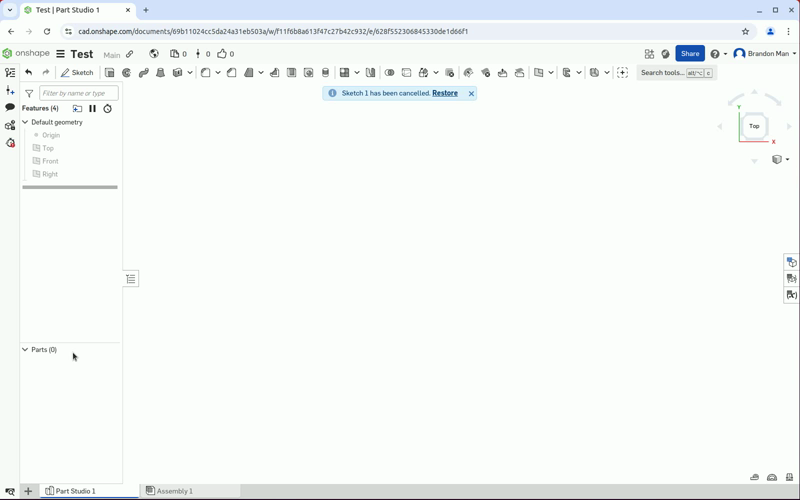
key(shift+p)
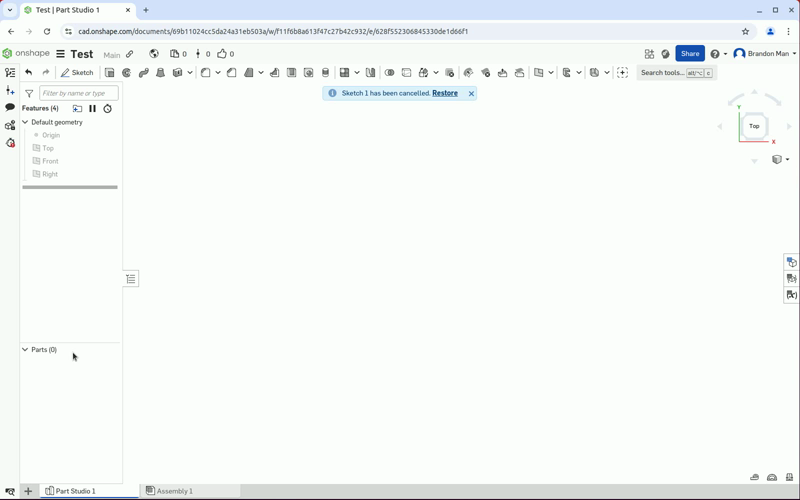
key(space)
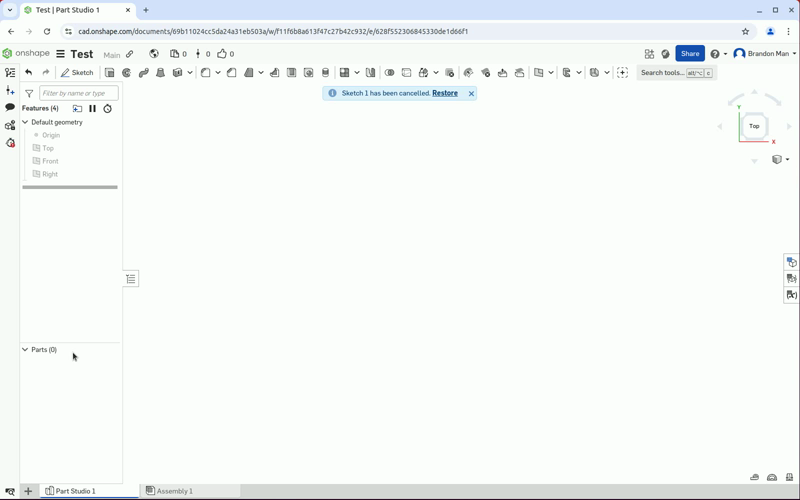
key_down(shift)
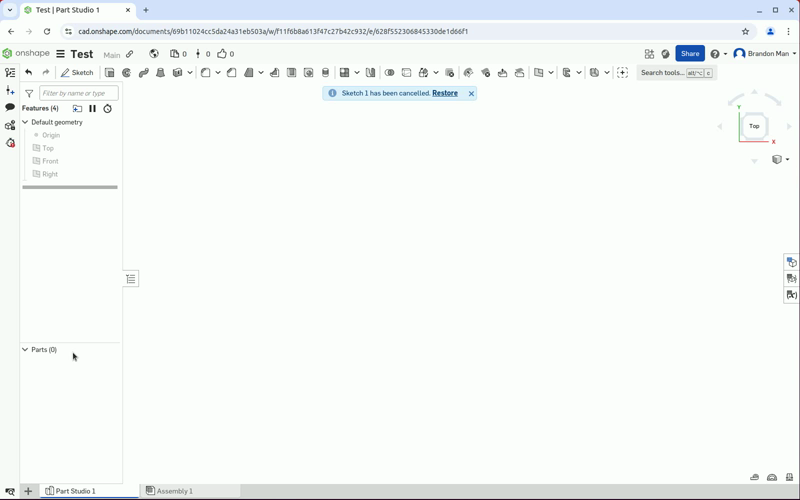
key(up)
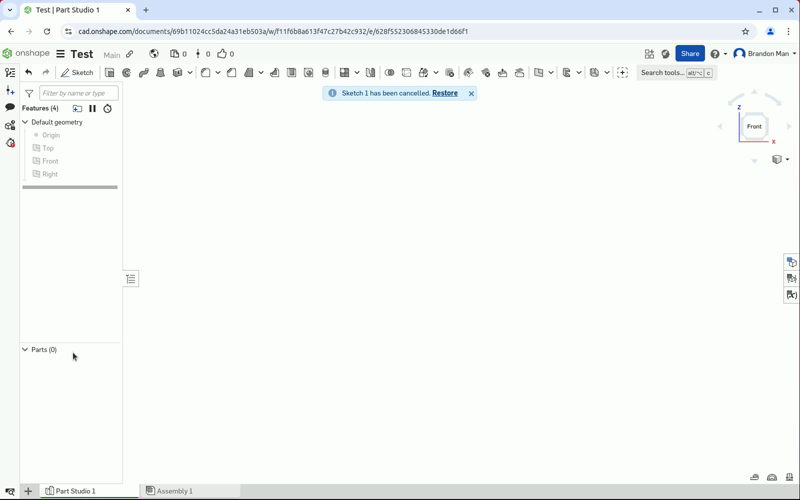
key_up(shift)
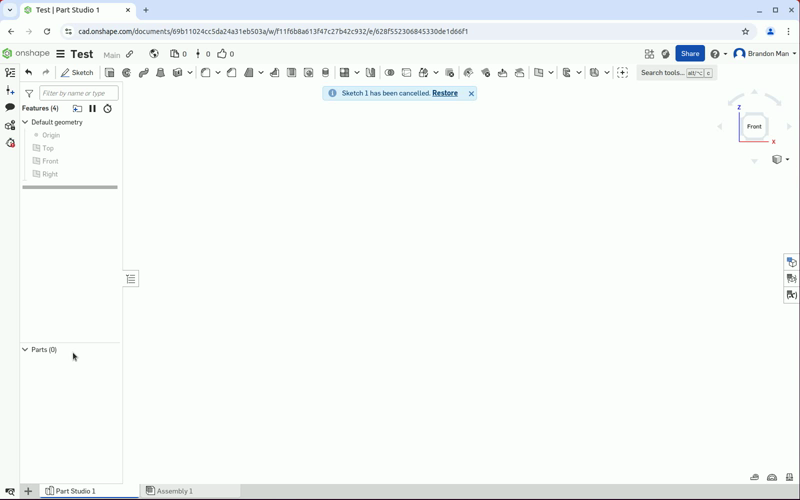
mouse_move(73, 352)
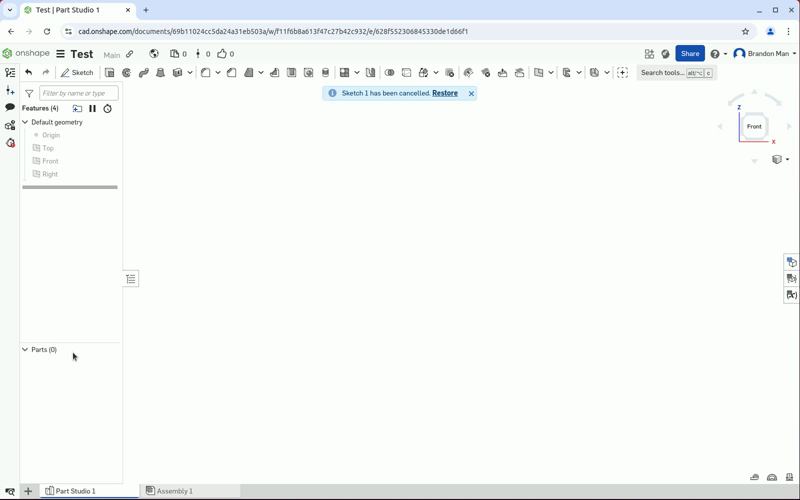
key(shift+y)
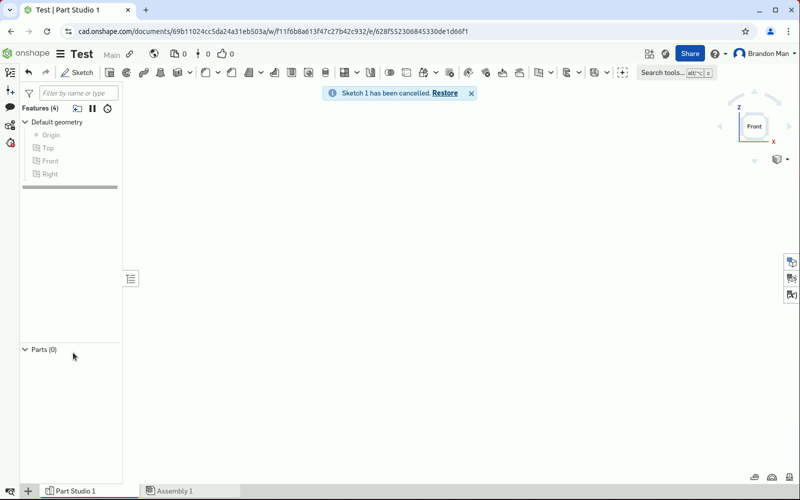
key(shift+s)
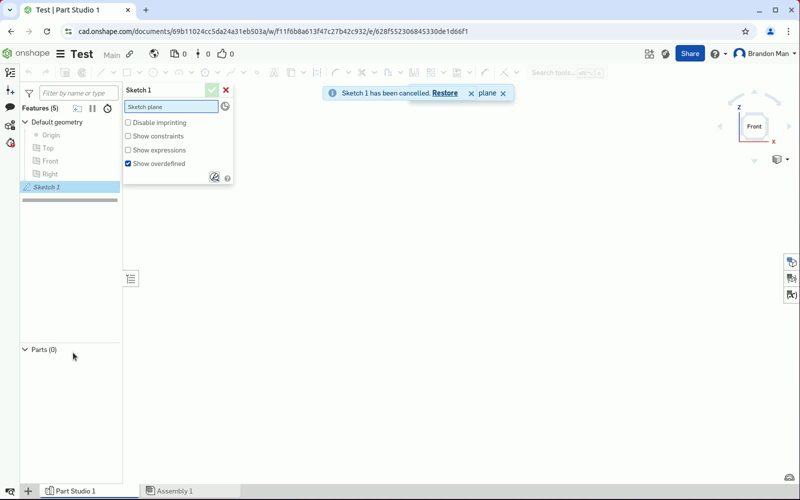
mouse_move(73, 163)
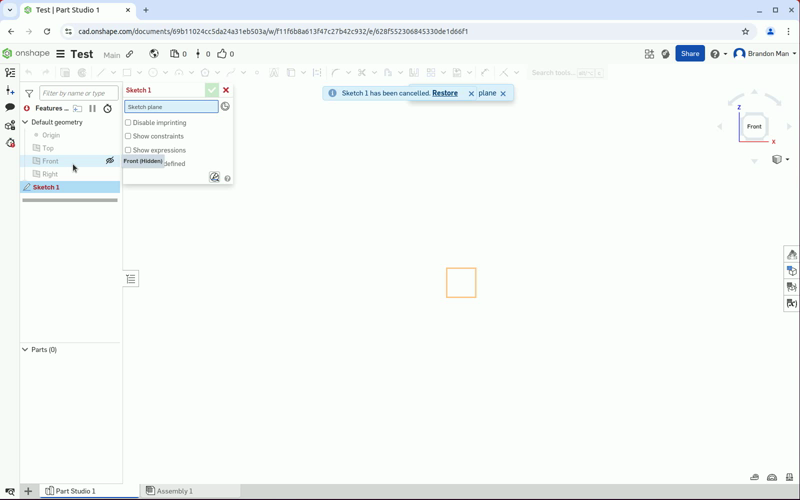
click(73, 163)
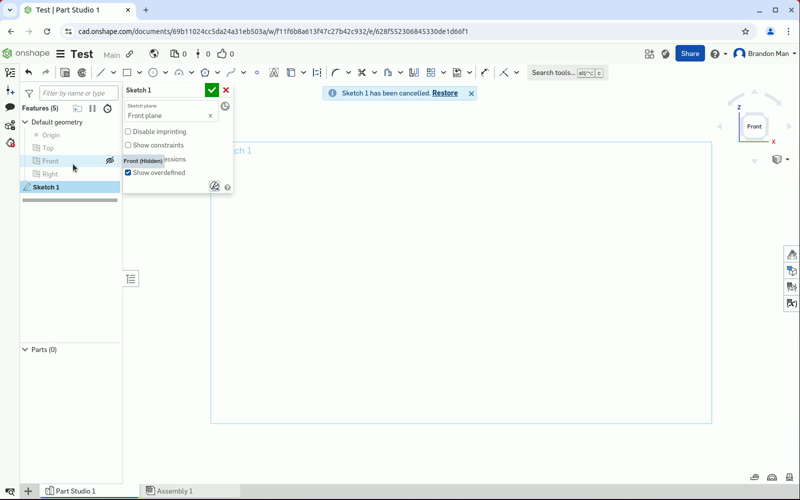
mouse_move(73, 352)
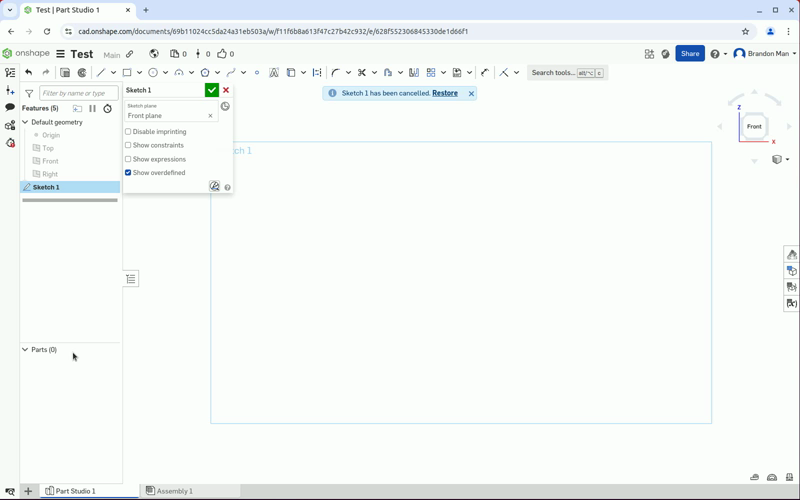
key(y)
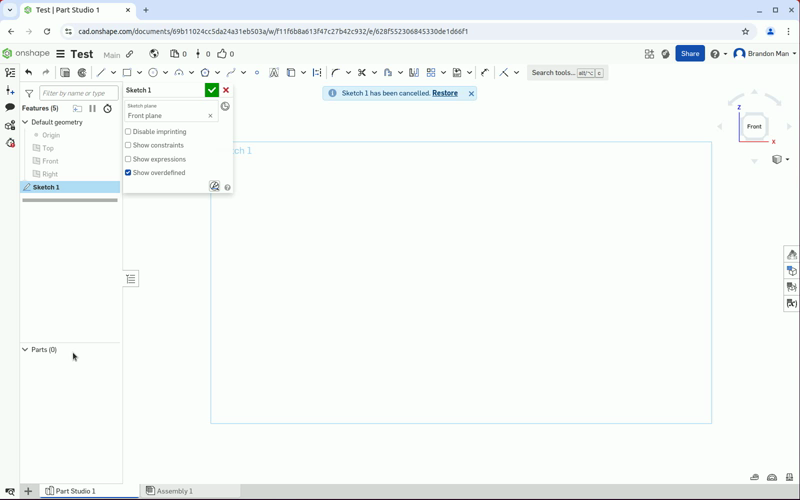
key(l)
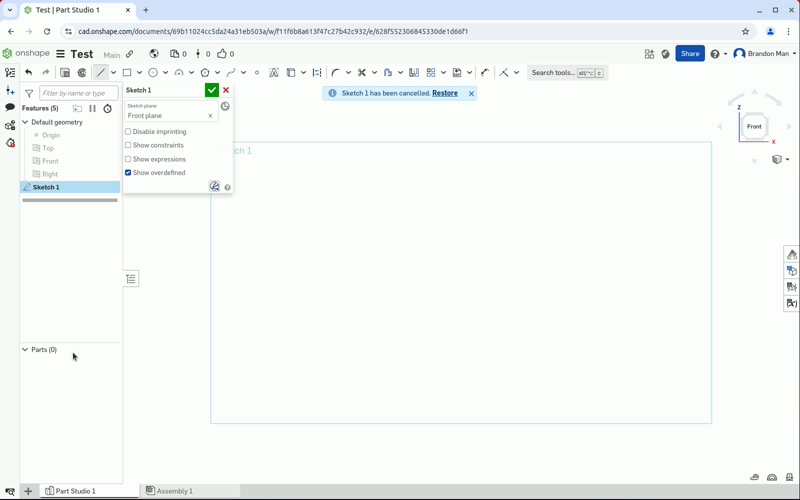
key_down(shift)
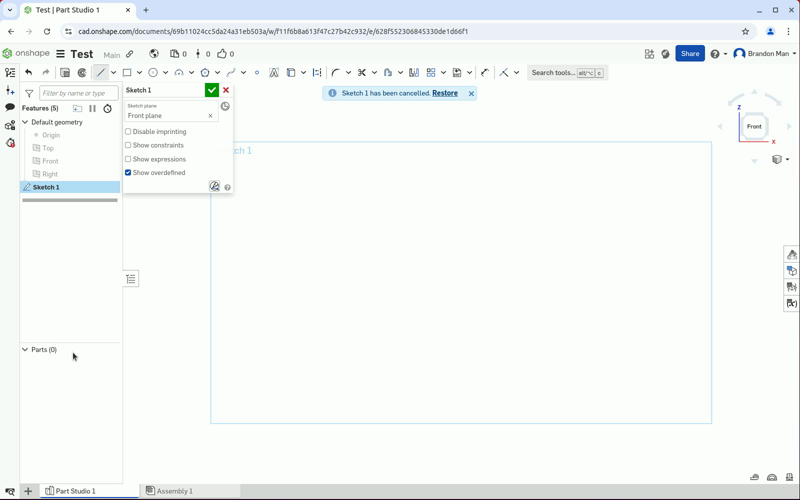
mouse_move(460, 395)
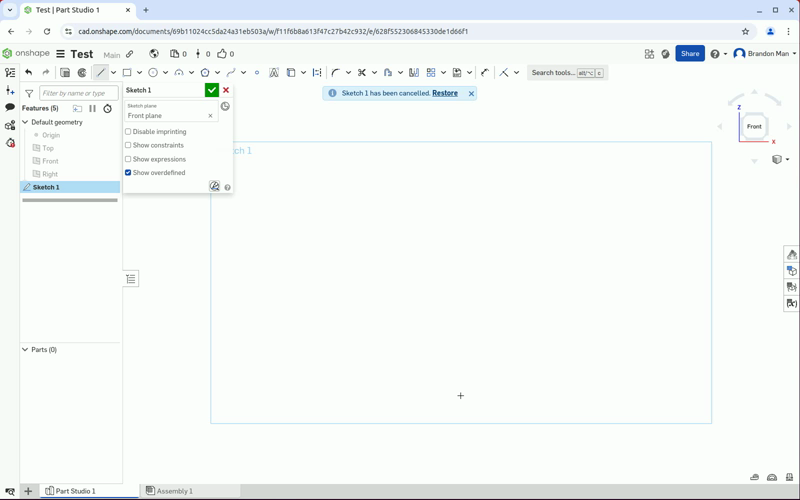
click(460, 395)
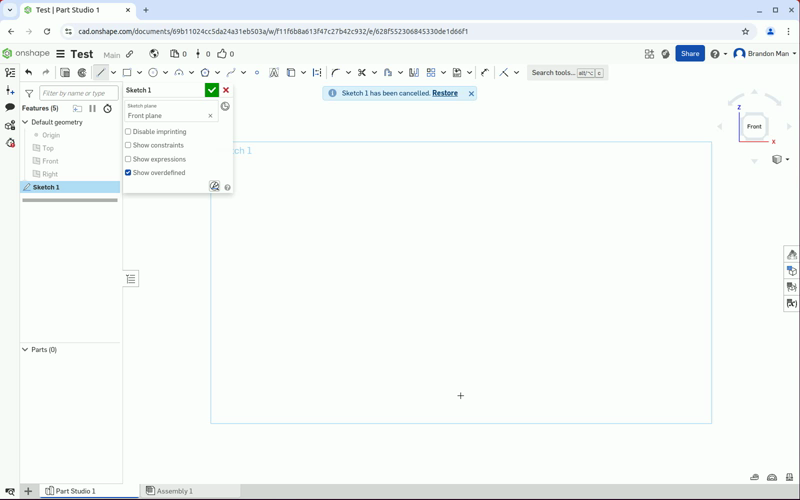
key_up(shift)
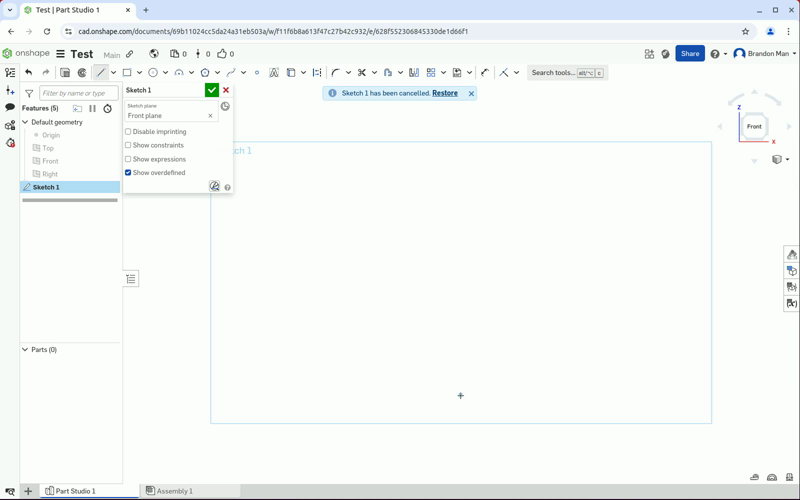
key_down(shift)
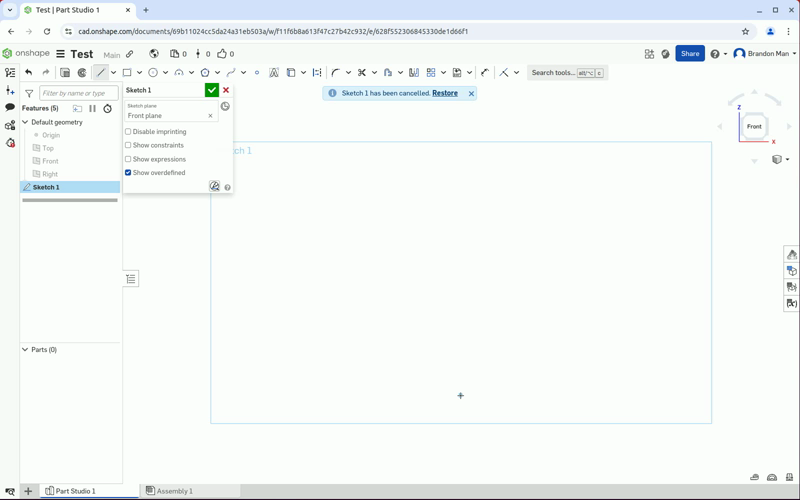
mouse_move(490, 395)
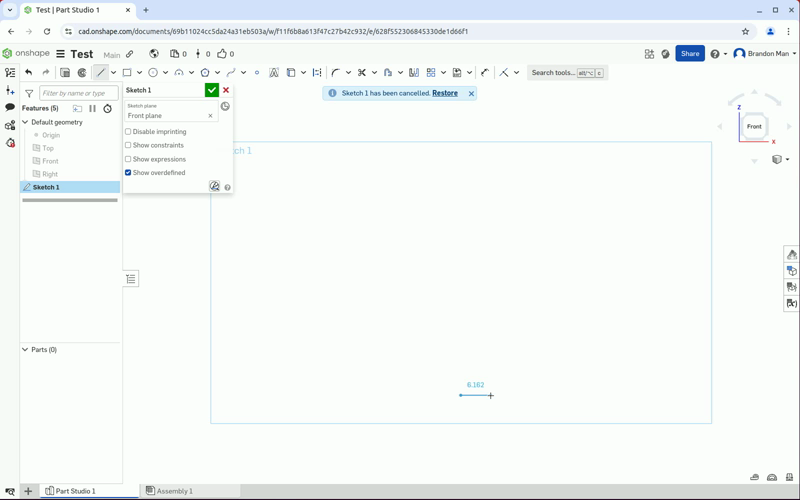
mouse_move(508, 395)
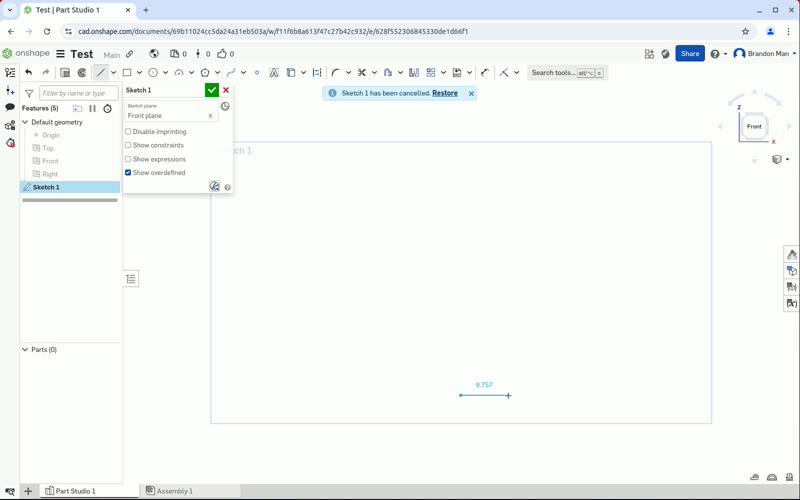
click(508, 395)
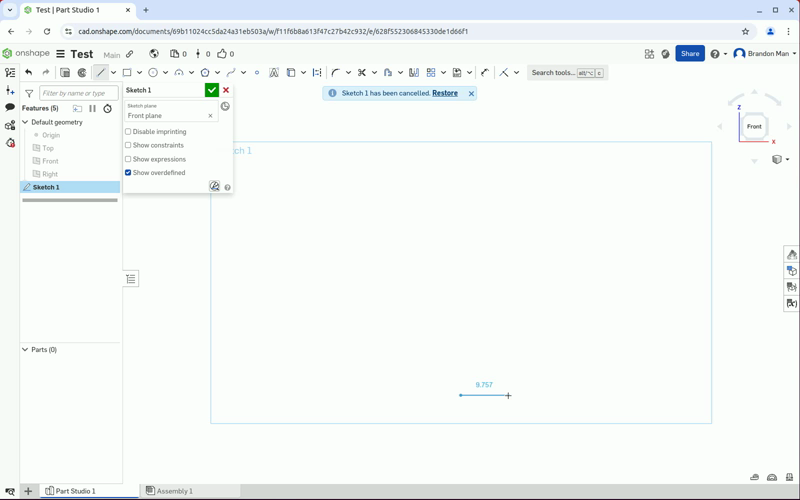
key_up(shift)
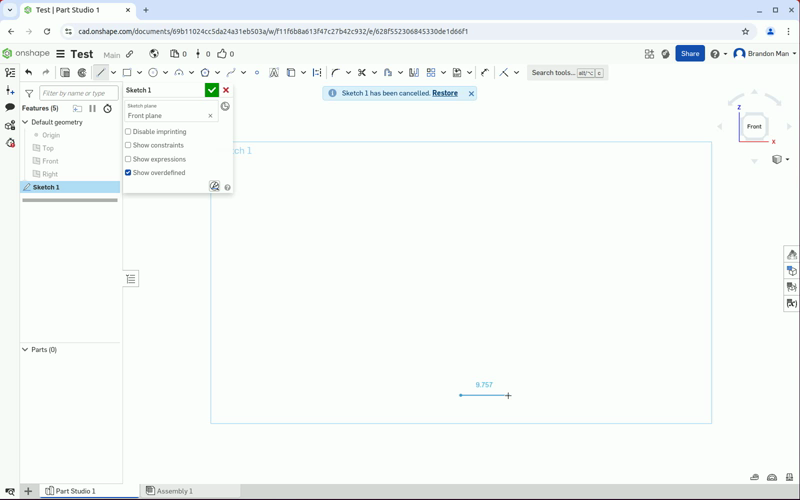
key_down(shift)
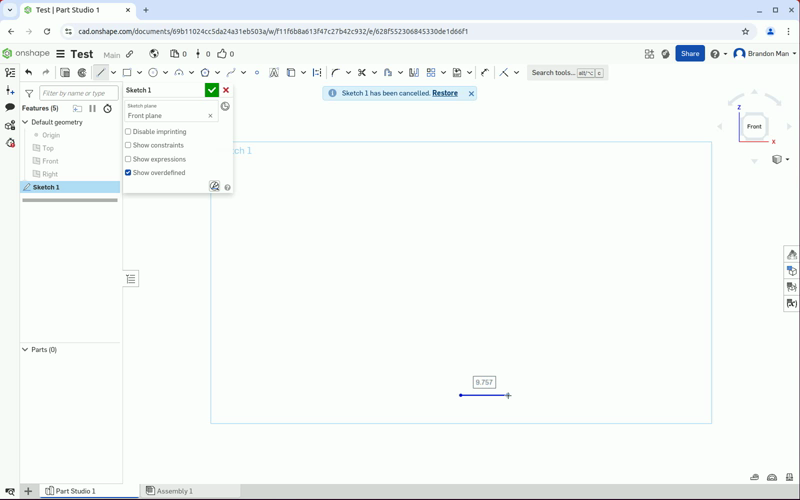
mouse_move(508, 282)
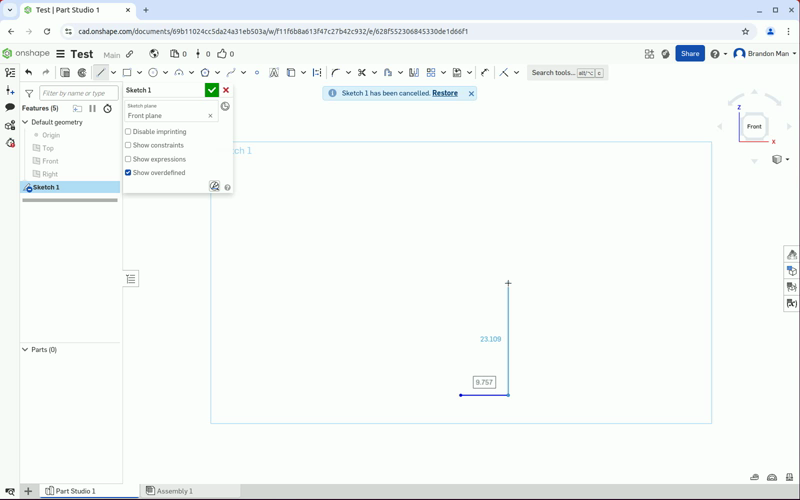
click(508, 282)
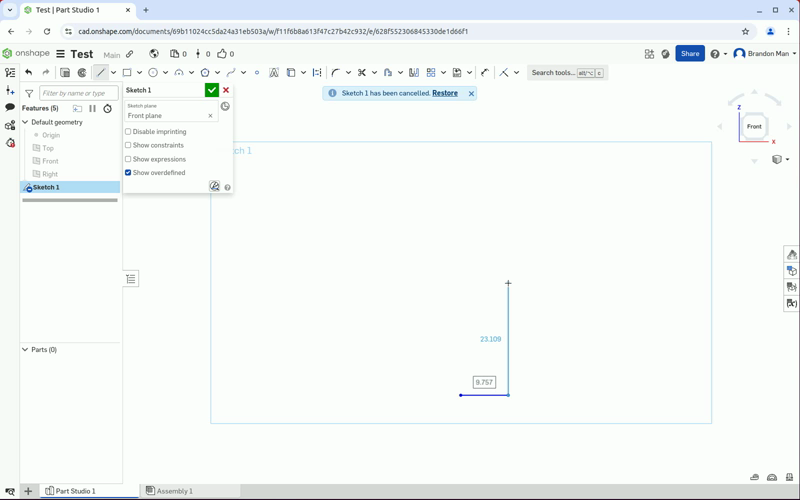
key_up(shift)
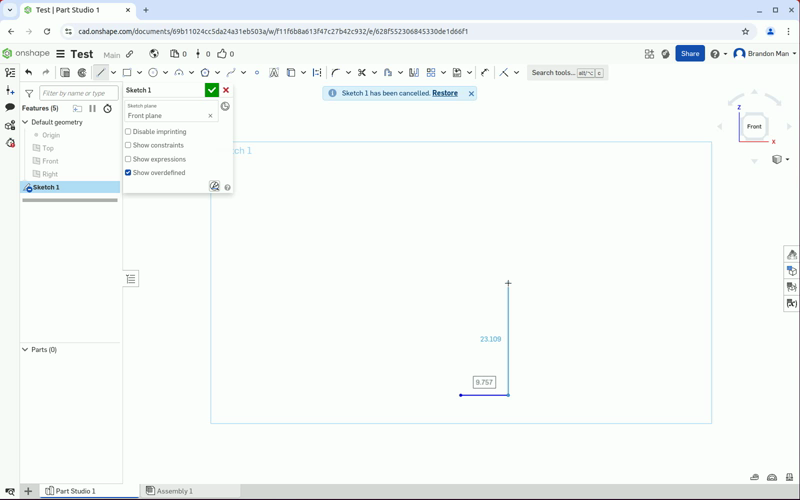
key_down(shift)
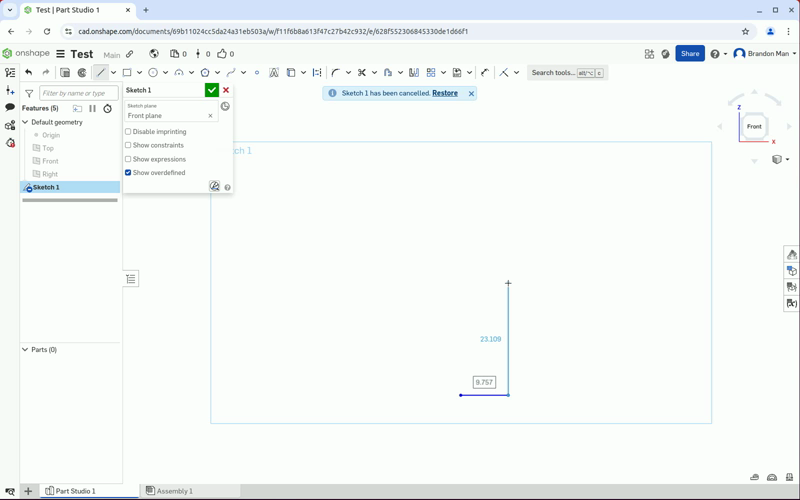
mouse_move(538, 282)
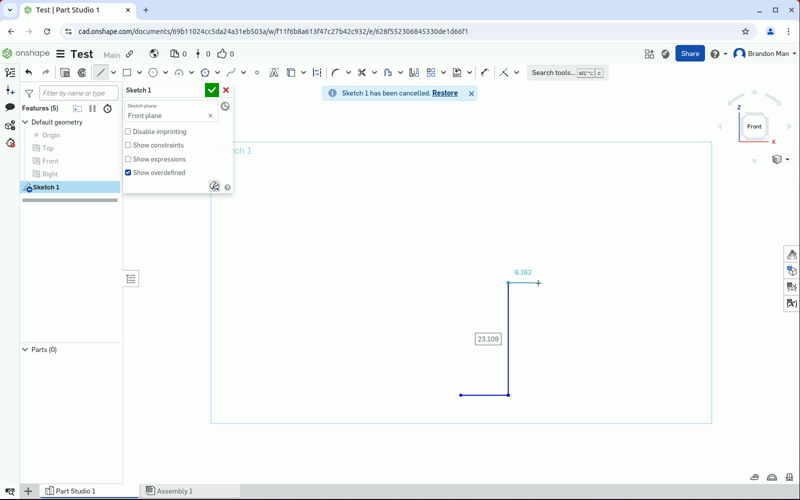
mouse_move(460, 282)
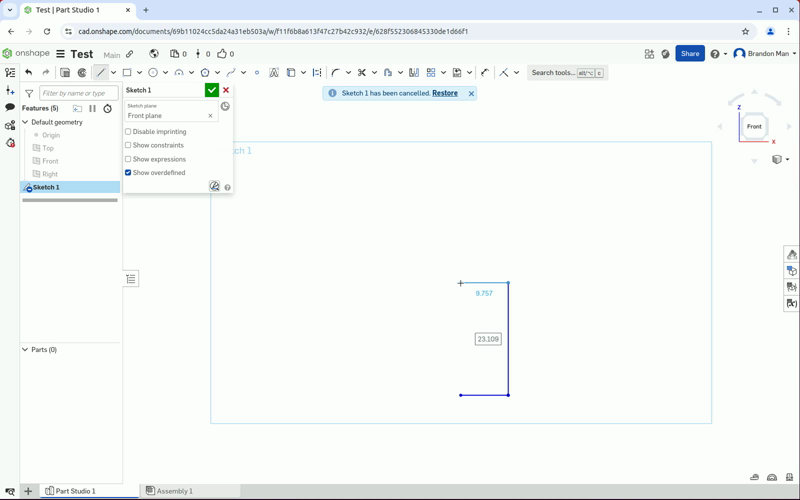
click(460, 282)
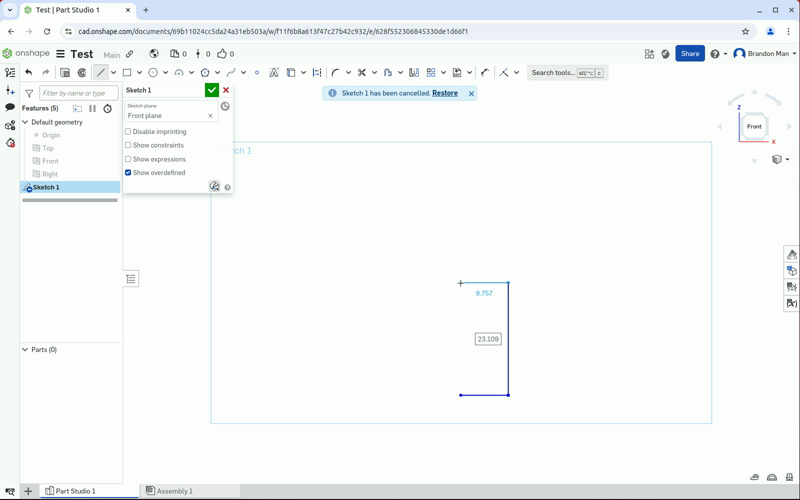
key_up(shift)
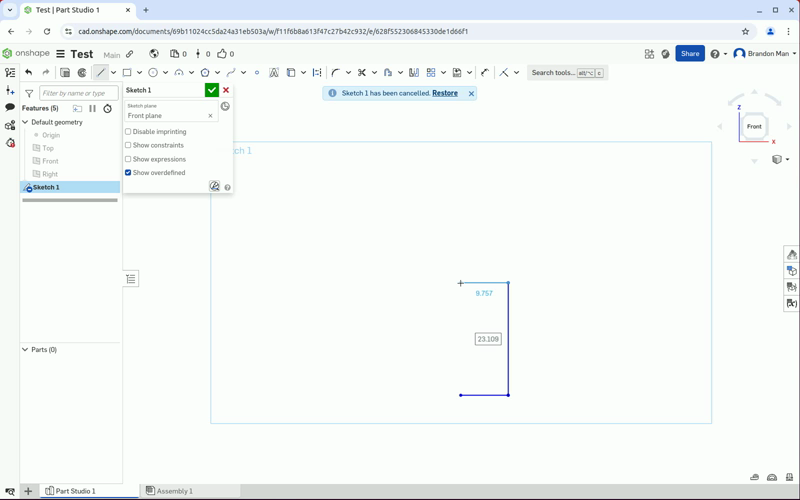
key_down(shift)
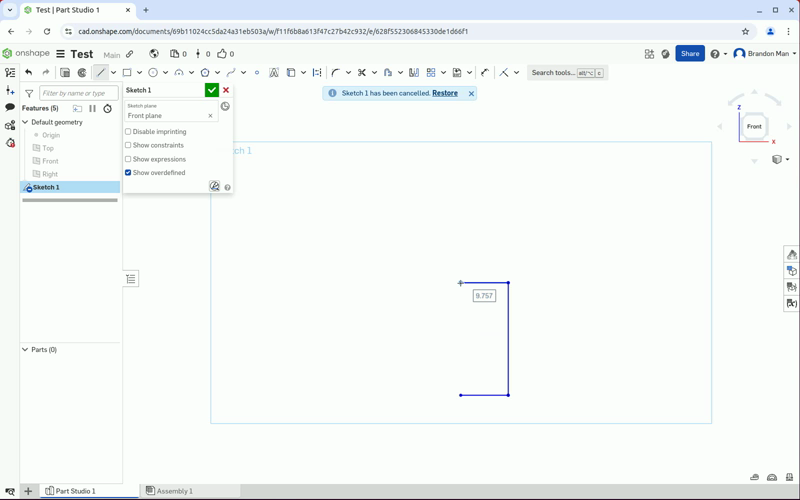
mouse_move(460, 395)
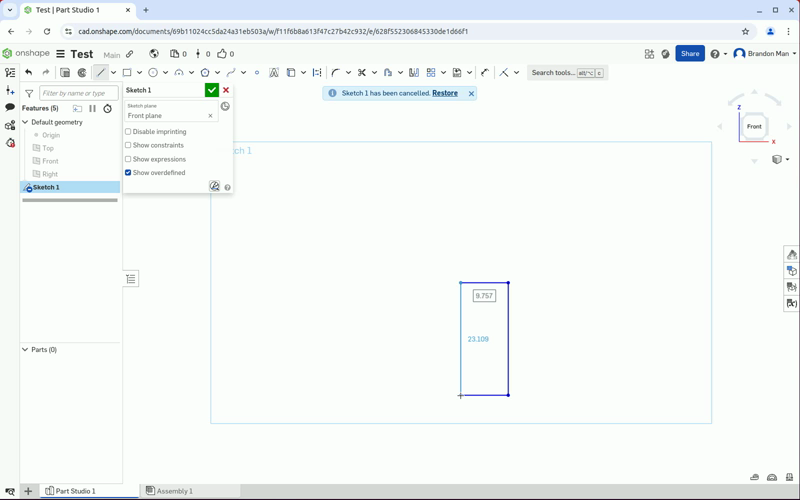
key_up(shift)
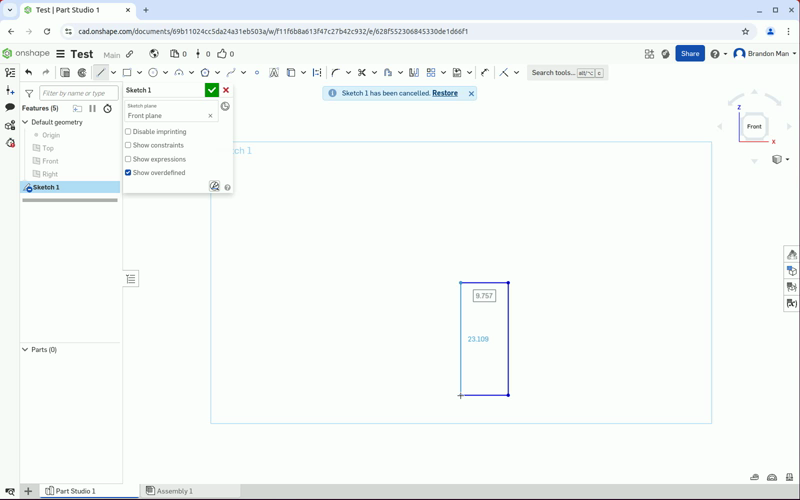
click(460, 395)
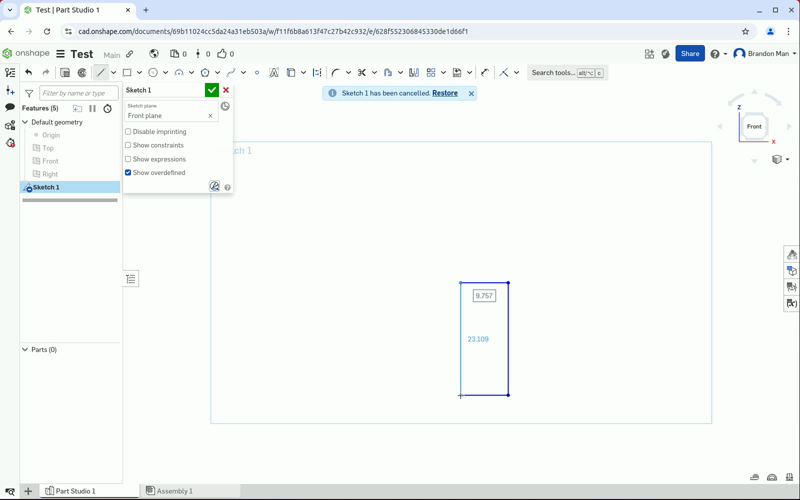
key(esc)
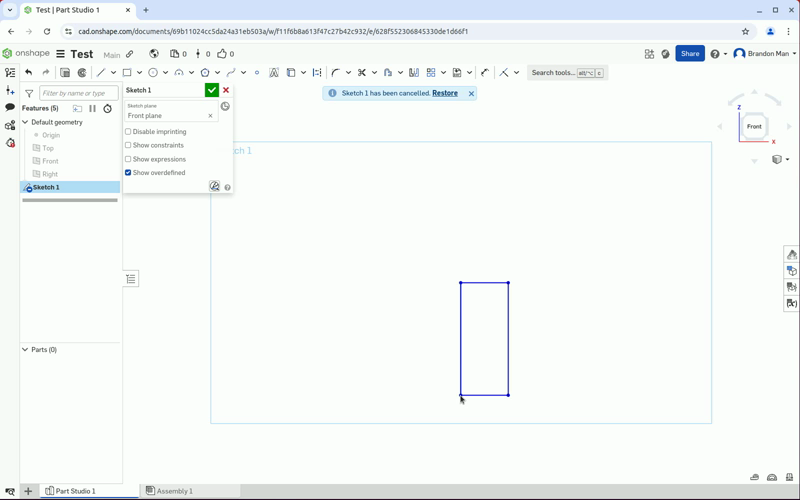
mouse_move(484, 291)
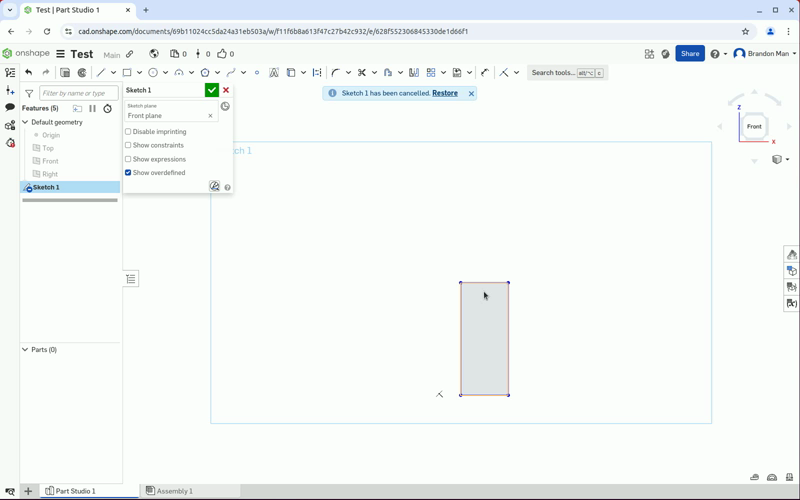
click(484, 291)
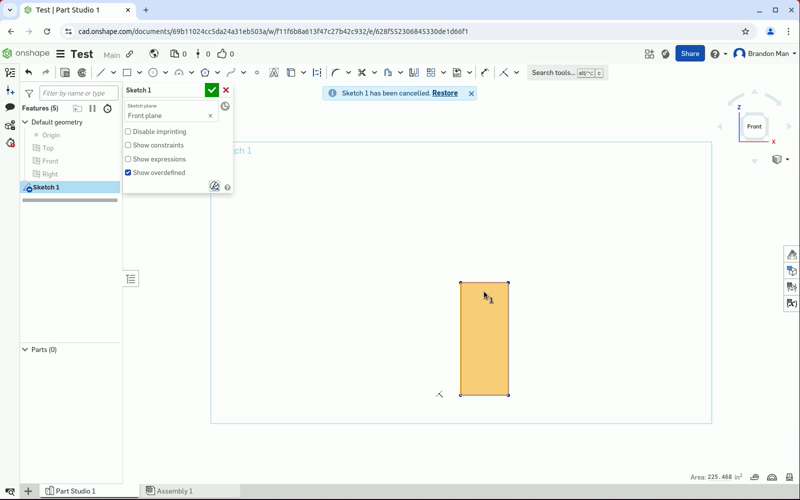
mouse_move(73, 352)
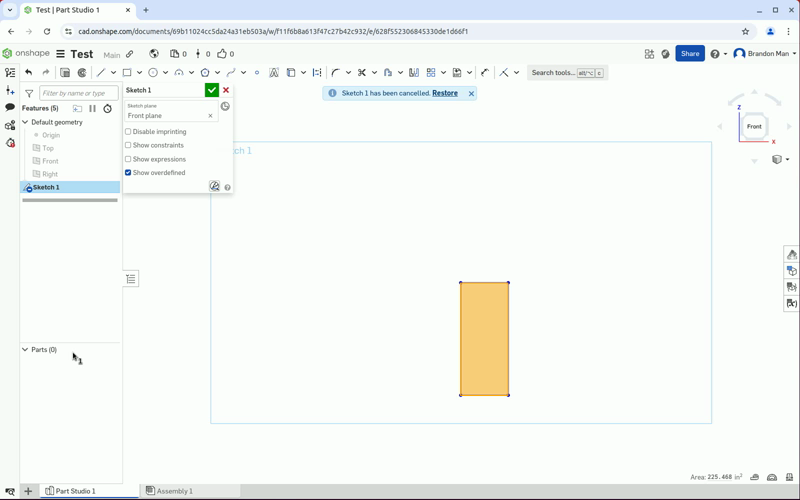
key(shift+y)
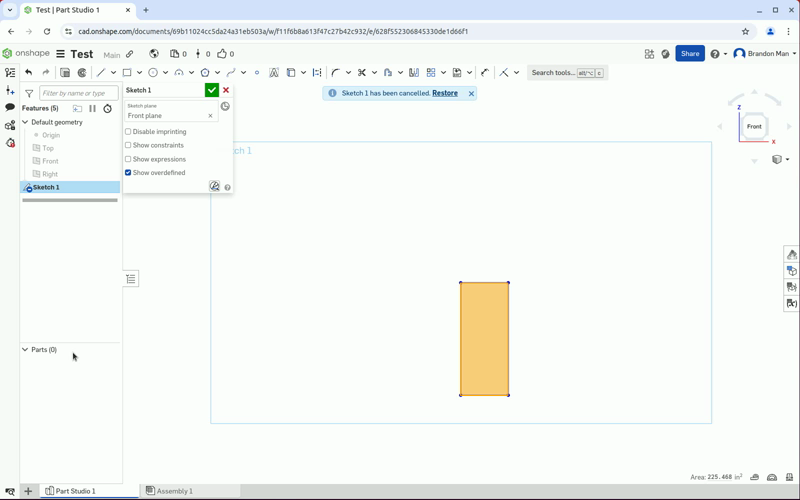
key(shift+e)
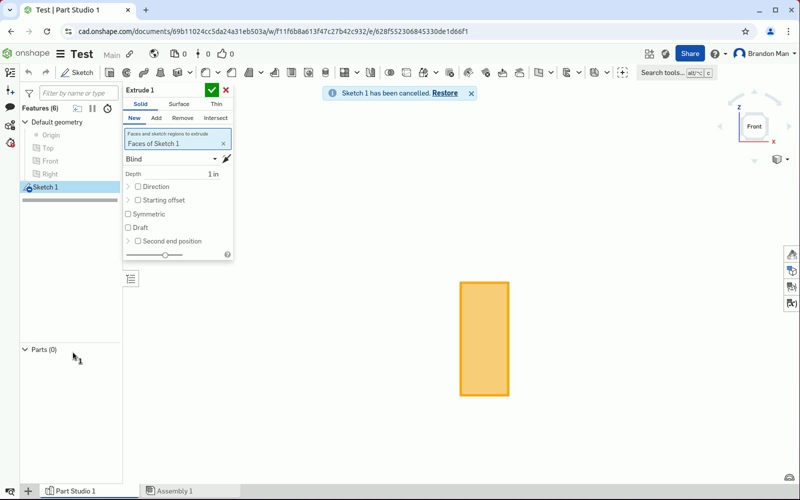
mouse_move(143, 106)
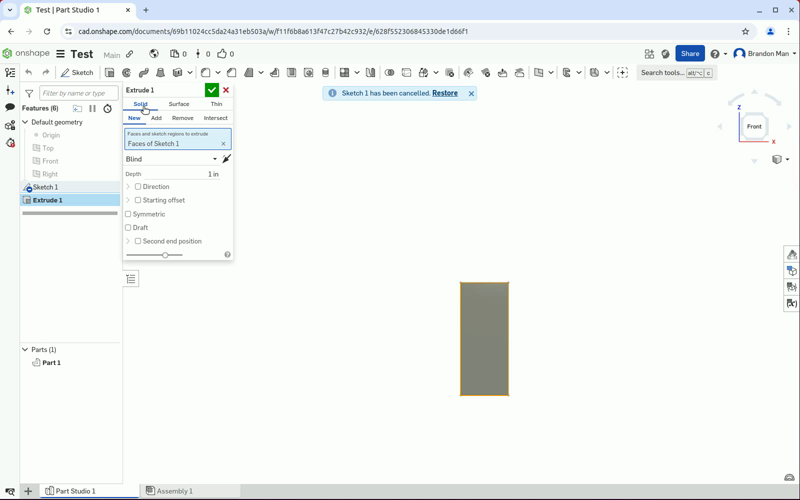
click(143, 106)
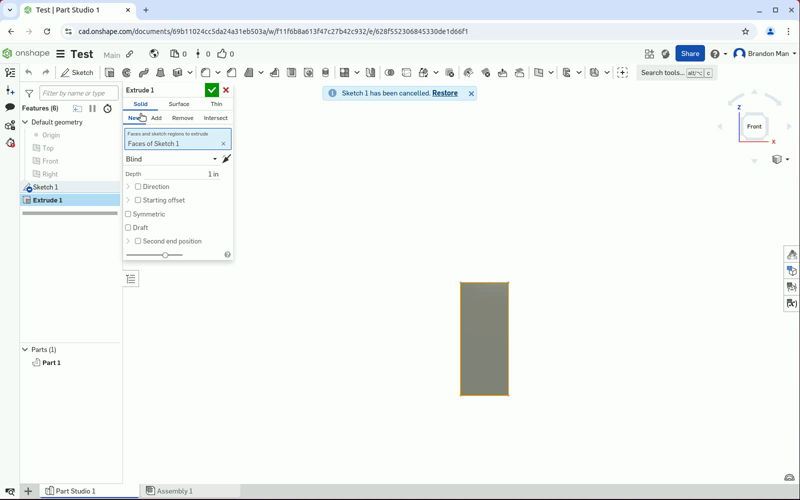
mouse_move(137, 120)
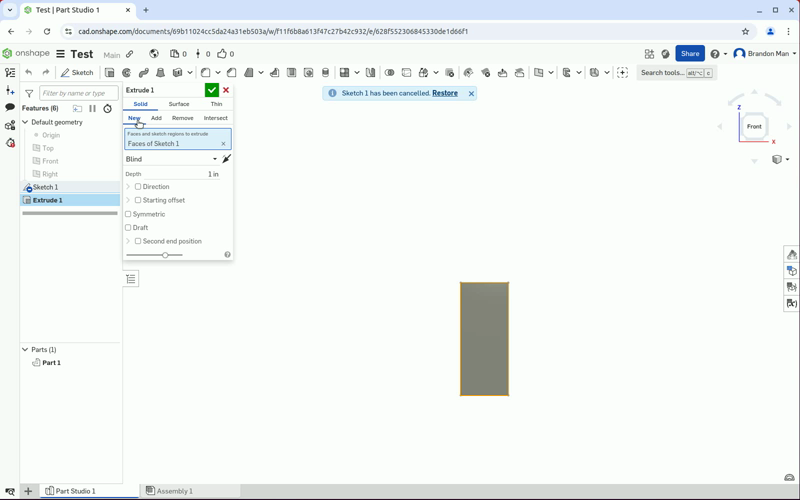
click(137, 120)
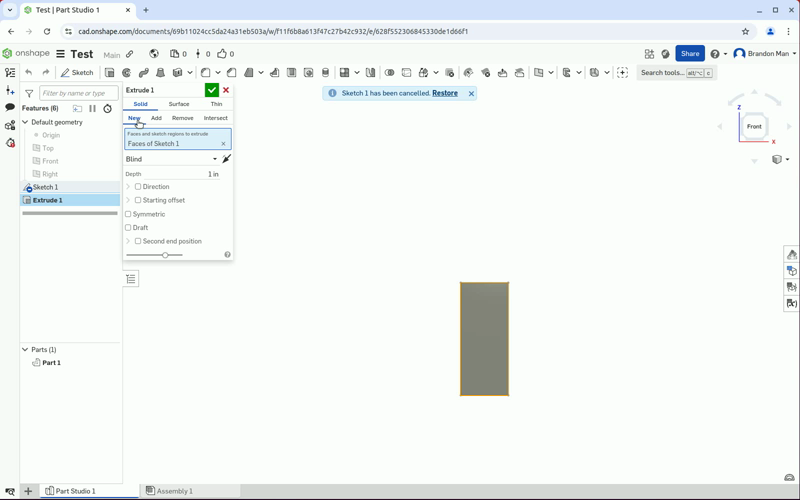
key(tab, 4)
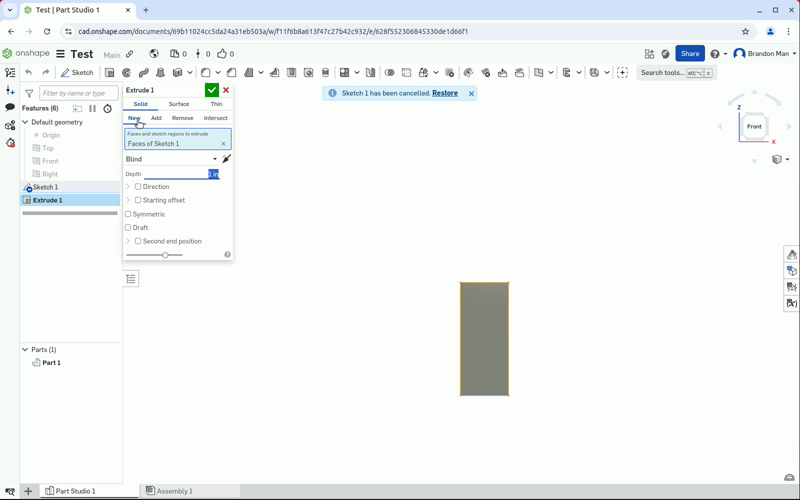
text(-5.296)
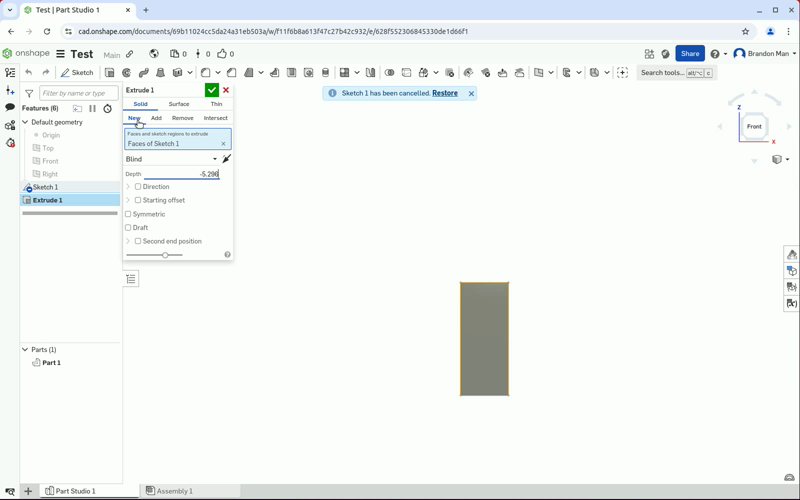
key(enter)
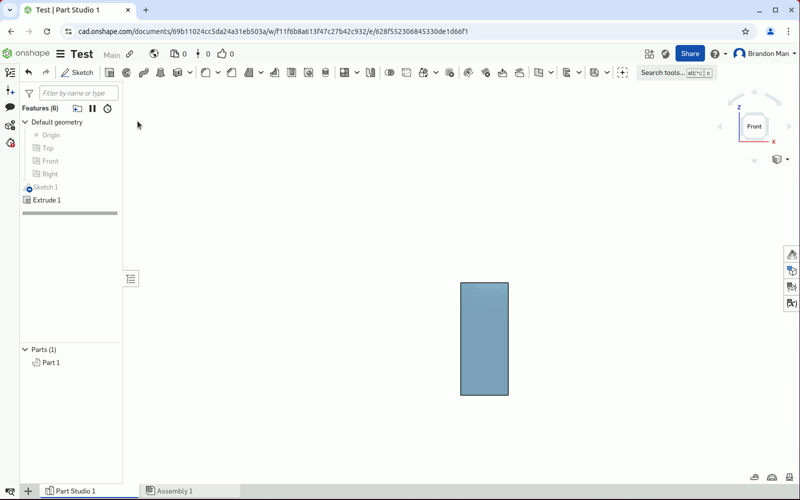
key(shift+h)
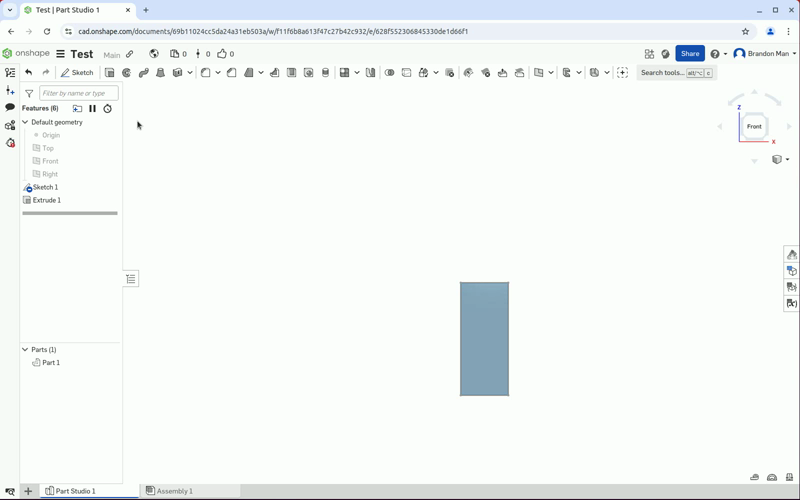
key(shift+h)
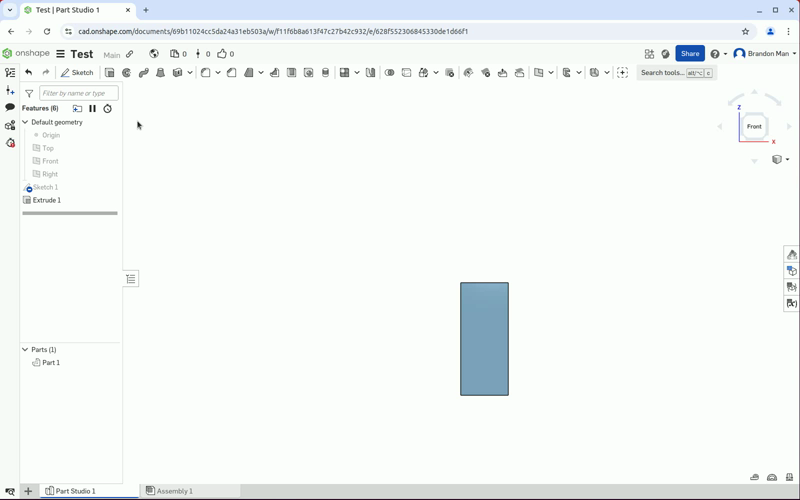
mouse_move(73, 189)
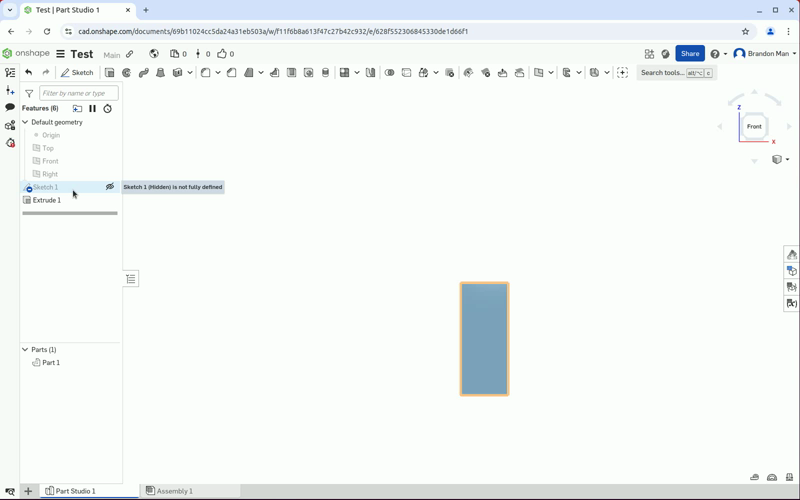
click(73, 189)
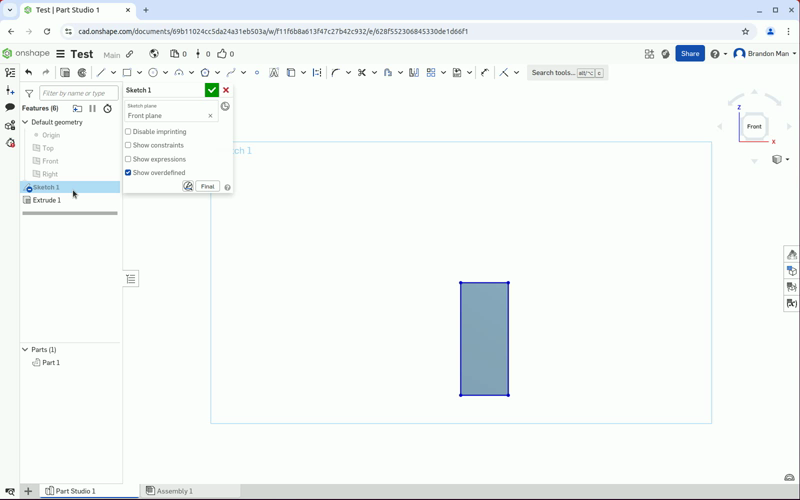
mouse_move(229, 92)
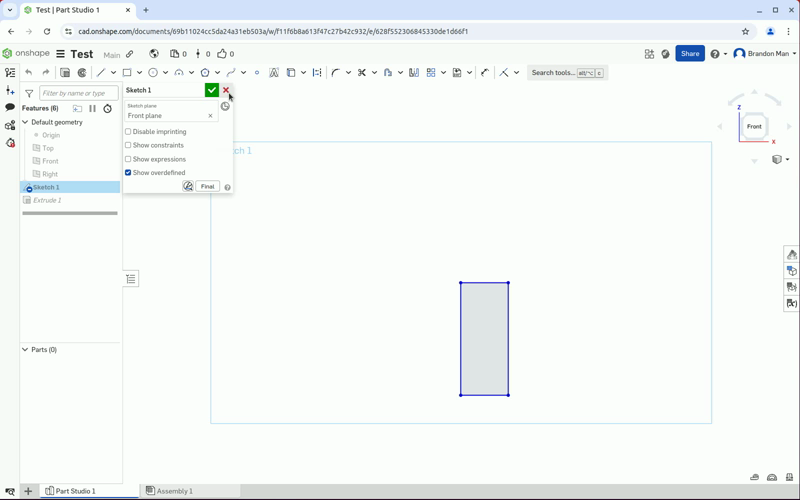
click(229, 92)
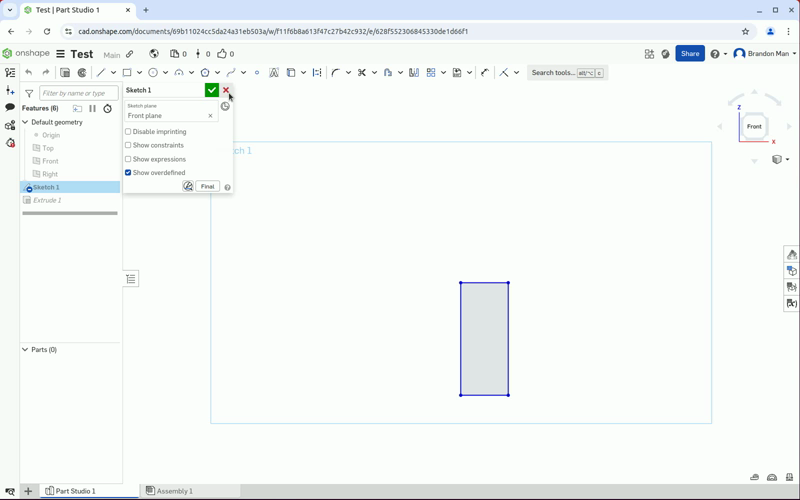
key(shift+s)
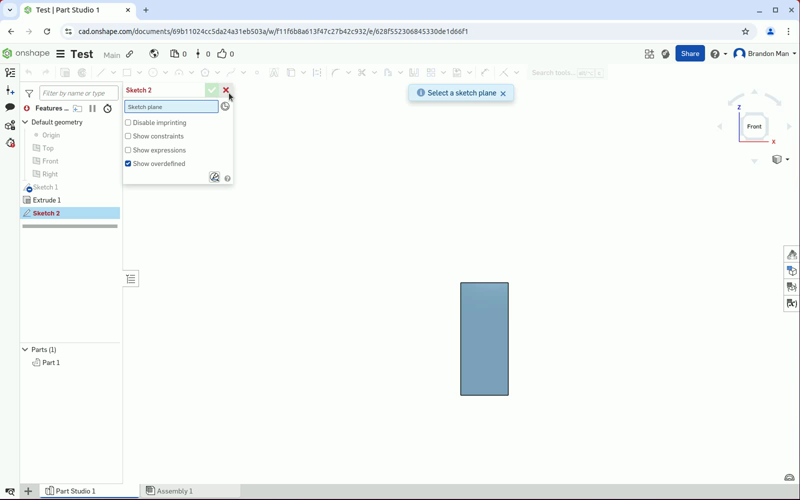
mouse_move(73, 163)
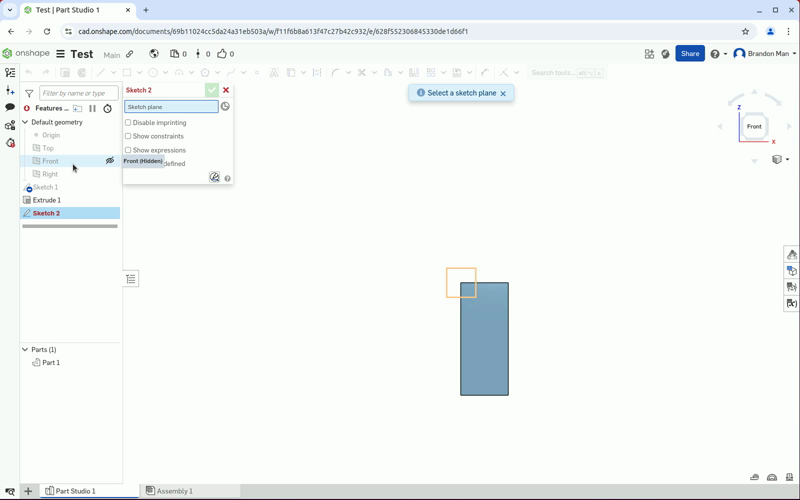
click(73, 163)
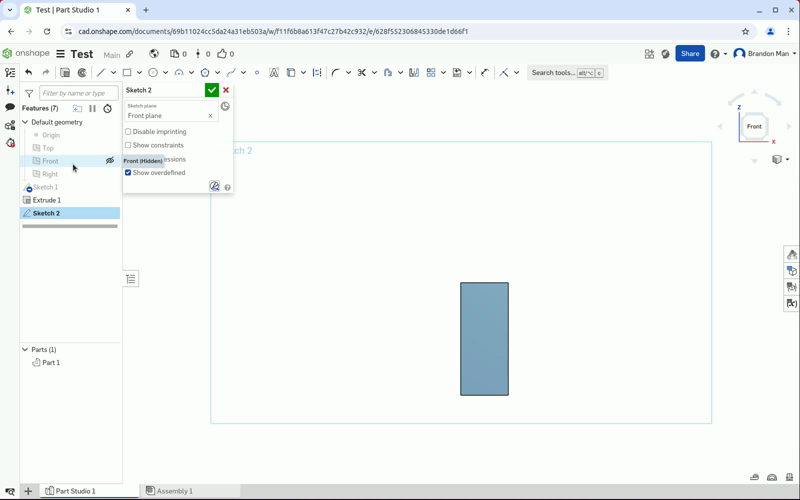
mouse_move(73, 352)
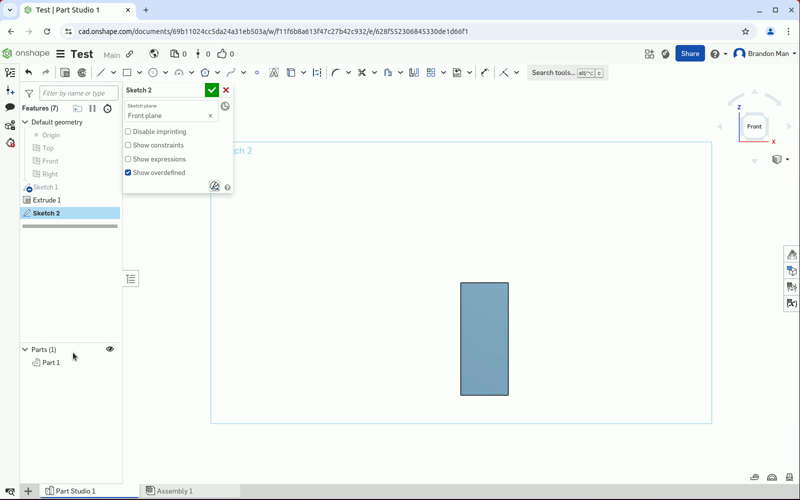
key(y)
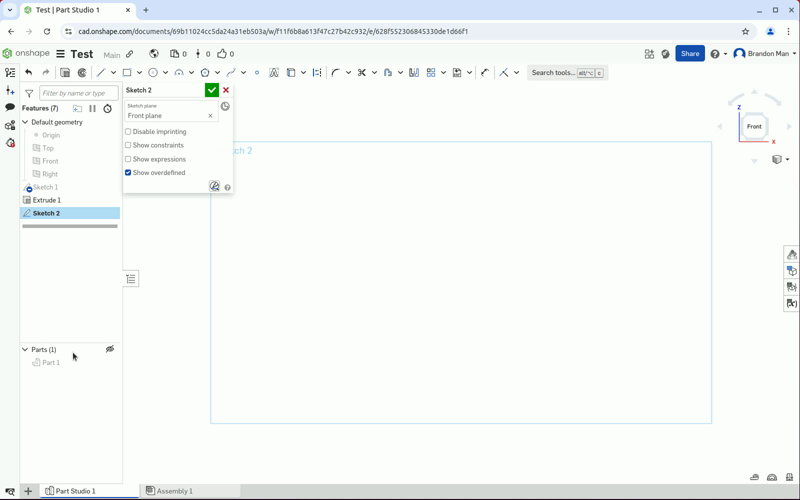
key(l)
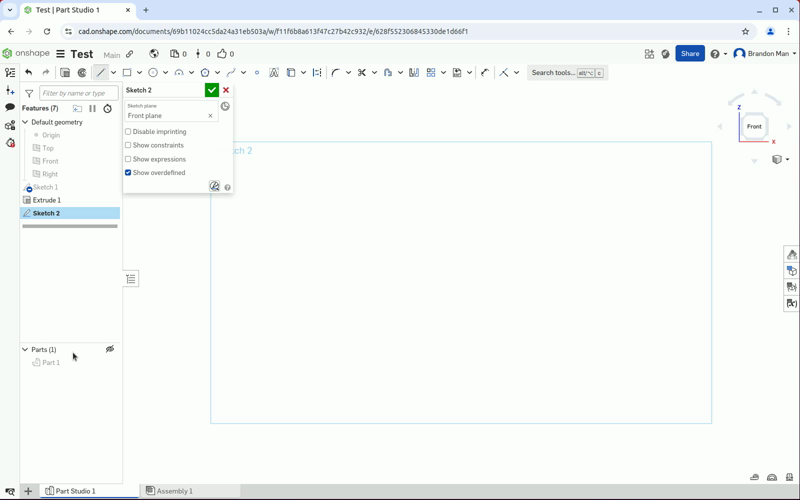
key_down(shift)
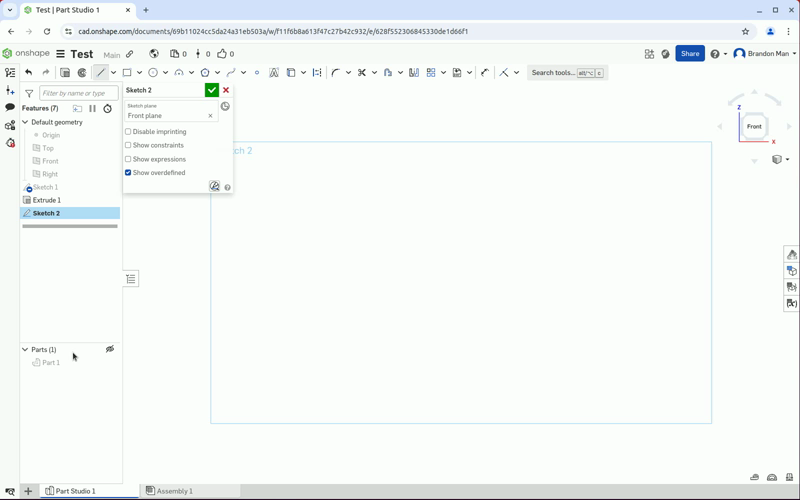
mouse_move(461, 309)
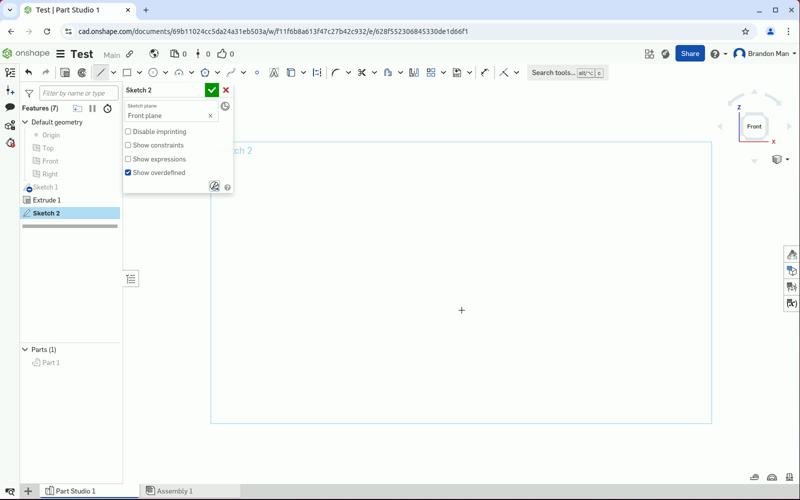
click(461, 309)
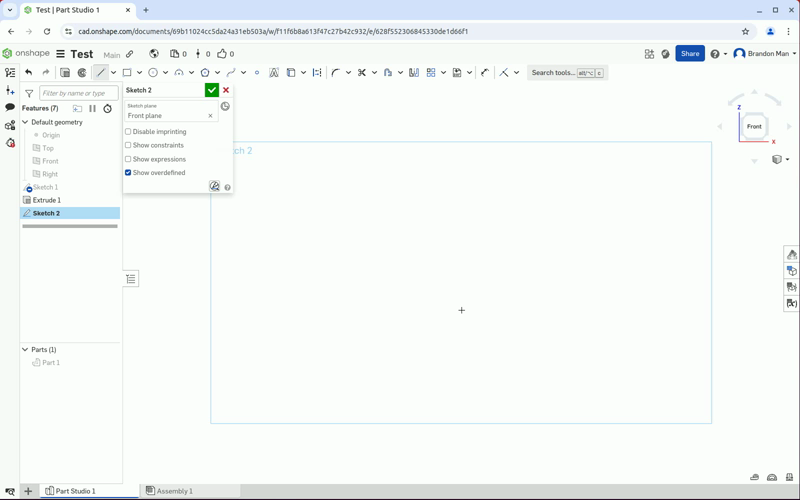
key_up(shift)
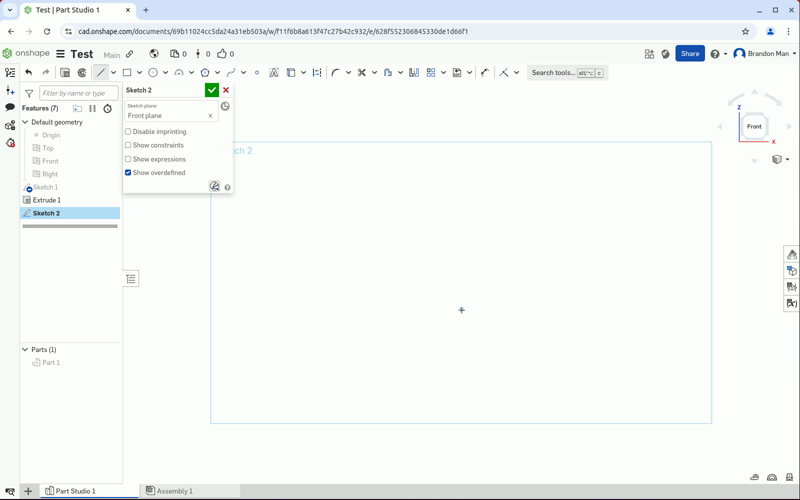
key_down(shift)
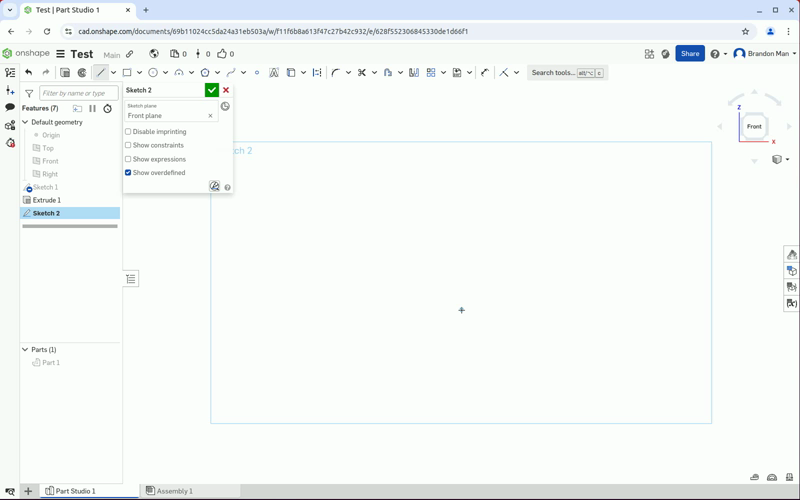
mouse_move(492, 309)
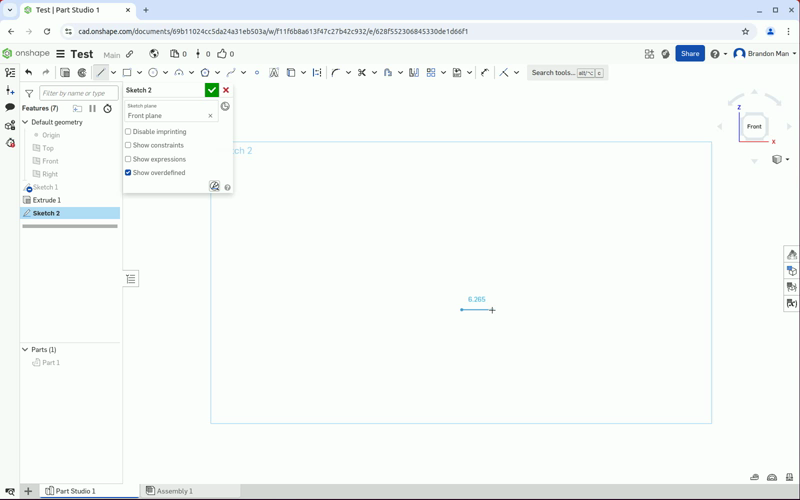
mouse_move(508, 309)
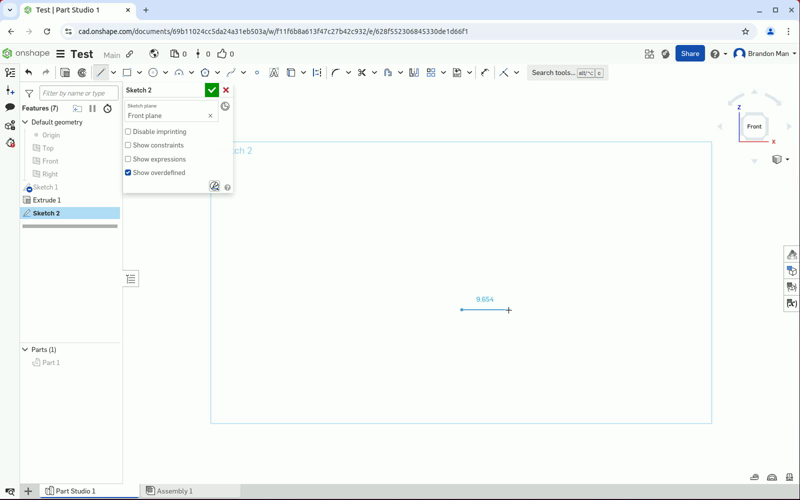
click(508, 309)
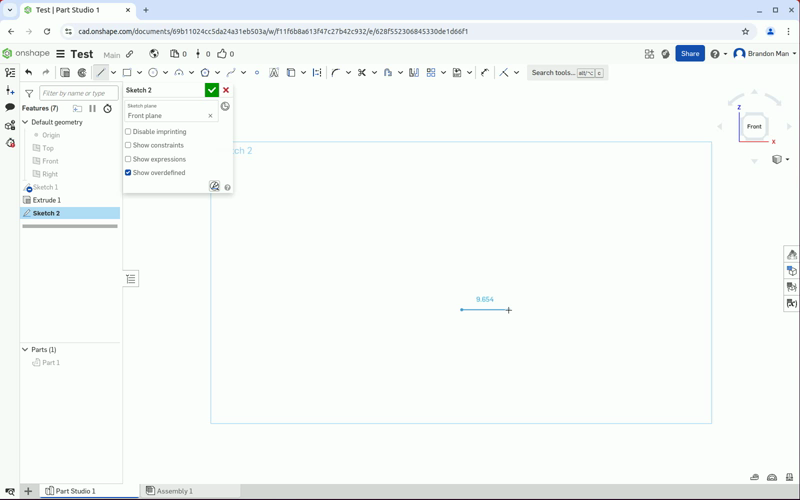
key_up(shift)
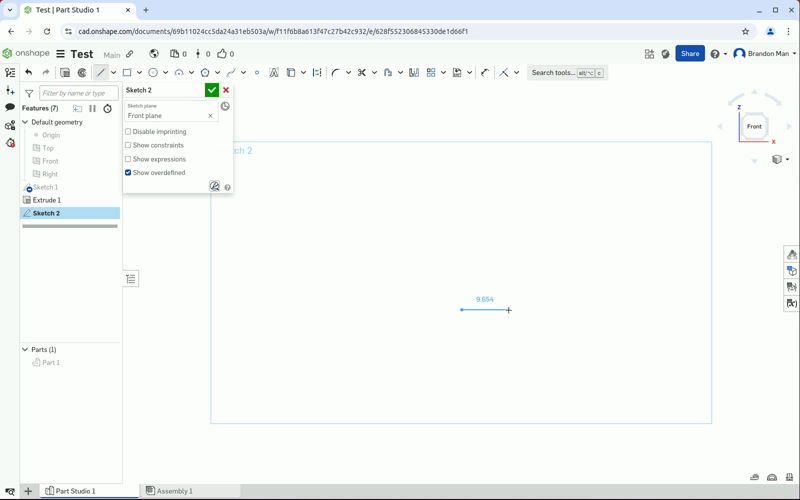
key_down(shift)
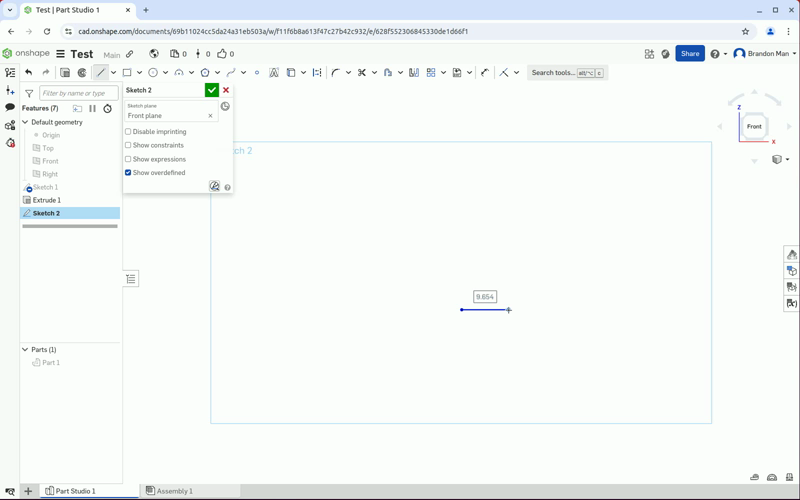
mouse_move(538, 309)
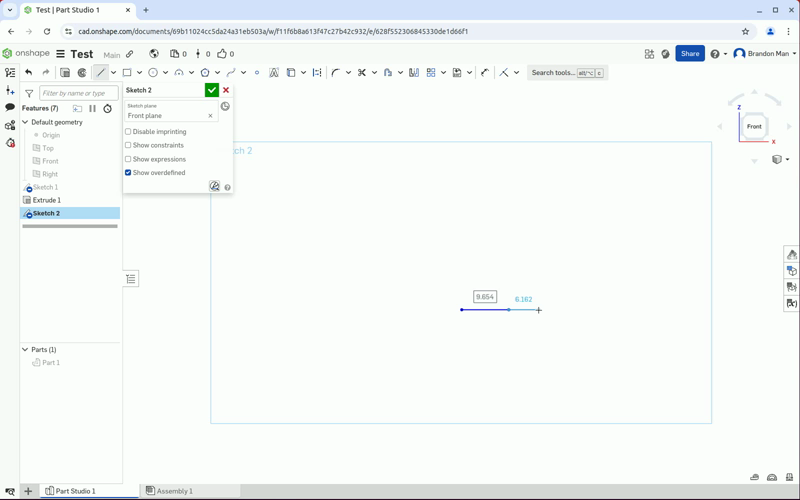
mouse_move(508, 284)
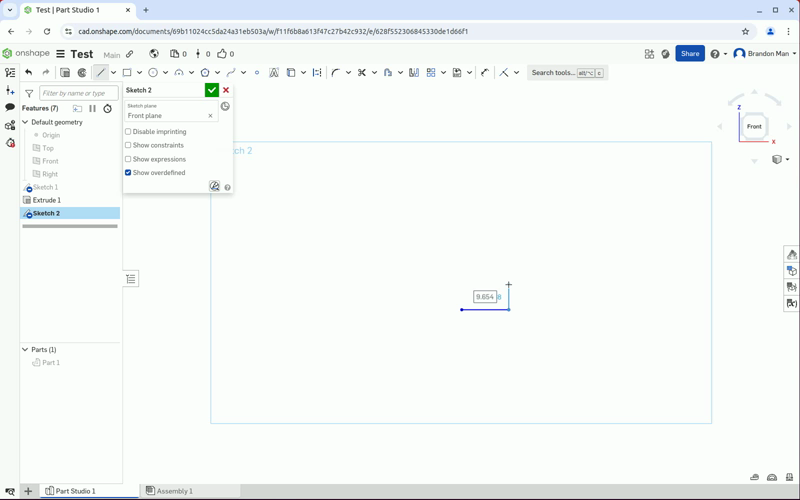
click(508, 284)
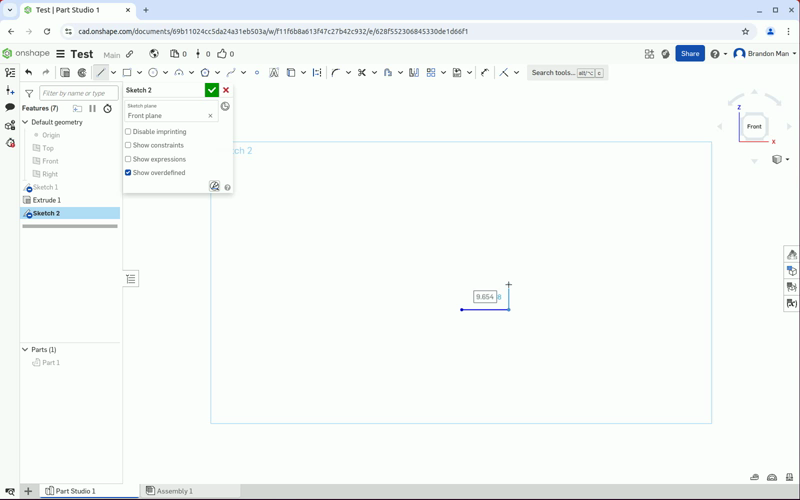
key_up(shift)
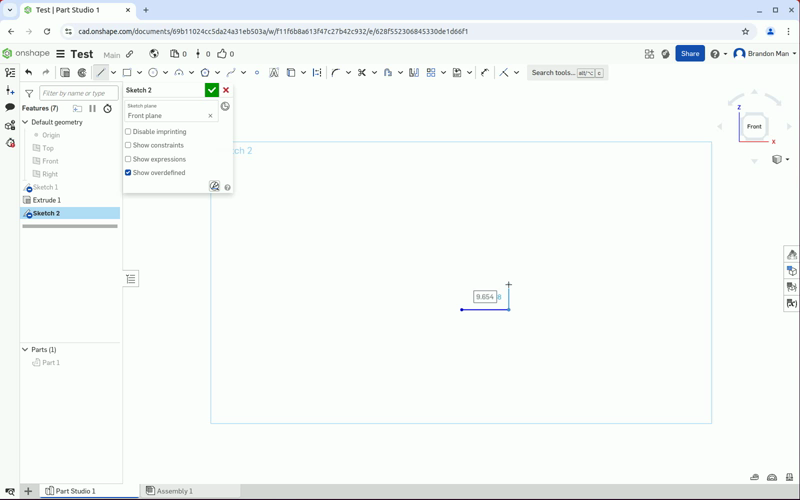
key_down(shift)
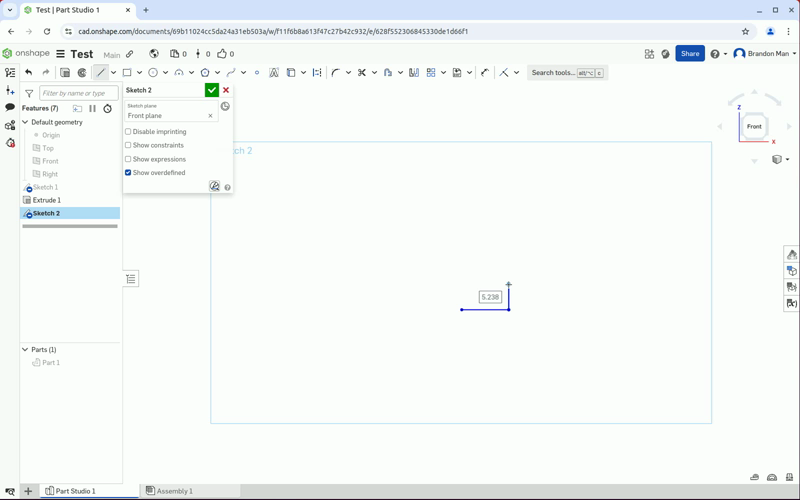
mouse_move(538, 284)
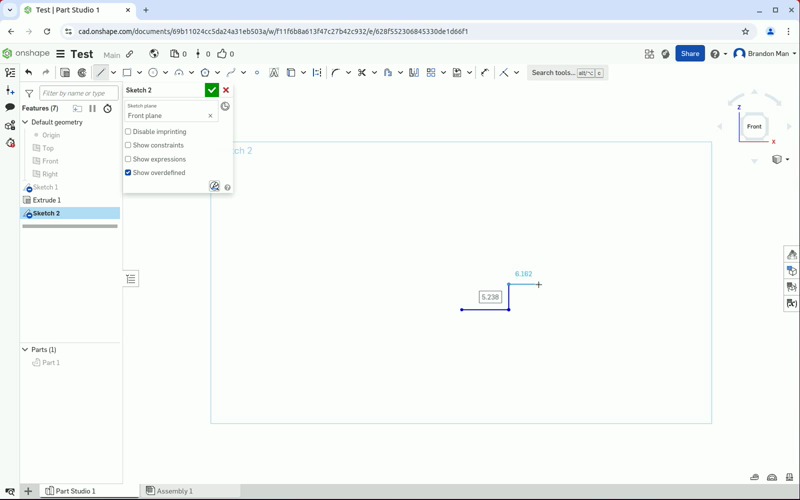
mouse_move(461, 284)
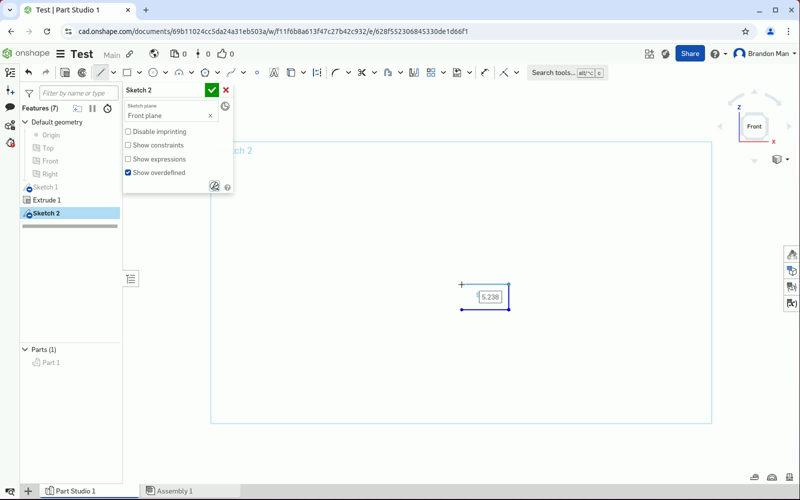
click(461, 284)
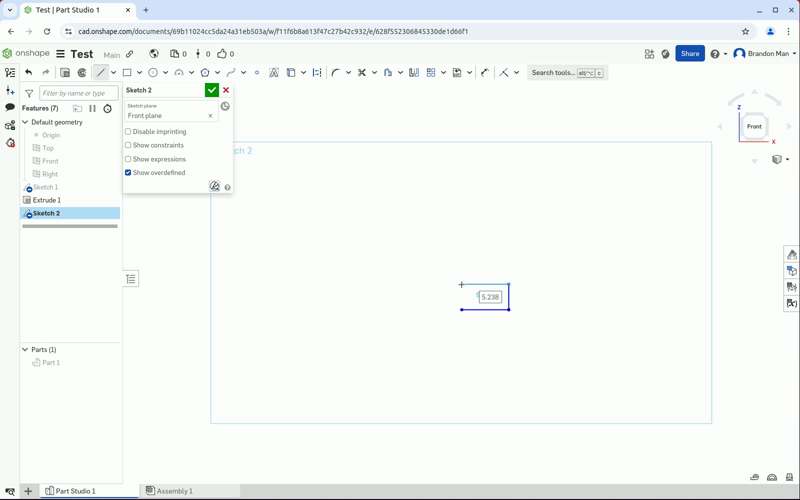
key_up(shift)
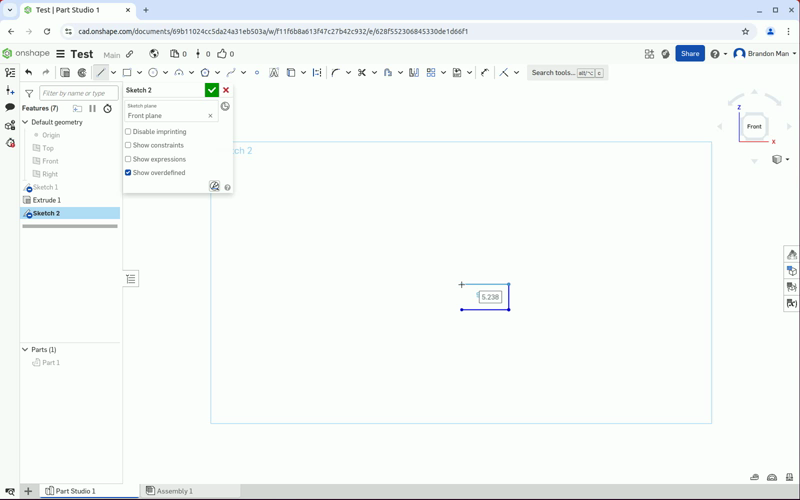
mouse_move(492, 284)
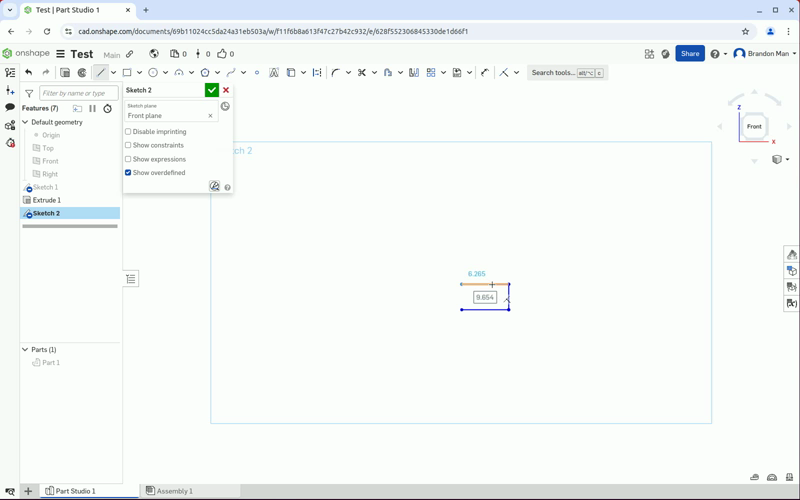
key_down(shift)
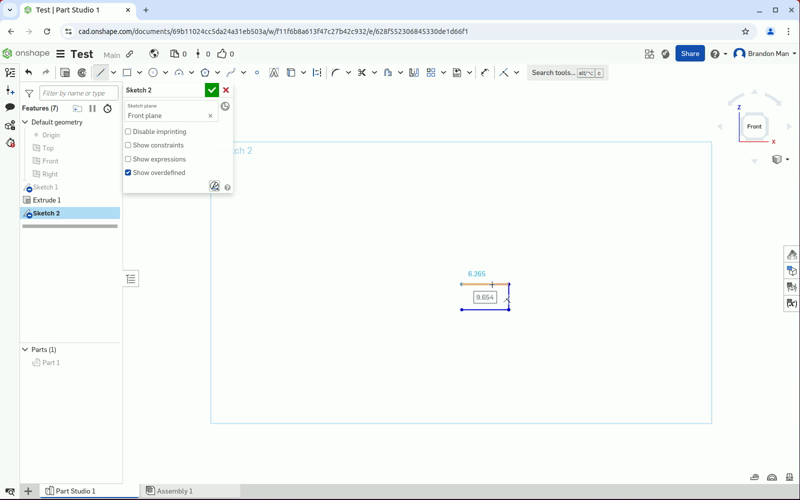
mouse_move(461, 309)
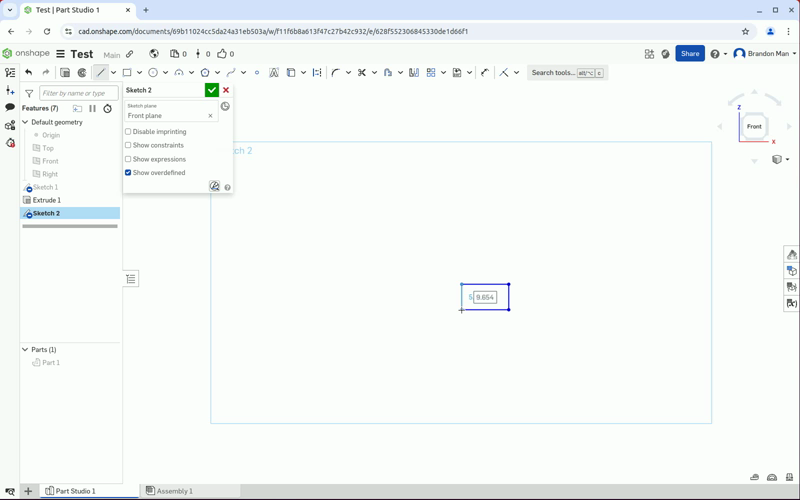
key_up(shift)
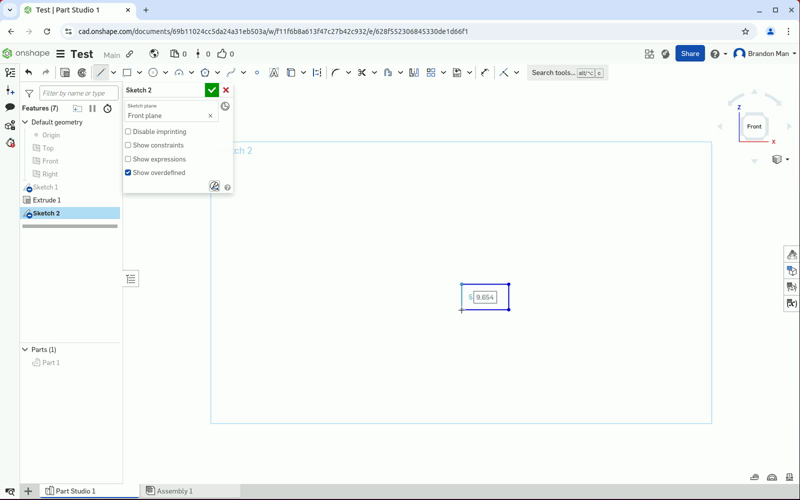
click(461, 309)
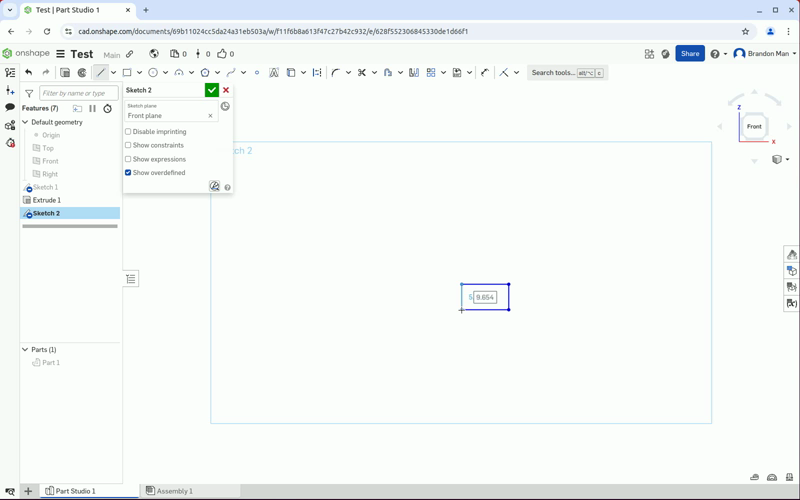
key(esc)
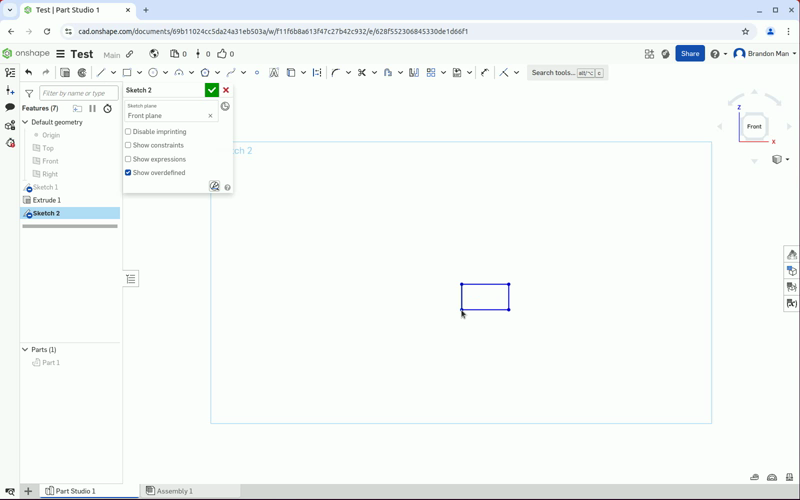
mouse_move(499, 299)
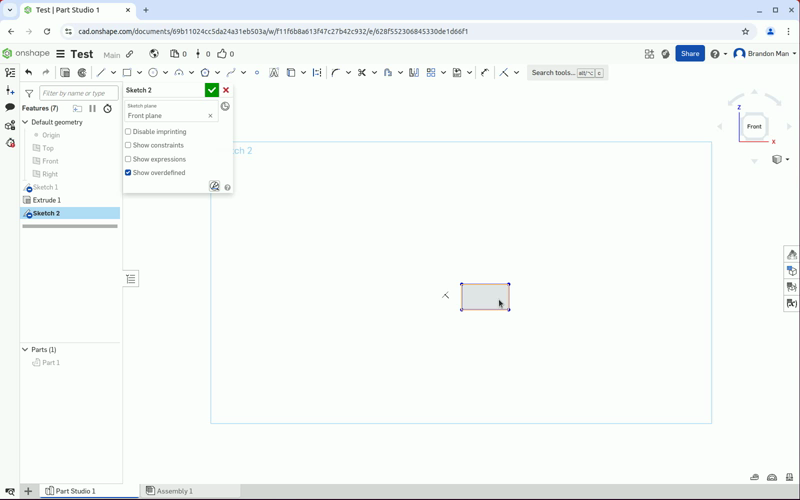
scroll(6)
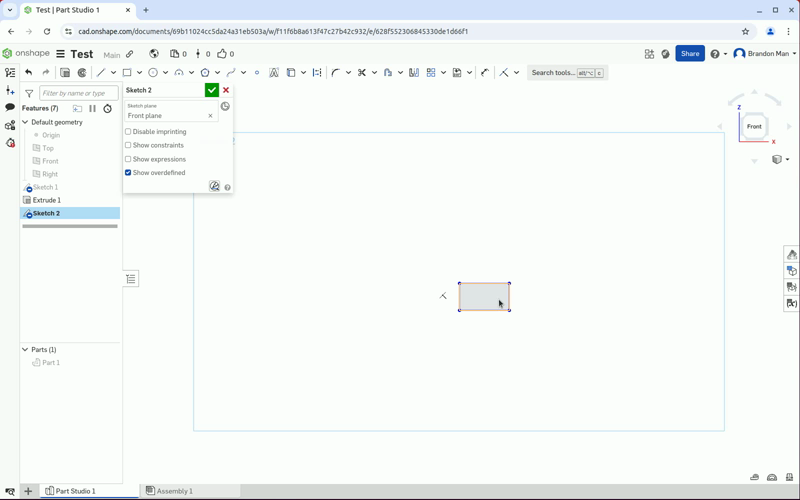
scroll(6)
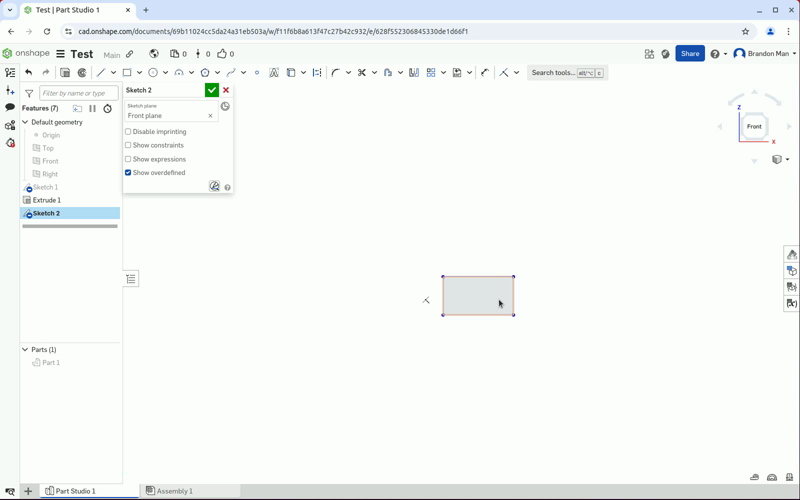
scroll(6)
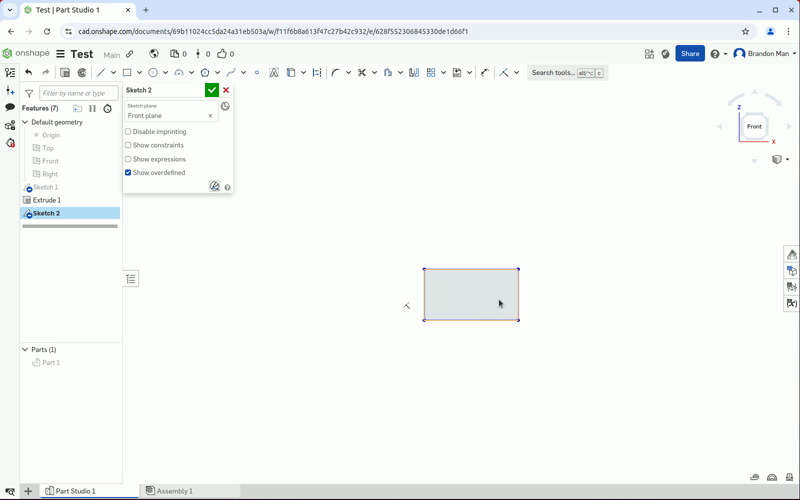
scroll(6)
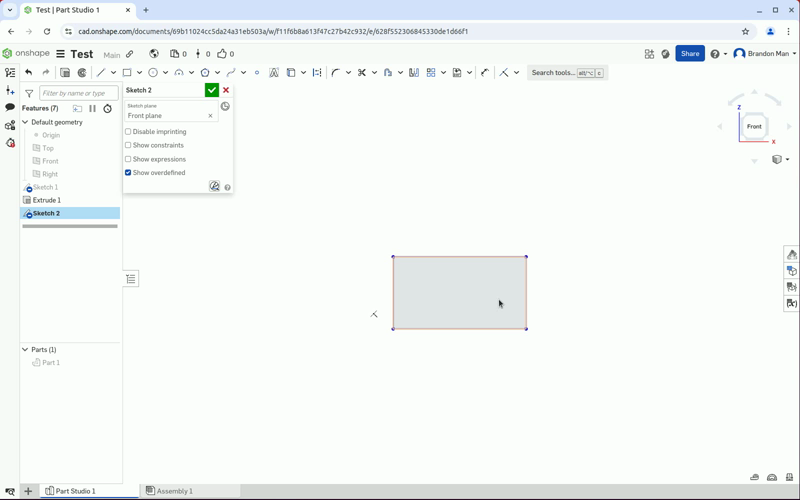
scroll(6)
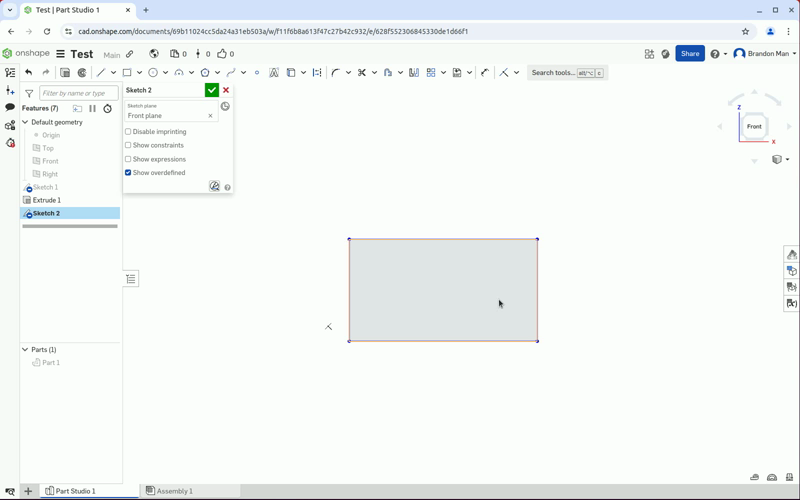
scroll(6)
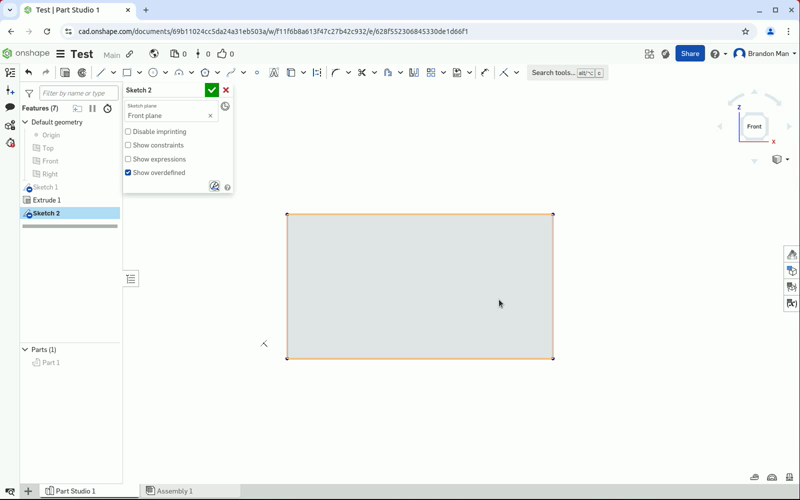
scroll(6)
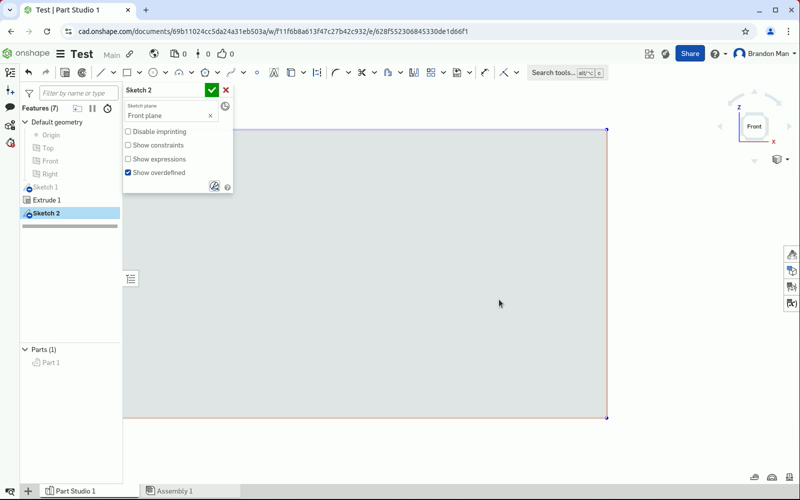
click(499, 299)
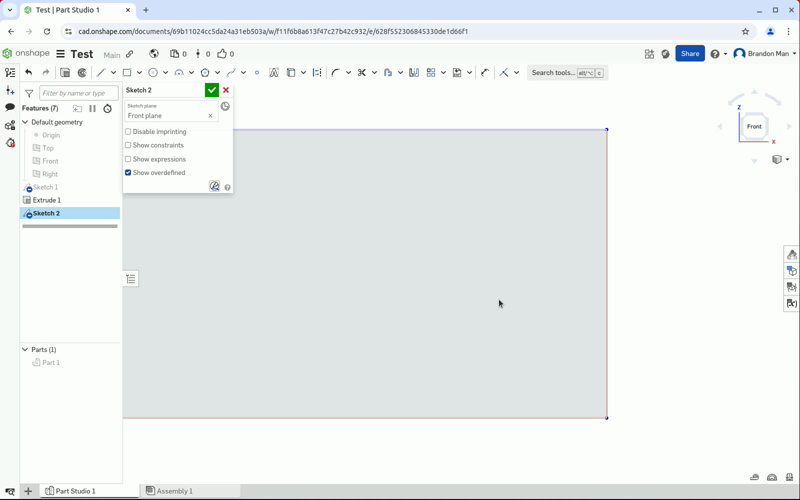
scroll(-6)
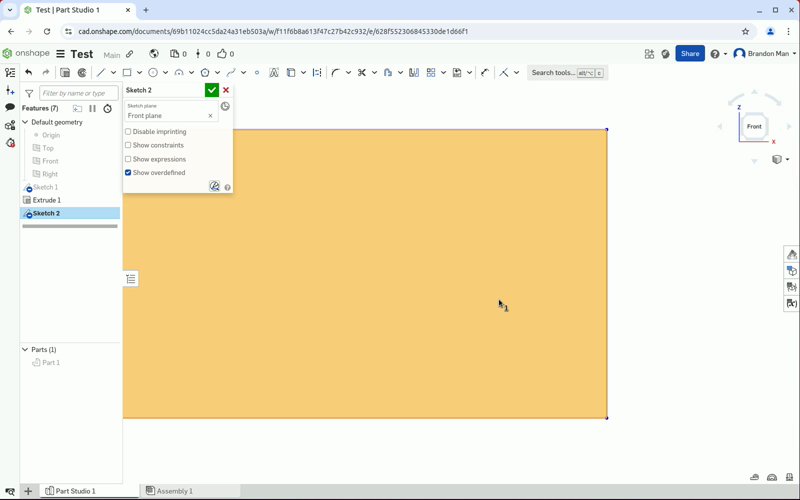
scroll(-6)
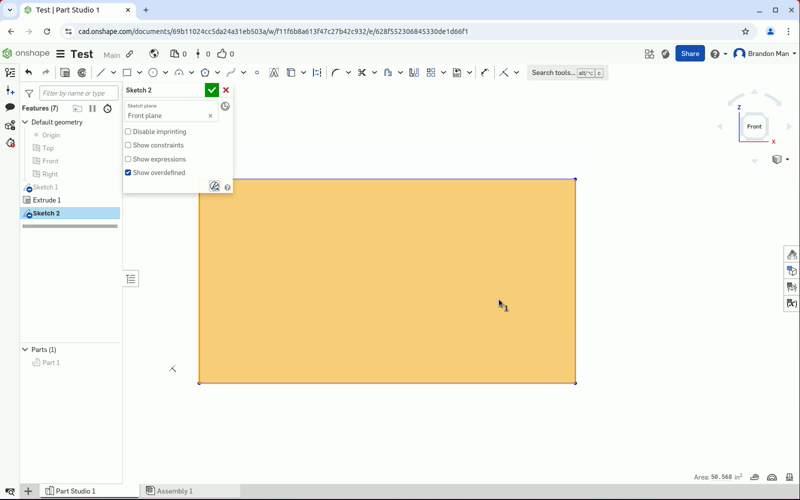
scroll(-6)
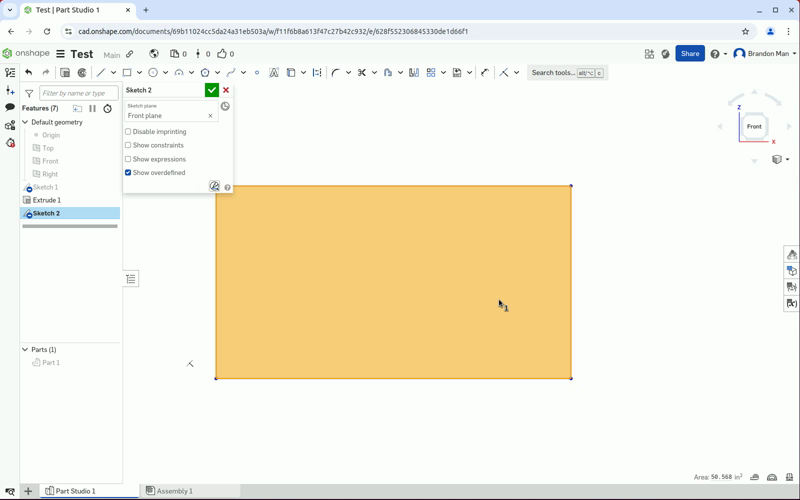
scroll(-6)
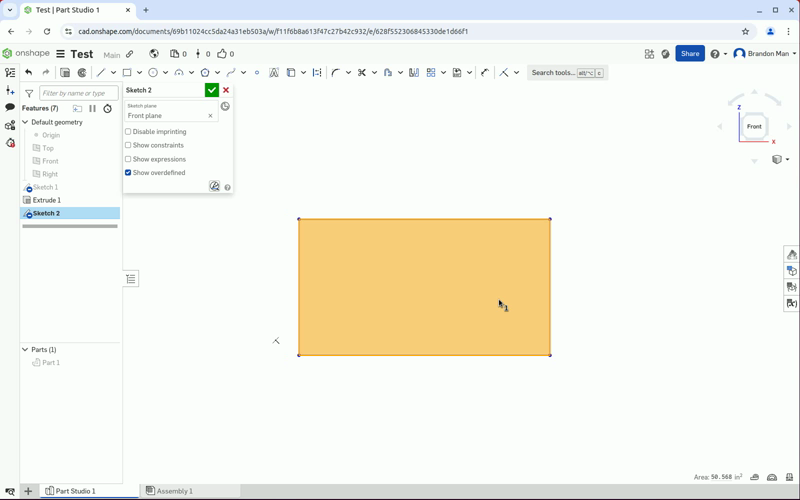
scroll(-6)
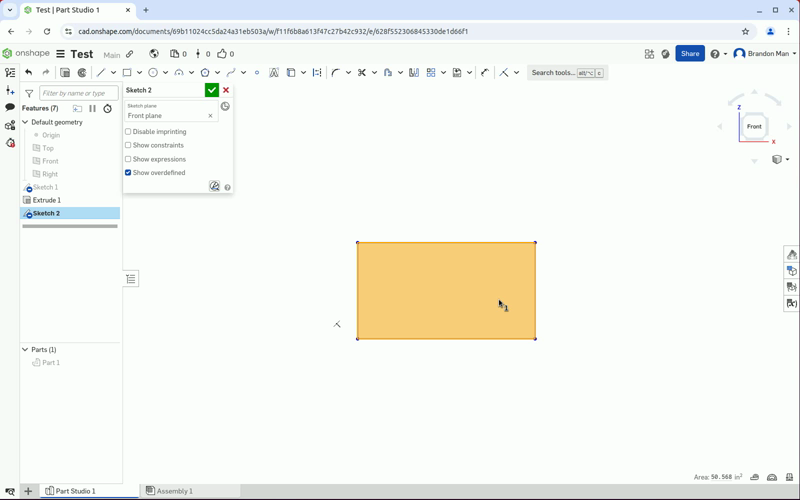
scroll(-6)
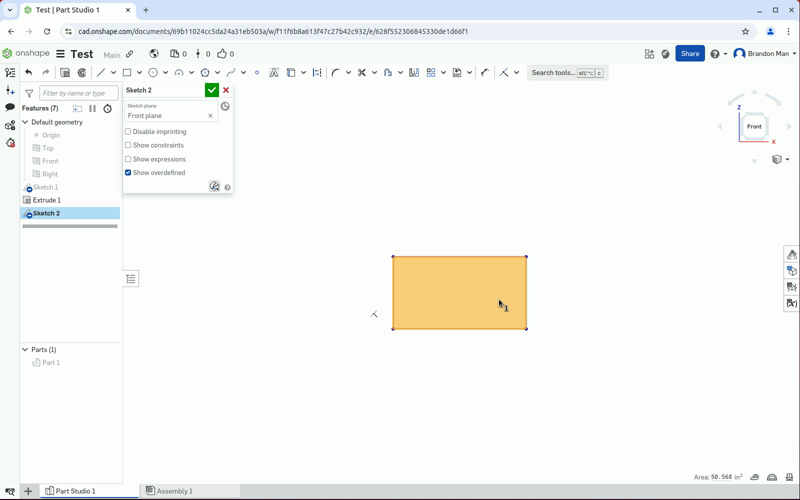
scroll(-6)
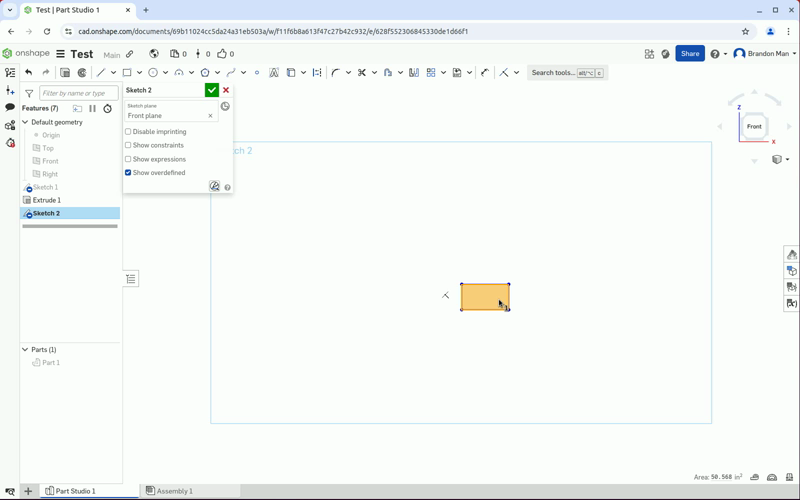
mouse_move(73, 352)
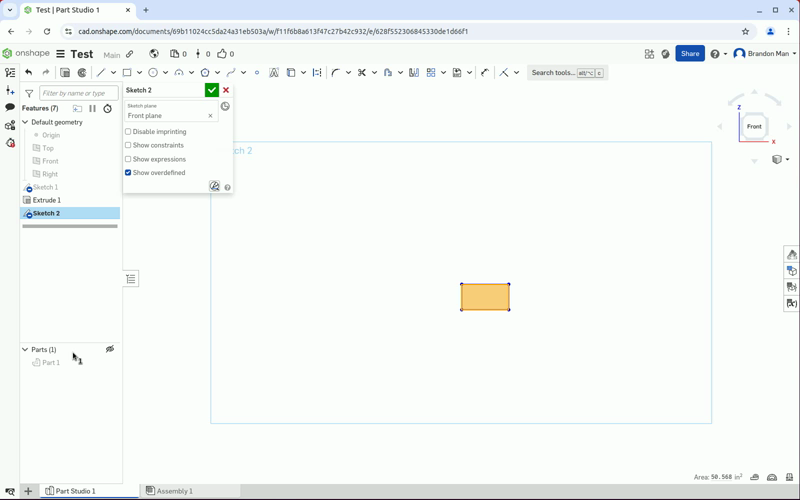
key(shift+y)
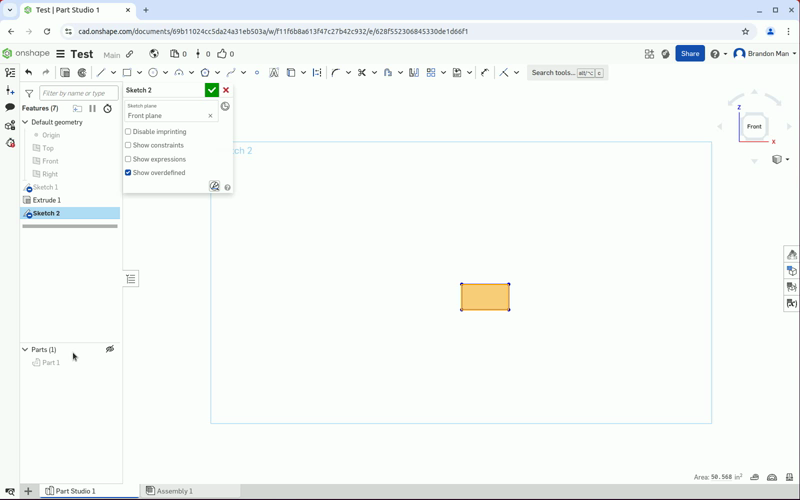
key(shift+e)
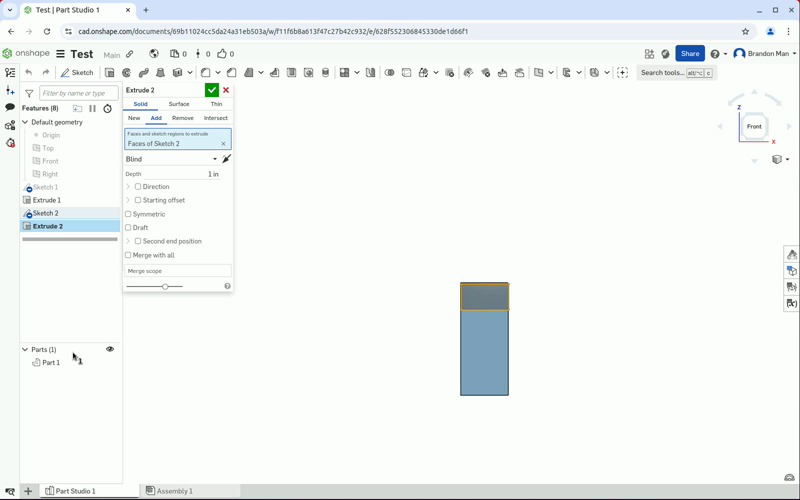
mouse_move(143, 106)
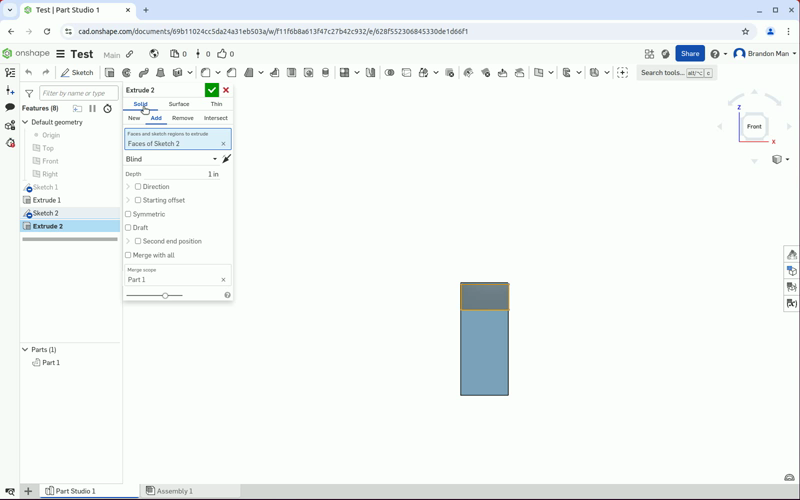
click(143, 106)
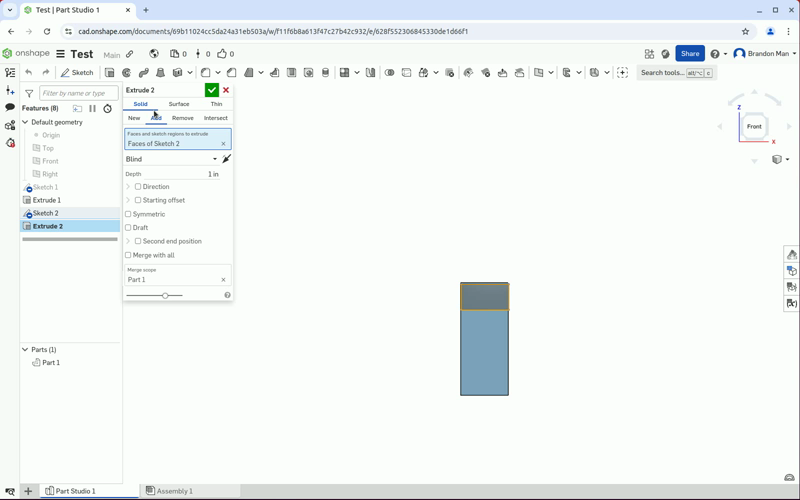
mouse_move(186, 120)
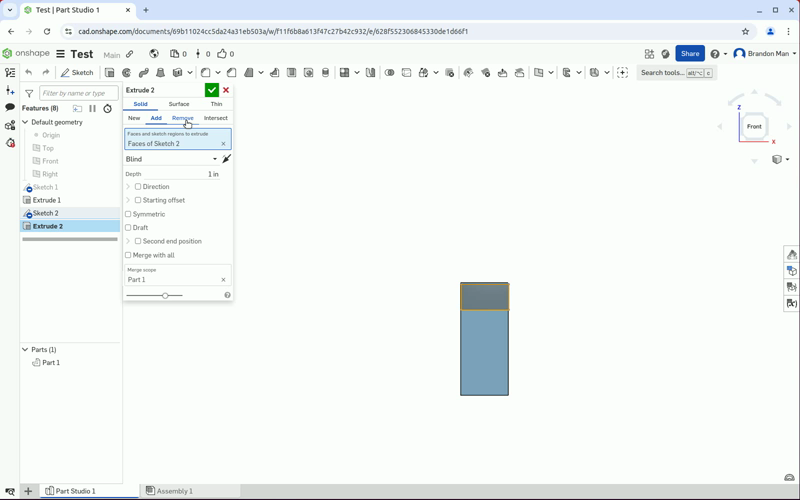
click(186, 120)
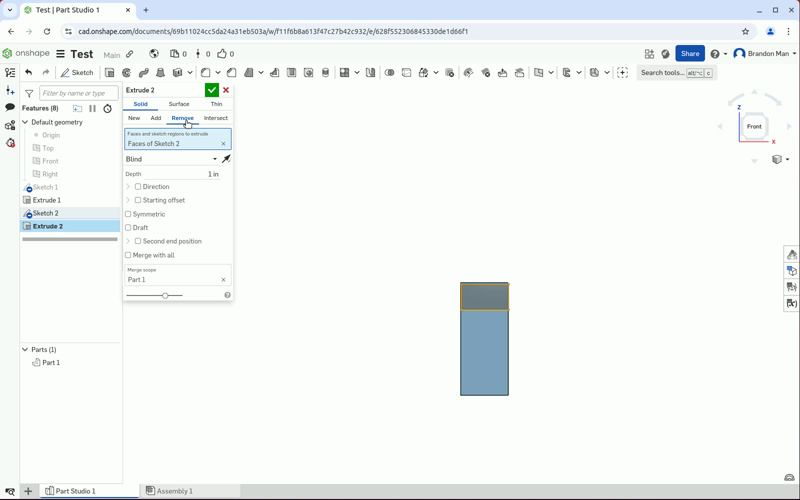
key(tab, 4)
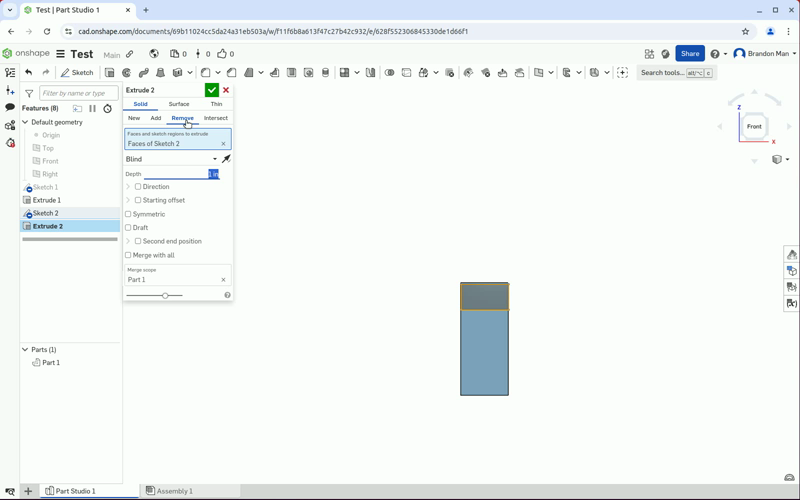
text(4.814)
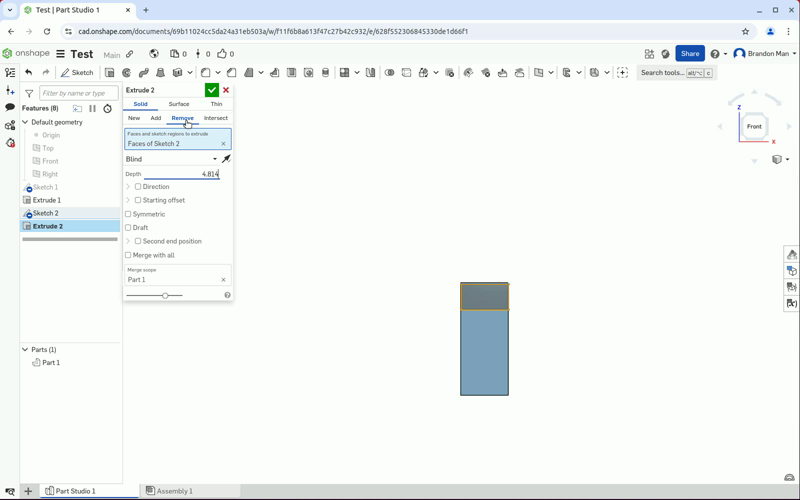
key(tab, 6)
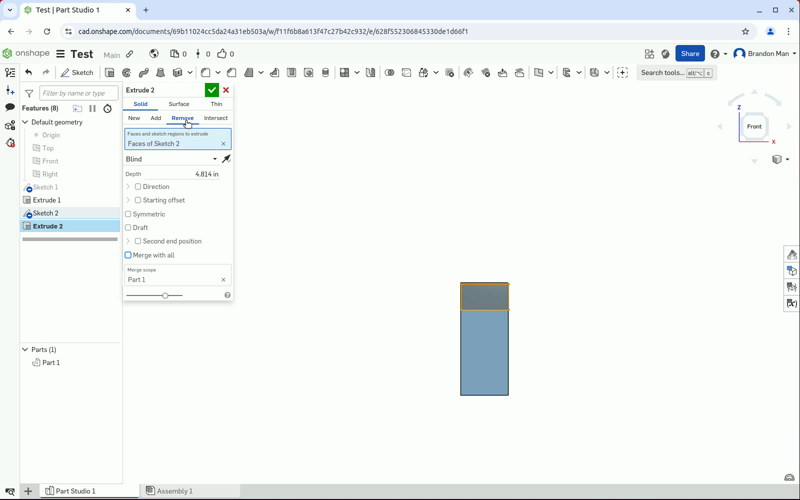
key(space)
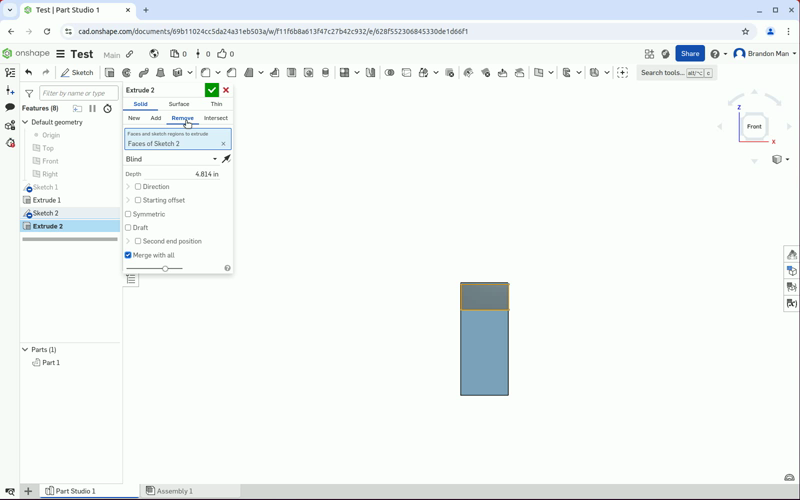
key(enter)
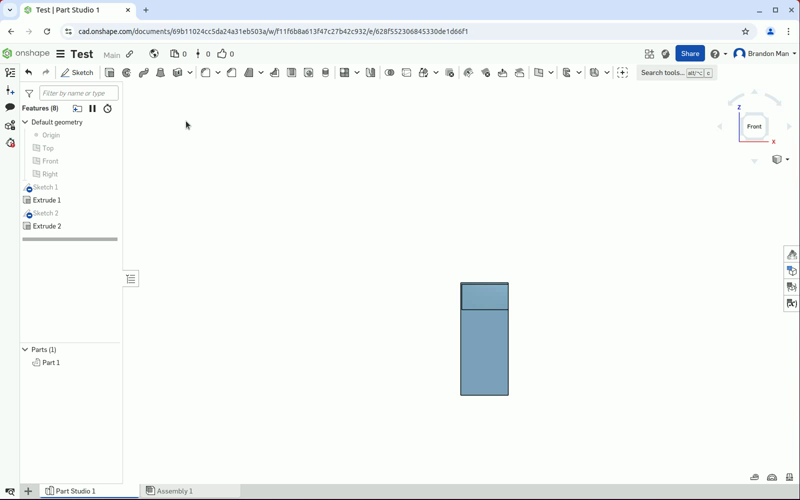
key(shift+h)
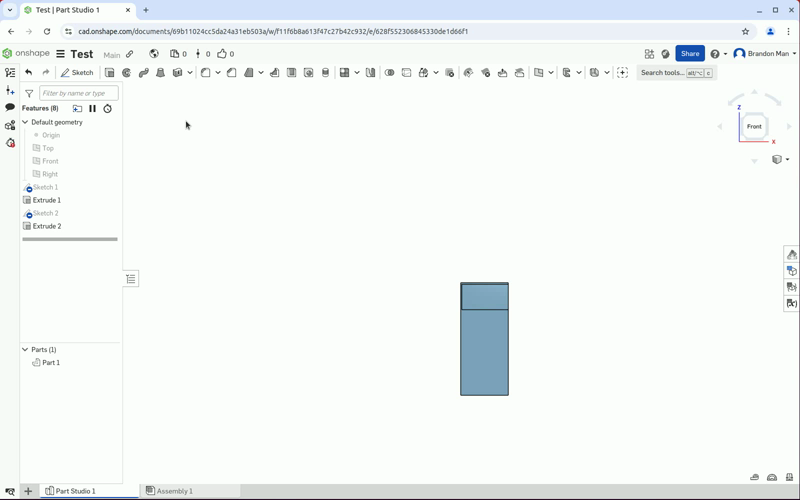
key(shift+h)
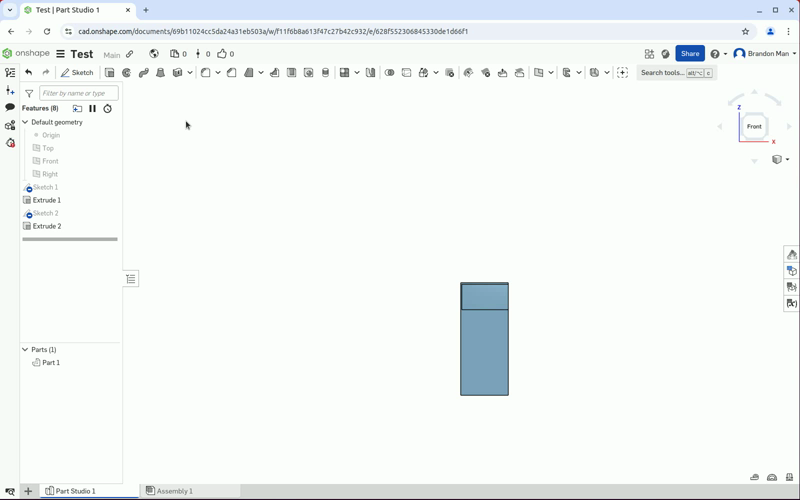
mouse_move(73, 189)
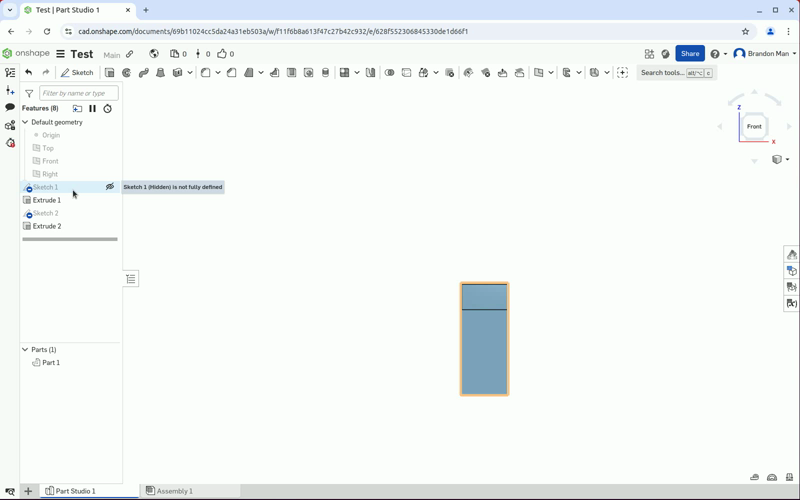
click(73, 189)
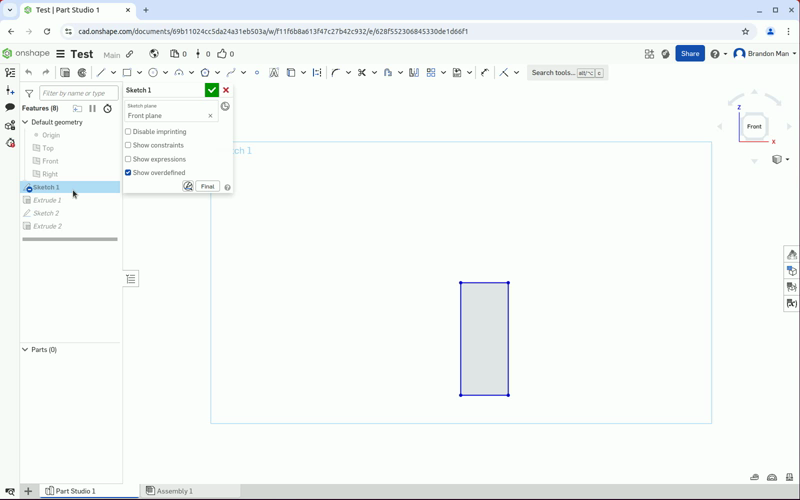
mouse_move(229, 92)
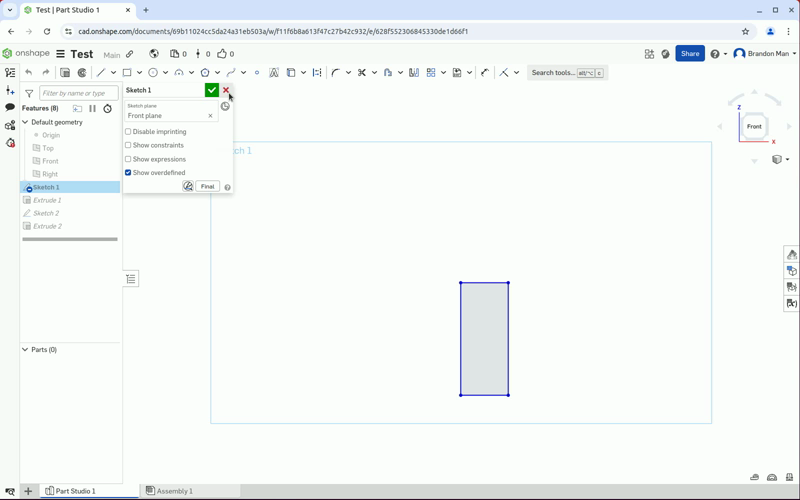
click(229, 92)
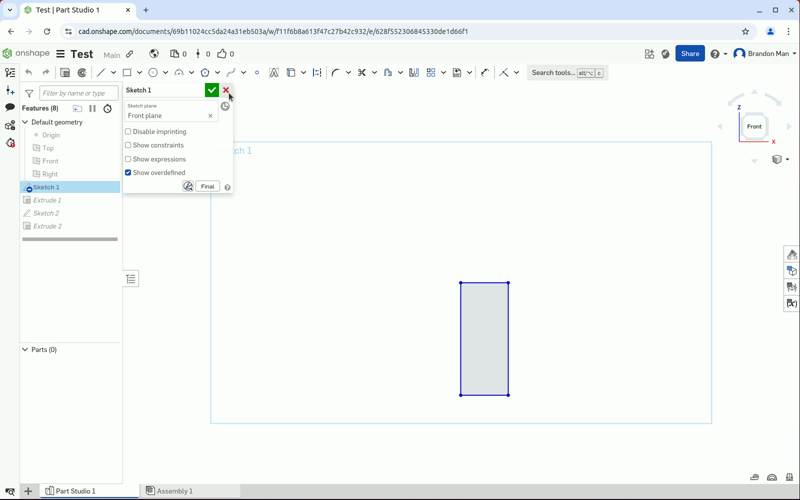
key(shift+s)
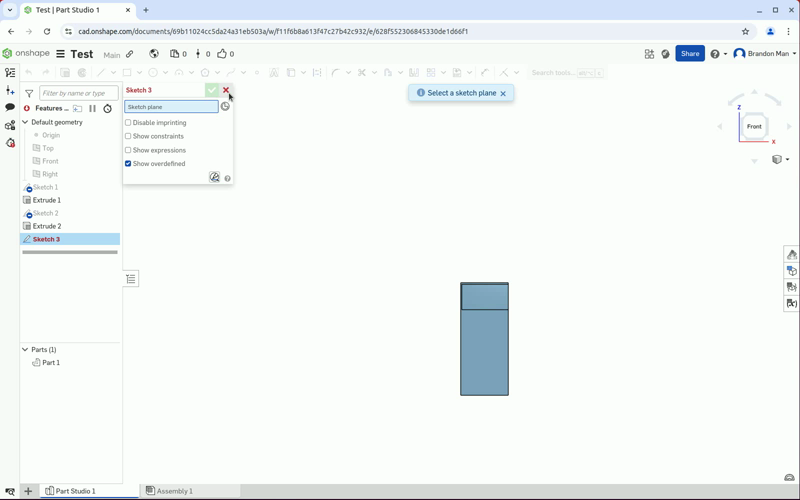
mouse_move(73, 163)
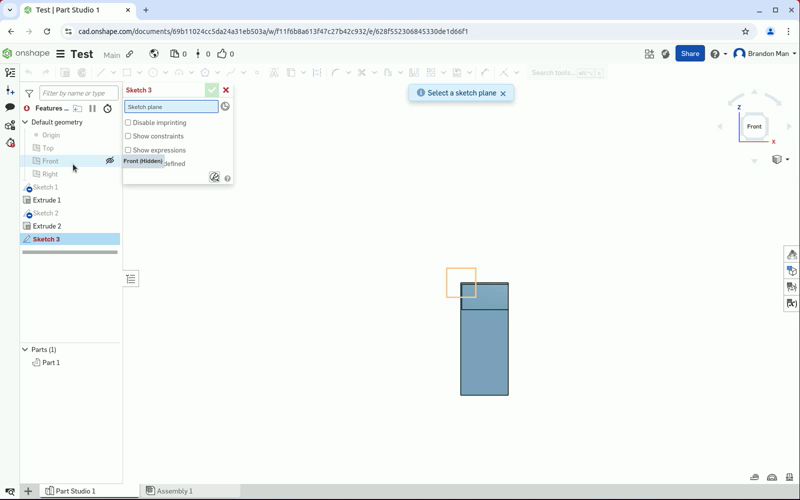
click(73, 163)
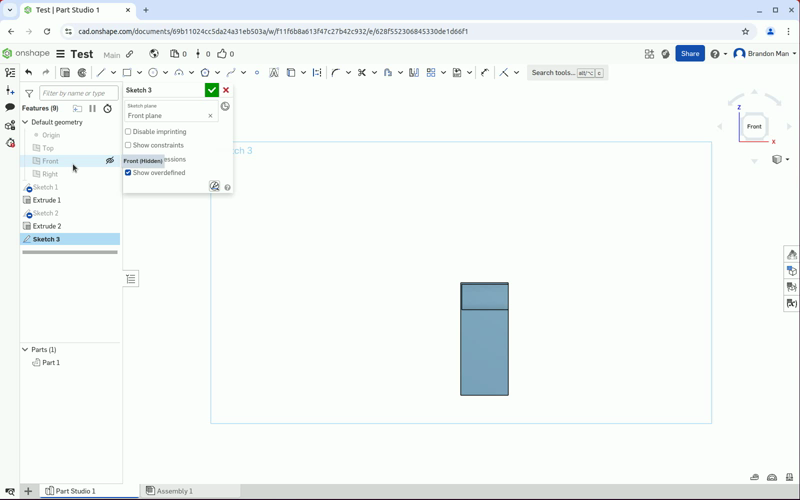
mouse_move(73, 352)
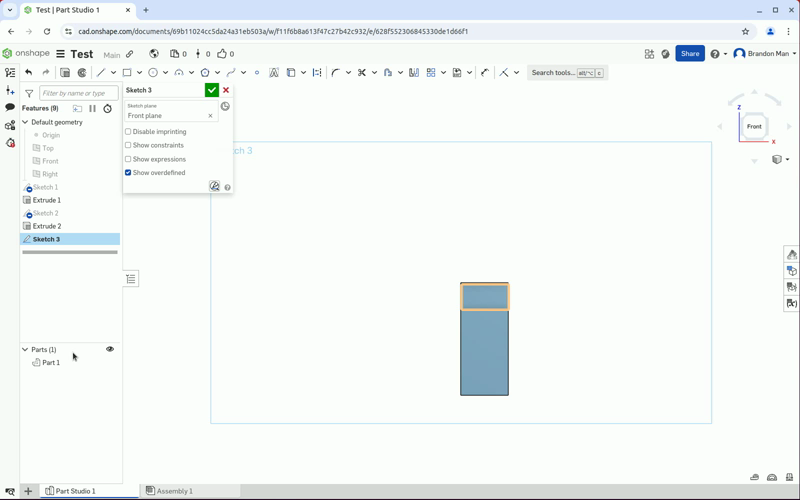
key(y)
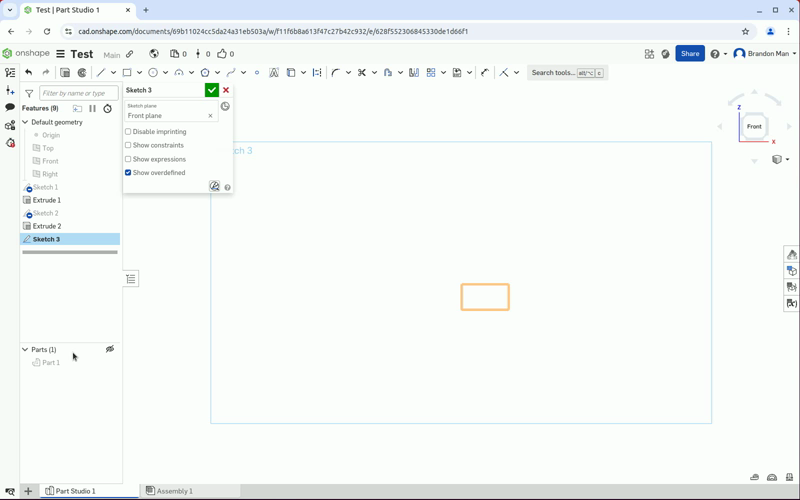
key(l)
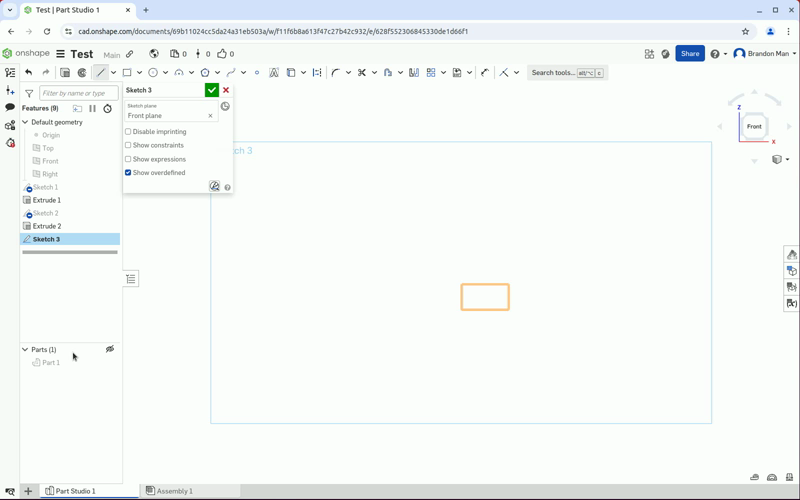
key_down(shift)
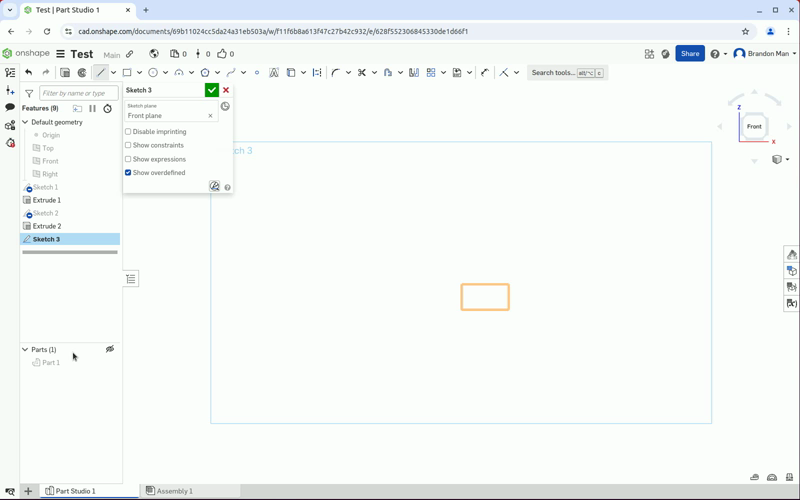
mouse_move(461, 339)
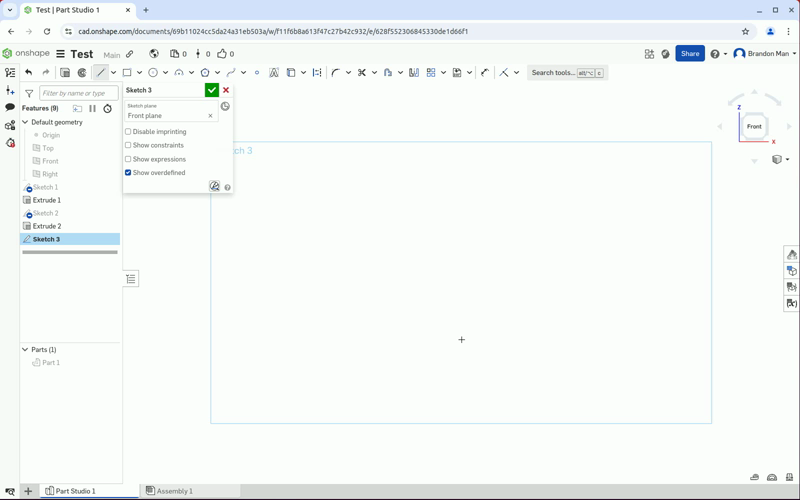
click(461, 339)
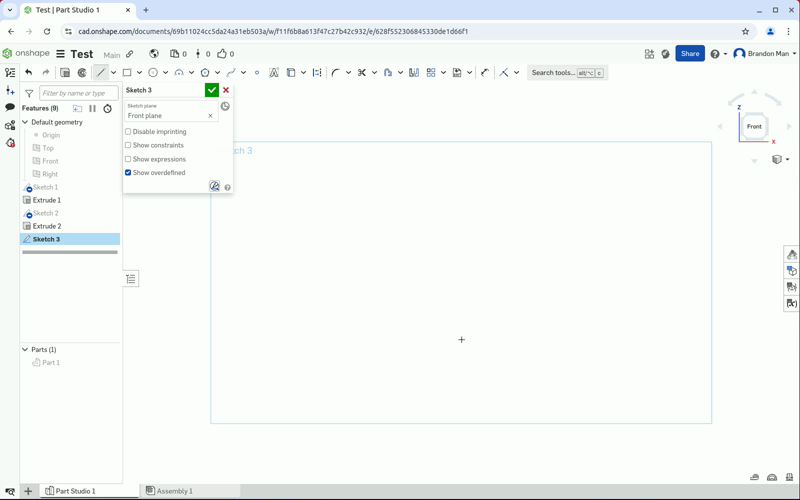
key_up(shift)
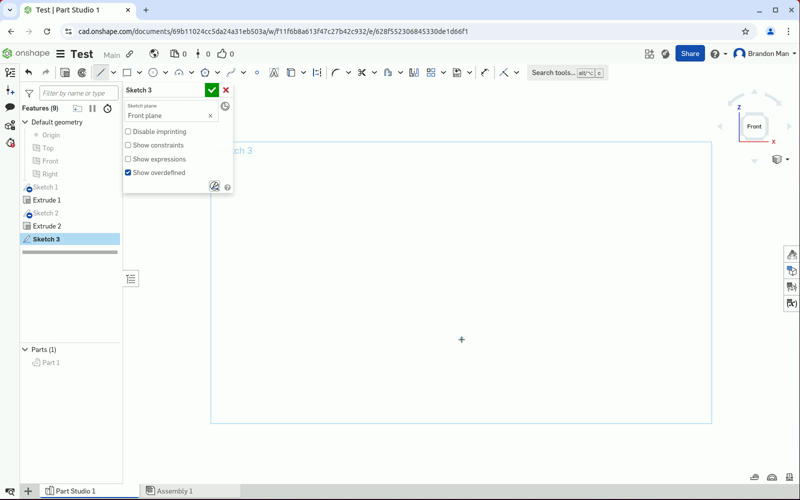
key_down(shift)
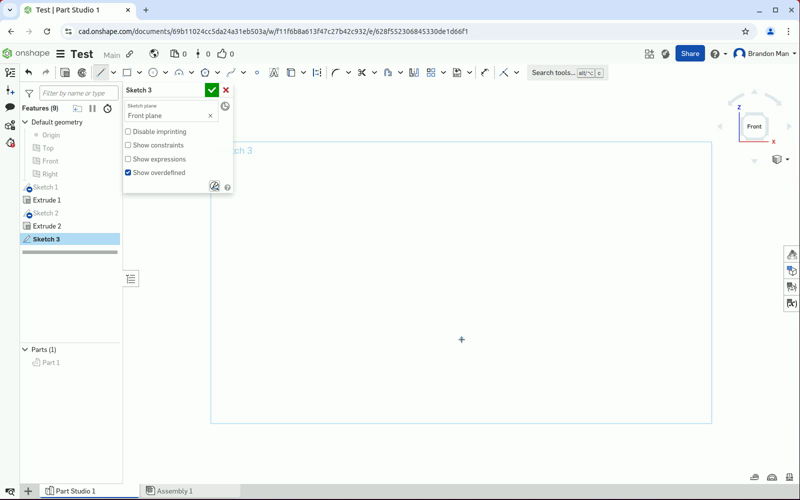
mouse_move(492, 339)
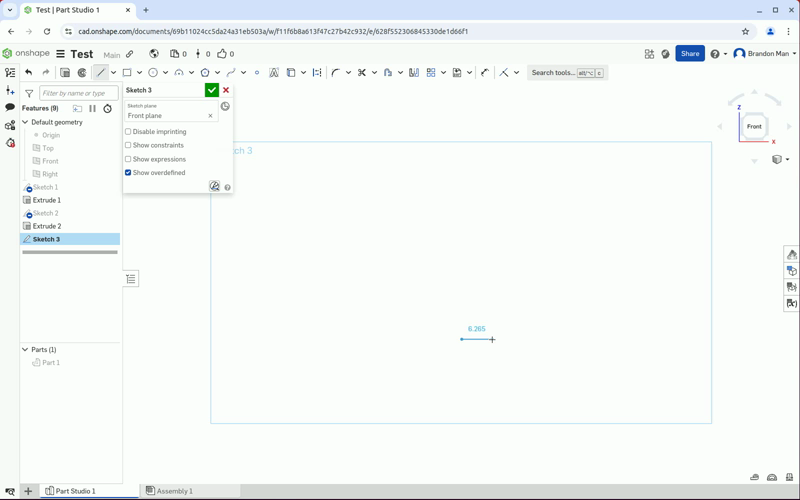
mouse_move(508, 339)
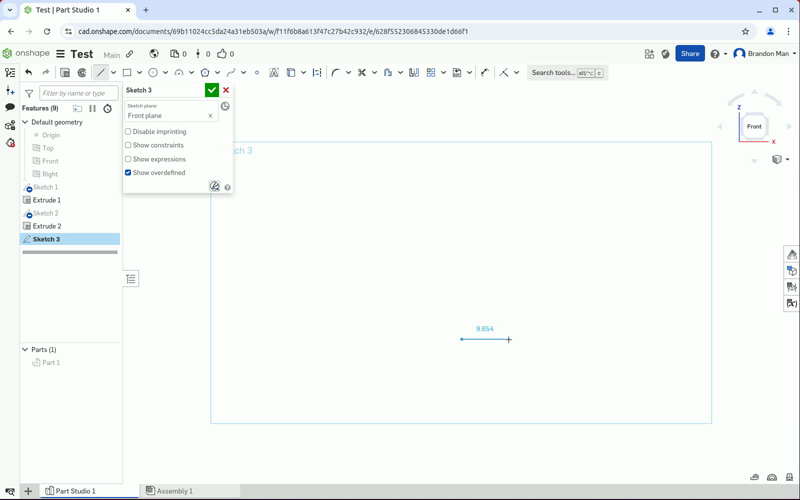
click(508, 339)
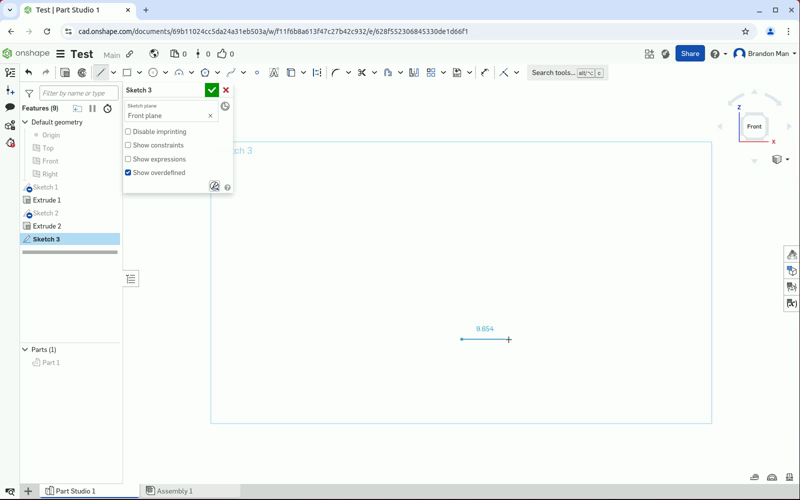
key_up(shift)
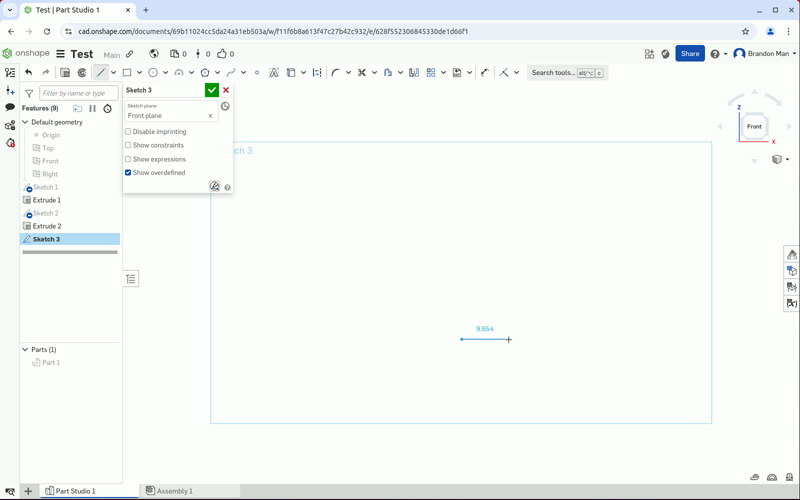
key_down(shift)
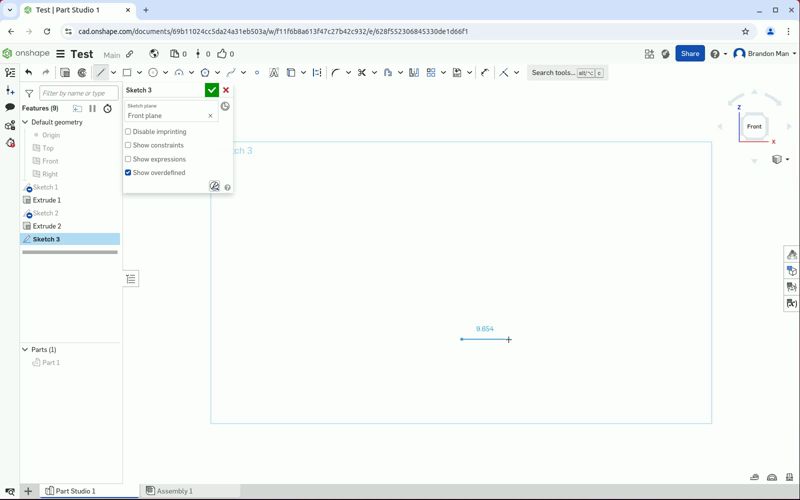
mouse_move(538, 339)
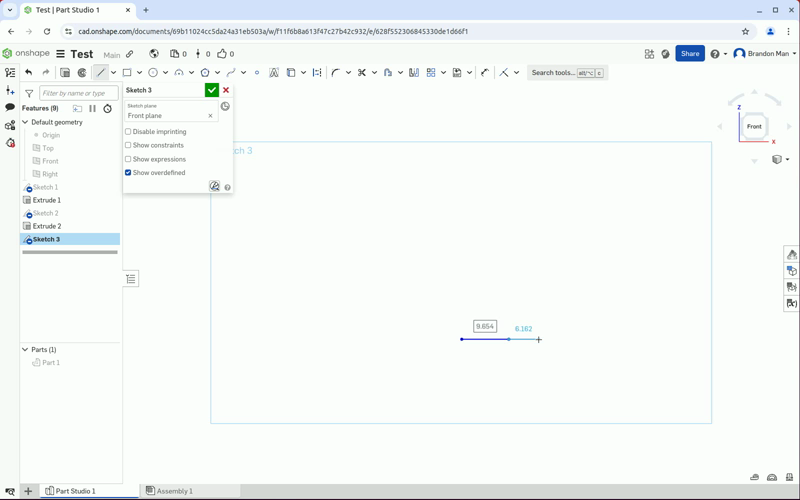
mouse_move(508, 313)
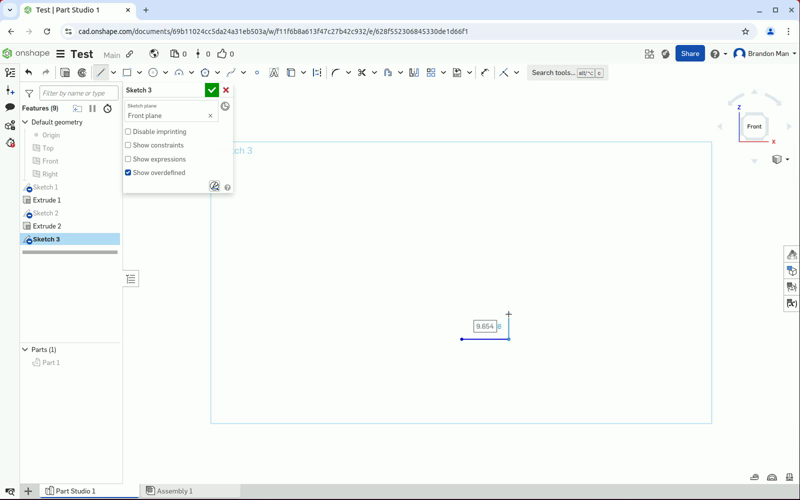
click(508, 313)
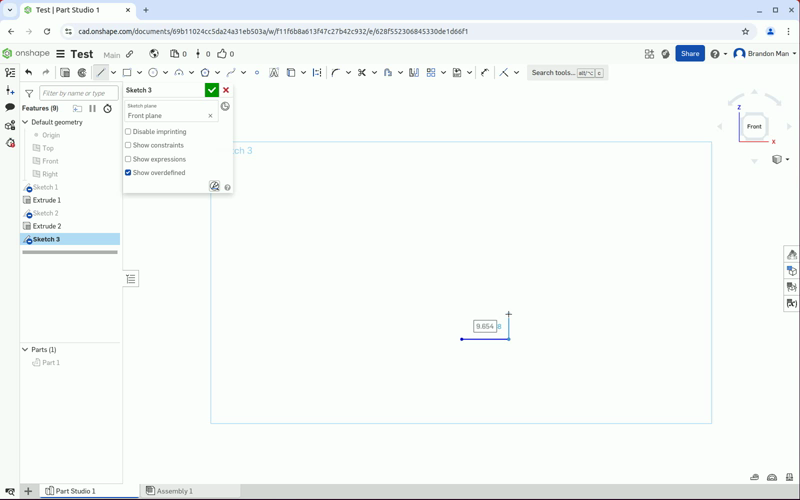
key_up(shift)
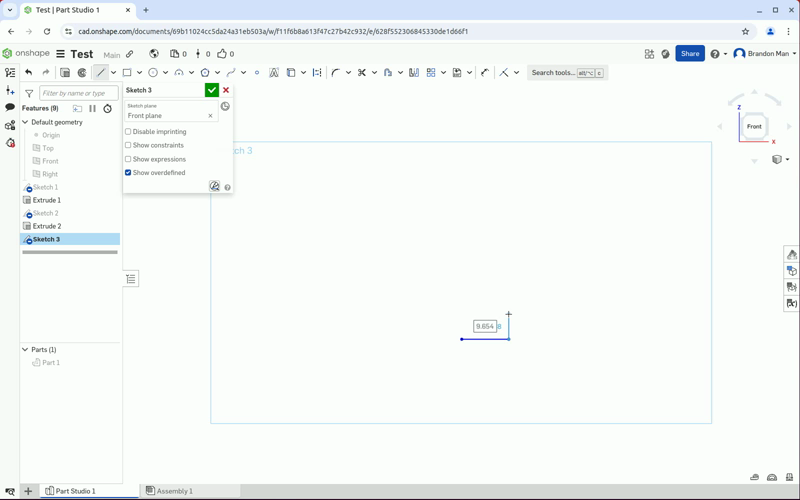
key_down(shift)
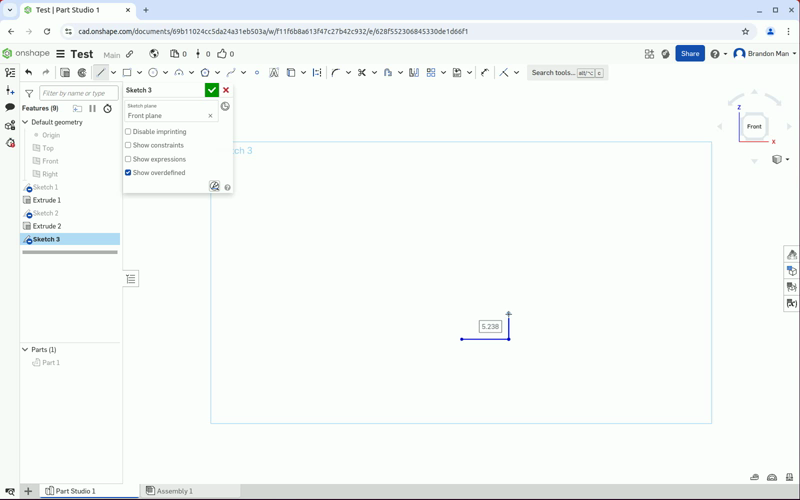
mouse_move(538, 313)
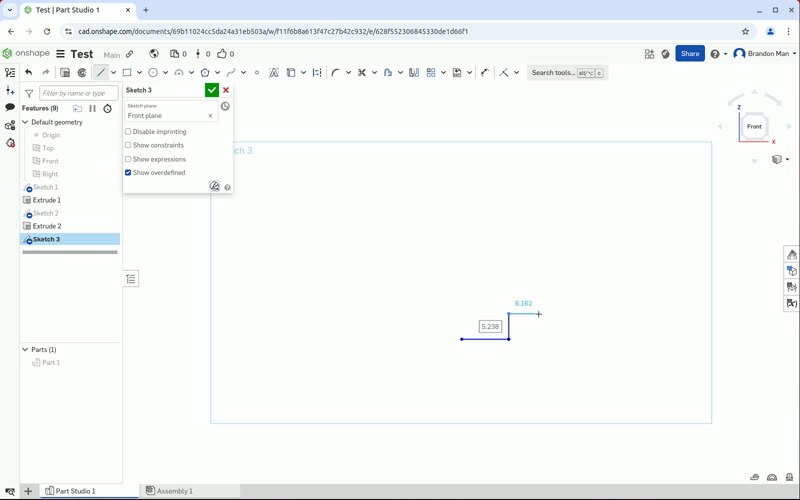
mouse_move(461, 313)
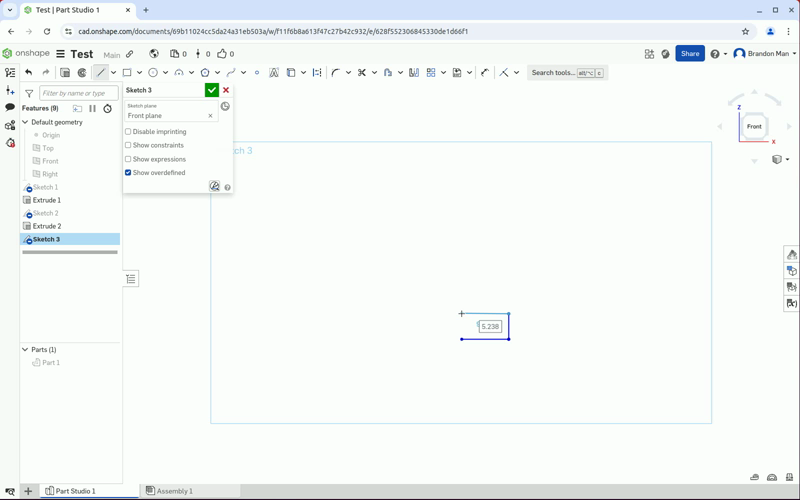
click(461, 313)
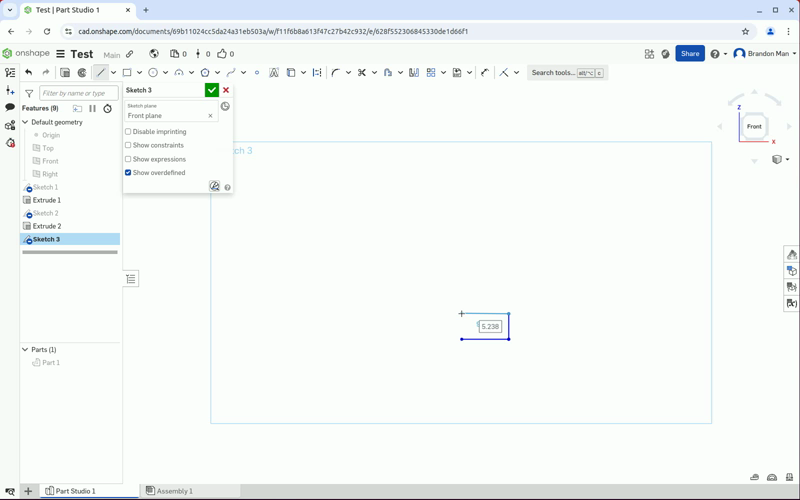
key_up(shift)
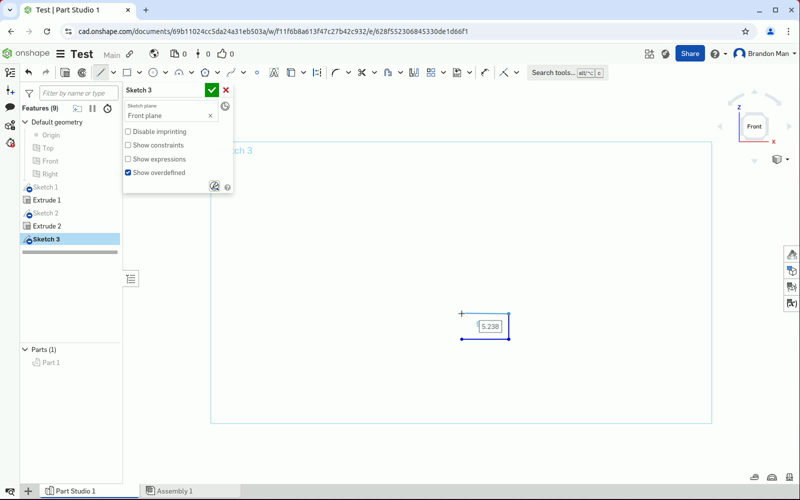
mouse_move(492, 313)
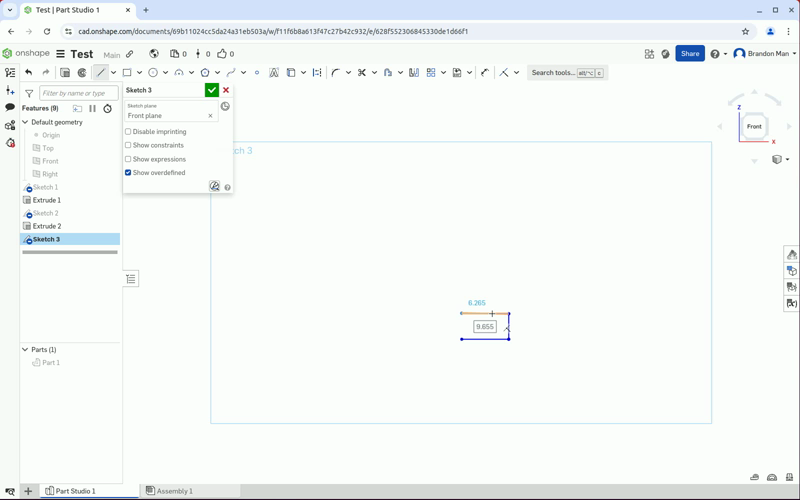
key_down(shift)
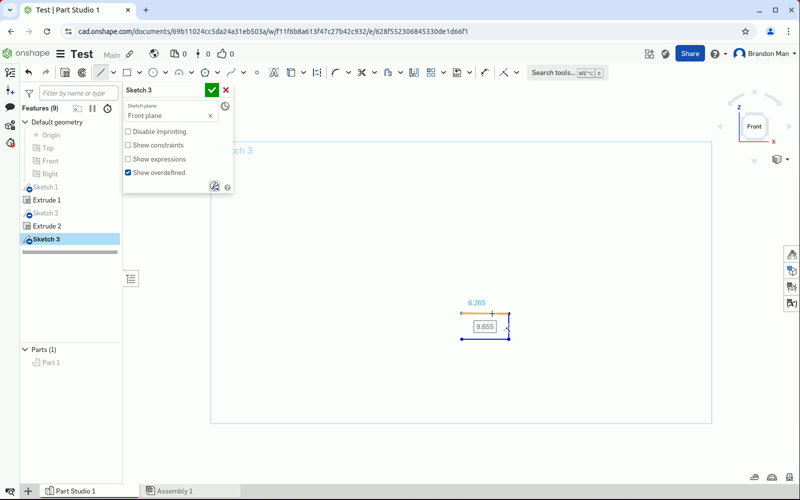
mouse_move(461, 339)
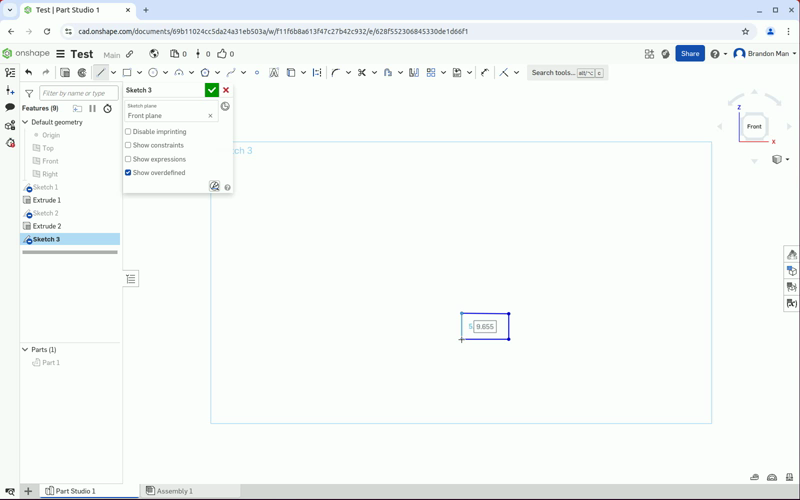
key_up(shift)
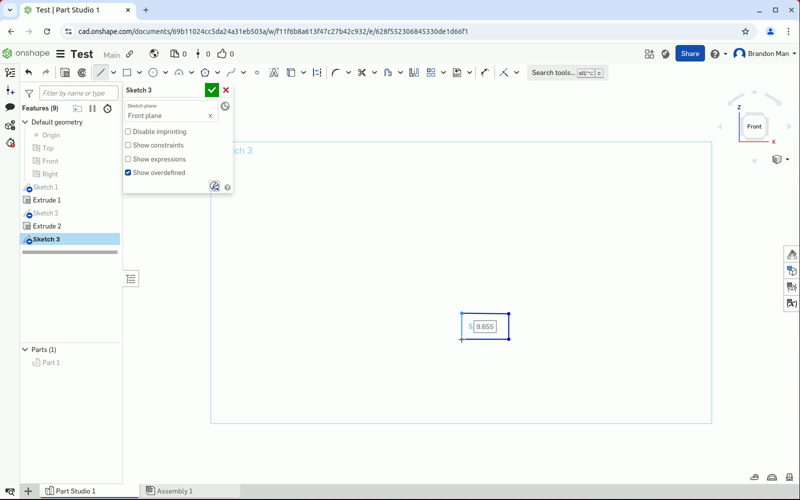
click(461, 339)
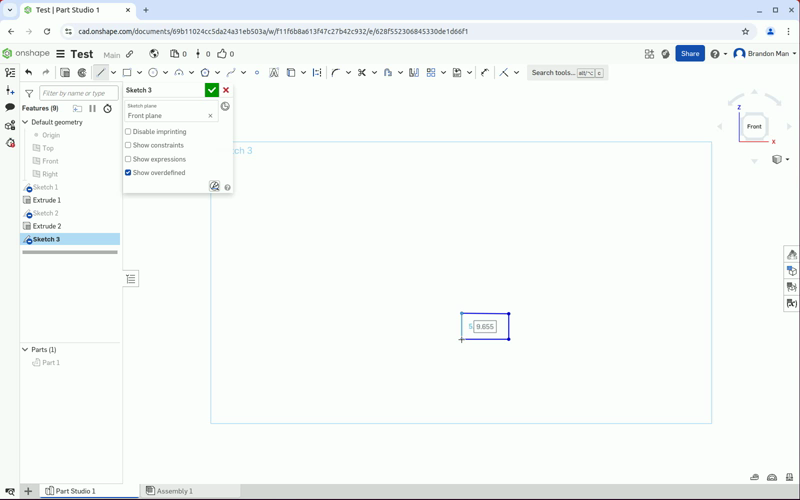
key(esc)
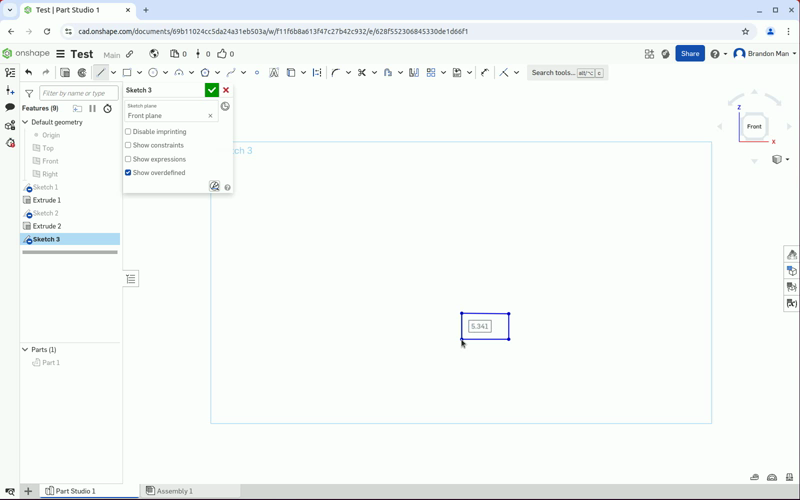
mouse_move(482, 327)
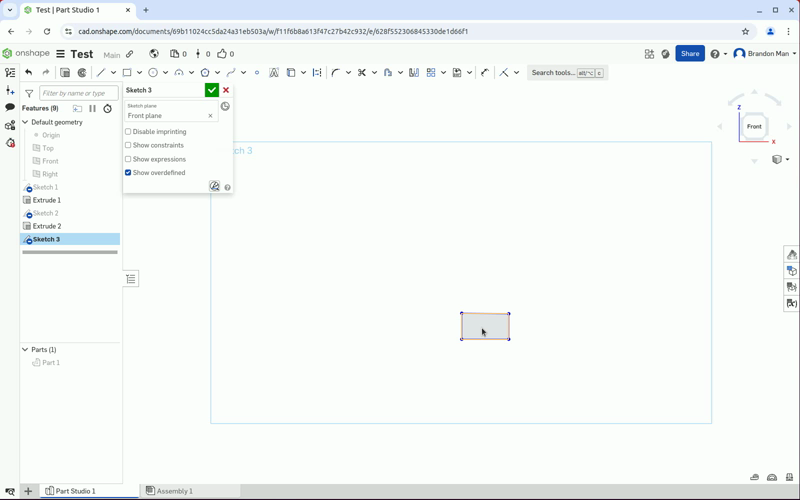
scroll(6)
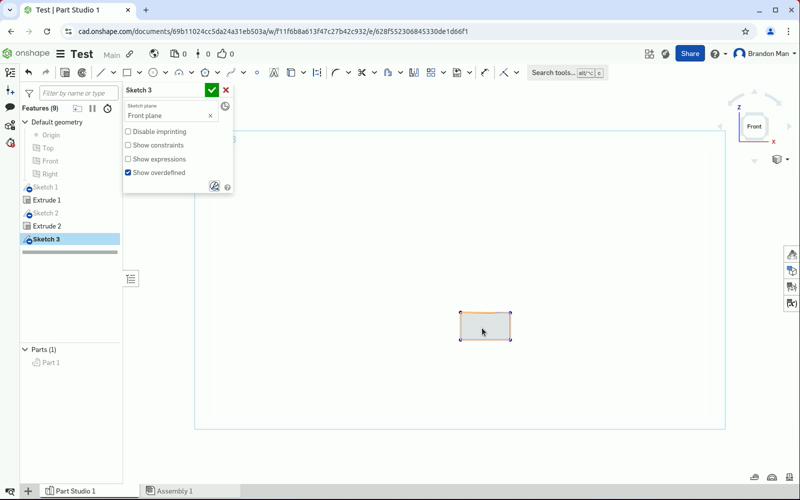
scroll(6)
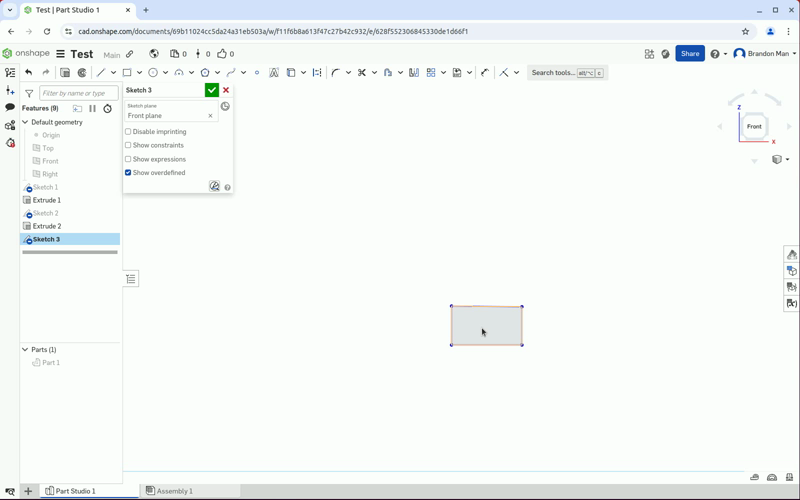
scroll(6)
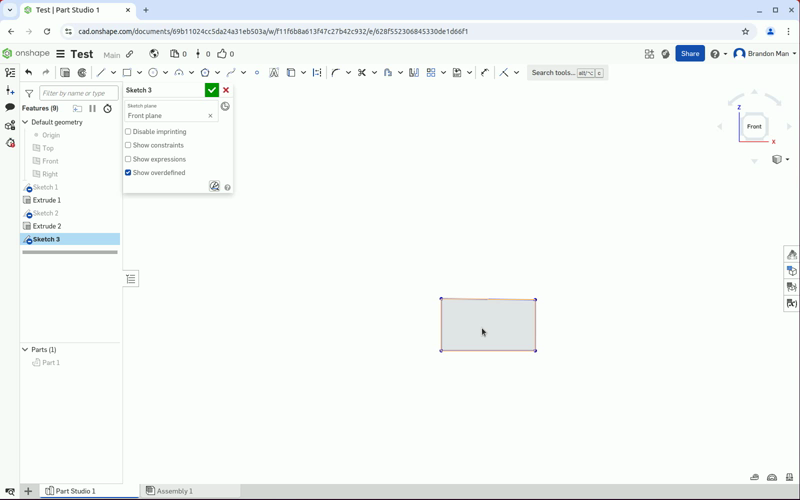
scroll(6)
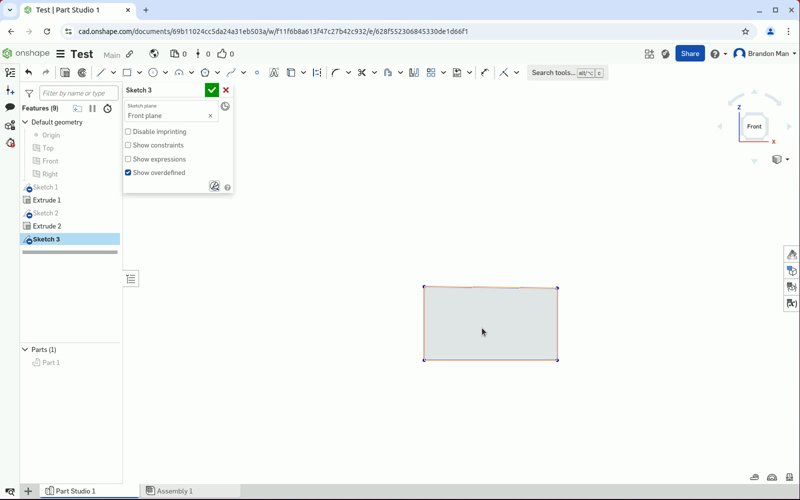
scroll(6)
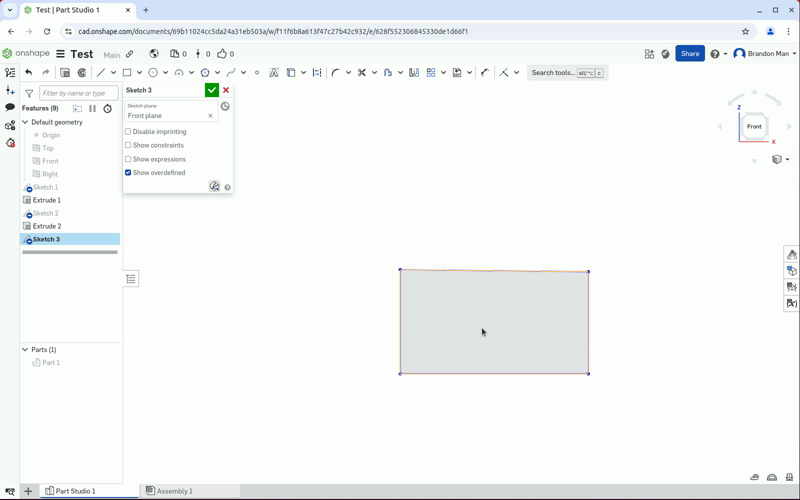
scroll(6)
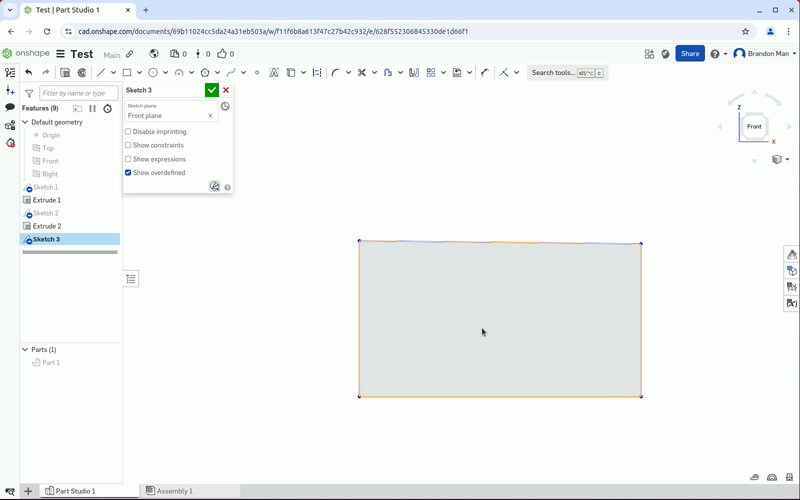
scroll(6)
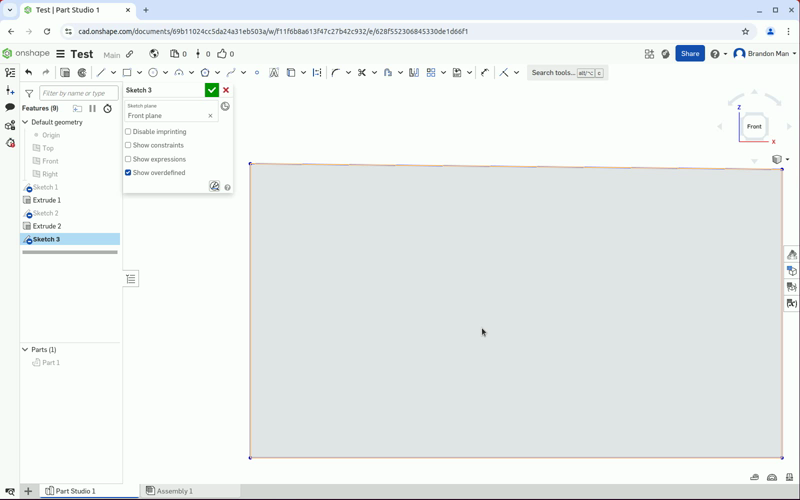
click(482, 327)
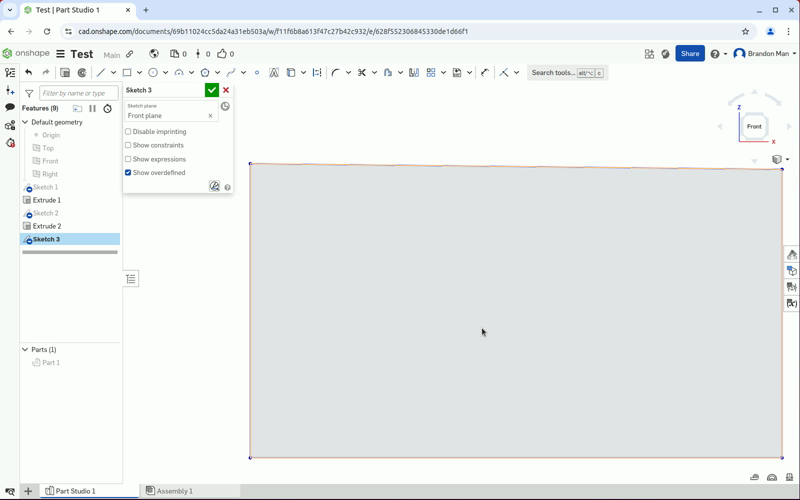
scroll(-6)
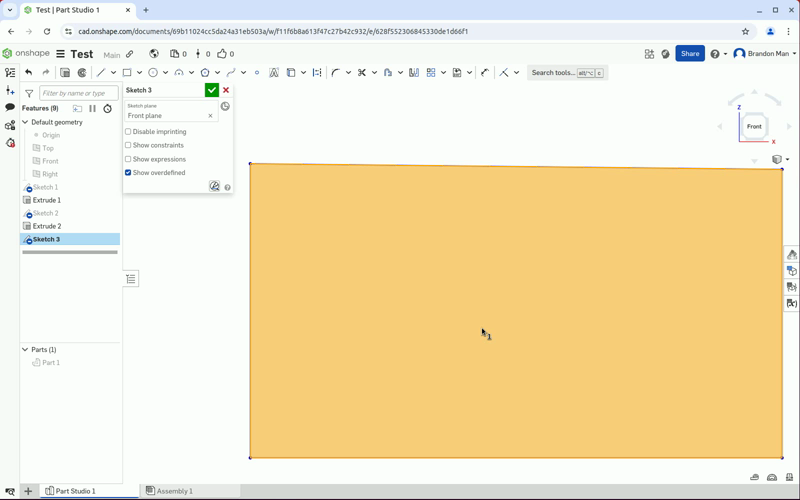
scroll(-6)
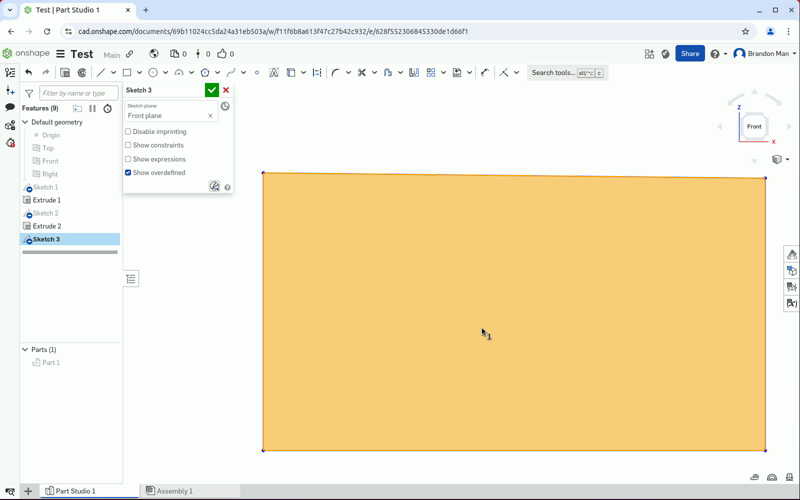
scroll(-6)
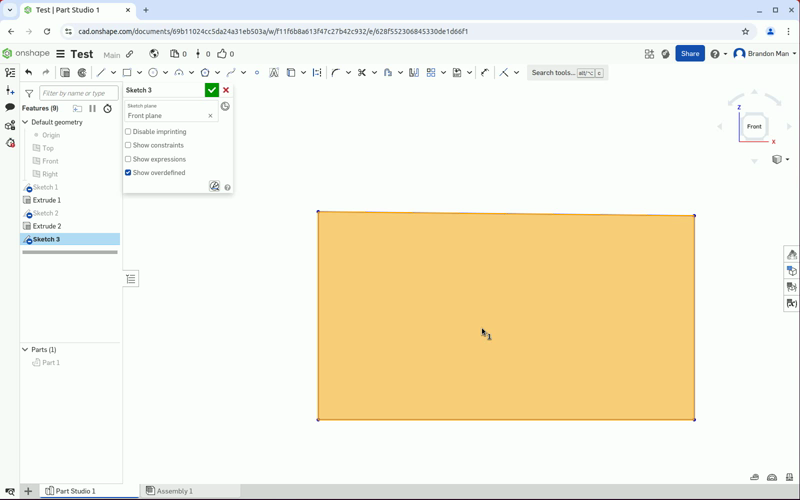
scroll(-6)
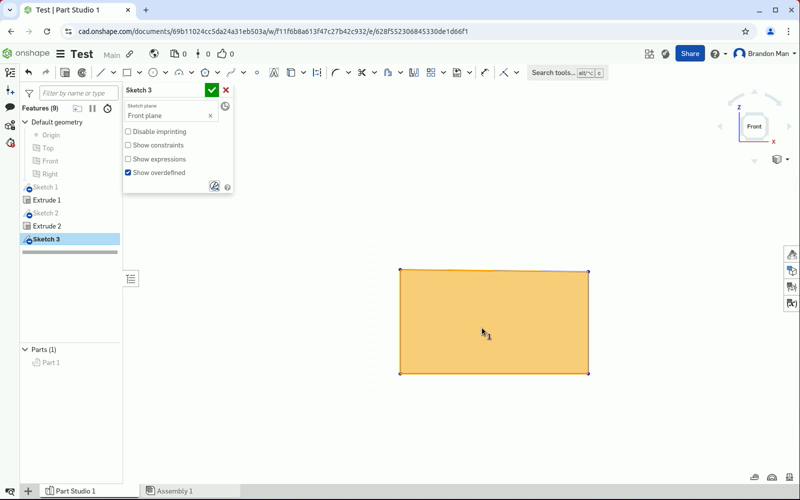
scroll(-6)
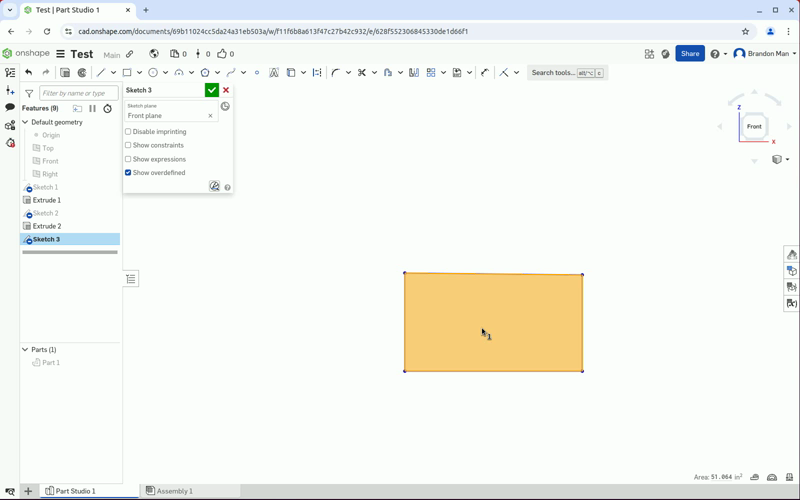
scroll(-6)
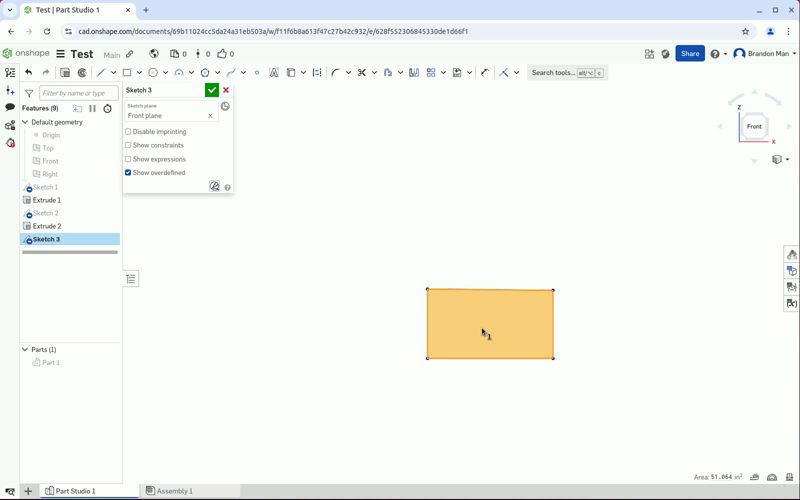
scroll(-6)
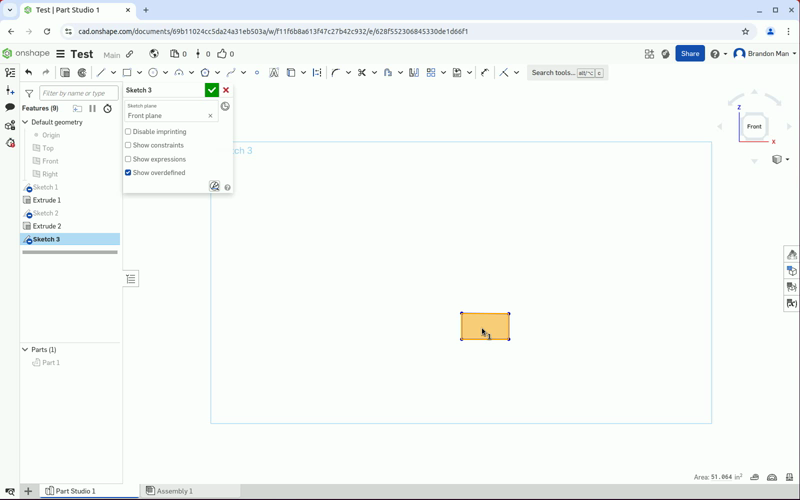
mouse_move(73, 352)
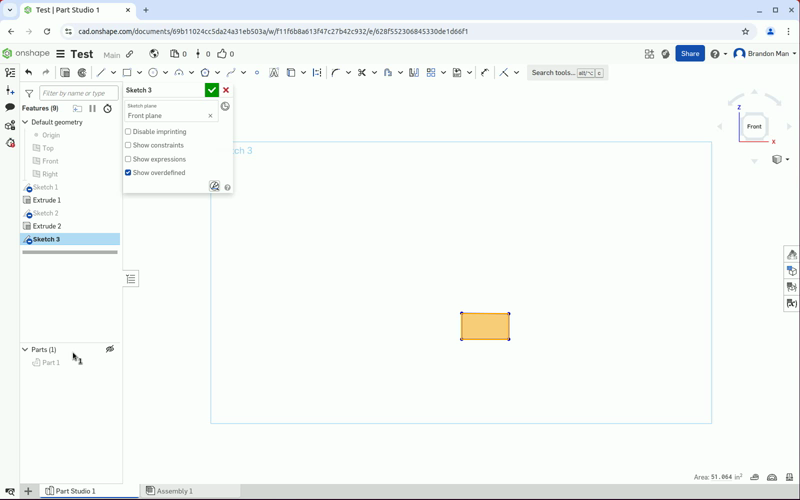
key(shift+y)
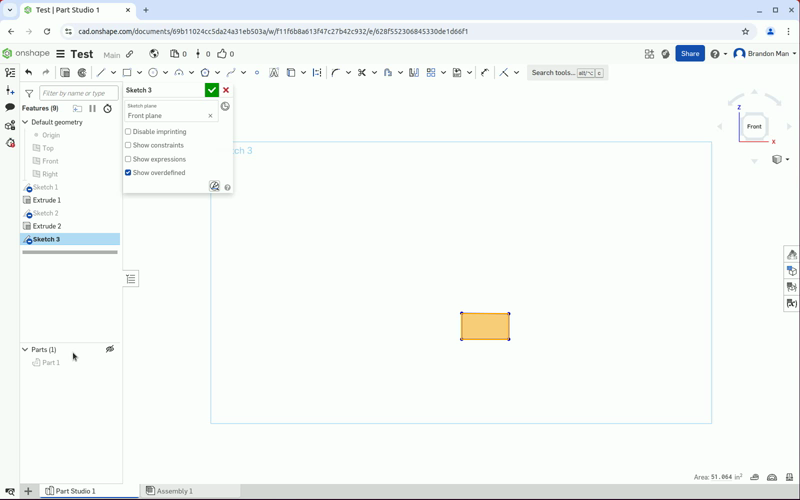
key(shift+e)
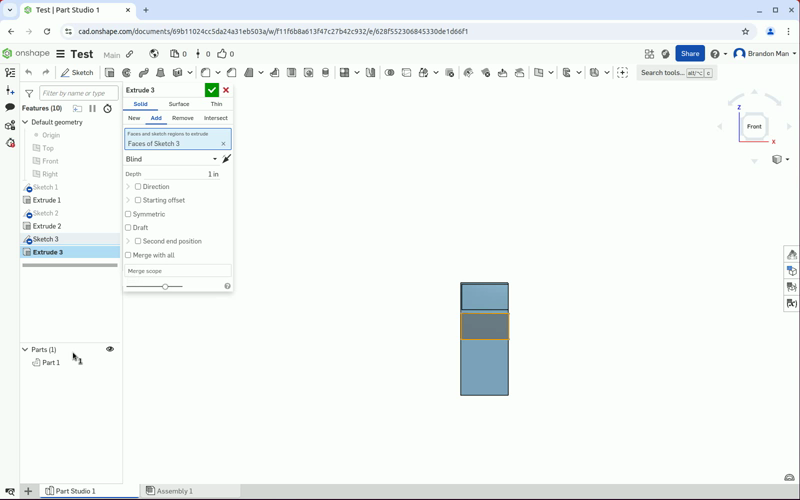
mouse_move(143, 106)
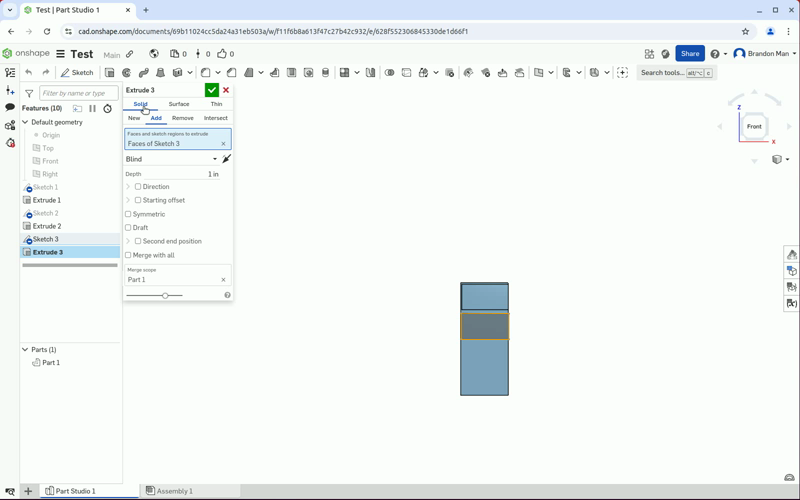
click(143, 106)
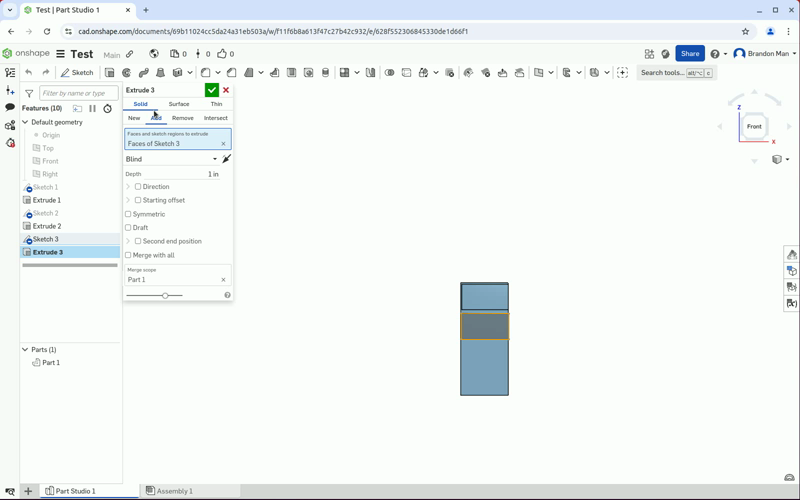
mouse_move(186, 120)
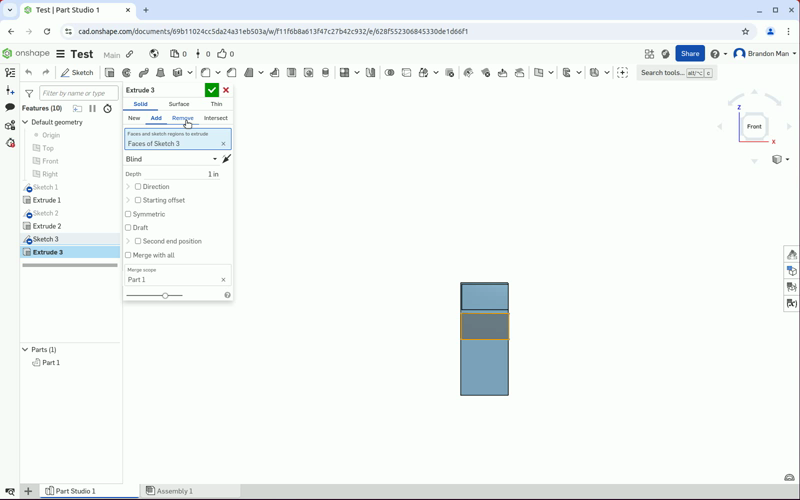
click(186, 120)
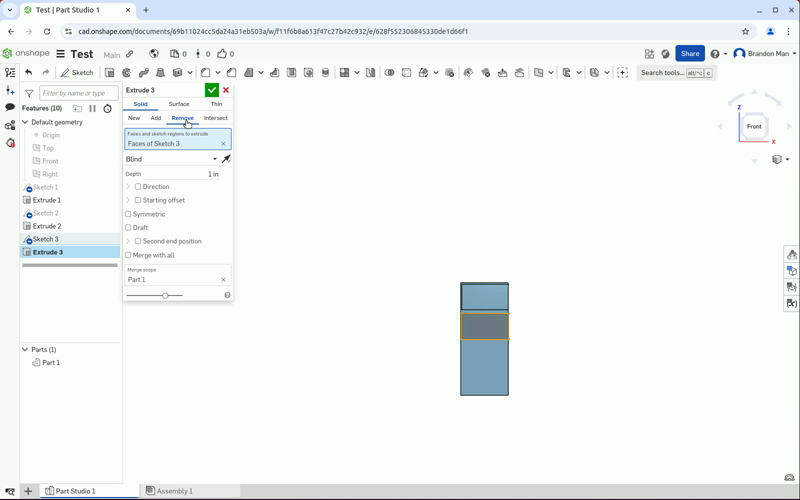
key(tab, 4)
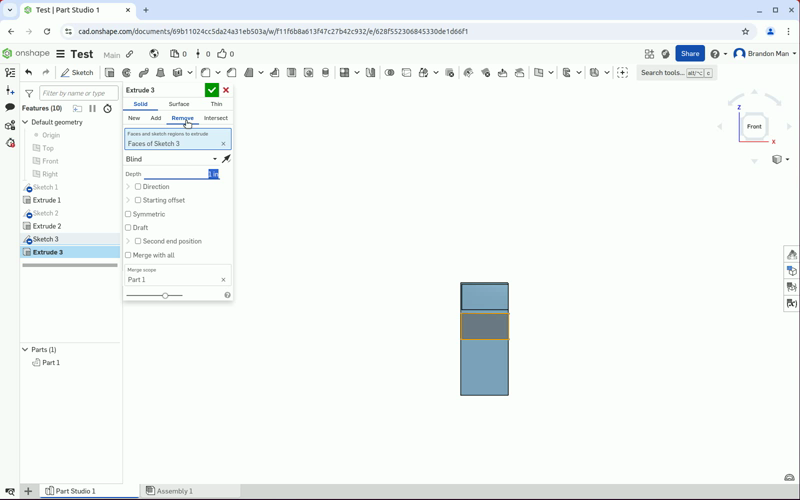
text(4.814)
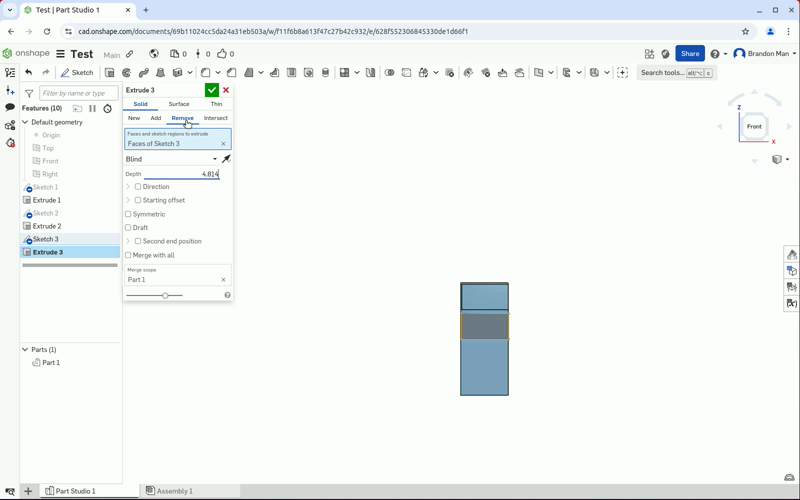
key(tab, 6)
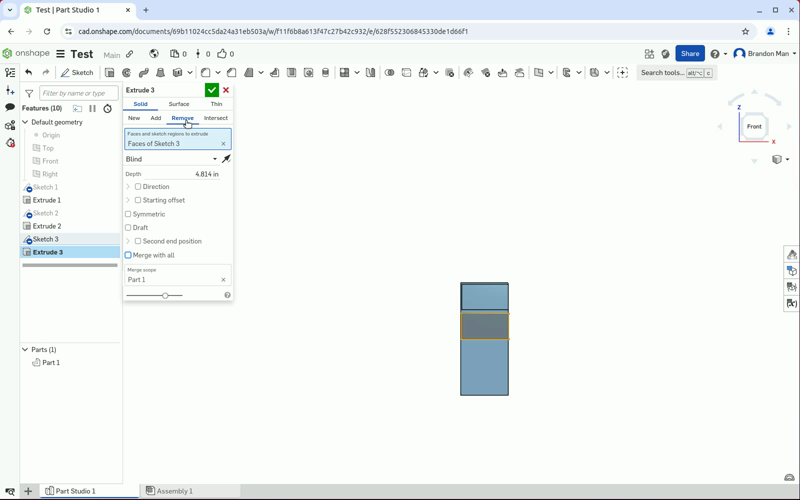
key(space)
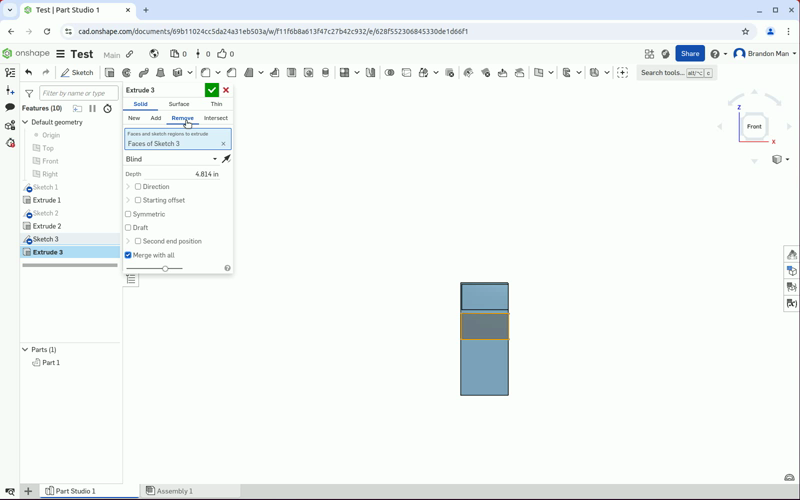
key(enter)
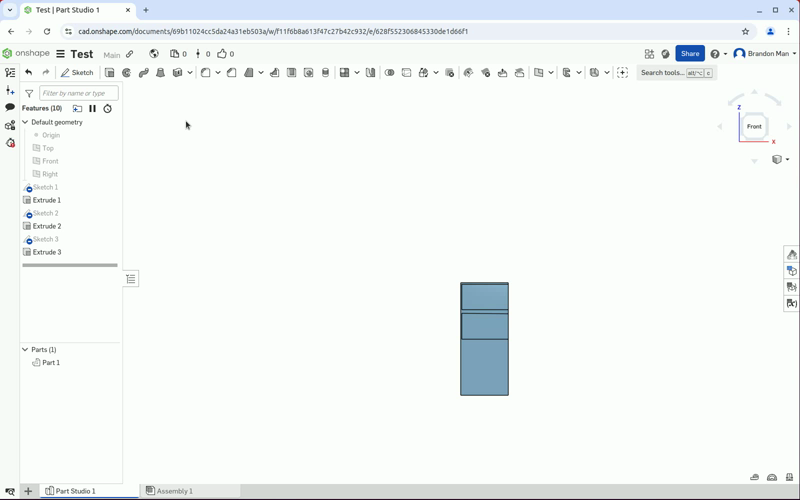
key(shift+h)
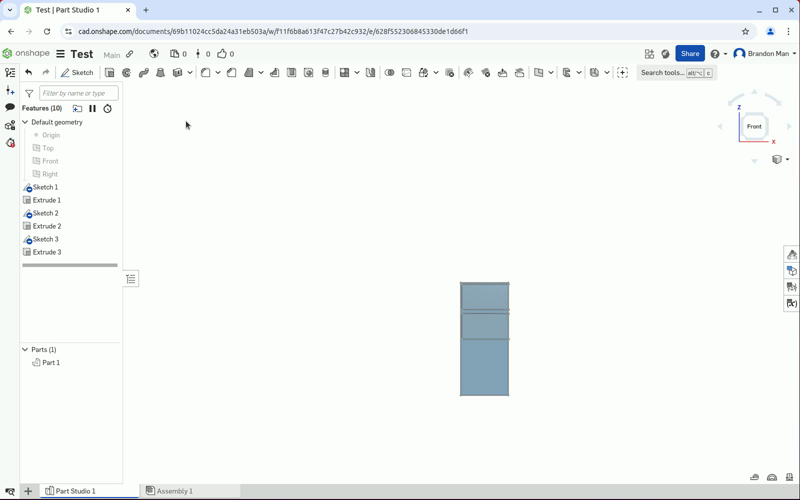
key(shift+h)
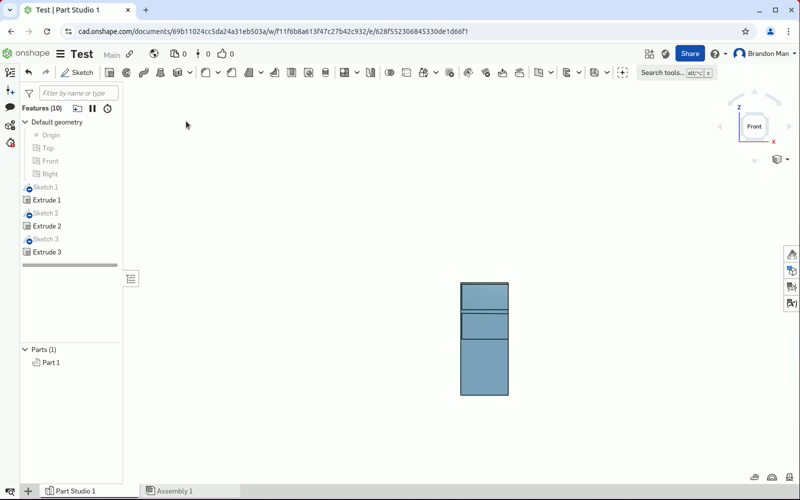
mouse_move(73, 189)
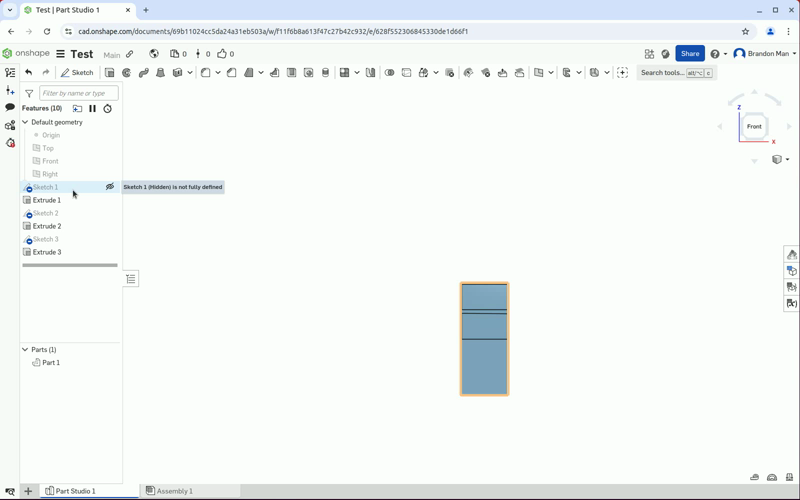
click(73, 189)
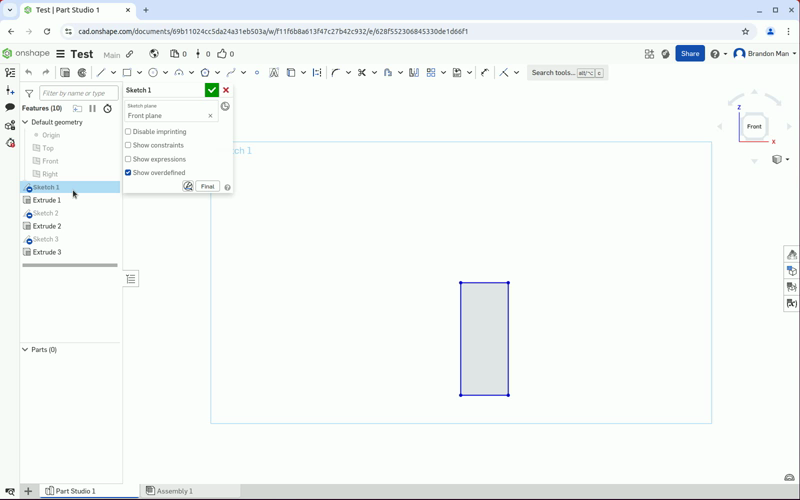
mouse_move(229, 92)
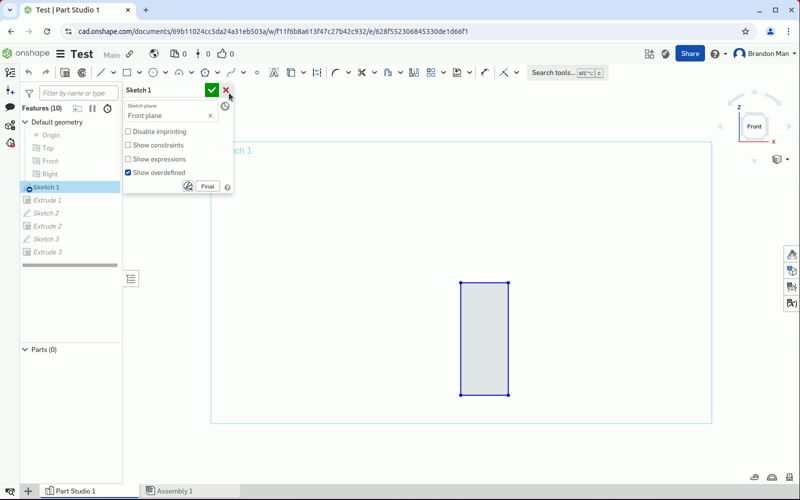
click(229, 92)
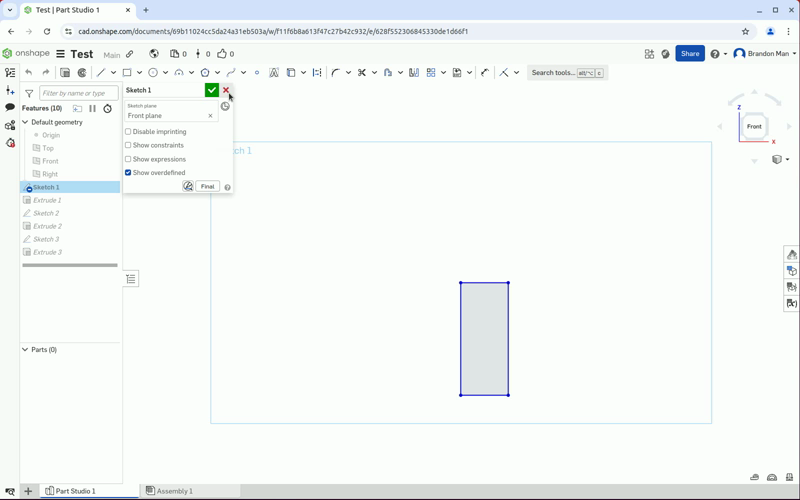
key(shift+s)
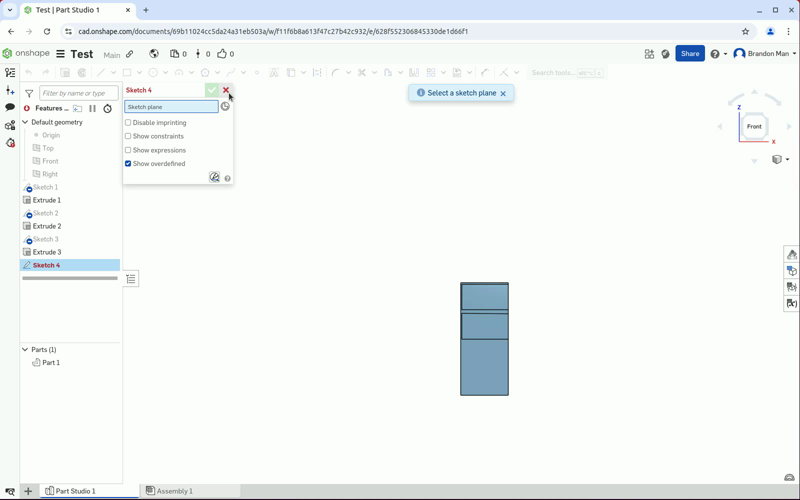
mouse_move(73, 163)
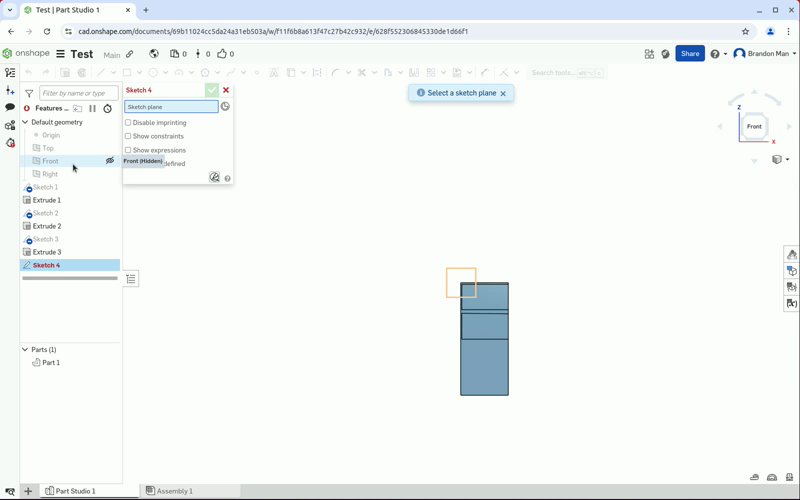
click(73, 163)
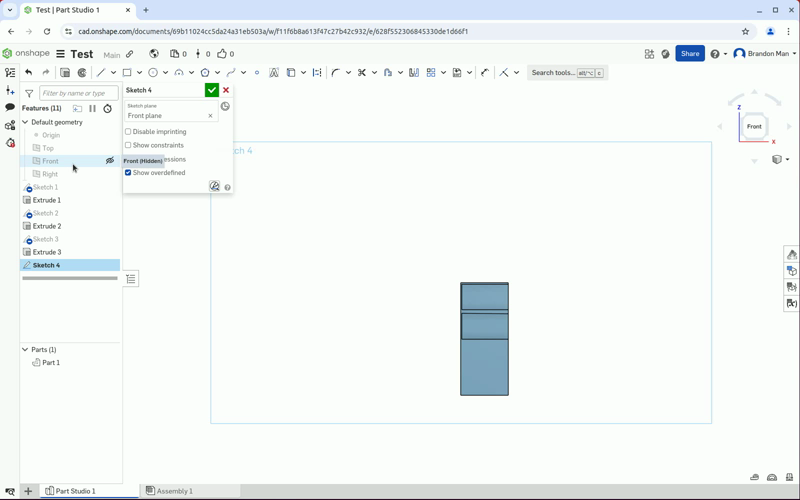
mouse_move(73, 352)
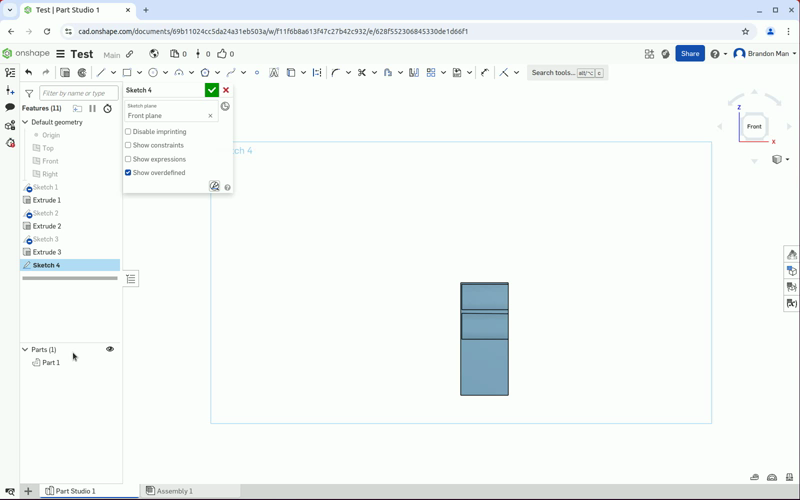
key(y)
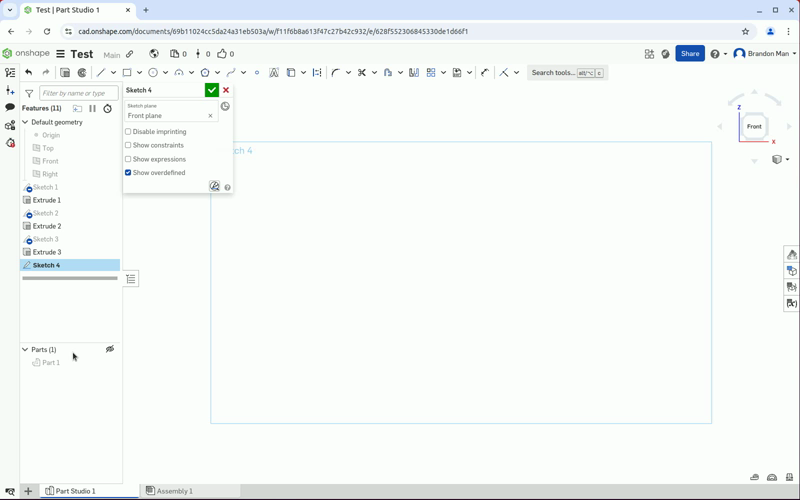
key(l)
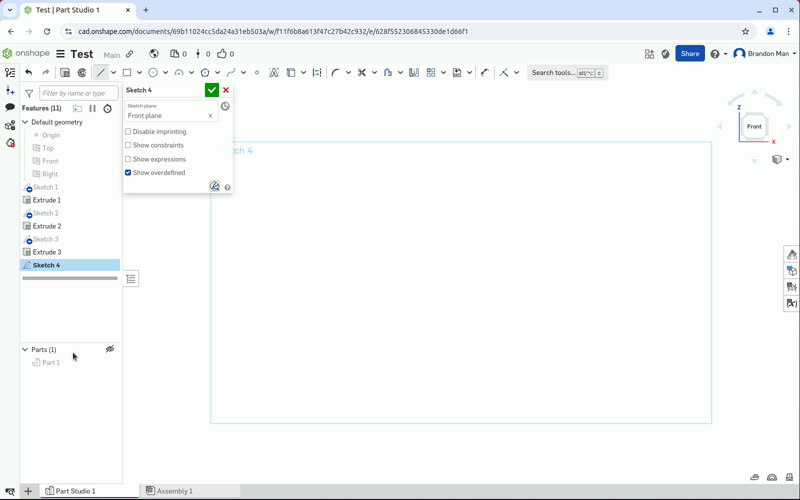
key_down(shift)
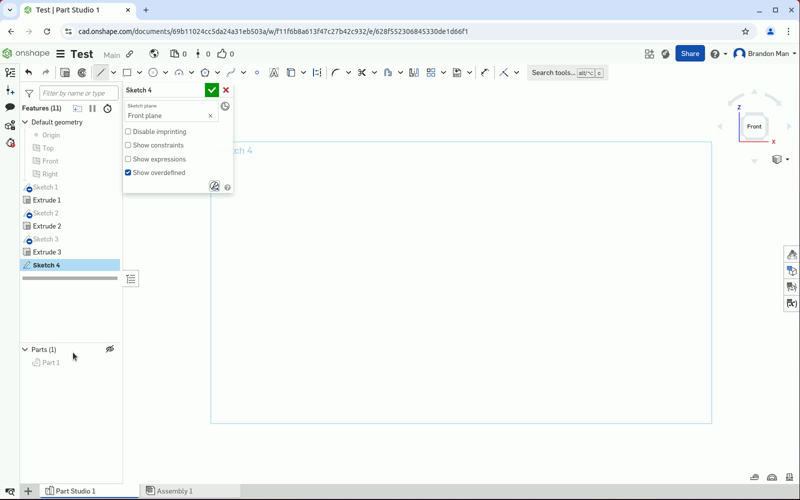
mouse_move(461, 368)
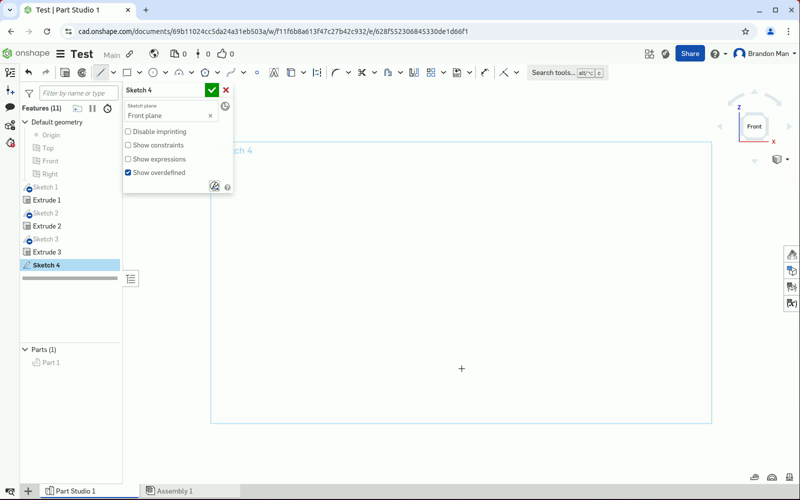
click(461, 368)
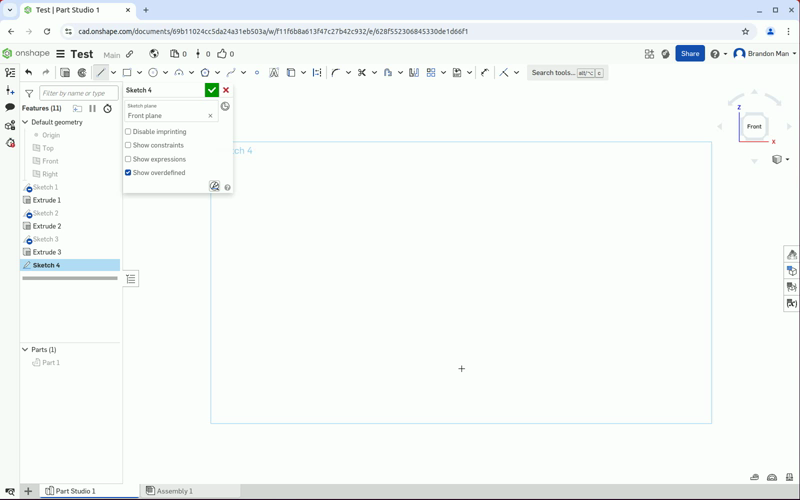
key_up(shift)
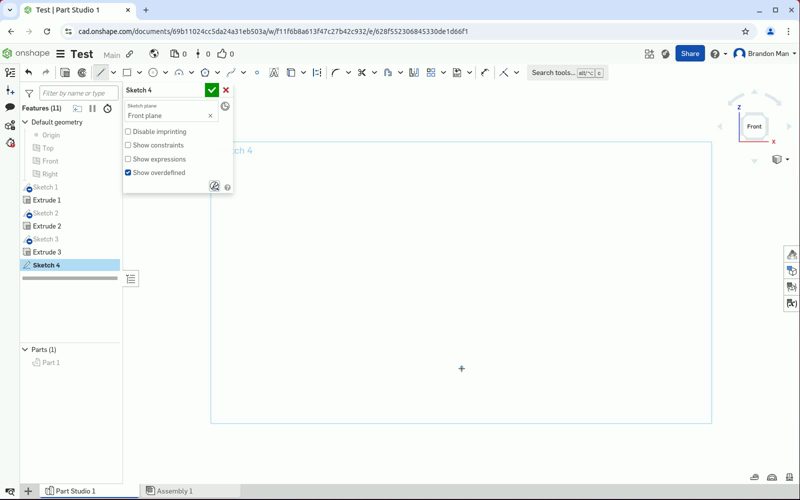
key_down(shift)
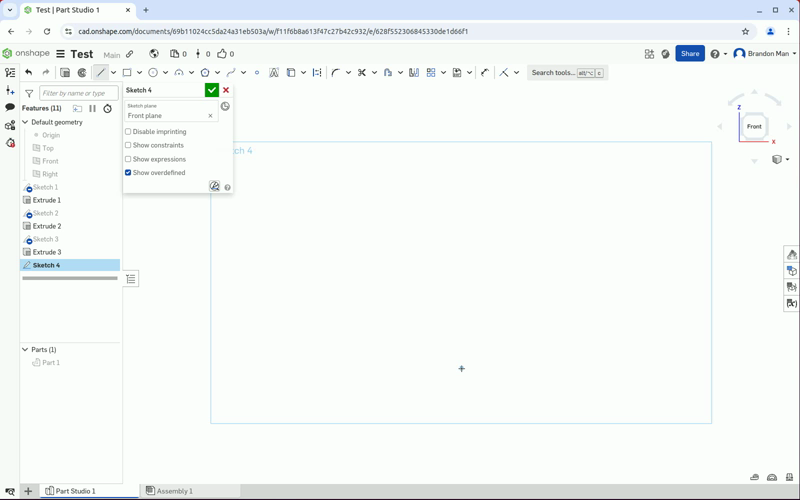
mouse_move(492, 368)
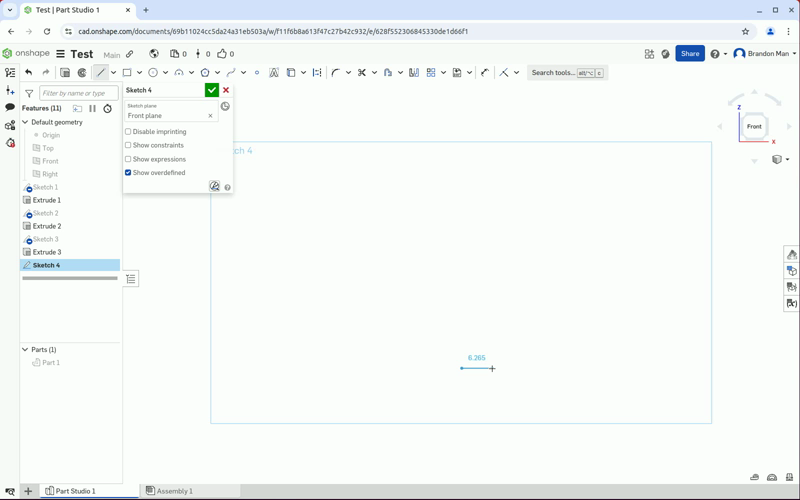
mouse_move(508, 368)
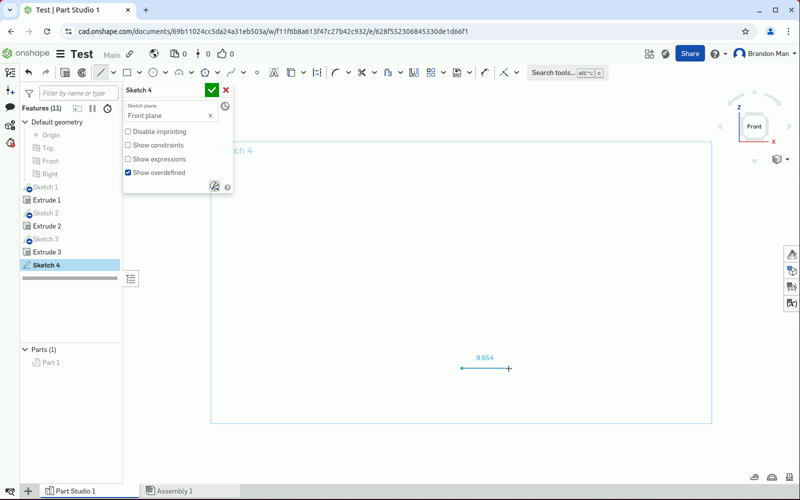
click(508, 368)
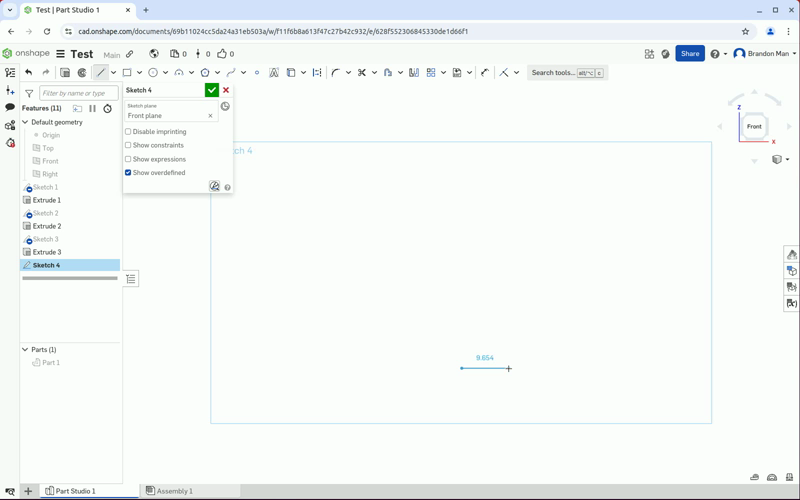
key_up(shift)
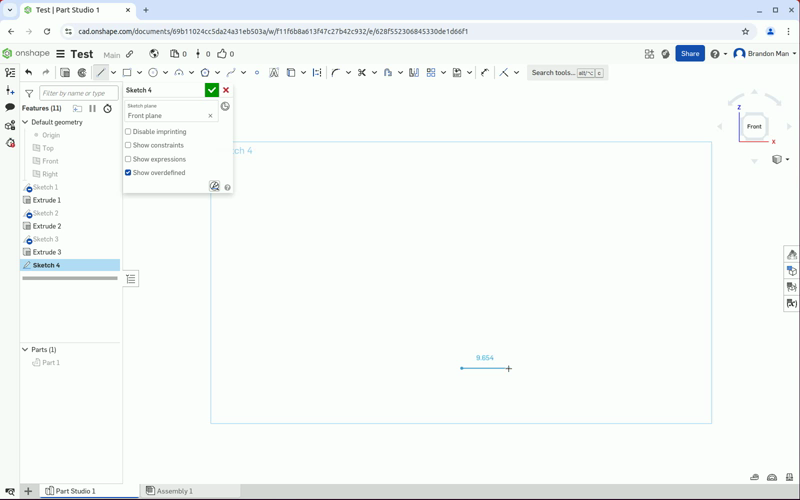
key_down(shift)
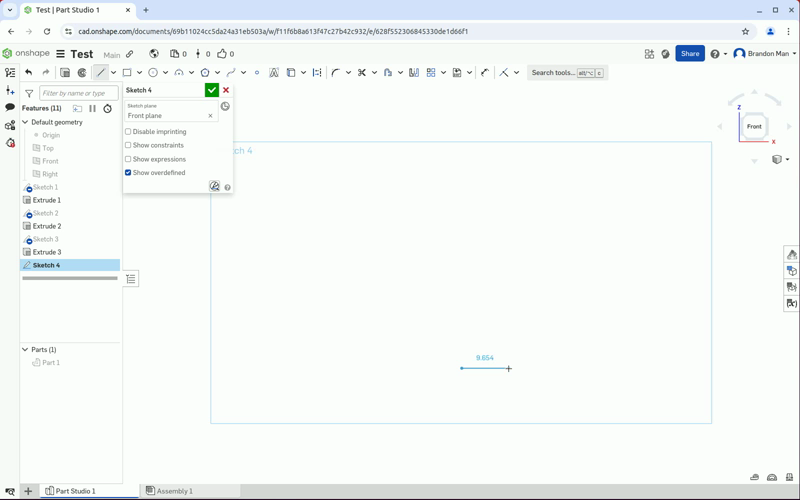
mouse_move(538, 368)
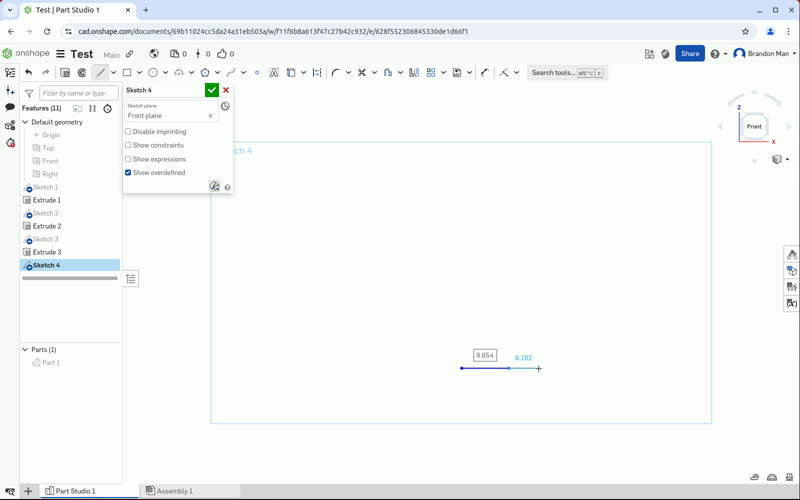
mouse_move(508, 342)
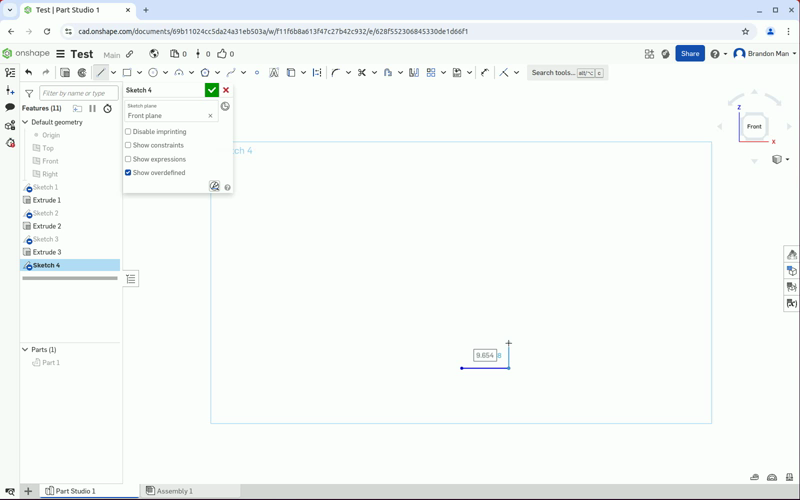
click(508, 342)
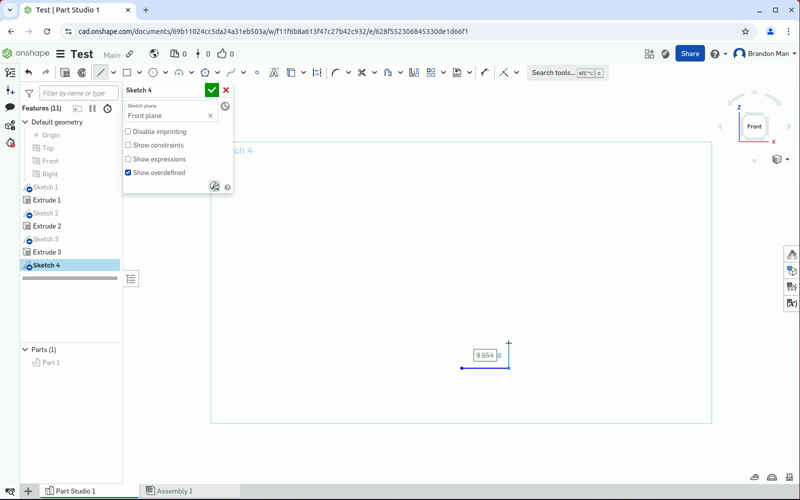
key_up(shift)
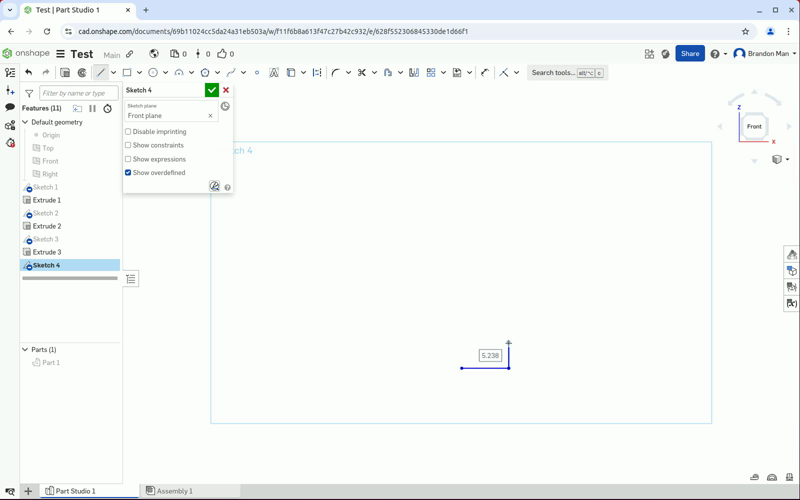
key_down(shift)
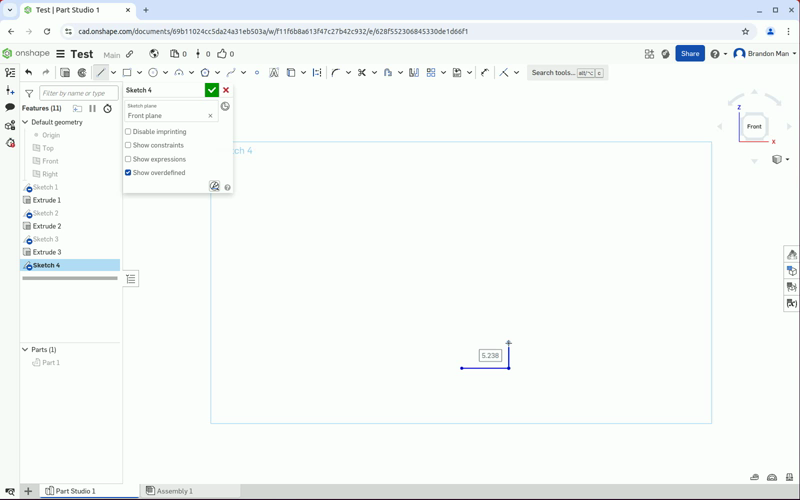
mouse_move(538, 342)
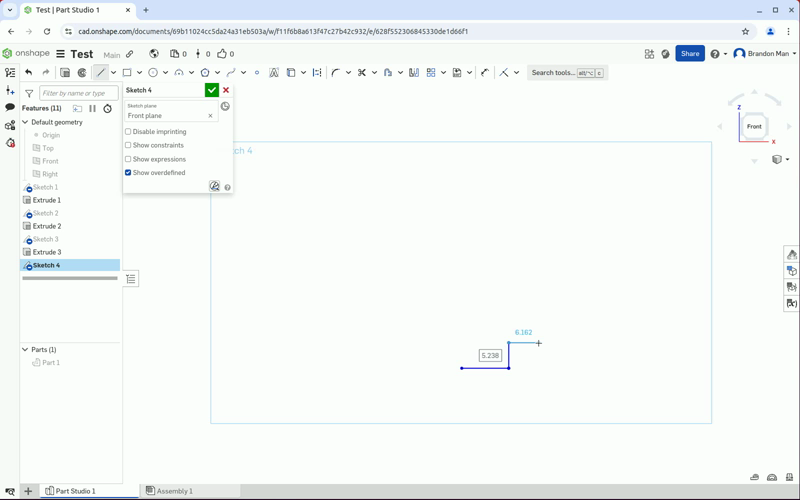
mouse_move(461, 342)
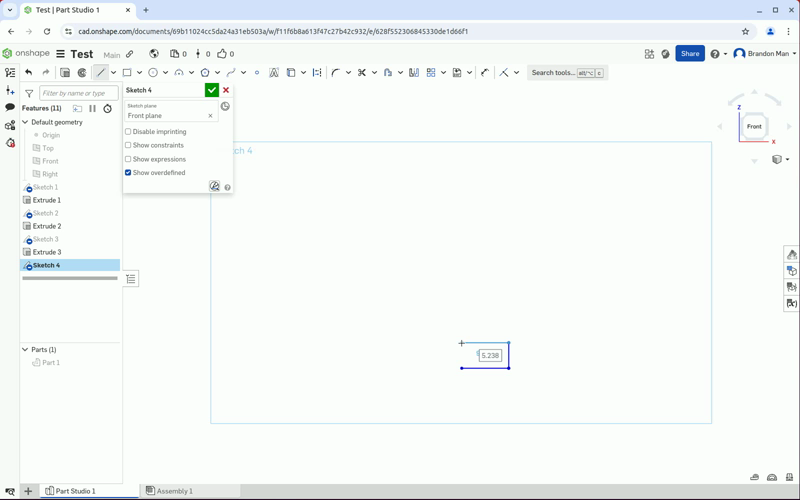
click(461, 342)
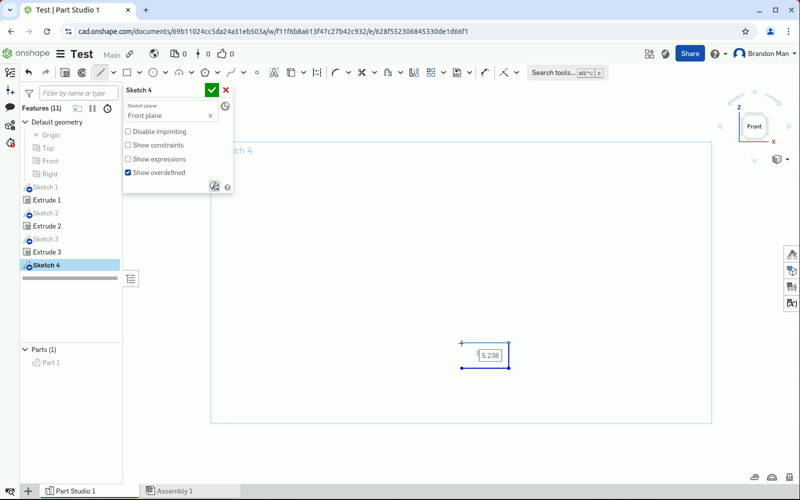
key_up(shift)
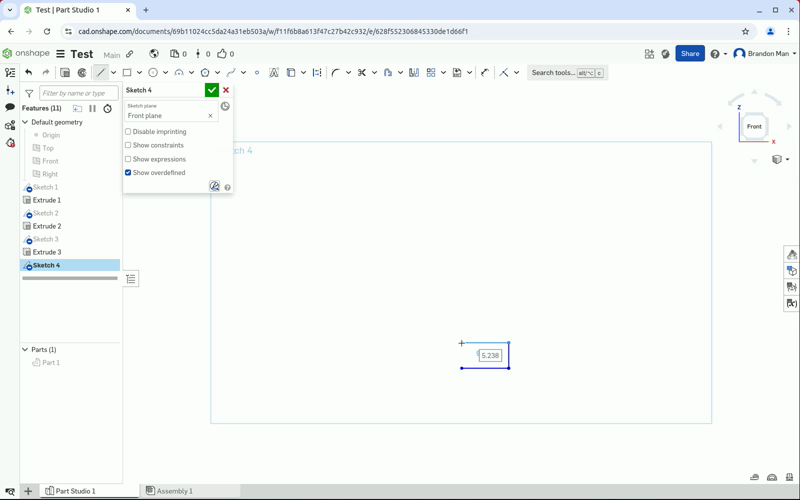
mouse_move(492, 342)
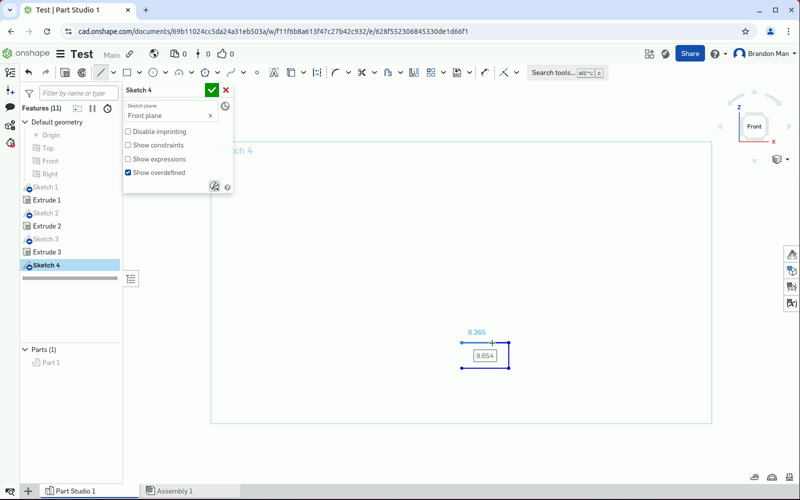
key_down(shift)
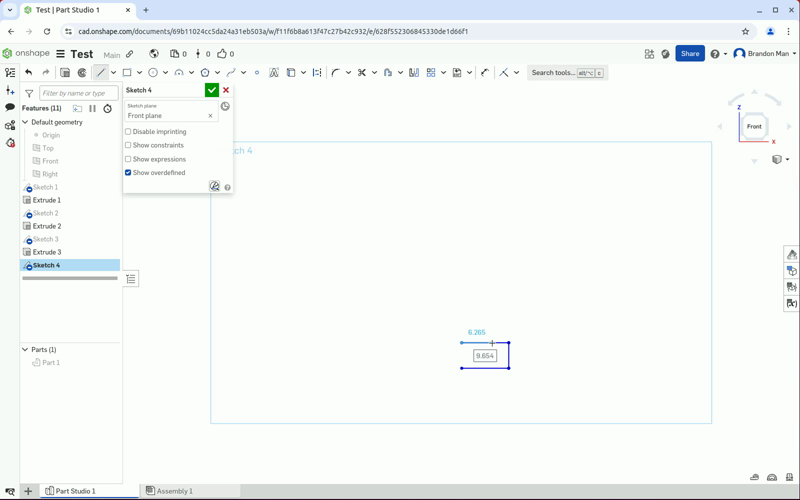
mouse_move(461, 368)
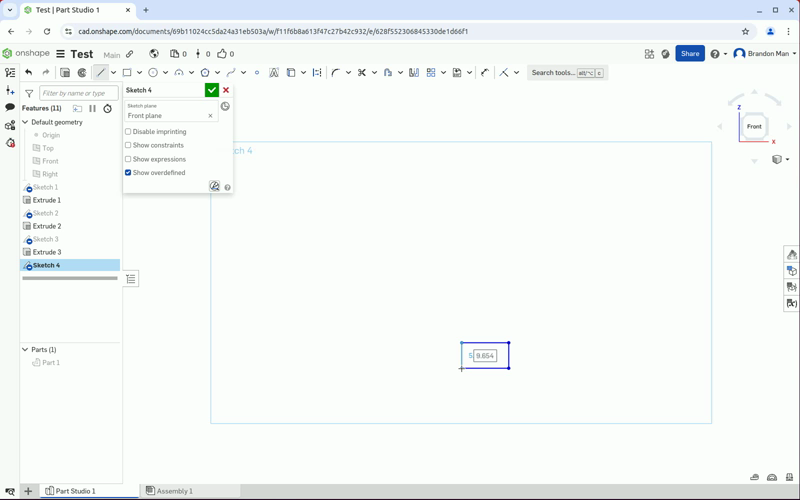
key_up(shift)
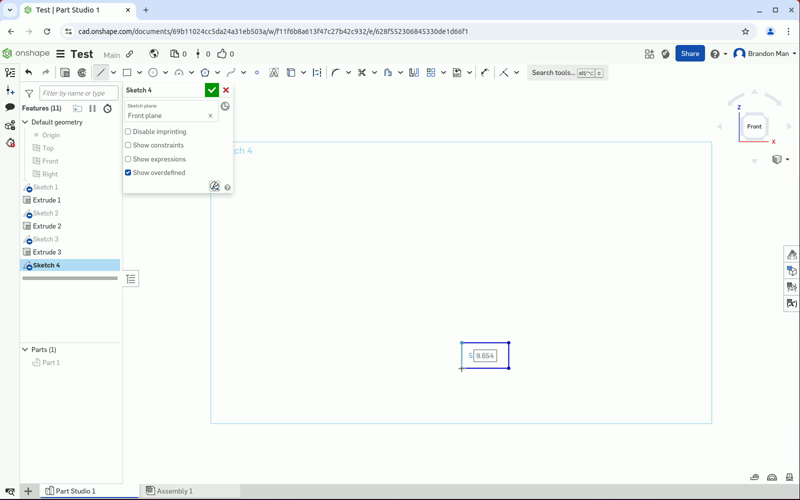
click(461, 368)
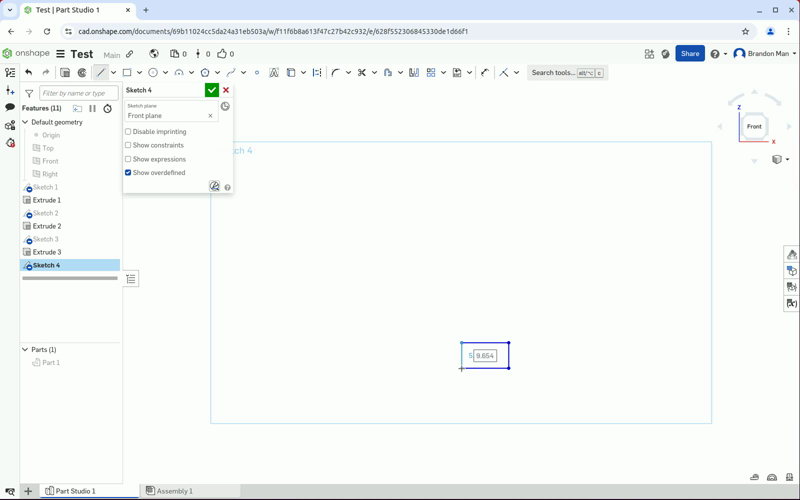
key(esc)
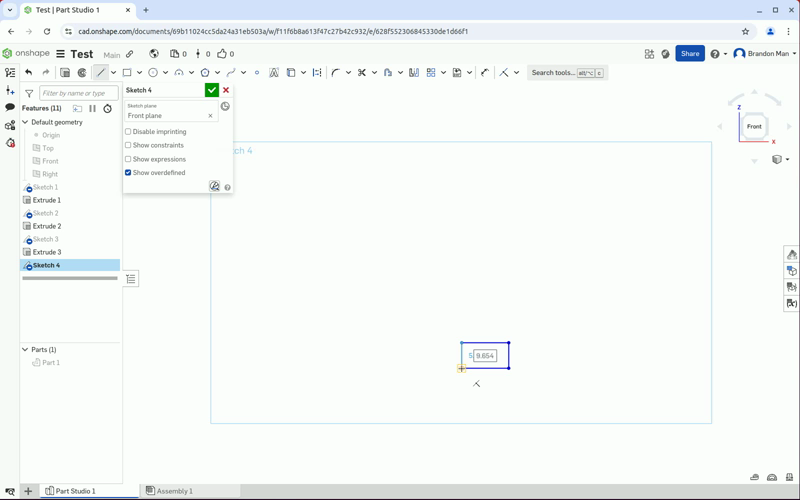
mouse_move(466, 352)
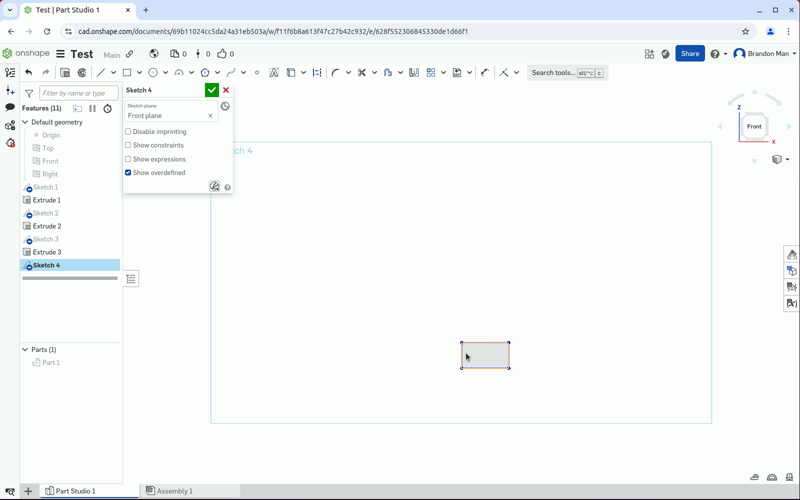
scroll(6)
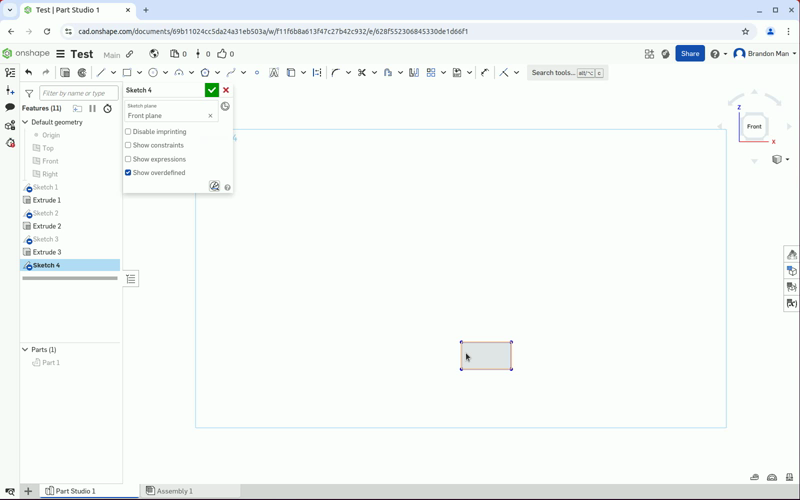
scroll(6)
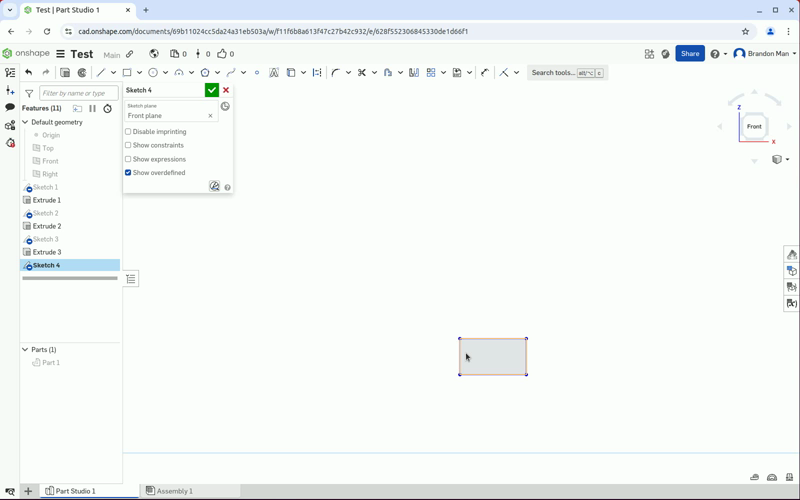
scroll(6)
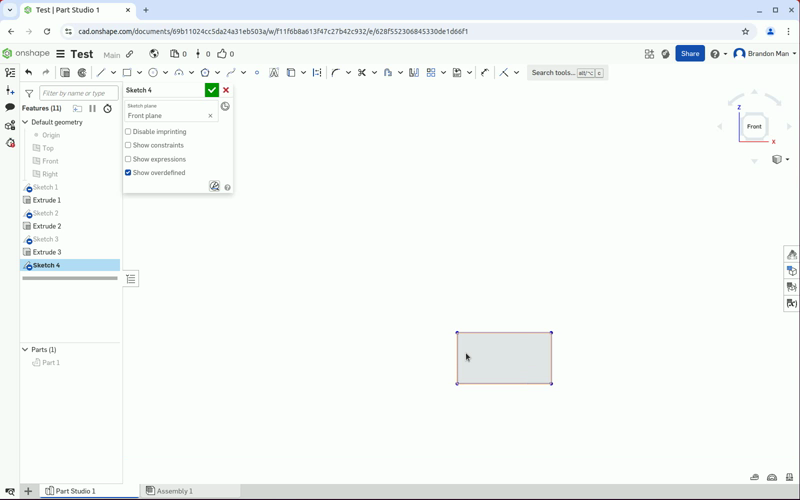
scroll(6)
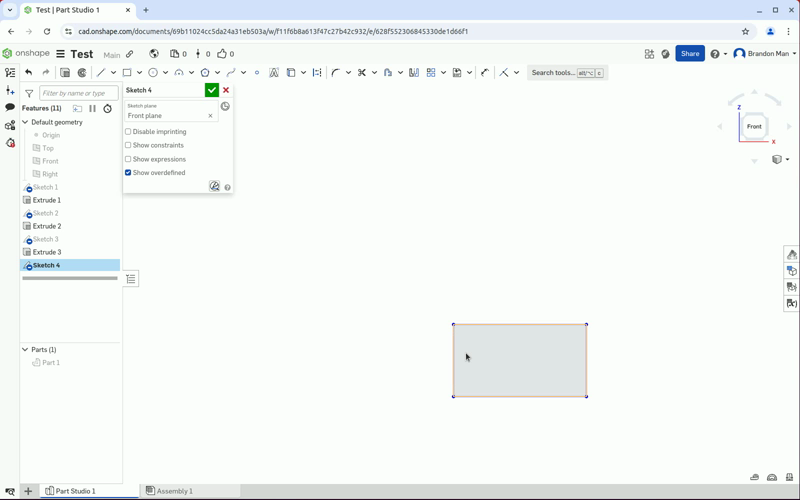
scroll(6)
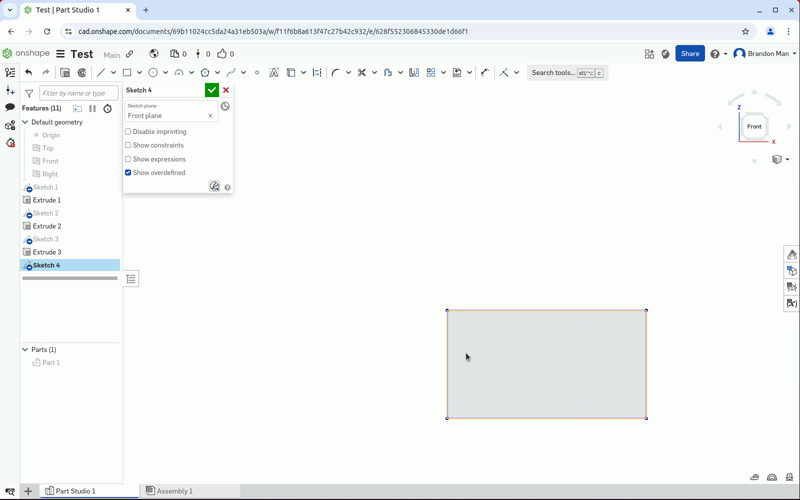
scroll(6)
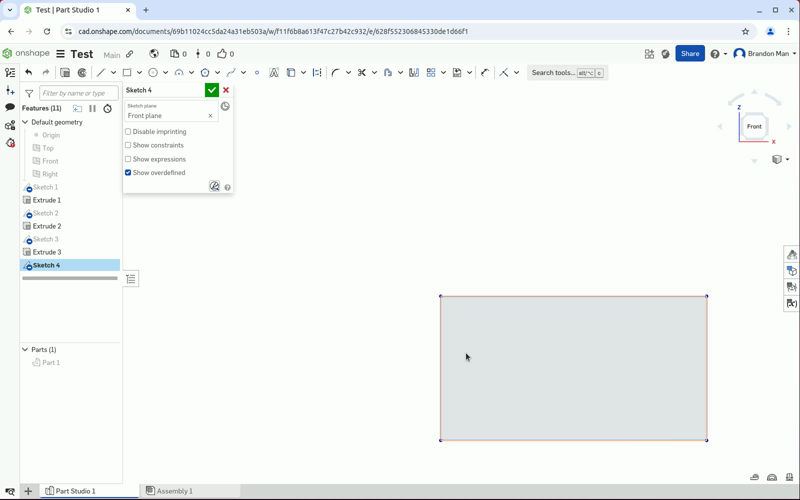
scroll(6)
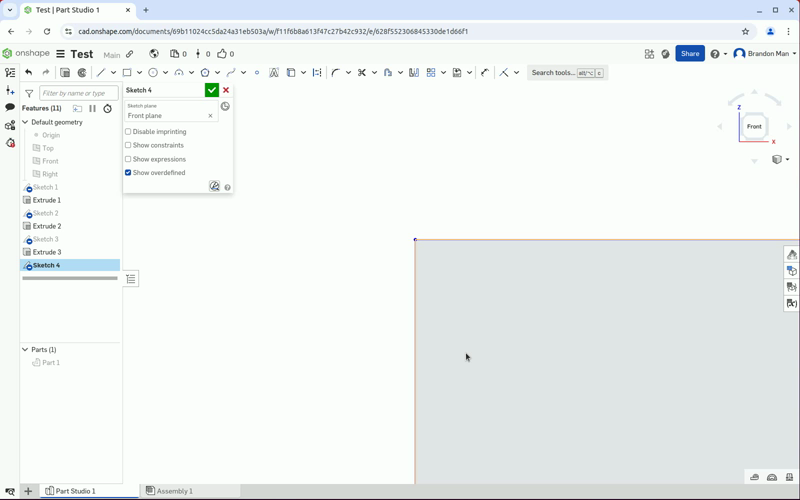
click(466, 352)
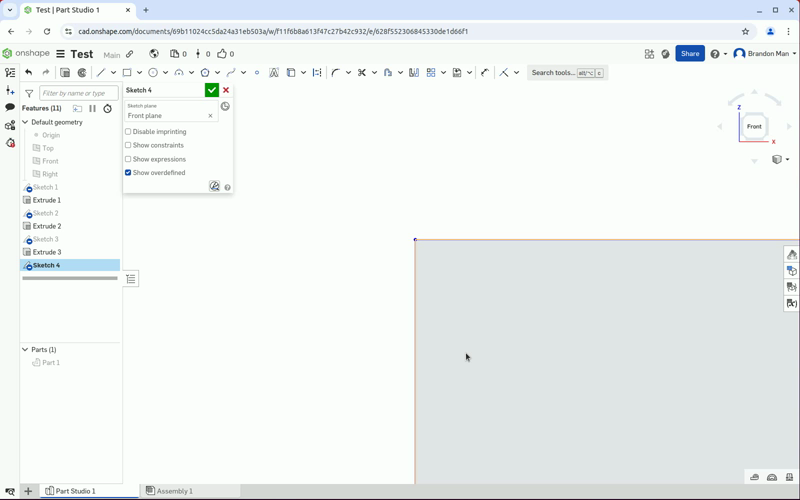
scroll(-6)
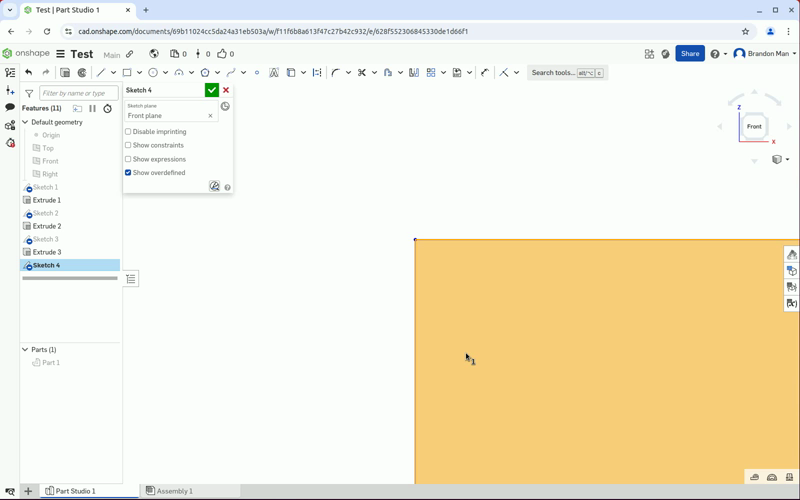
scroll(-6)
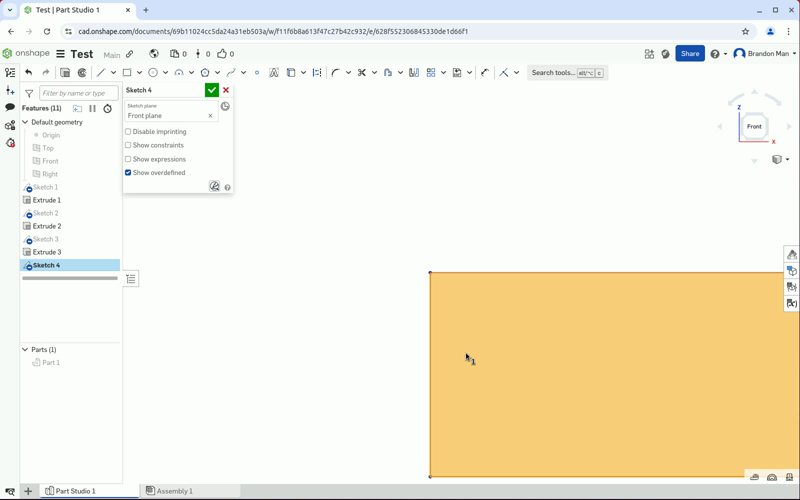
scroll(-6)
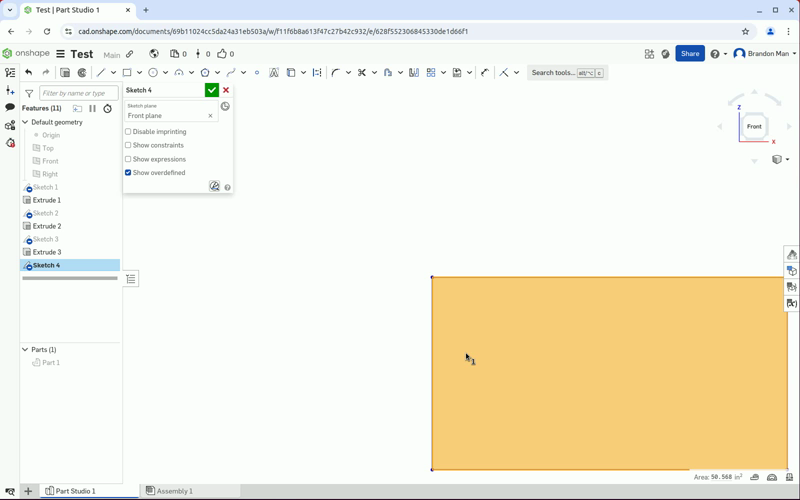
scroll(-6)
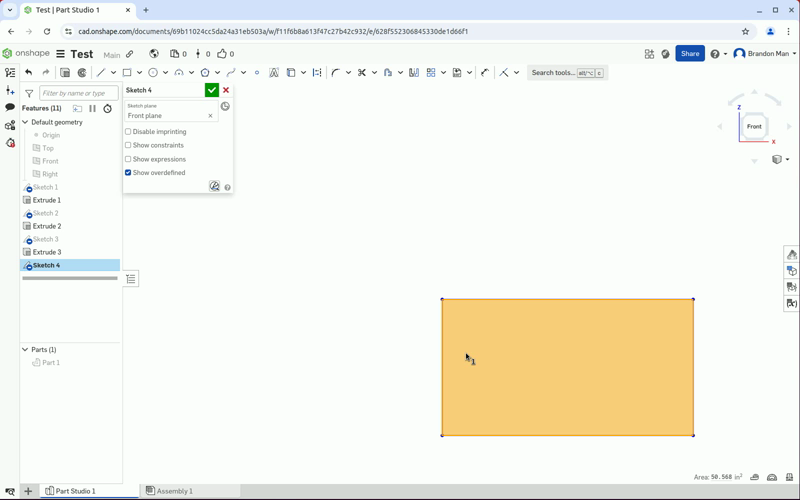
scroll(-6)
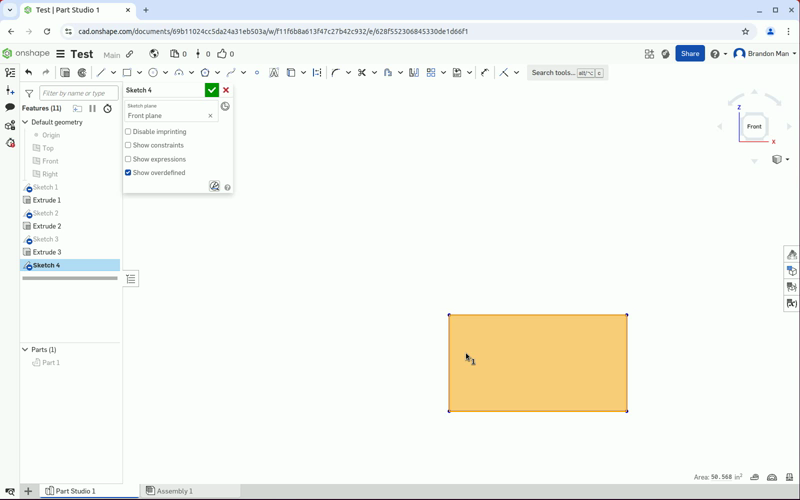
scroll(-6)
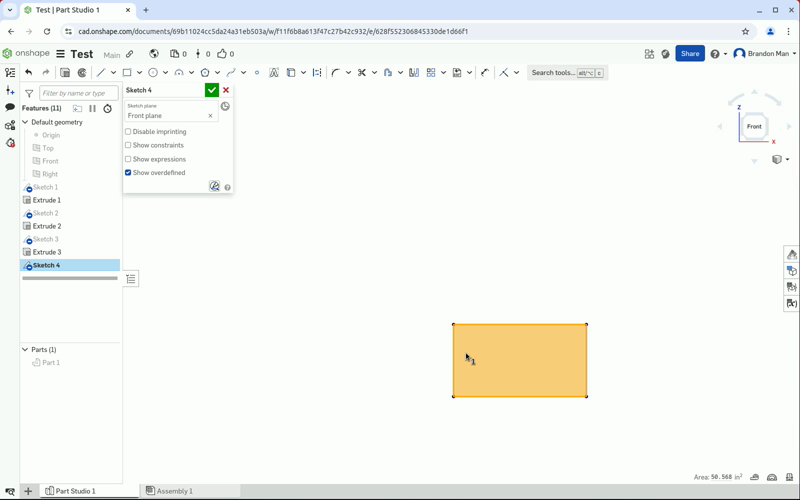
scroll(-6)
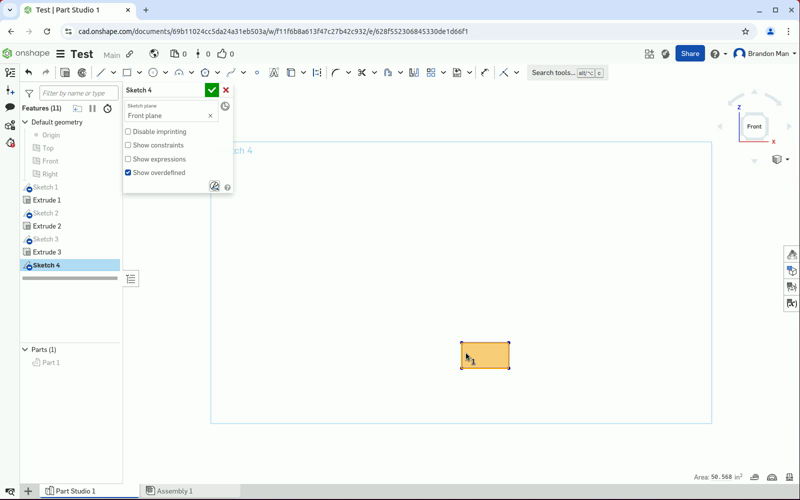
mouse_move(73, 352)
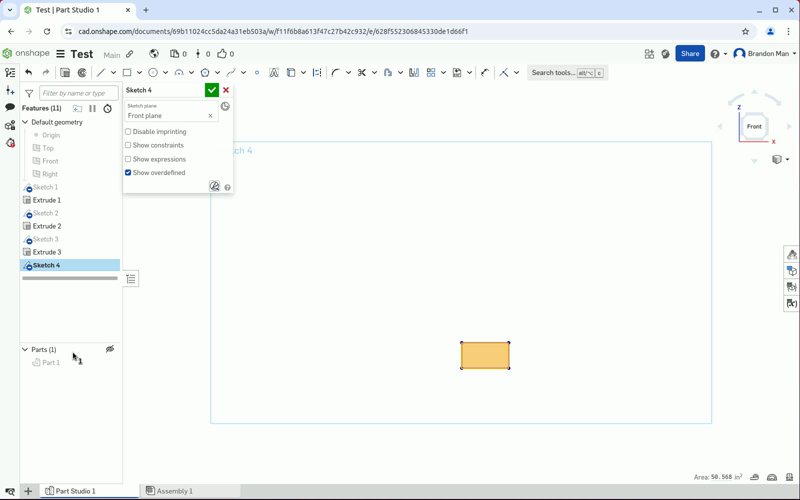
key(shift+y)
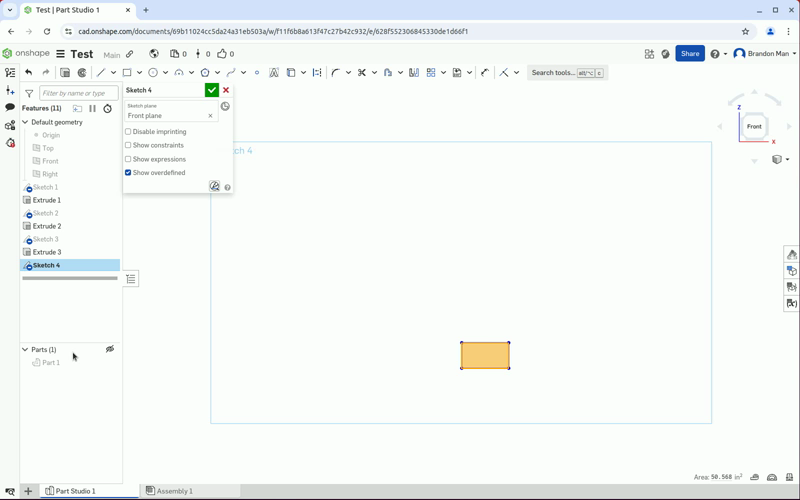
key(shift+e)
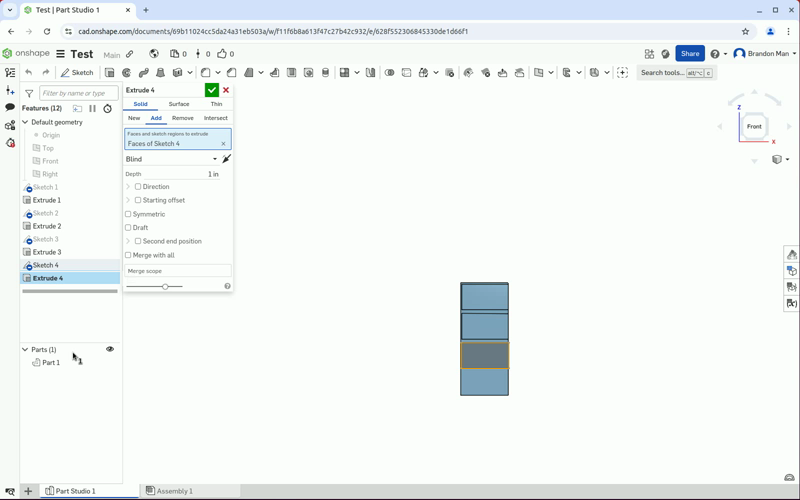
mouse_move(143, 106)
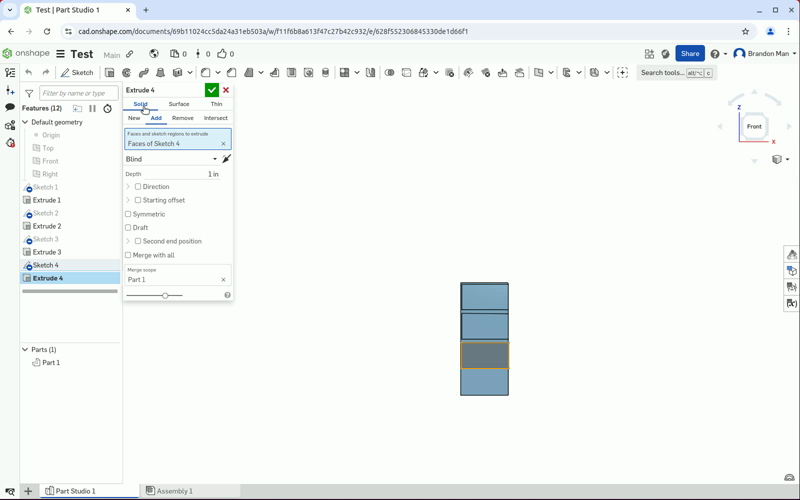
click(143, 106)
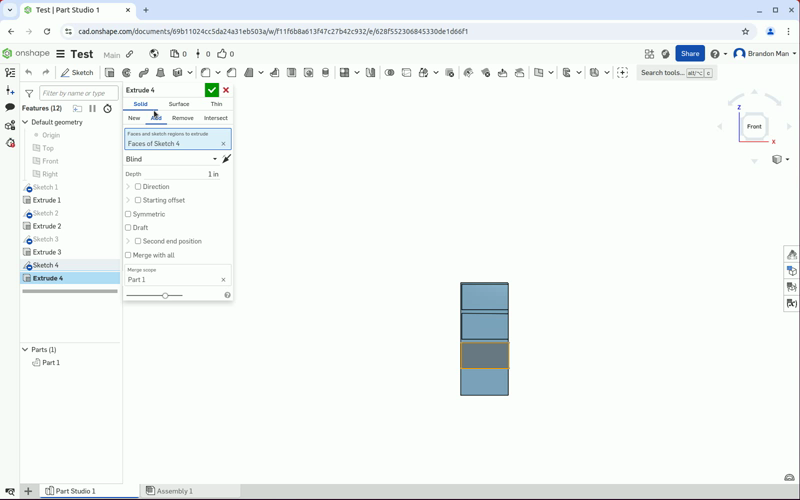
mouse_move(186, 120)
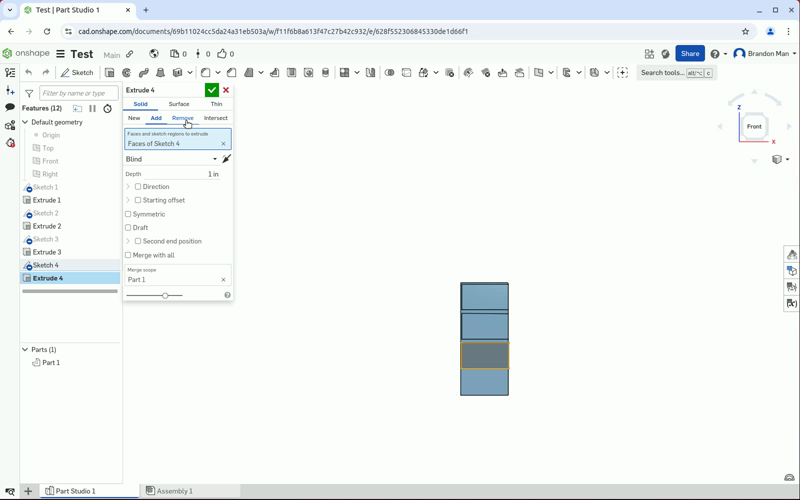
click(186, 120)
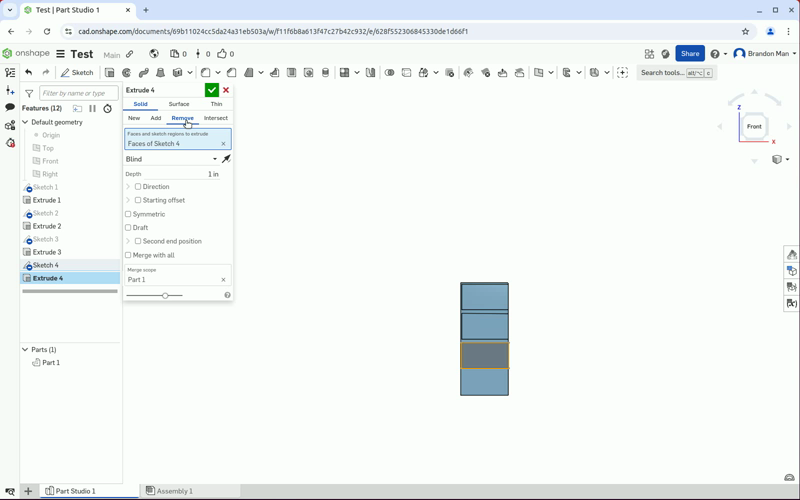
key(tab, 4)
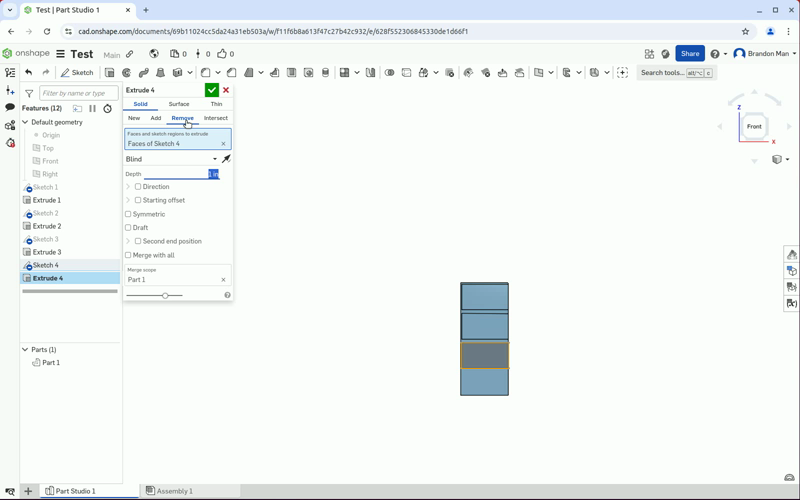
text(4.814)
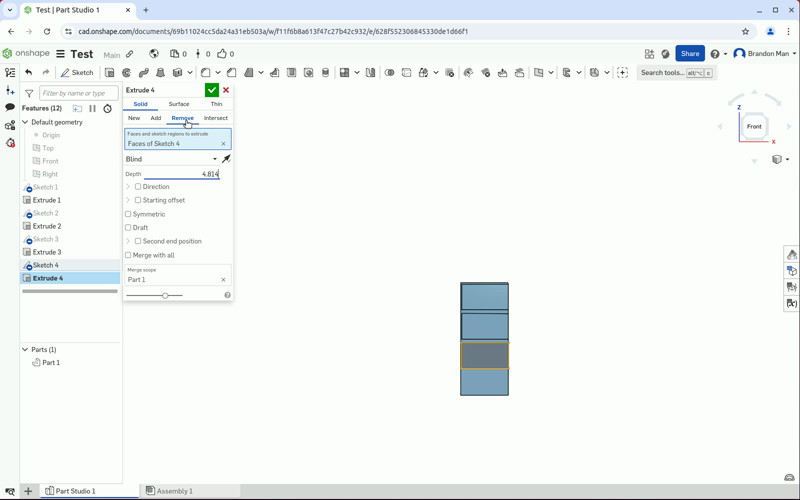
key(tab, 6)
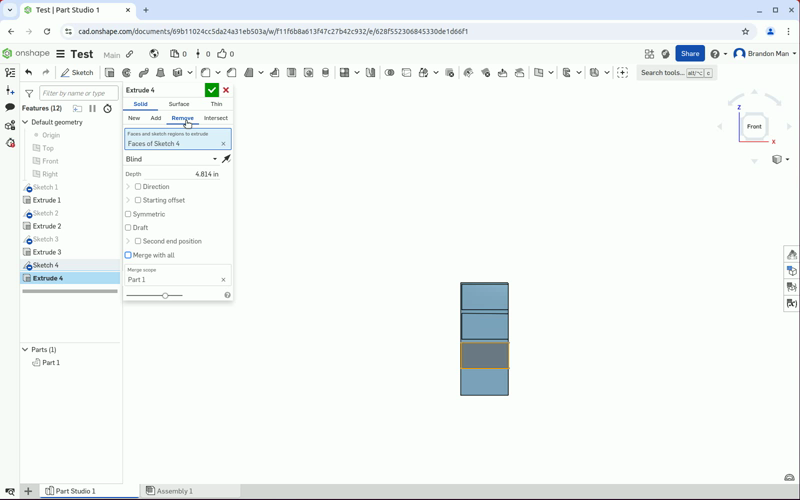
key(space)
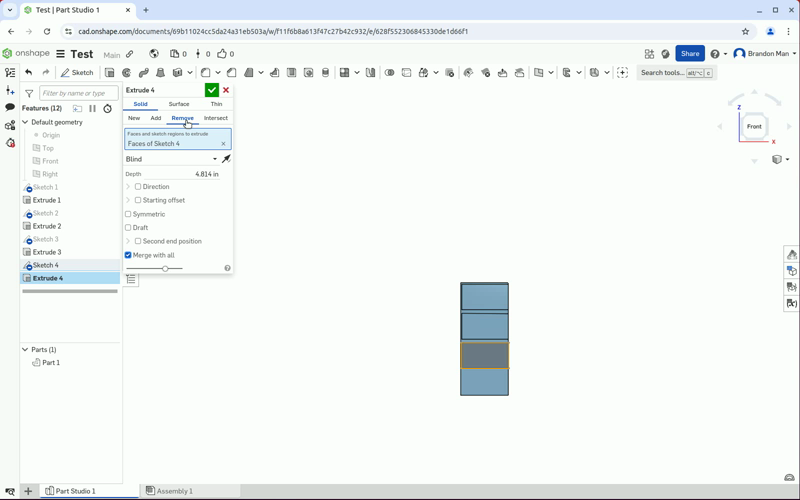
key(enter)
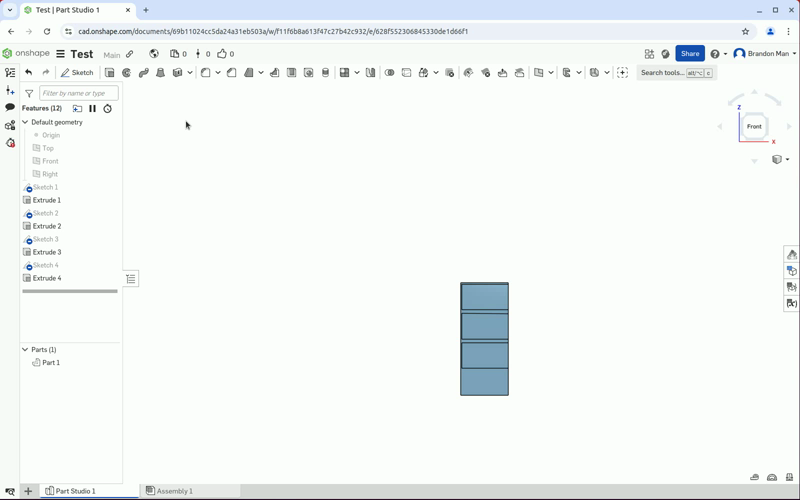
key(shift+h)
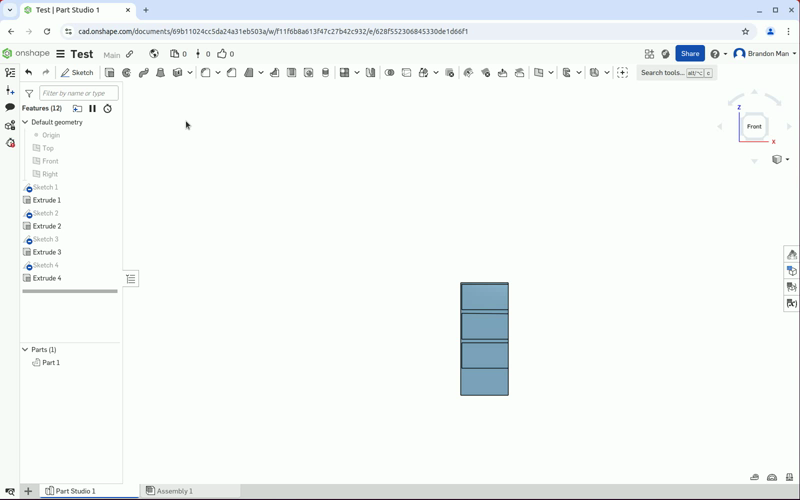
key(shift+h)
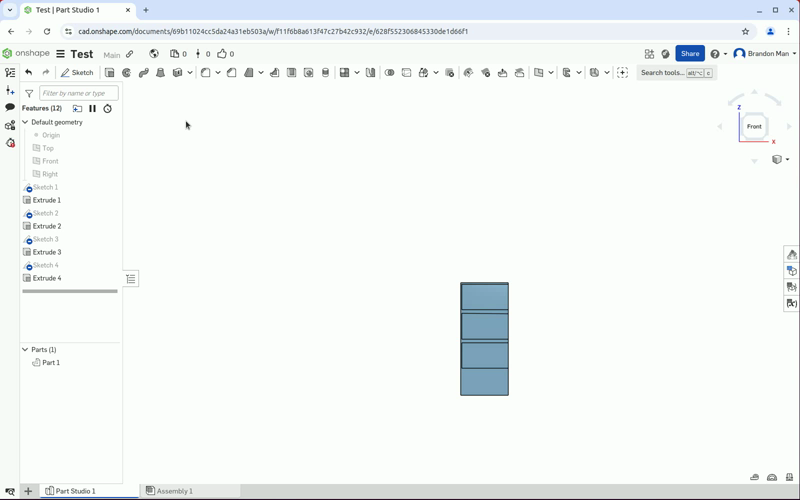
mouse_move(73, 189)
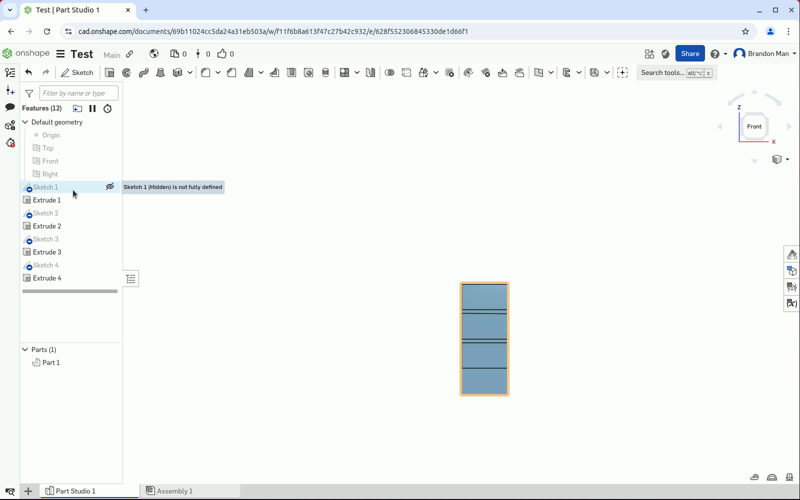
click(73, 189)
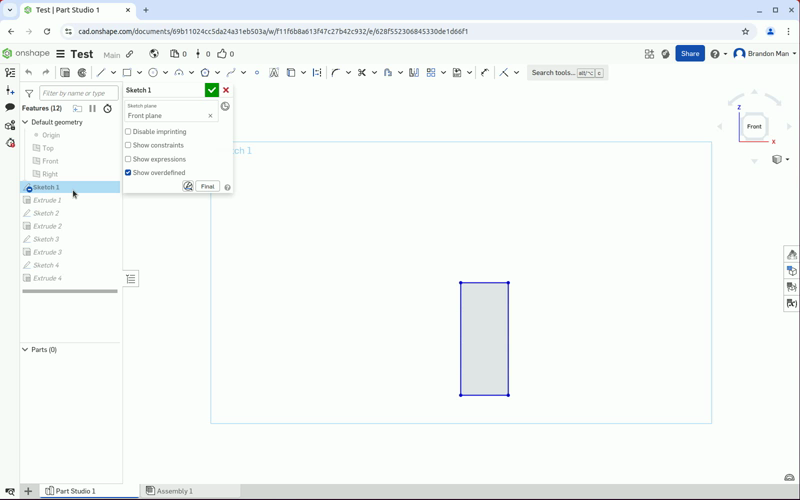
mouse_move(229, 92)
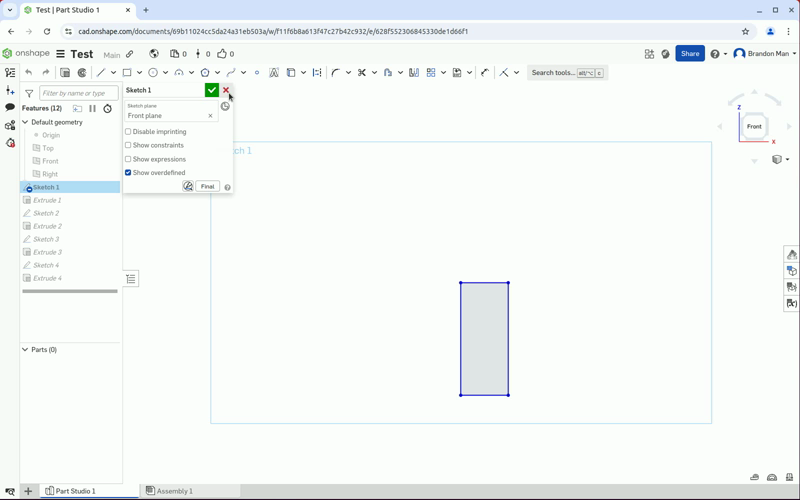
click(229, 92)
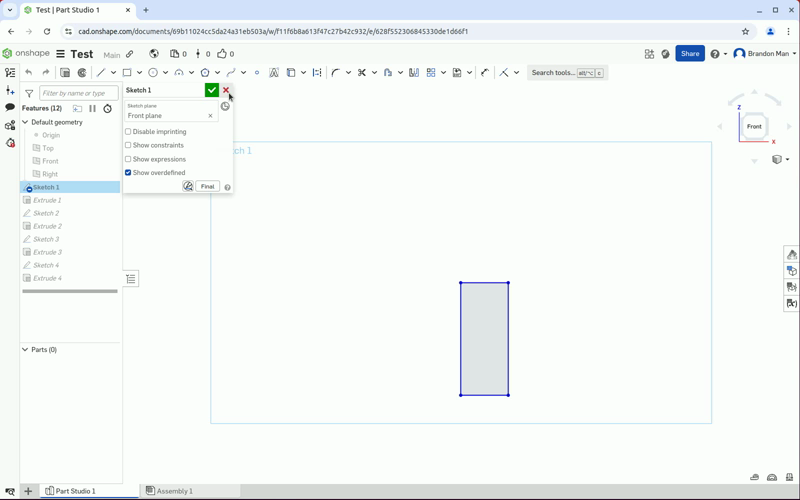
key(shift+s)
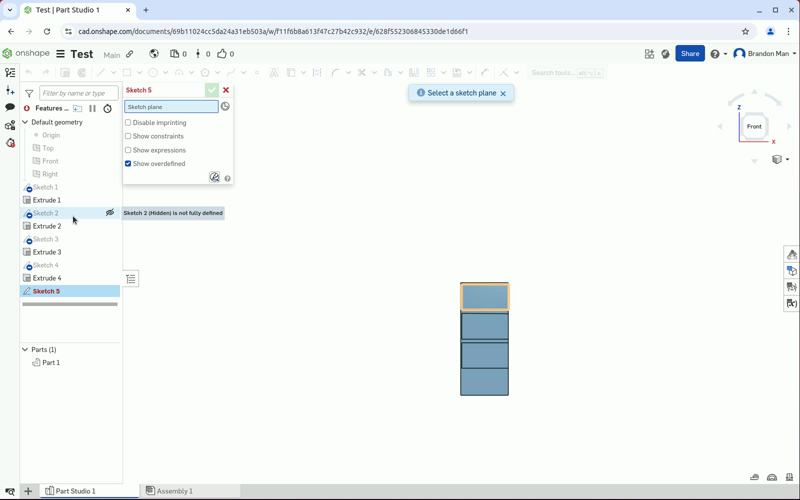
scroll(3)
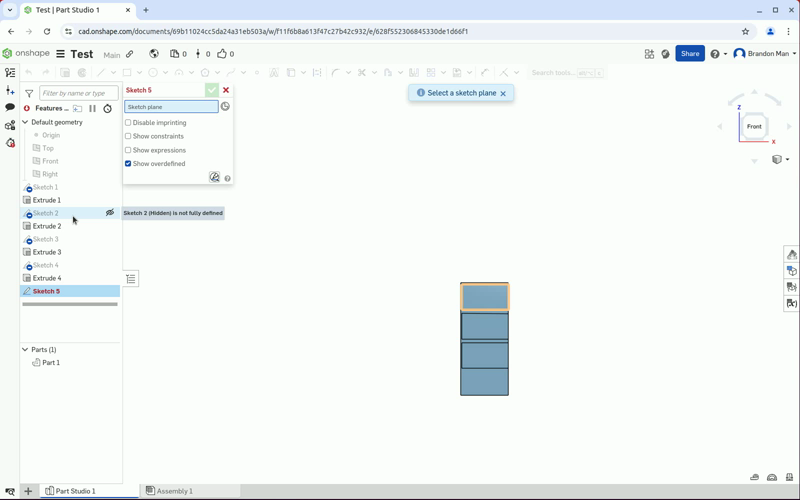
mouse_move(73, 163)
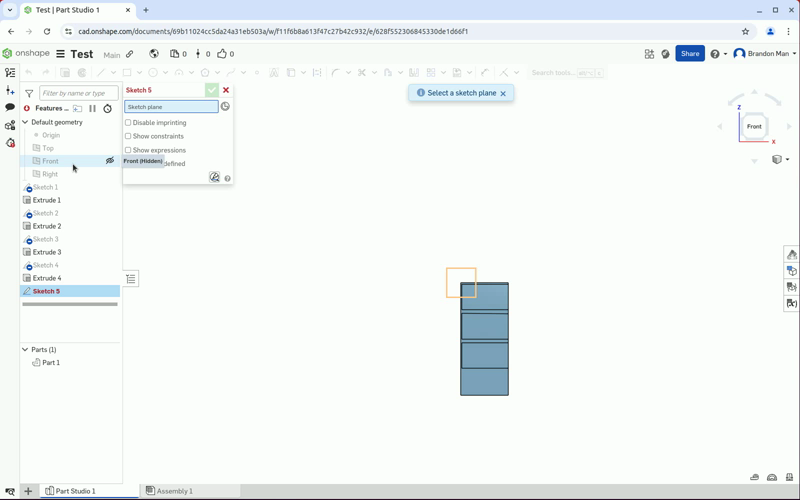
click(73, 163)
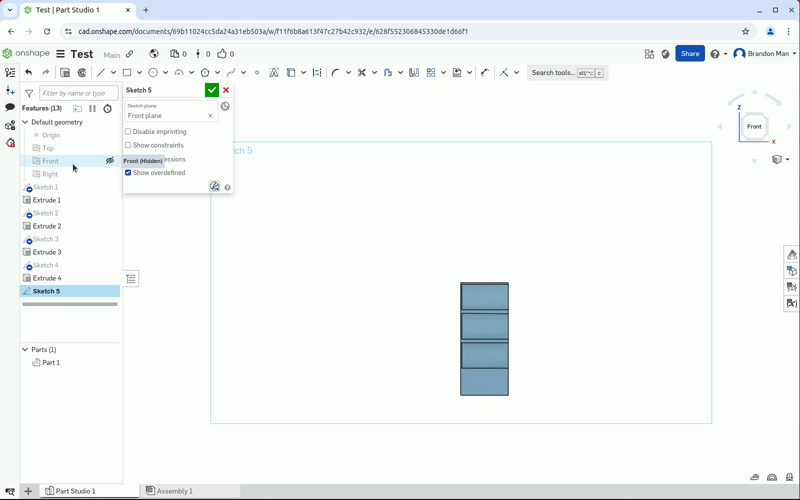
mouse_move(73, 352)
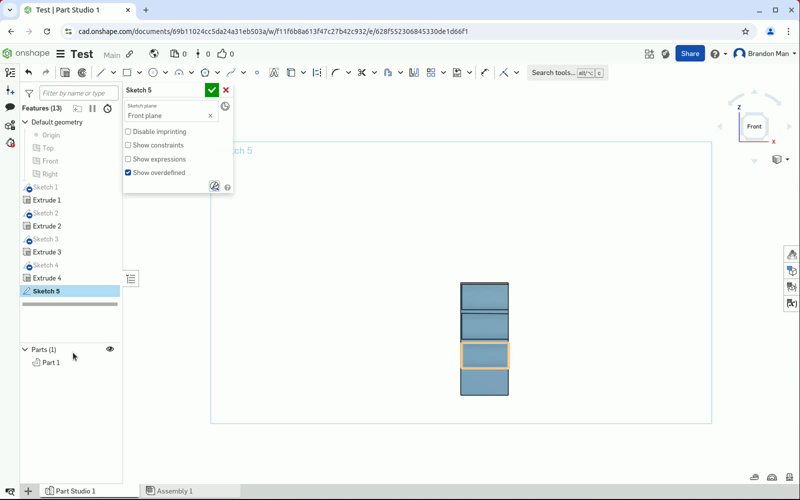
key(y)
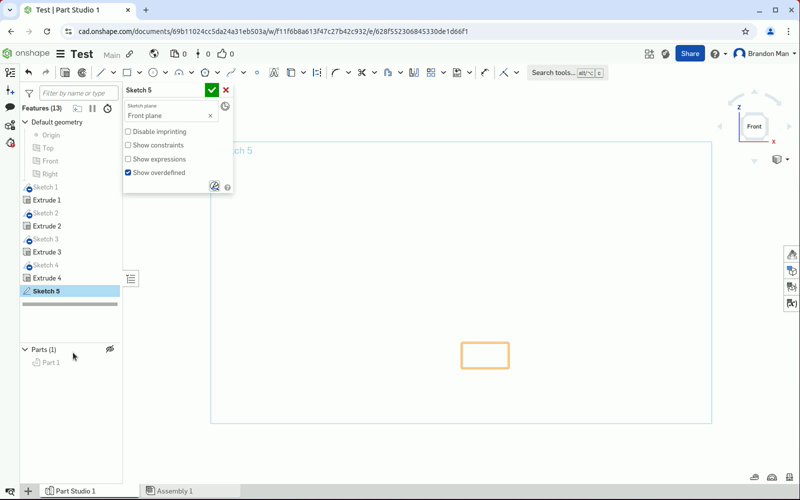
key(l)
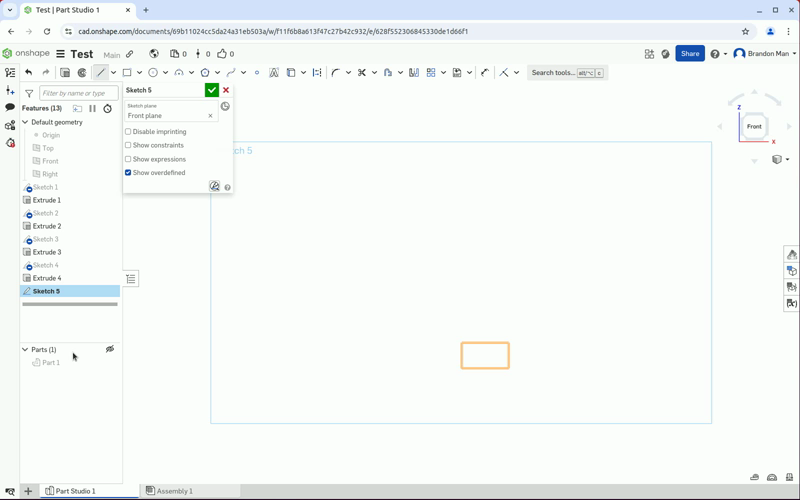
key_down(shift)
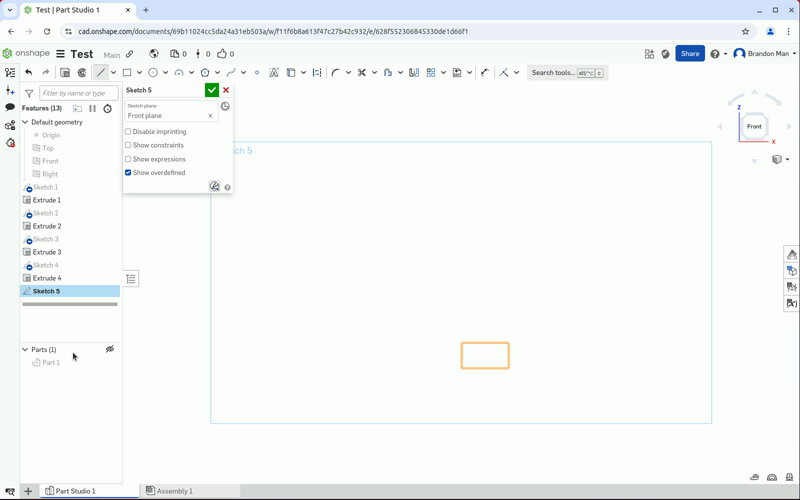
mouse_move(461, 393)
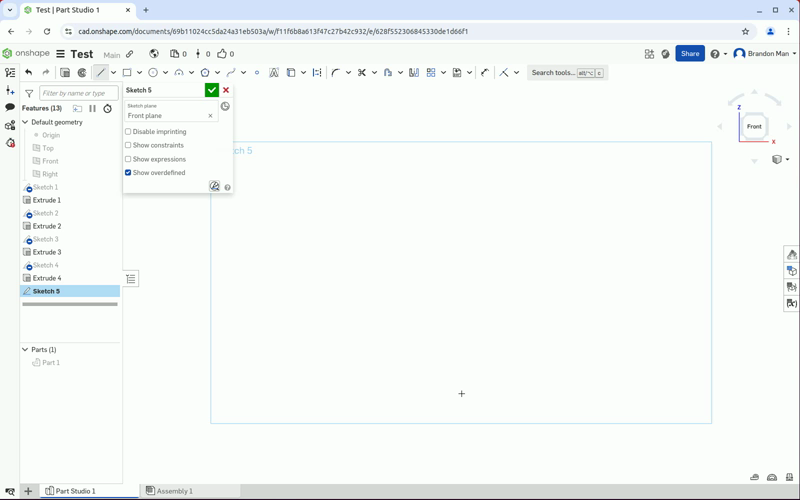
click(461, 393)
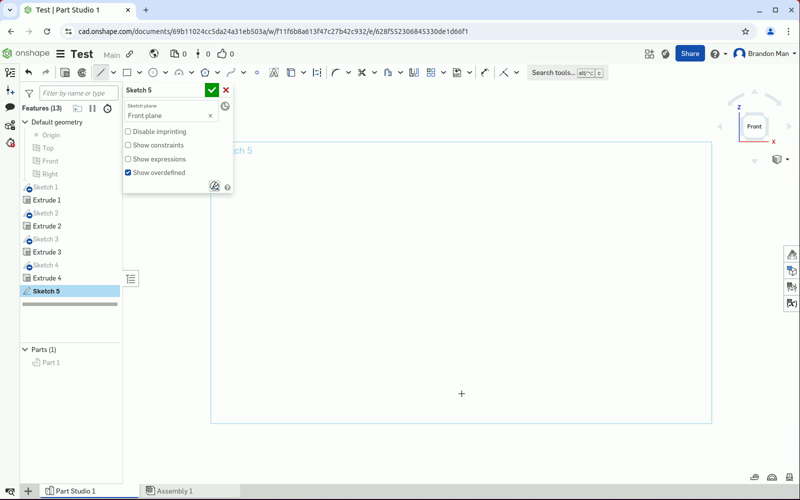
key_up(shift)
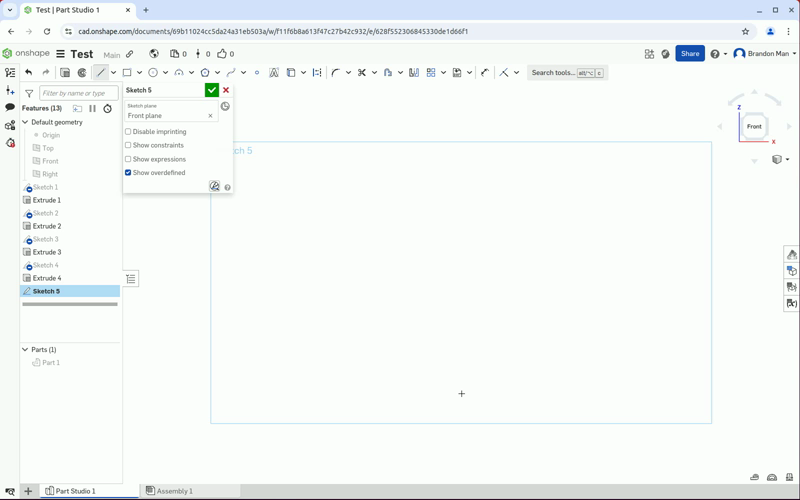
key_down(shift)
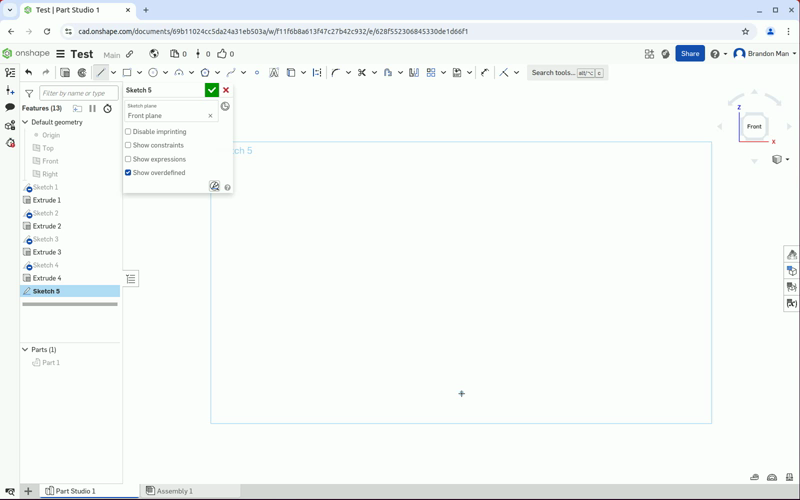
mouse_move(492, 393)
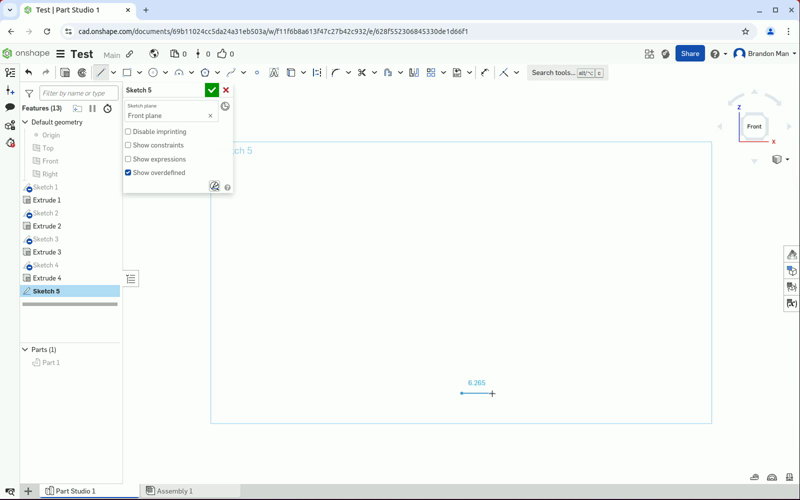
mouse_move(508, 393)
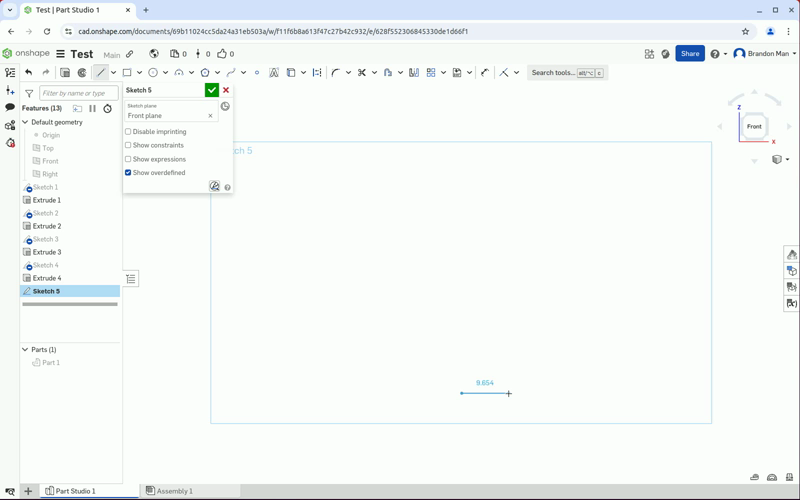
click(508, 393)
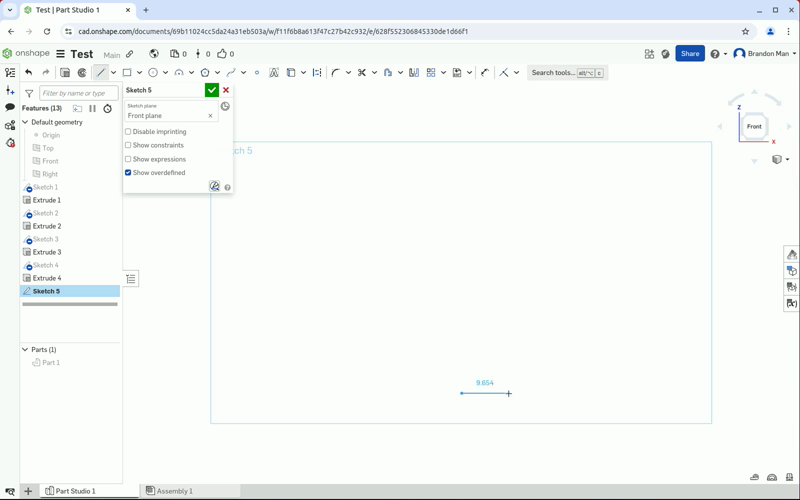
key_up(shift)
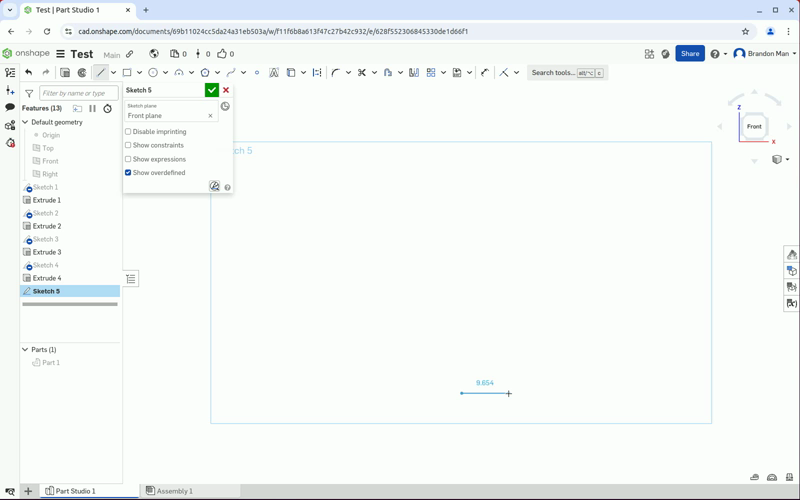
key_down(shift)
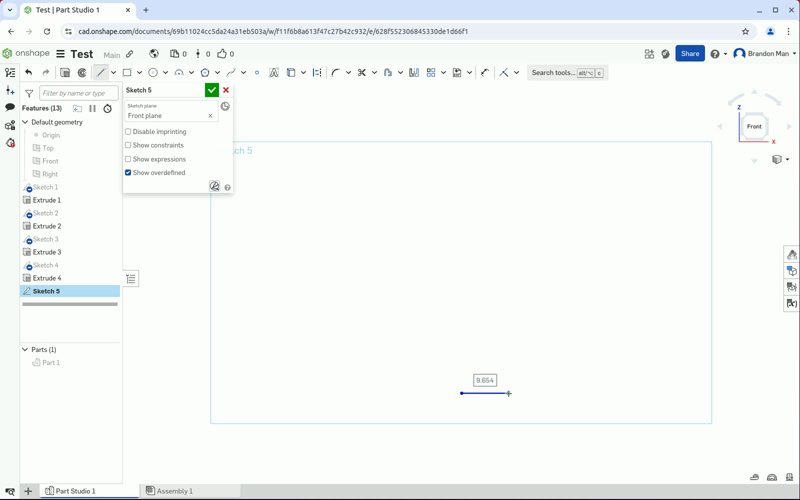
mouse_move(538, 393)
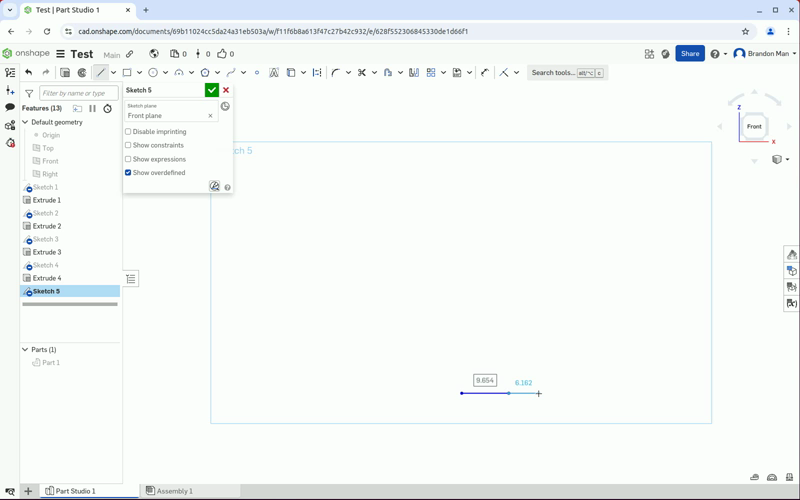
mouse_move(508, 372)
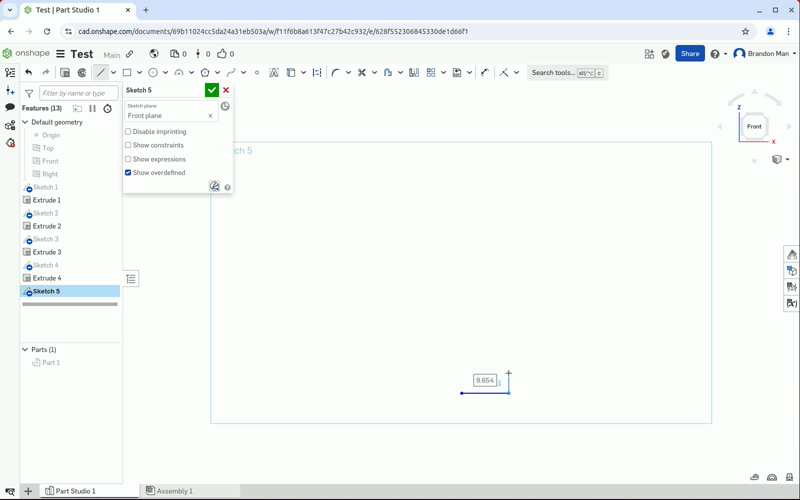
click(508, 372)
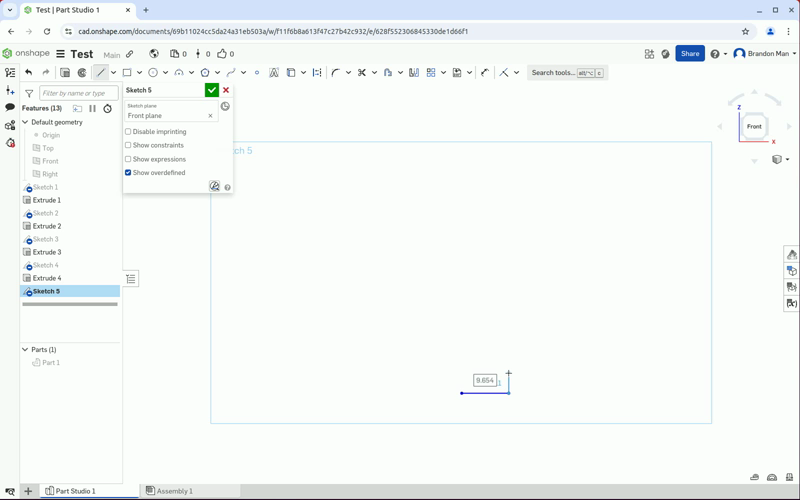
key_up(shift)
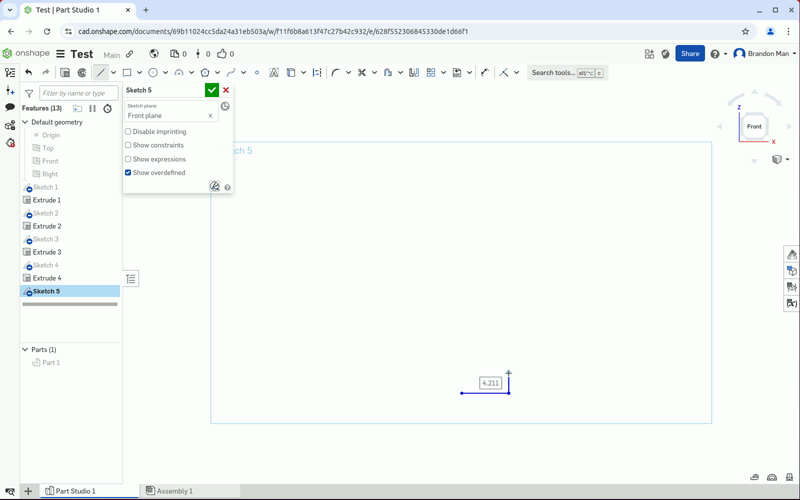
key_down(shift)
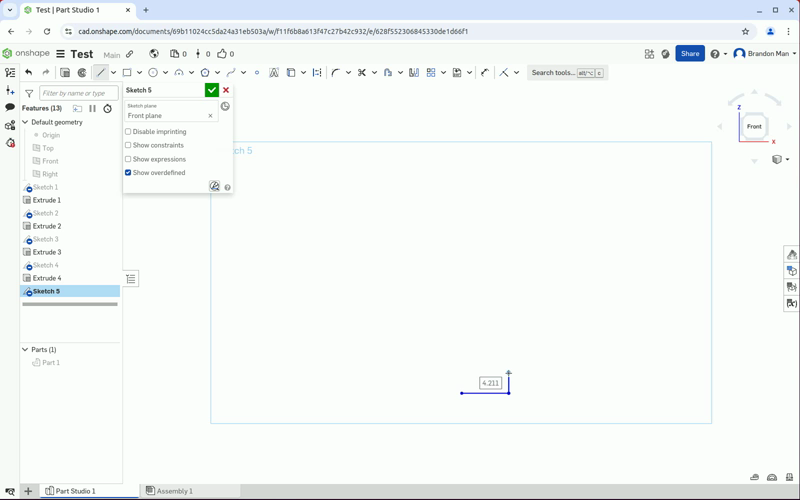
mouse_move(538, 372)
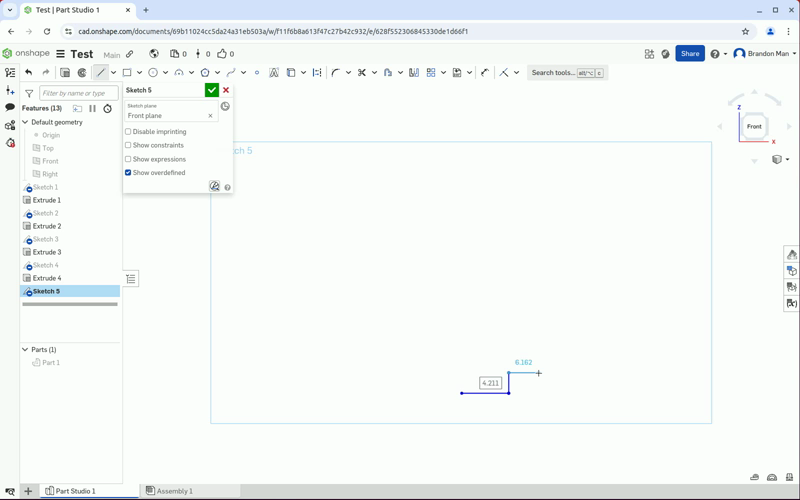
mouse_move(461, 372)
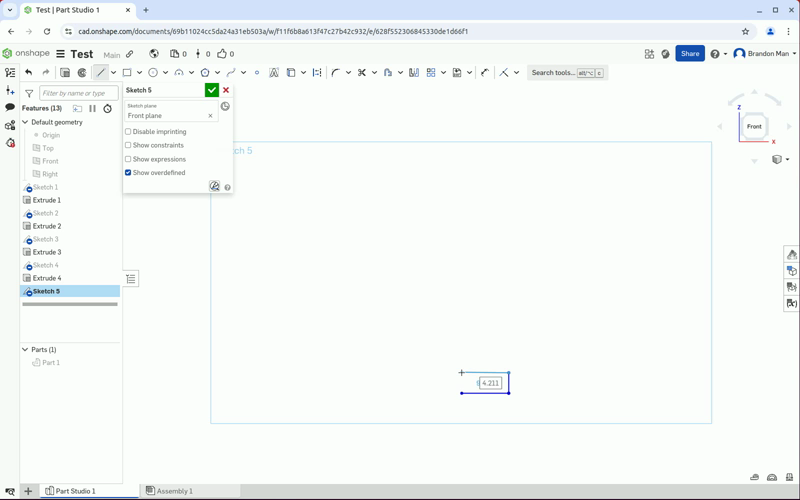
click(461, 372)
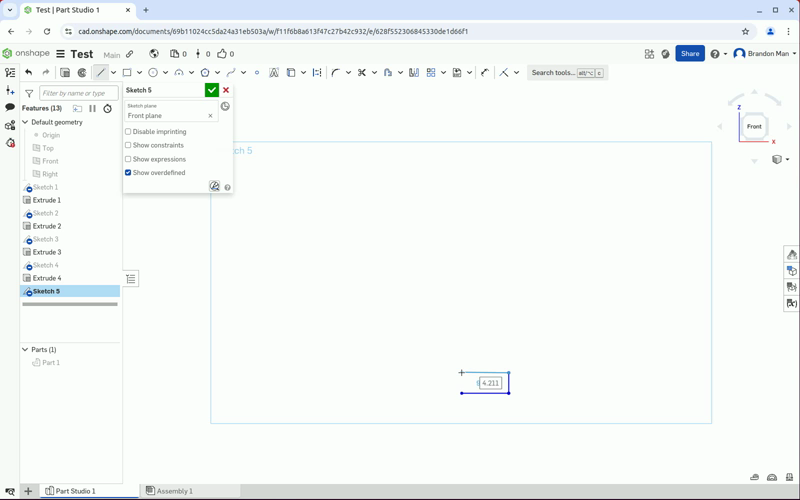
key_up(shift)
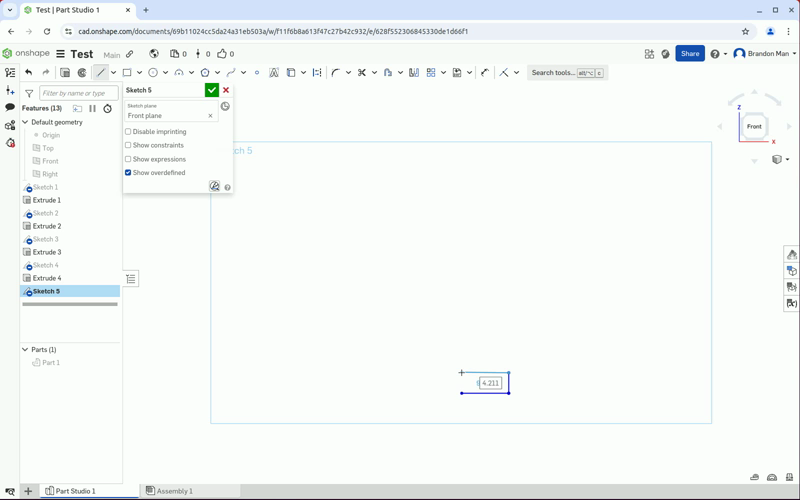
mouse_move(492, 372)
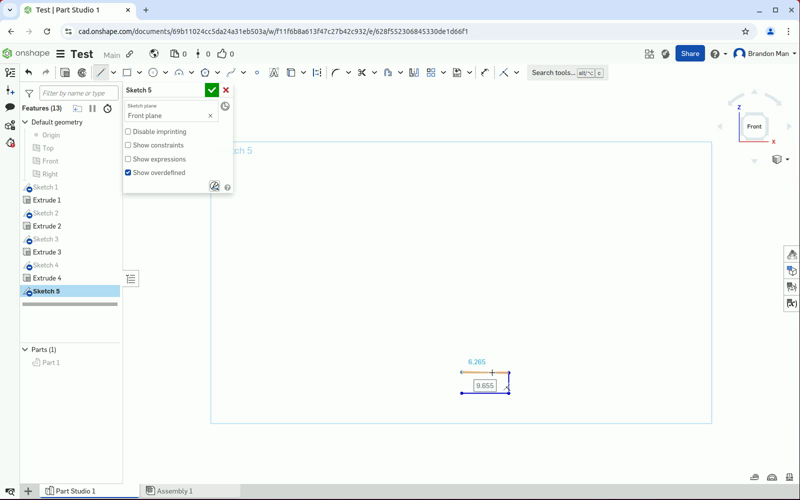
key_down(shift)
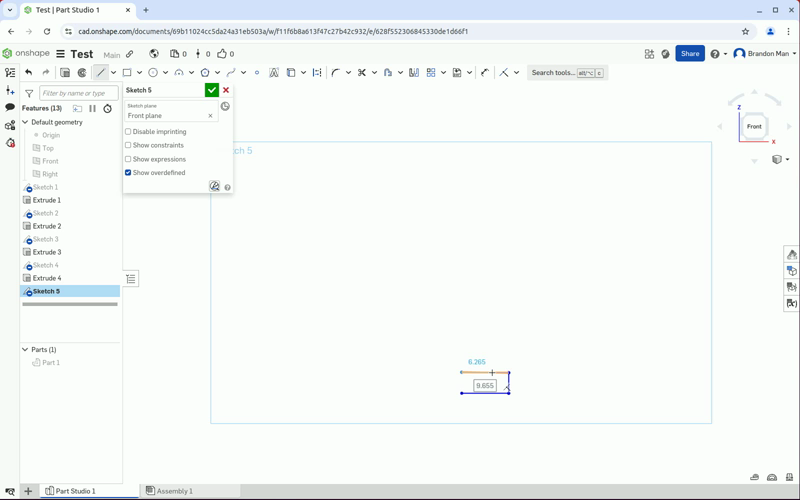
mouse_move(461, 393)
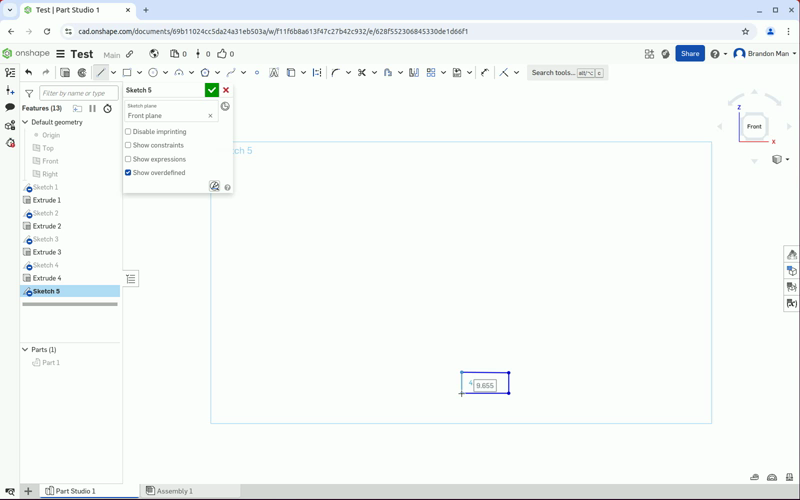
key_up(shift)
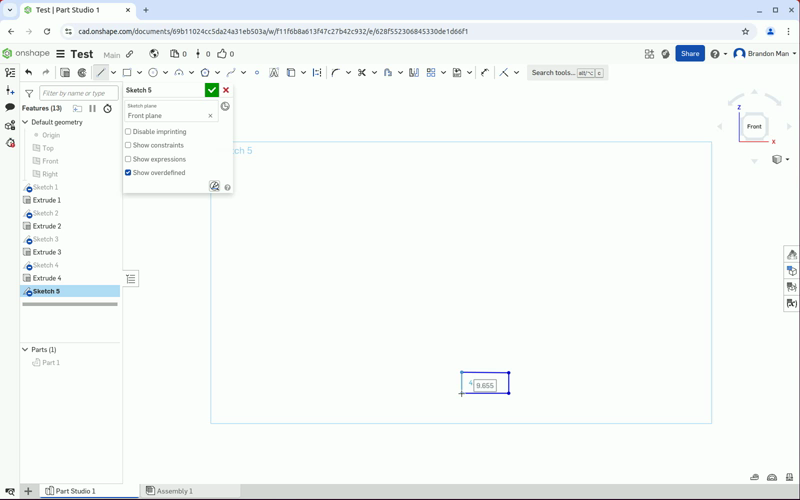
click(461, 393)
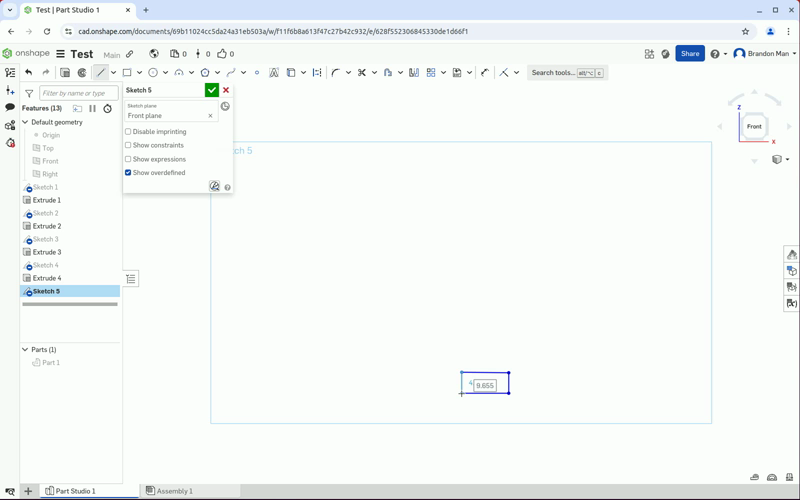
key(esc)
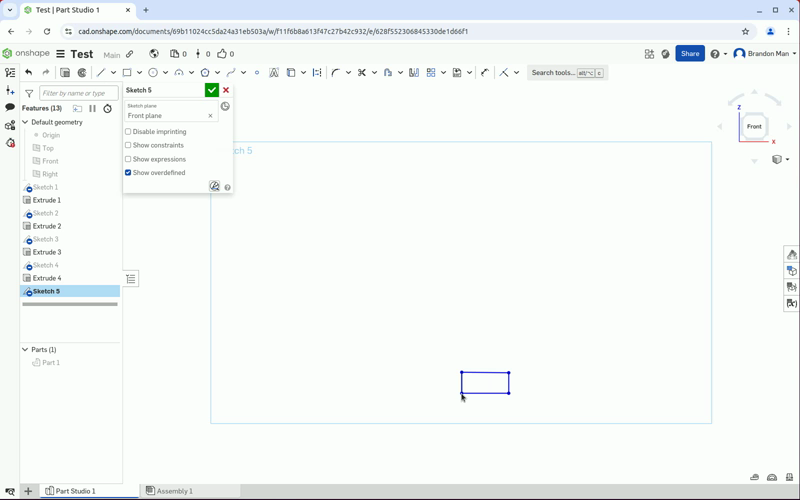
mouse_move(505, 378)
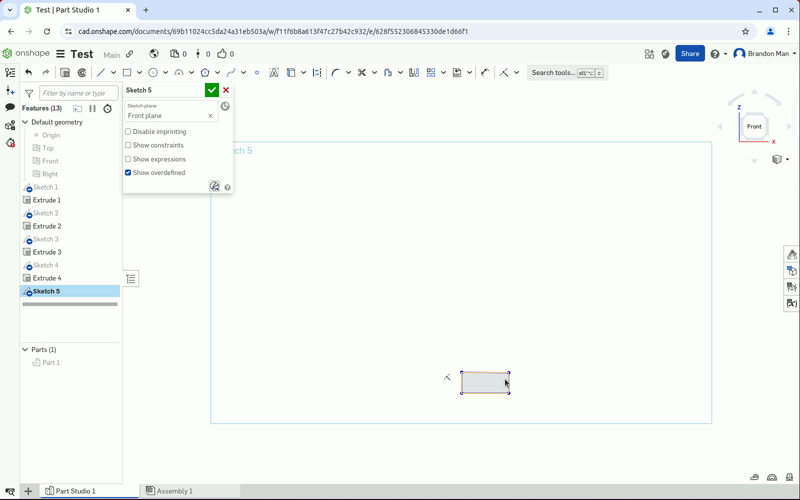
scroll(6)
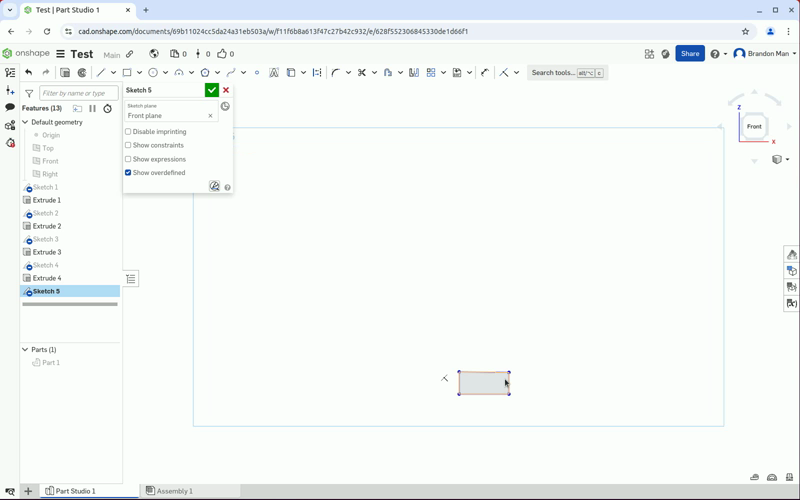
scroll(6)
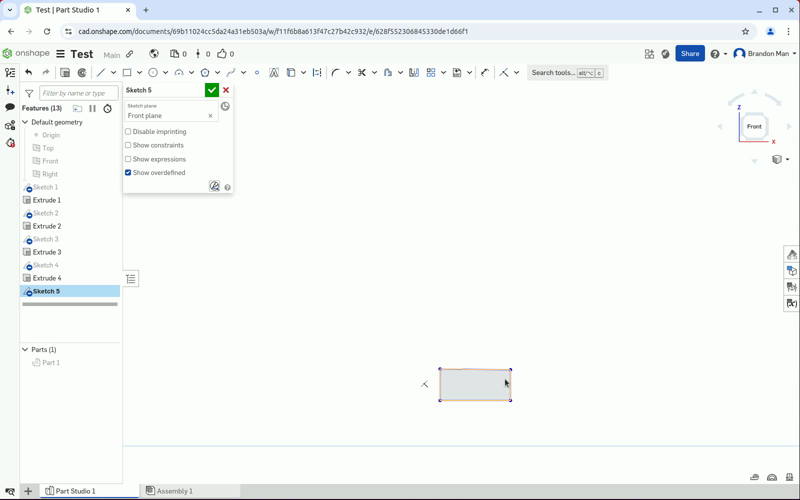
scroll(6)
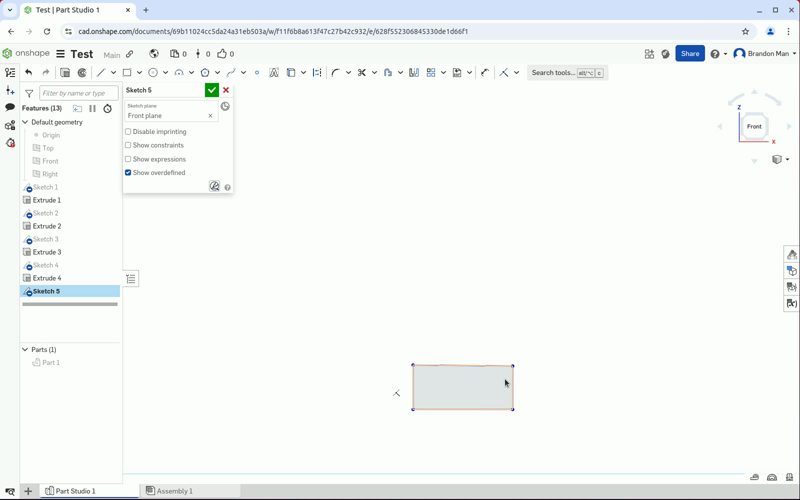
scroll(6)
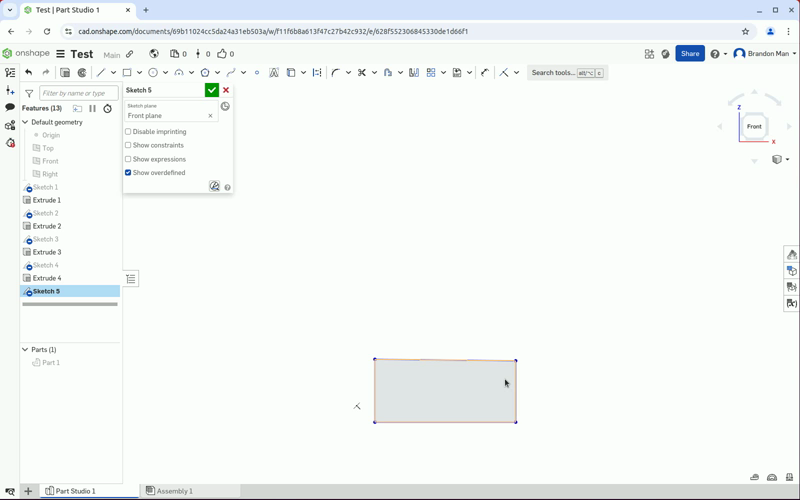
scroll(6)
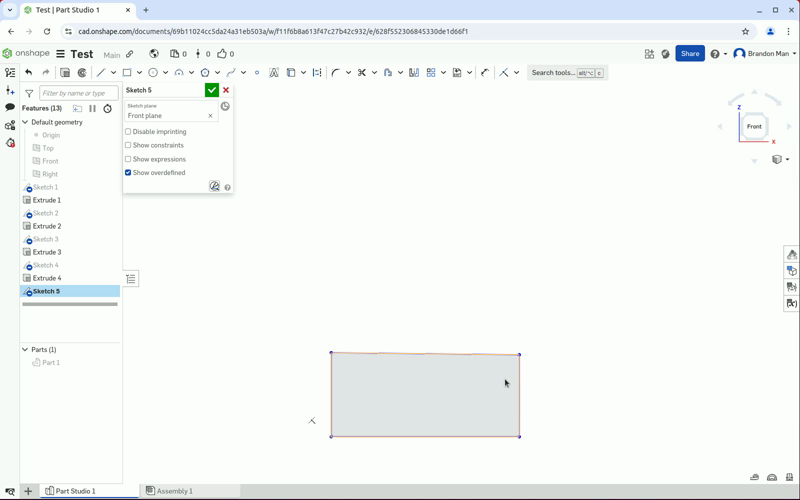
scroll(6)
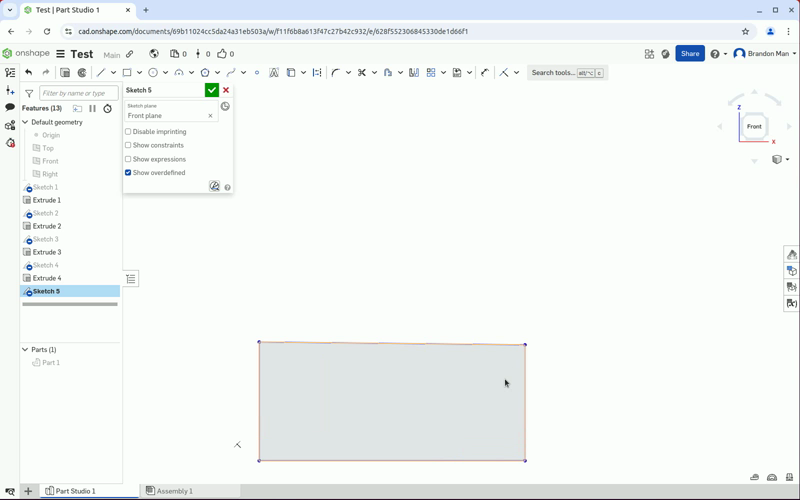
scroll(6)
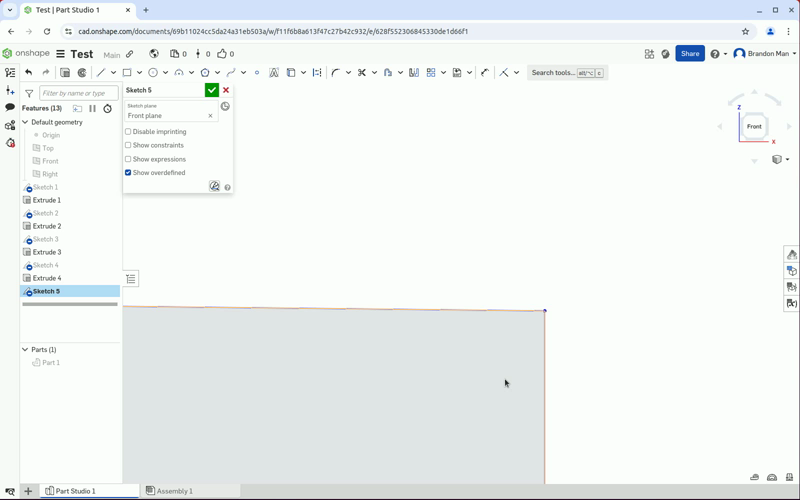
click(505, 378)
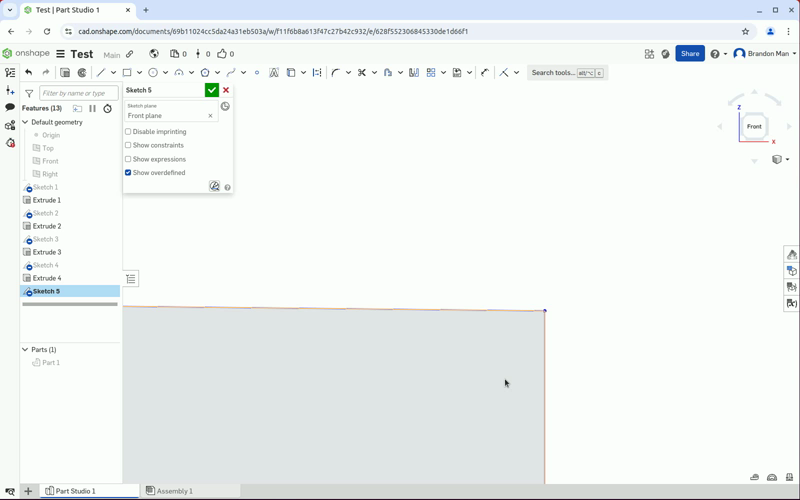
scroll(-6)
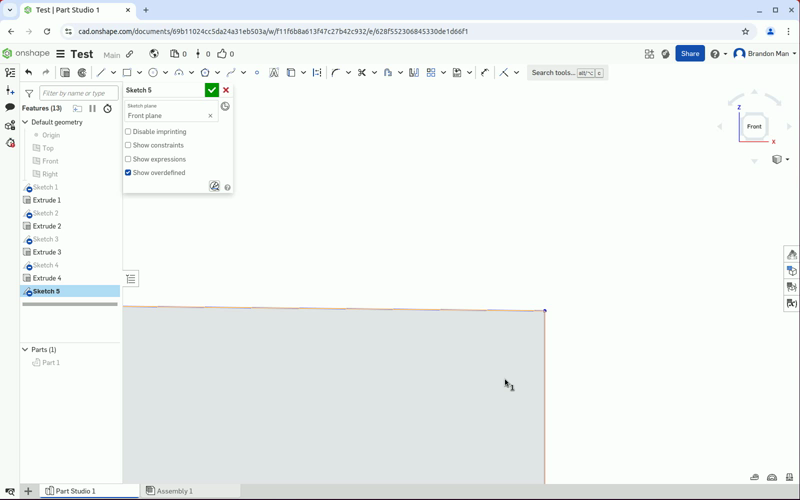
scroll(-6)
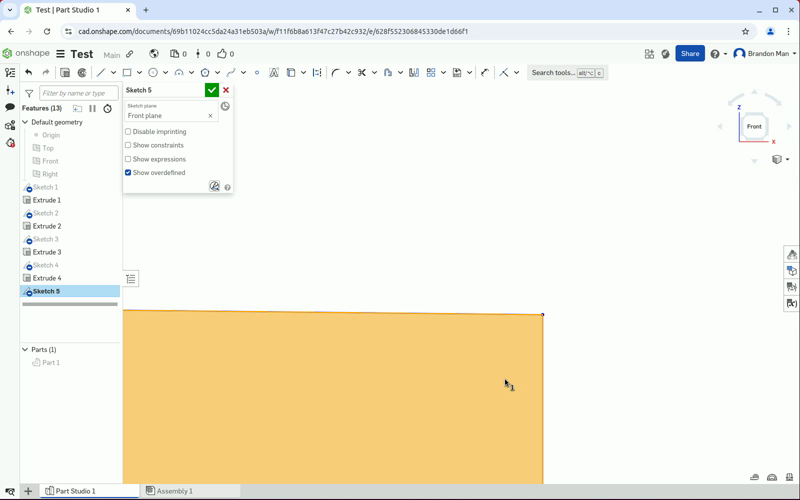
scroll(-6)
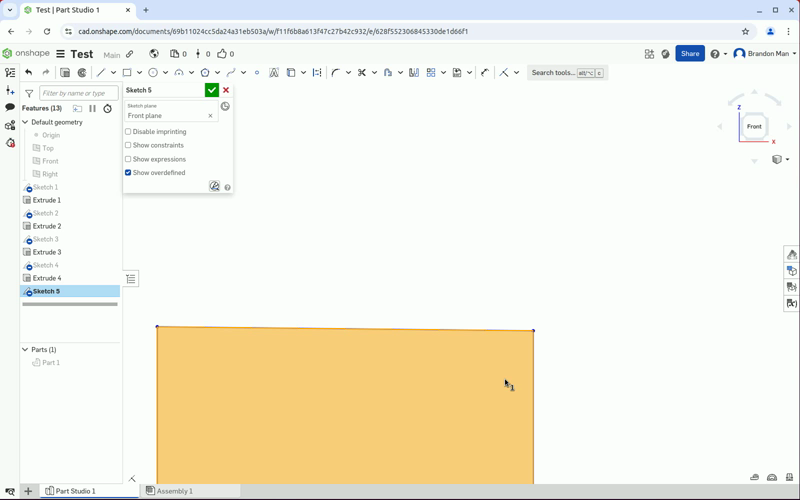
scroll(-6)
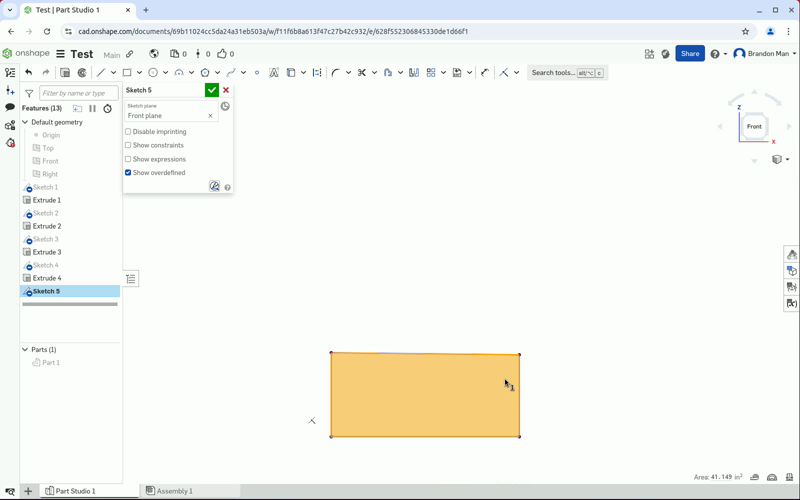
scroll(-6)
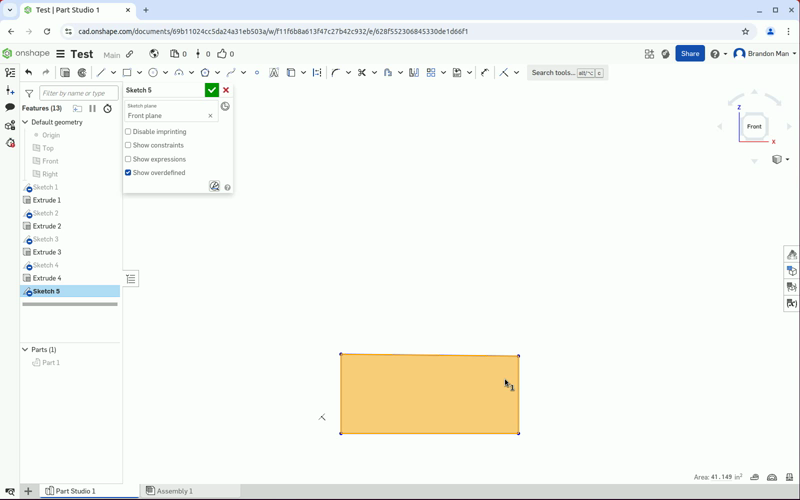
scroll(-6)
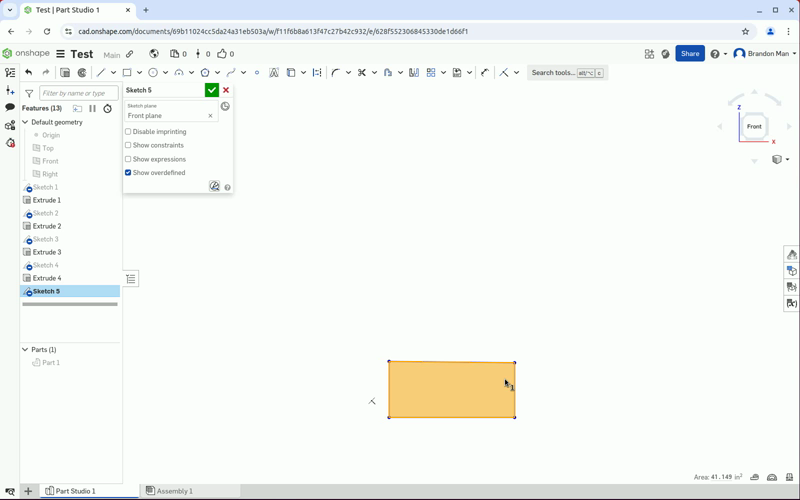
scroll(-6)
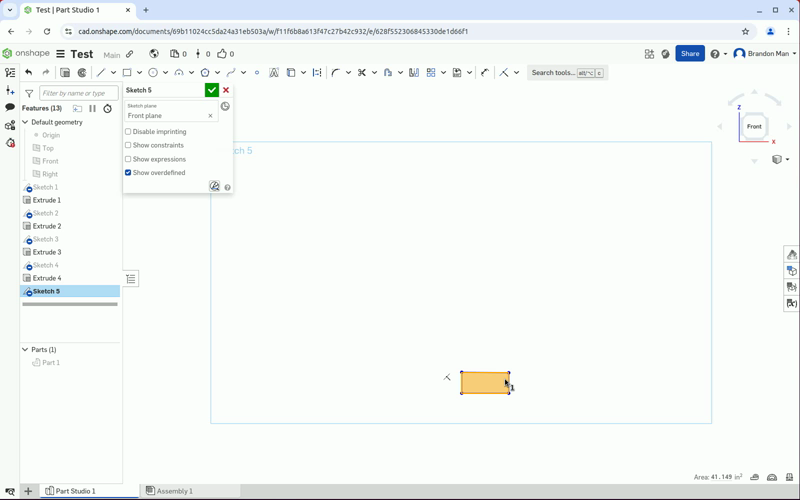
mouse_move(73, 352)
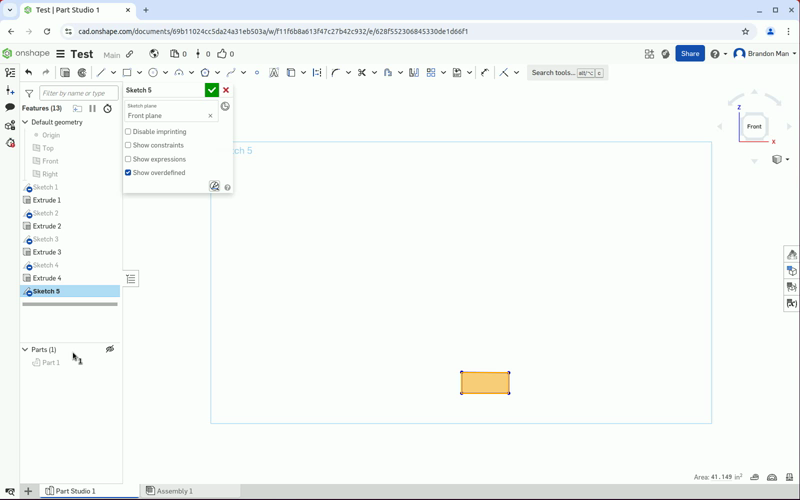
key(shift+y)
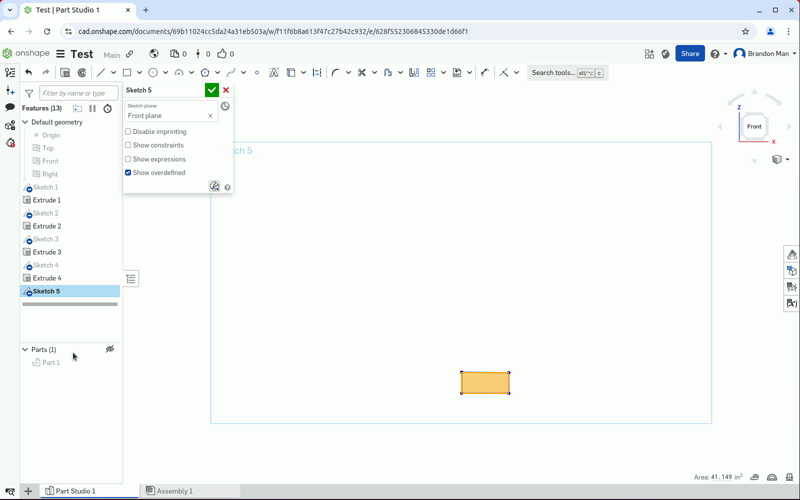
key(shift+e)
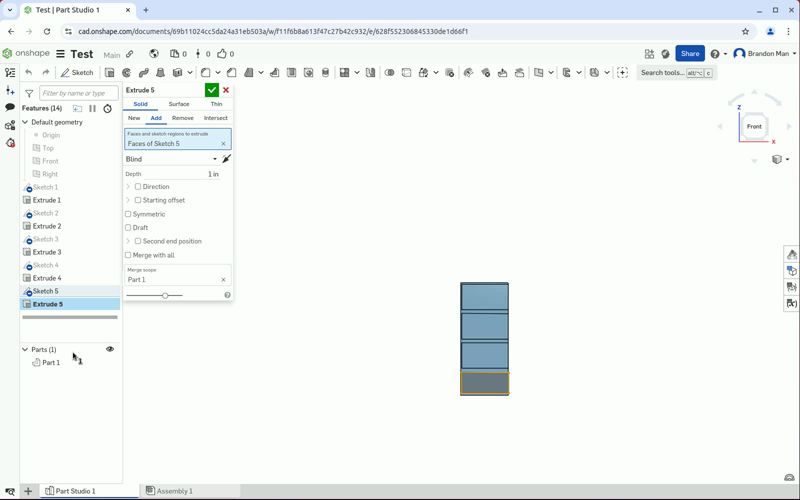
mouse_move(143, 106)
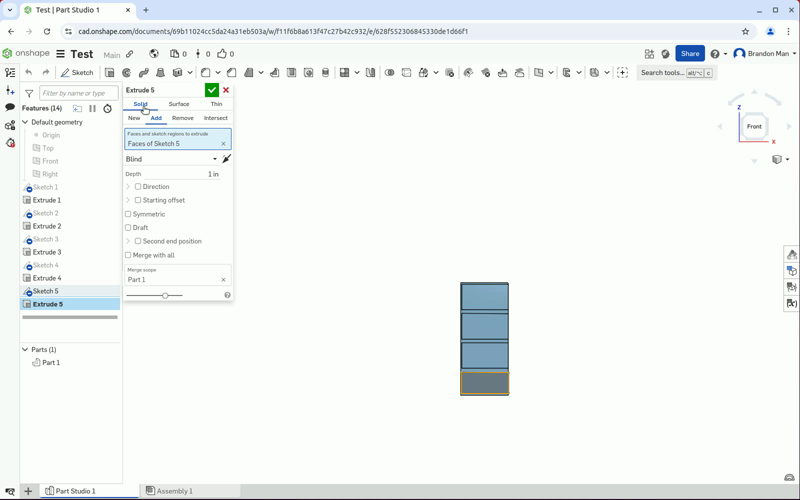
click(143, 106)
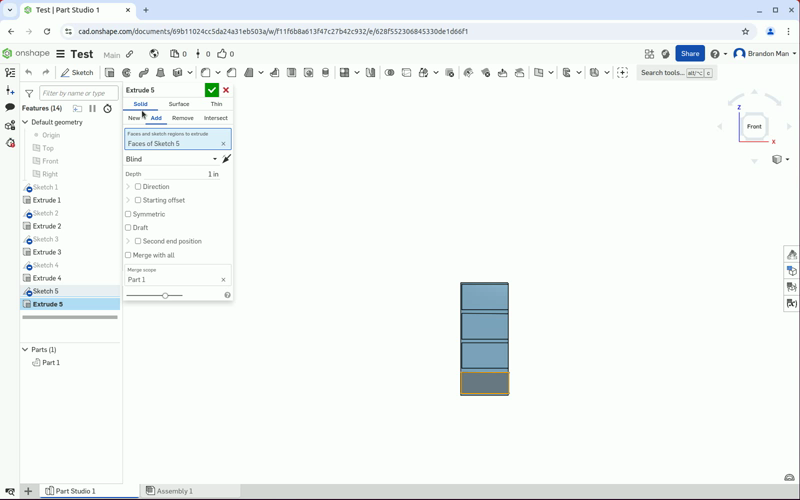
mouse_move(137, 120)
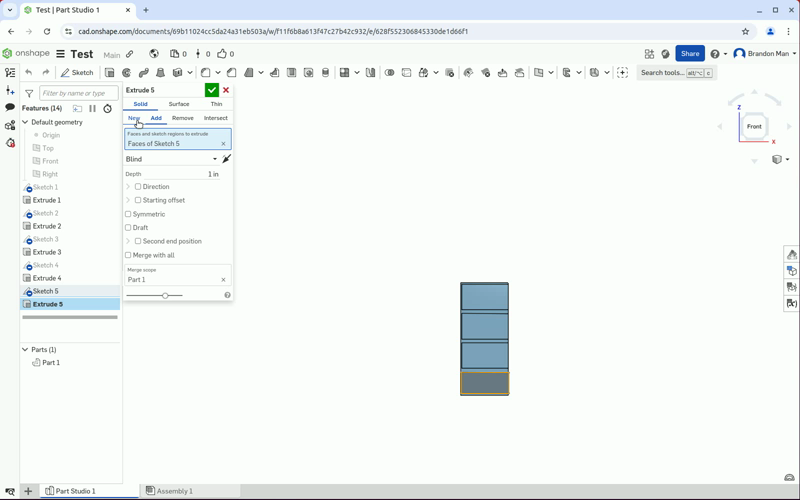
click(137, 120)
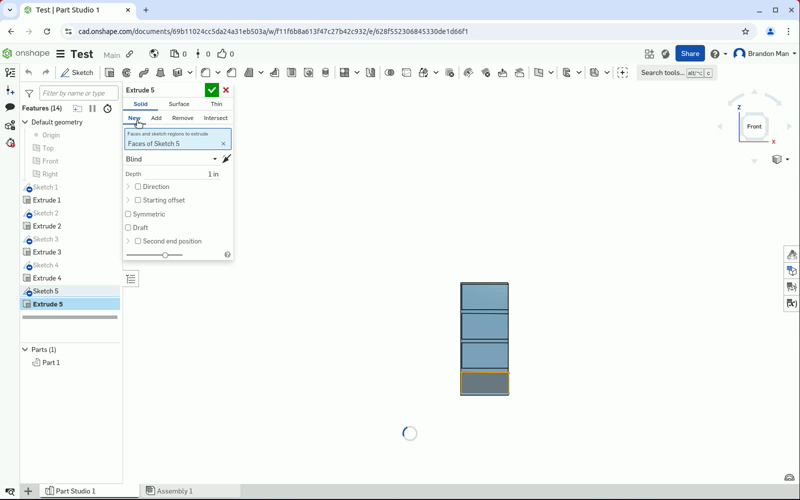
key(tab, 4)
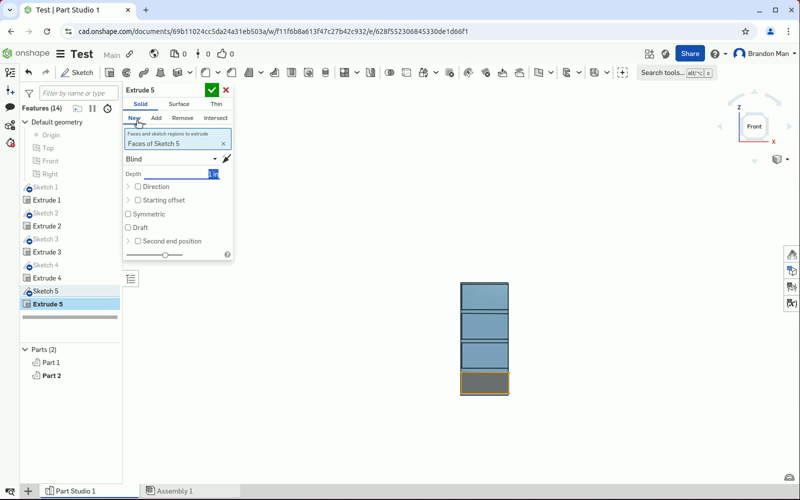
text(0.241)
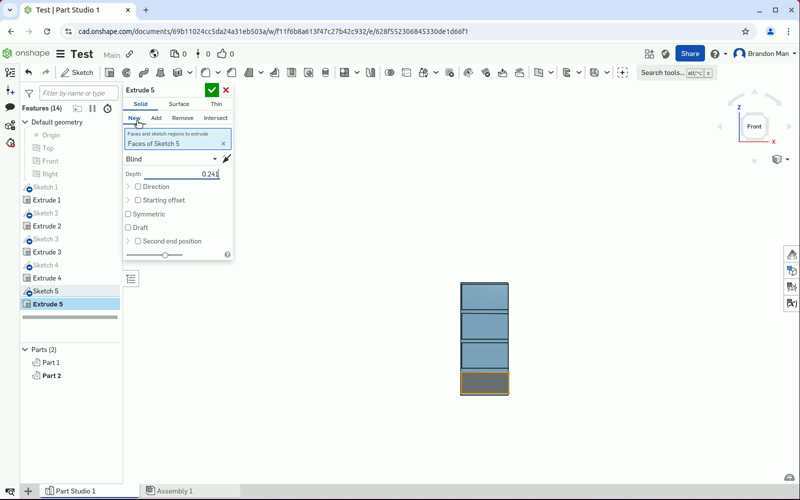
key(enter)
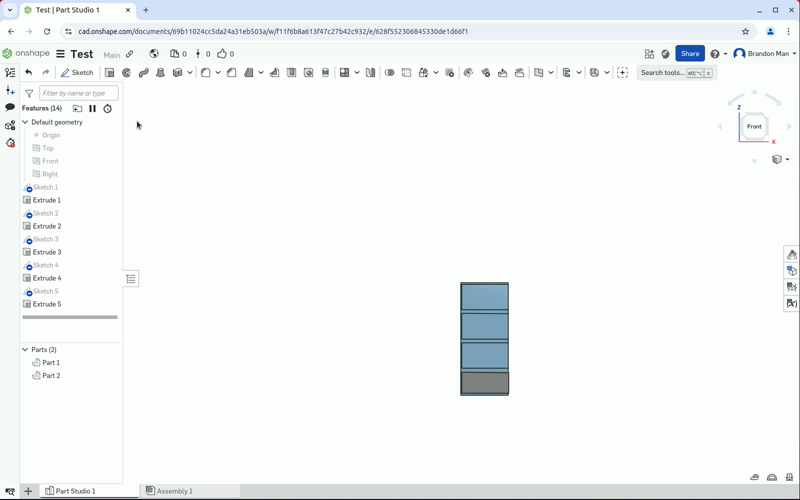
key(shift+h)
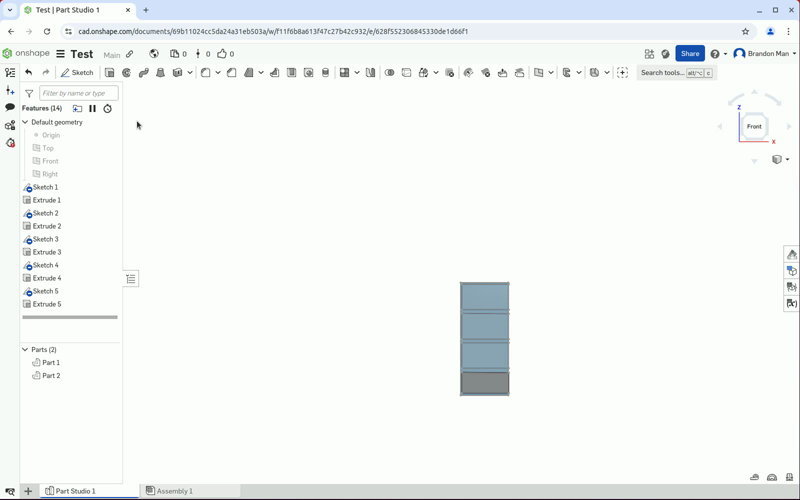
key(shift+h)
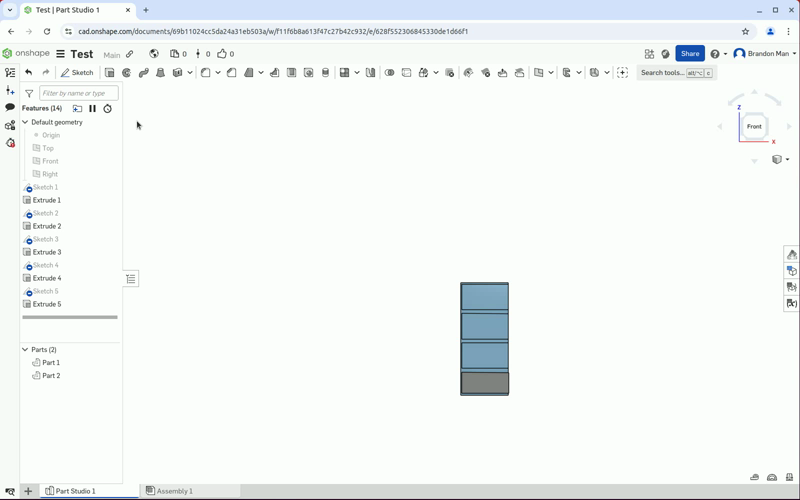
mouse_move(73, 189)
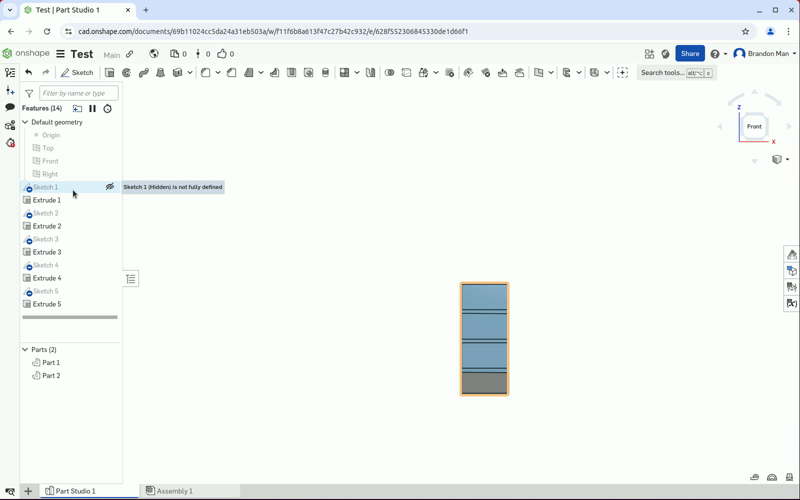
click(73, 189)
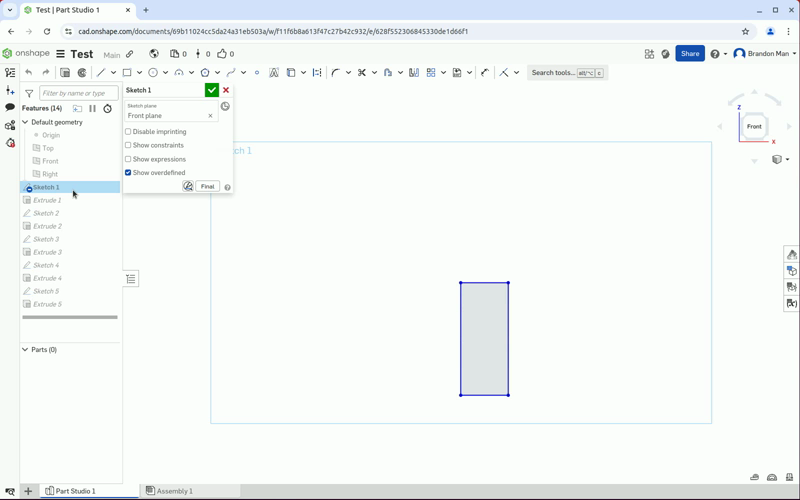
mouse_move(229, 92)
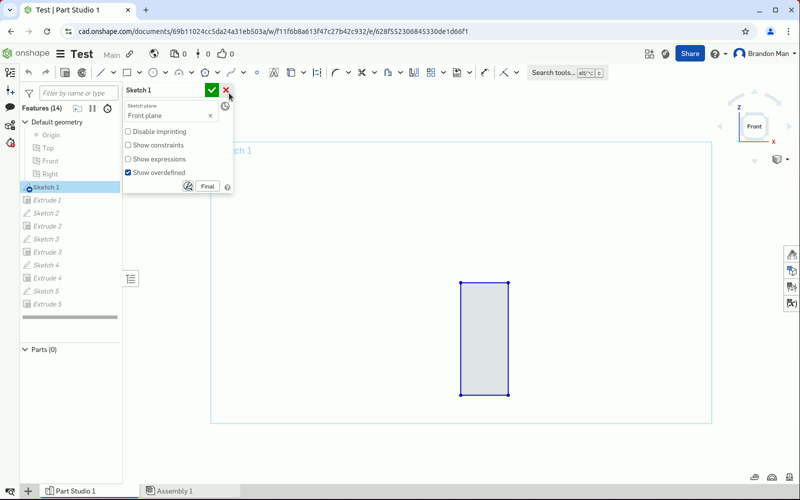
click(229, 92)
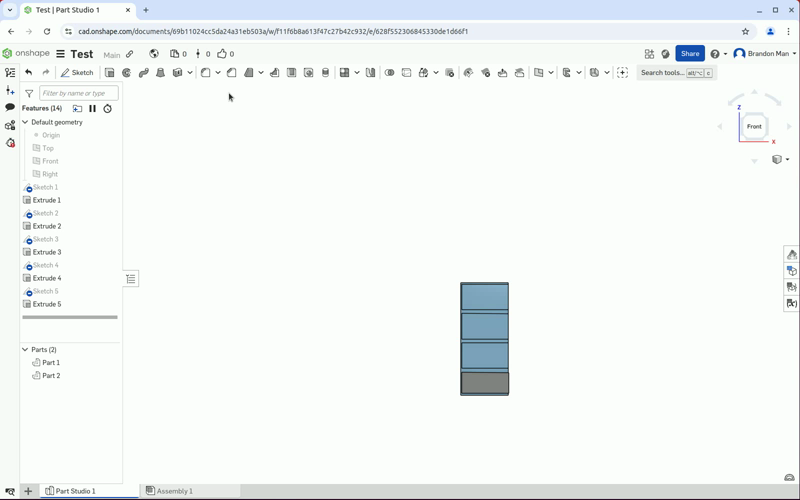
mouse_move(73, 352)
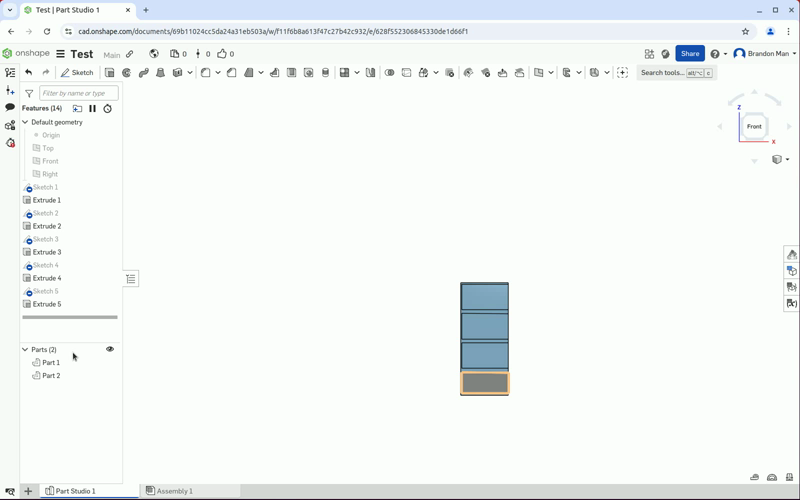
key(y)
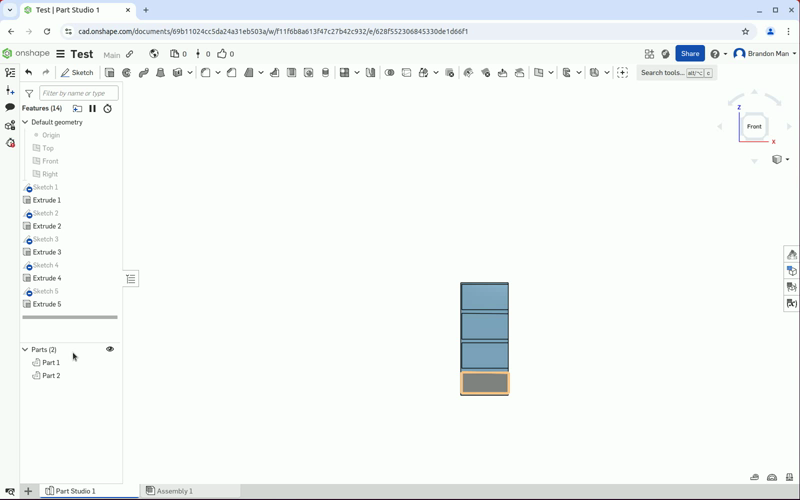
key(shift+p)
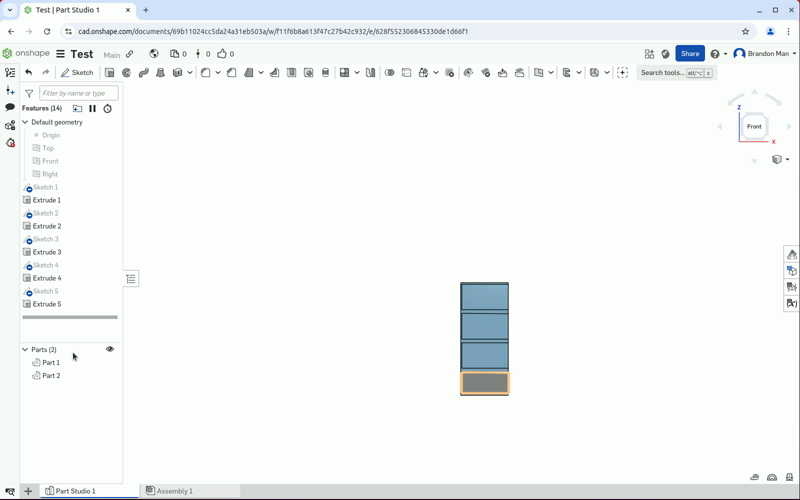
key(space)
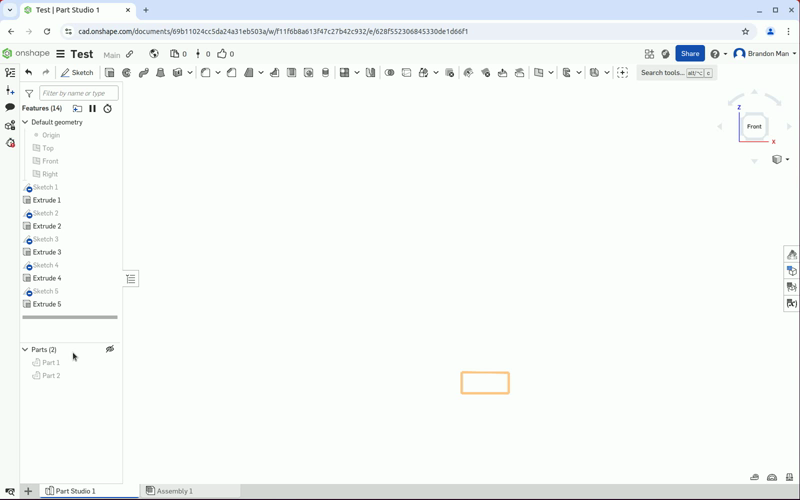
key_down(shift)
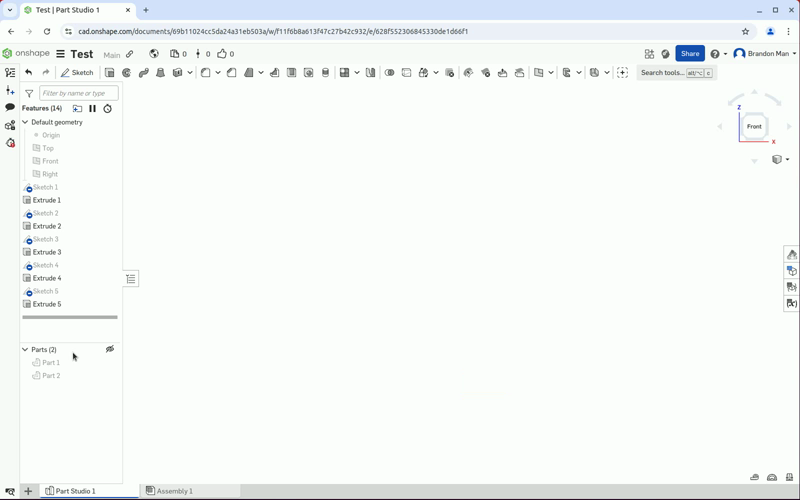
key(down)
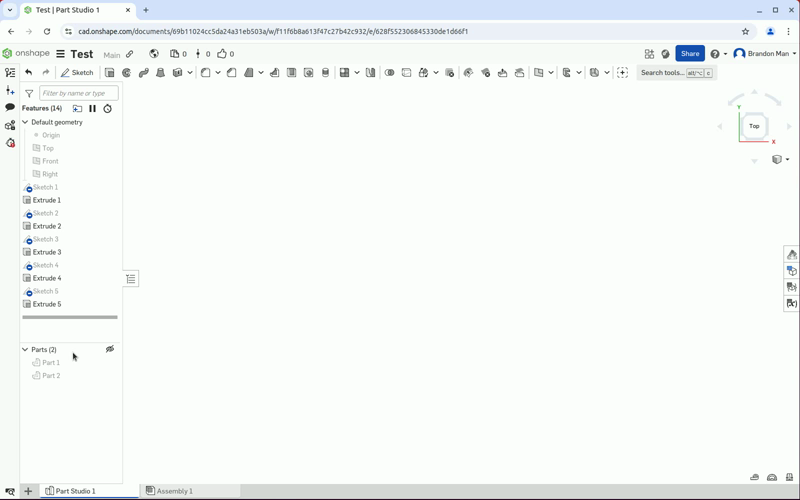
key_up(shift)
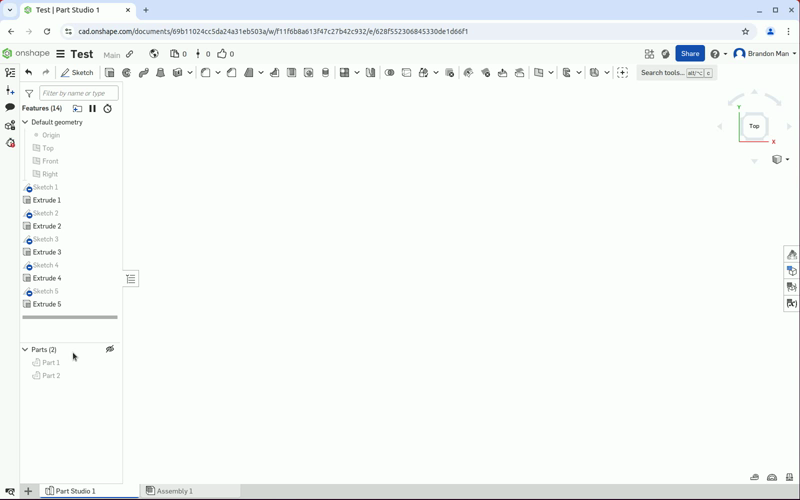
mouse_move(73, 352)
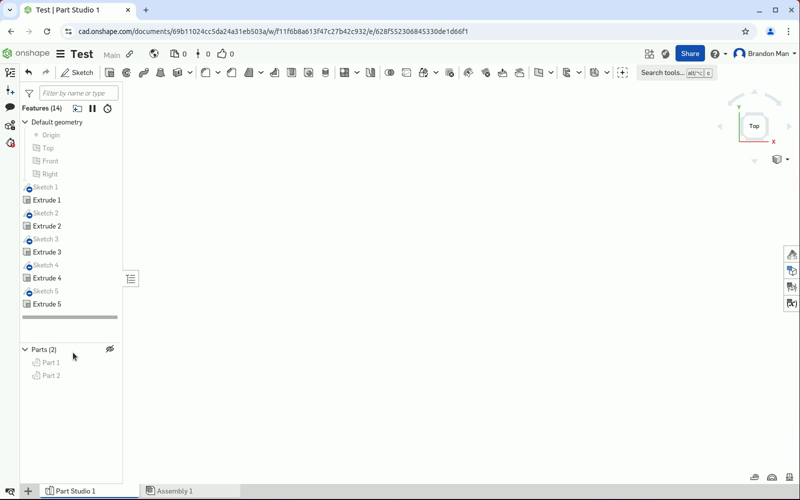
key(shift+y)
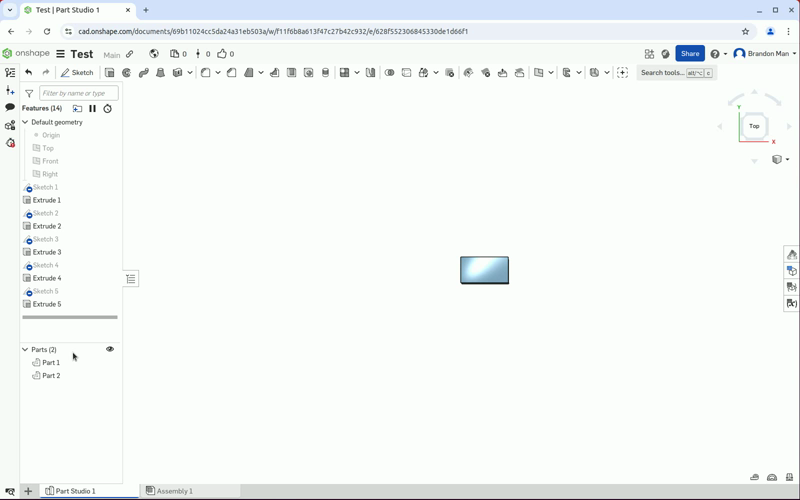
mouse_move(541, 75)
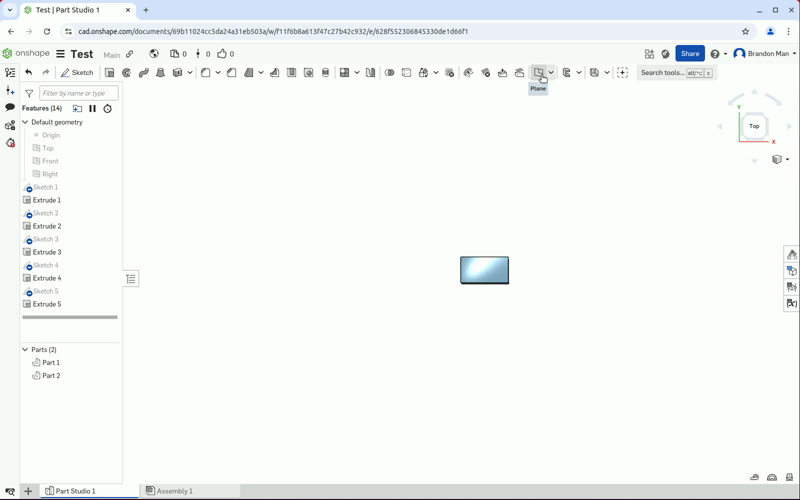
click(541, 75)
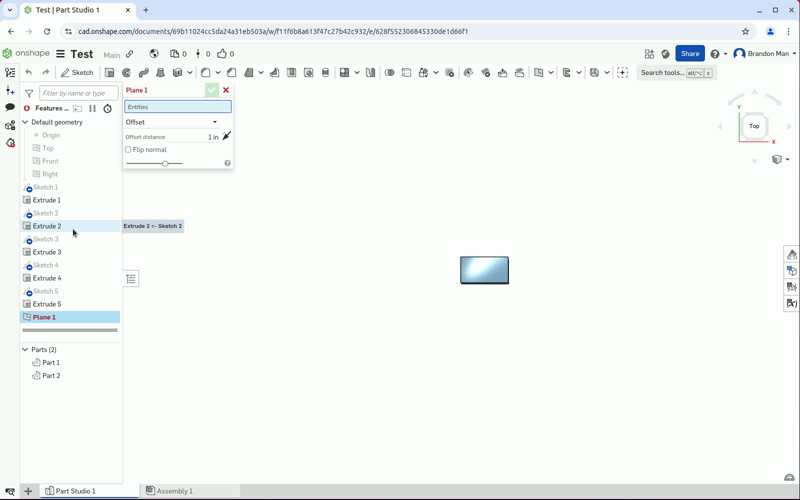
scroll(3)
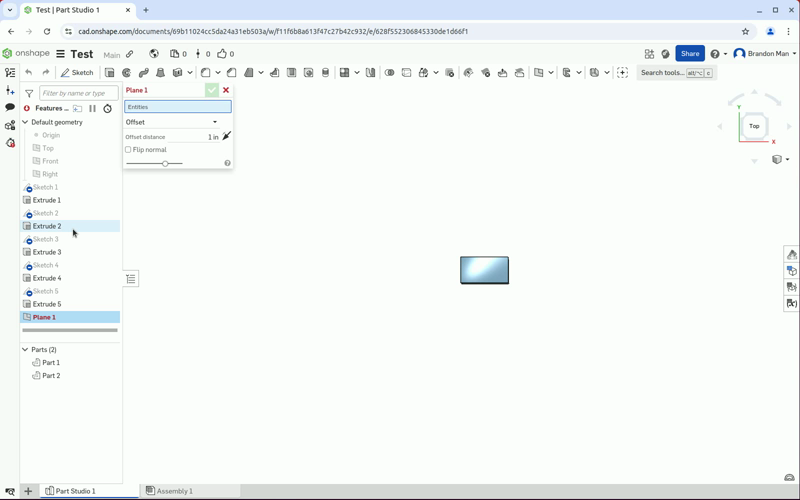
mouse_move(73, 150)
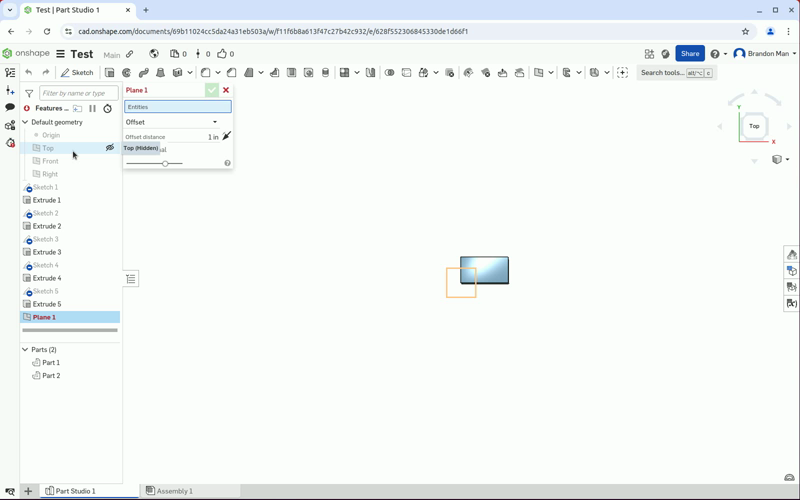
click(73, 150)
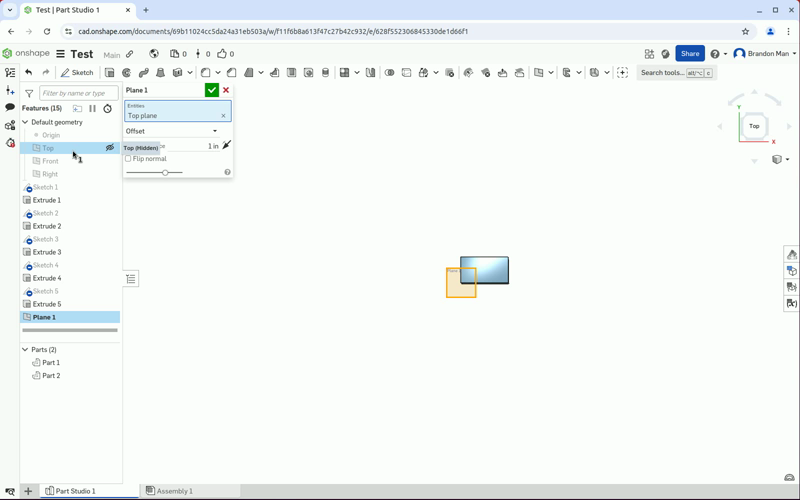
key(tab, 2)
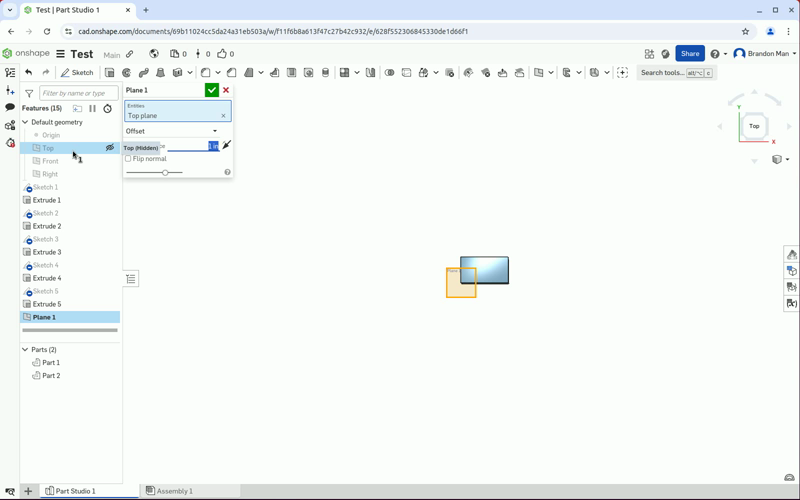
text(5.546)
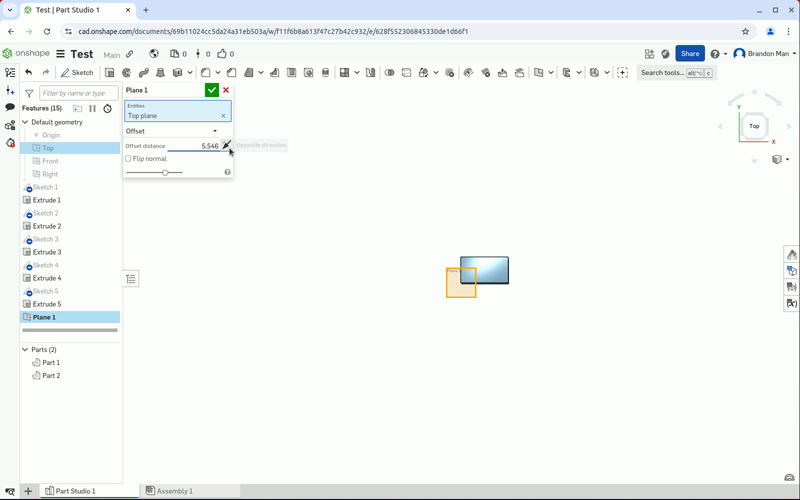
mouse_move(229, 147)
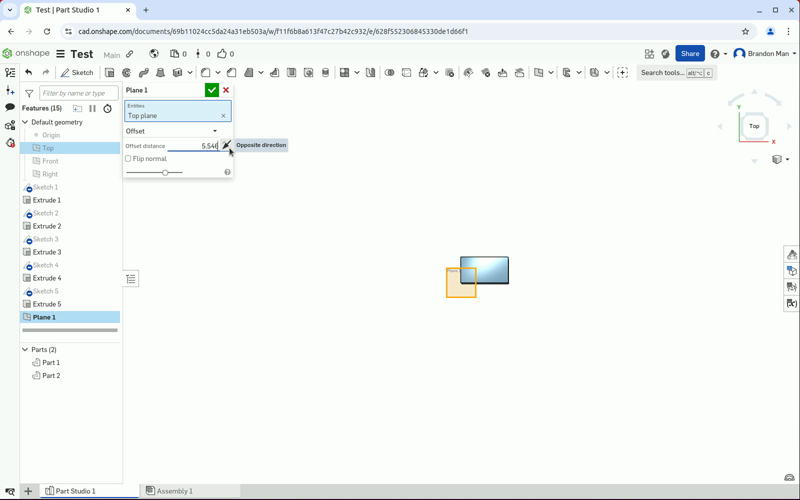
click(229, 147)
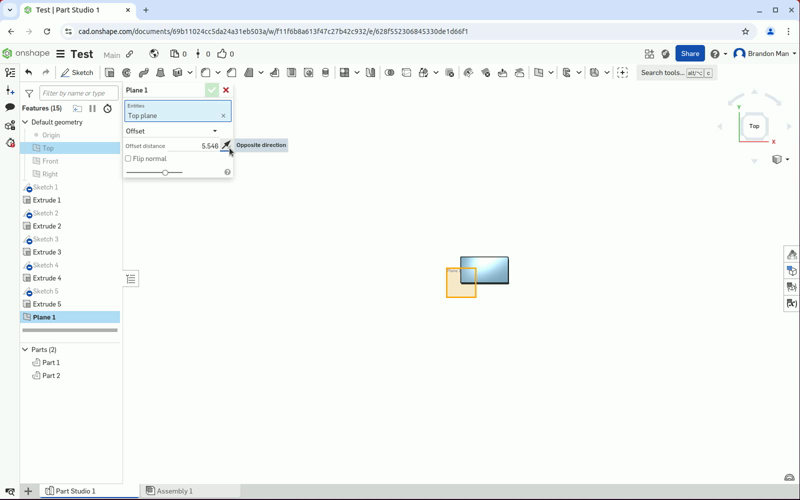
key(enter, 2)
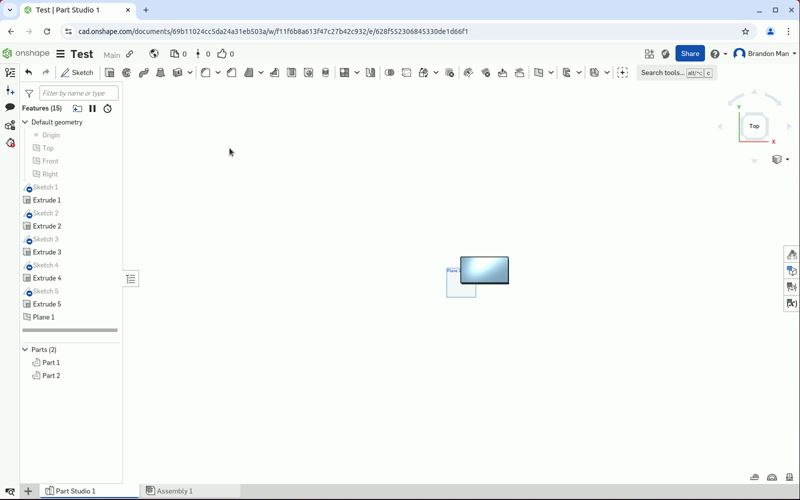
key(shift+s)
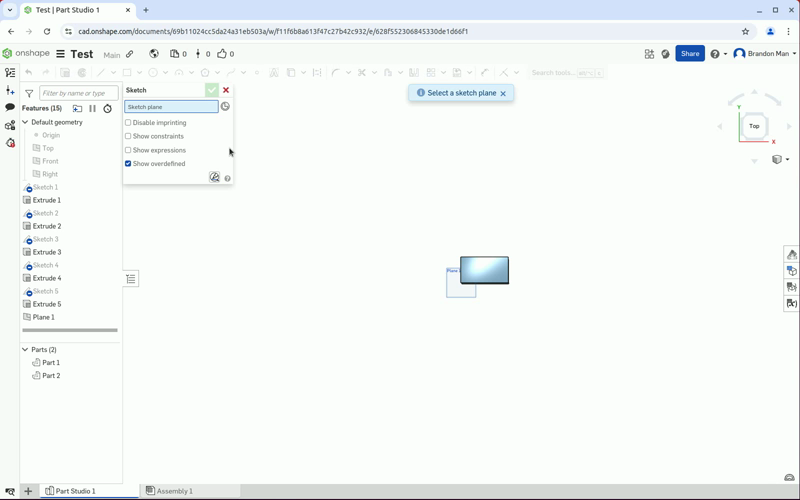
mouse_move(73, 319)
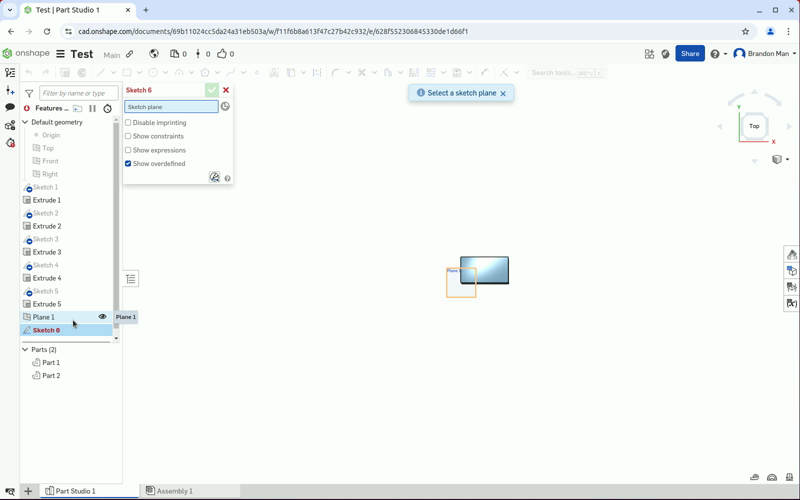
click(73, 319)
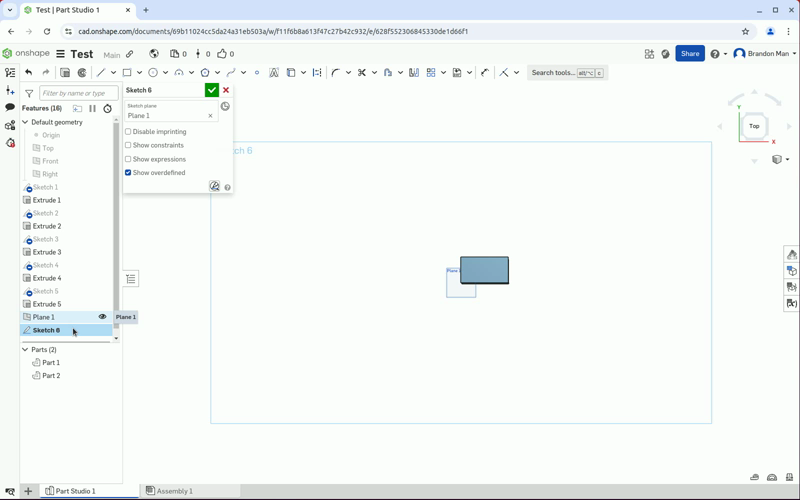
mouse_move(73, 352)
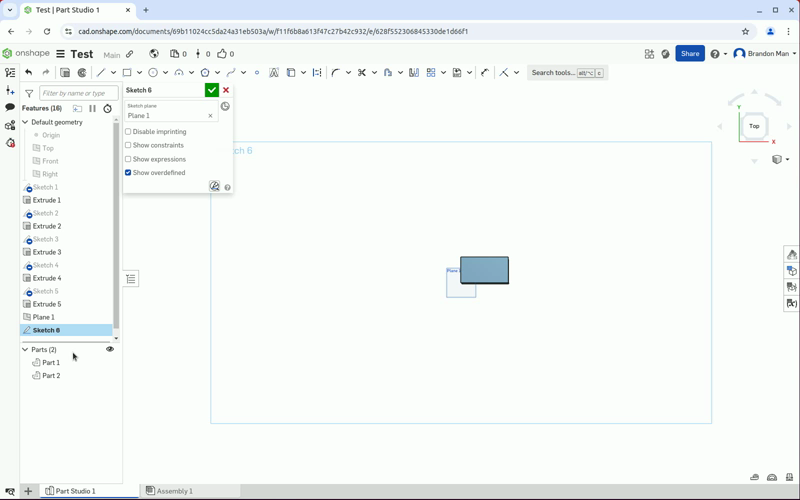
key(y)
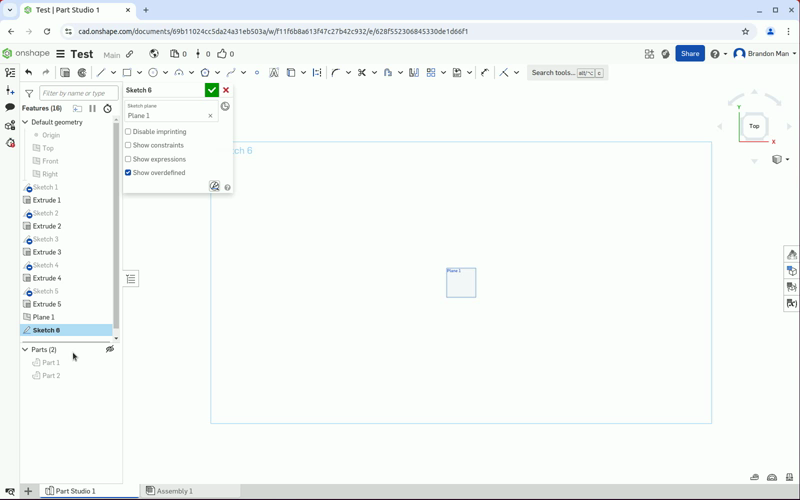
key(l)
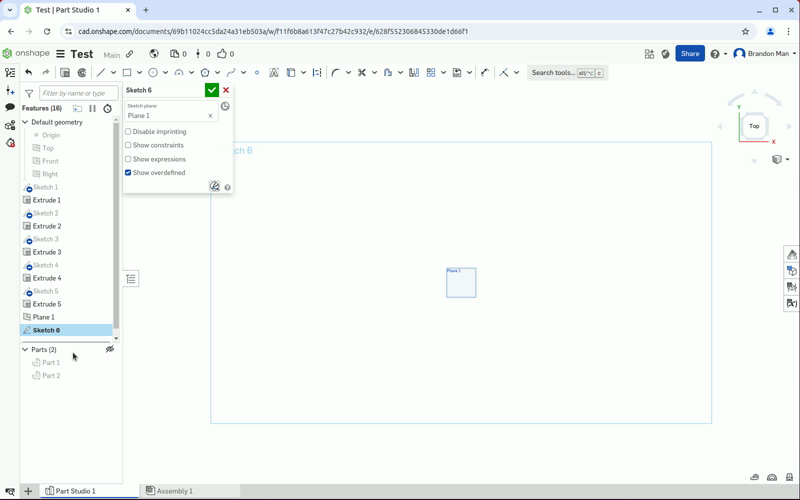
key_down(shift)
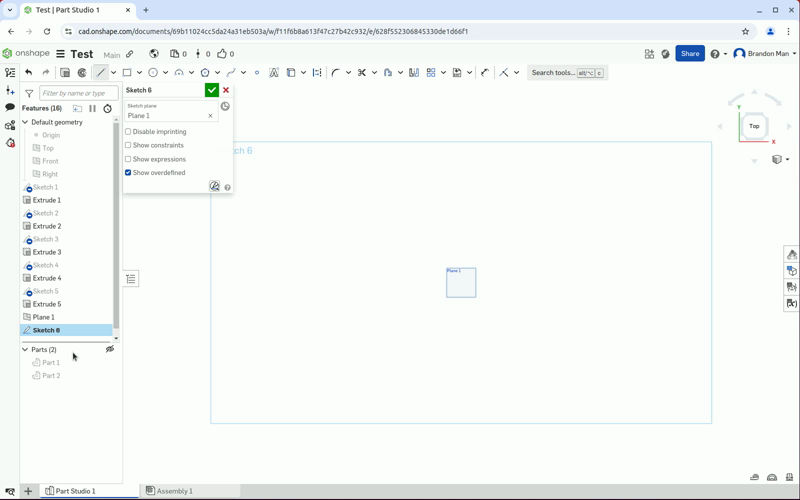
mouse_move(461, 282)
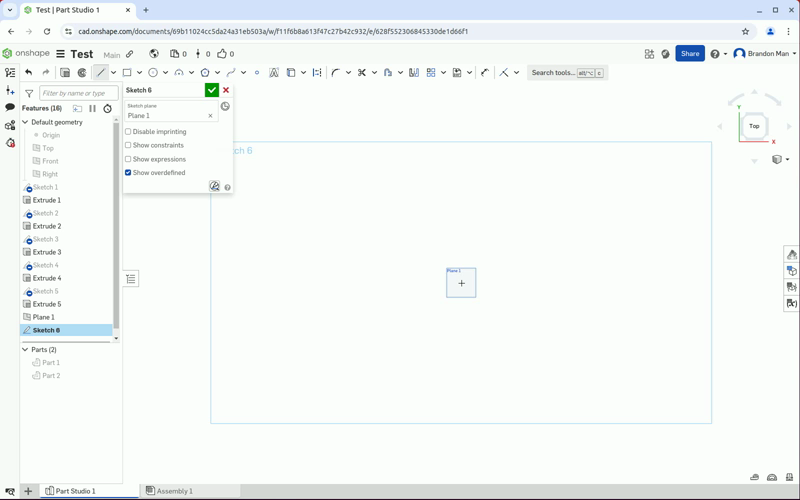
click(461, 282)
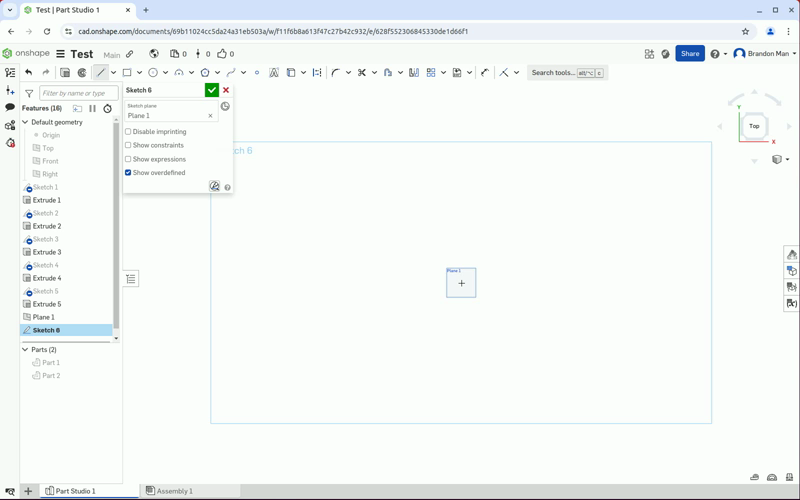
key_up(shift)
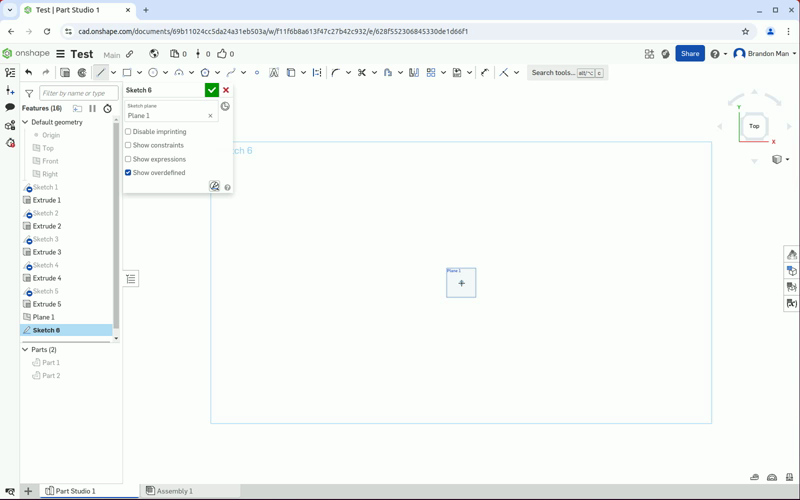
key_down(shift)
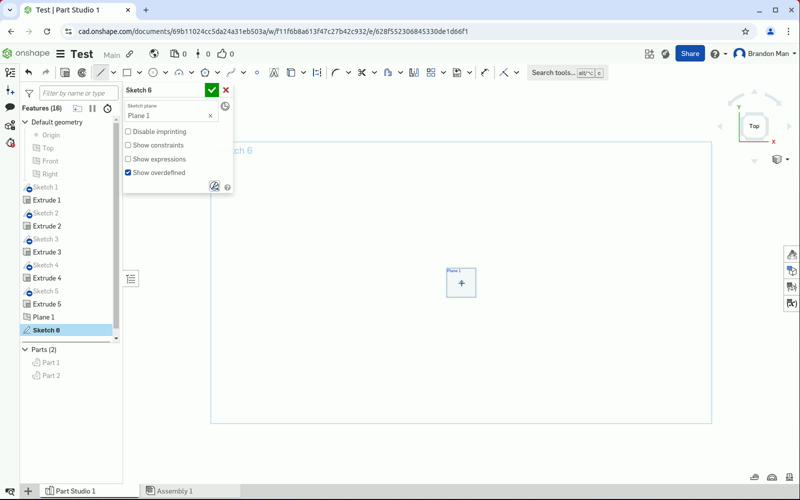
mouse_move(492, 282)
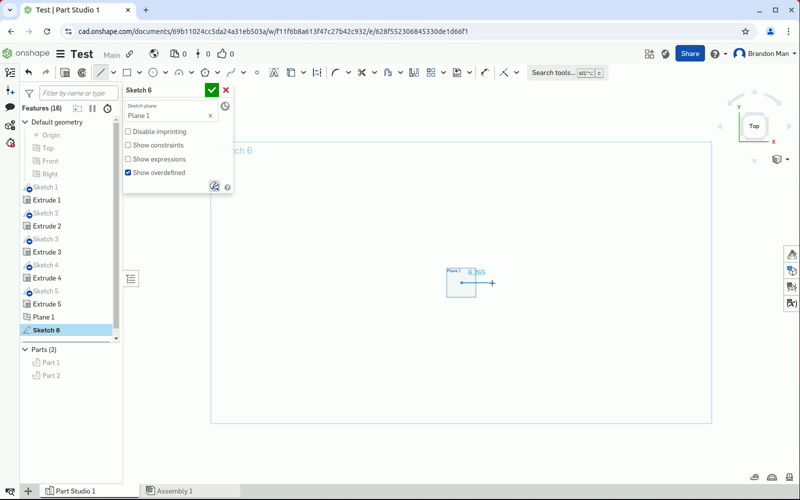
mouse_move(508, 282)
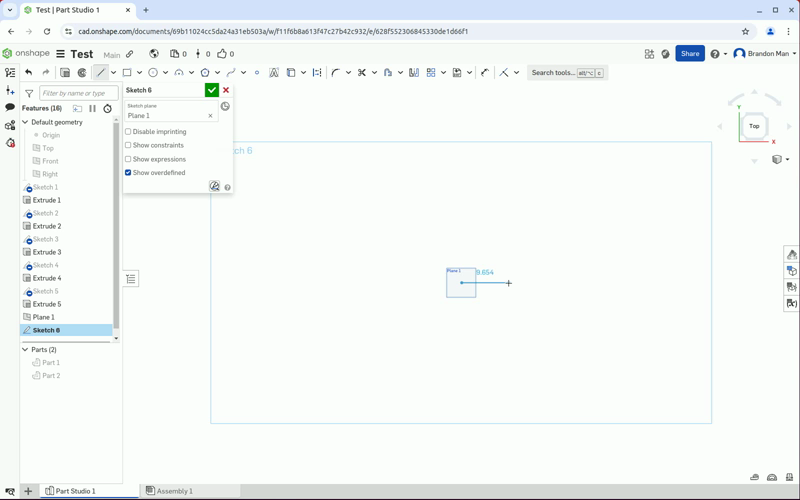
click(508, 282)
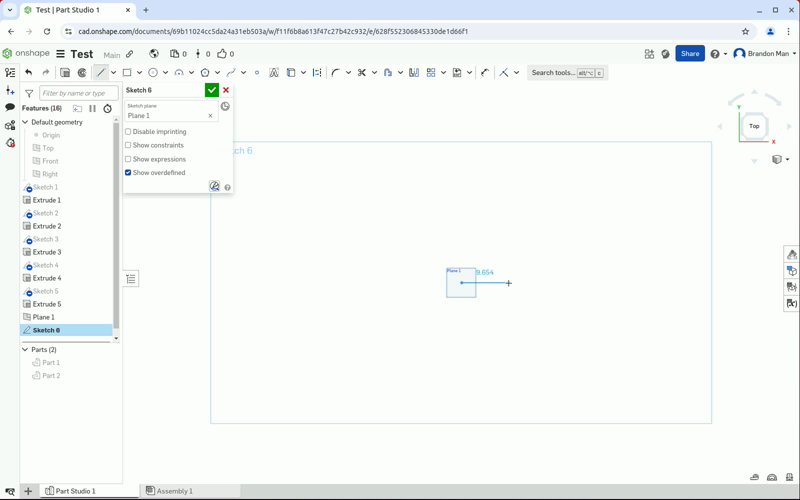
key_up(shift)
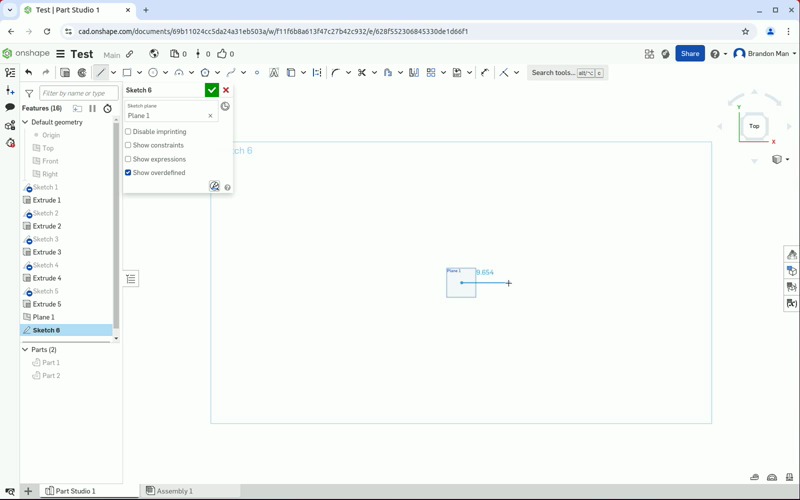
key_down(shift)
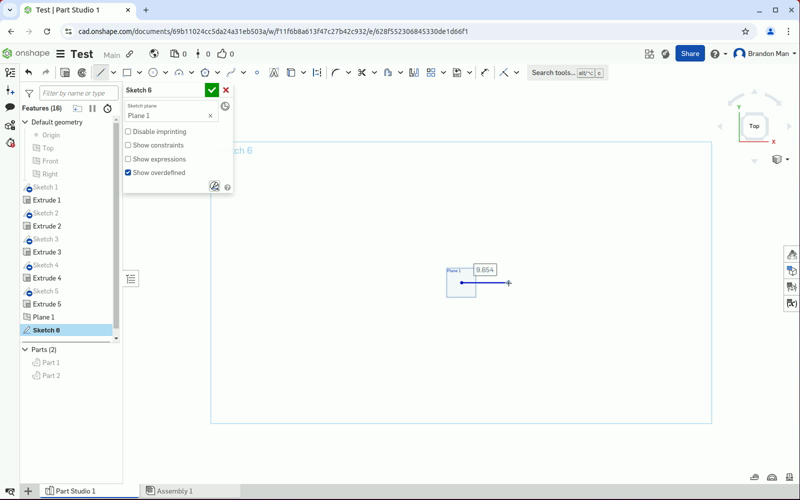
mouse_move(538, 282)
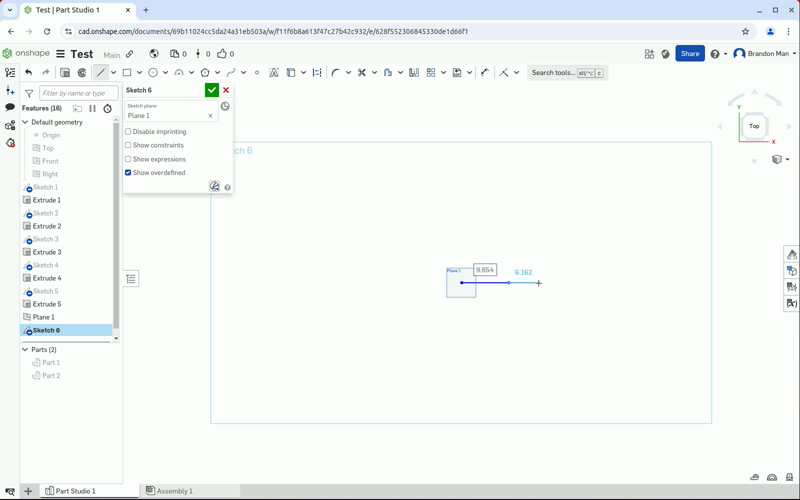
mouse_move(508, 258)
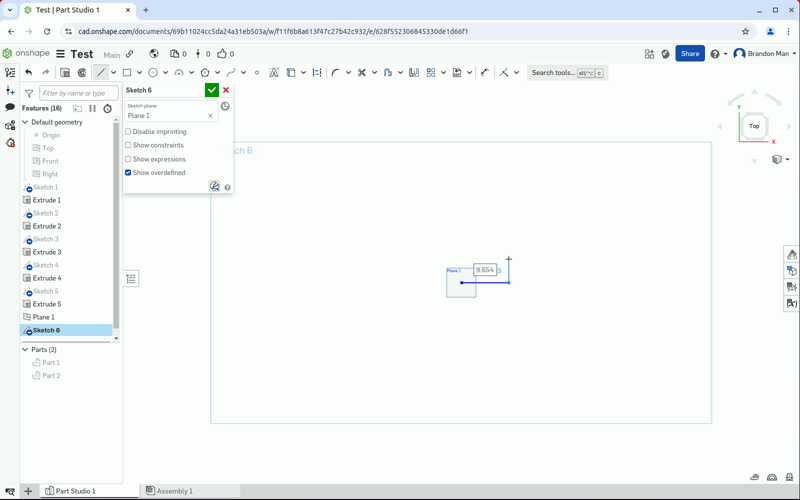
click(508, 258)
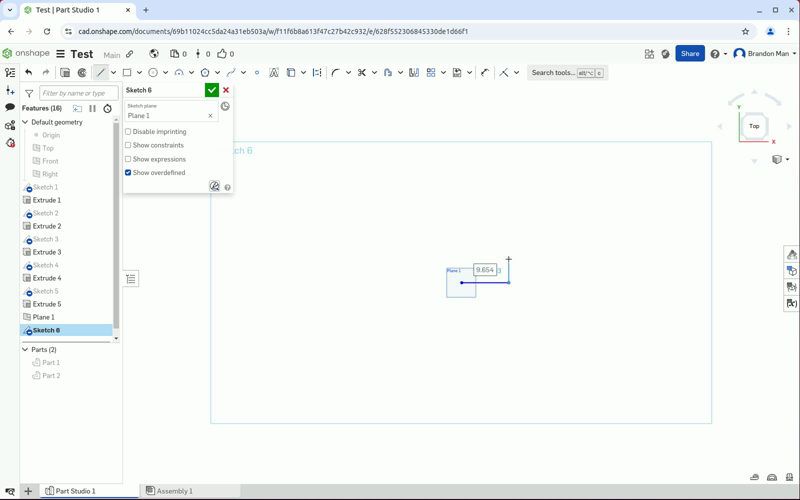
key_up(shift)
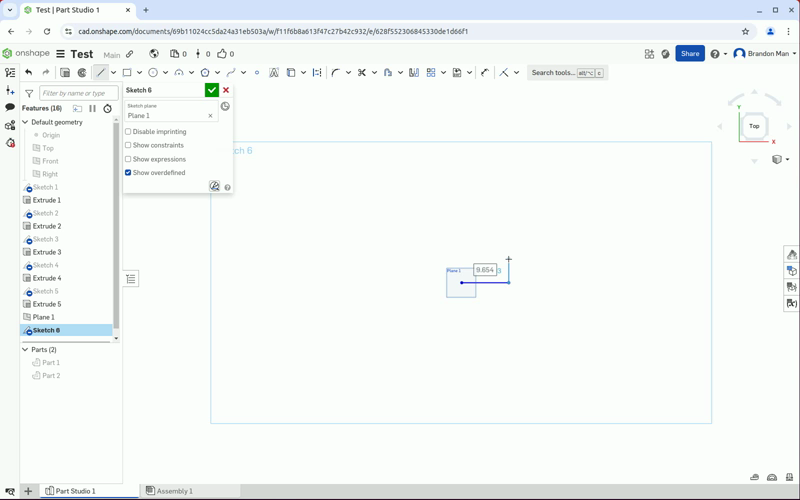
key_down(shift)
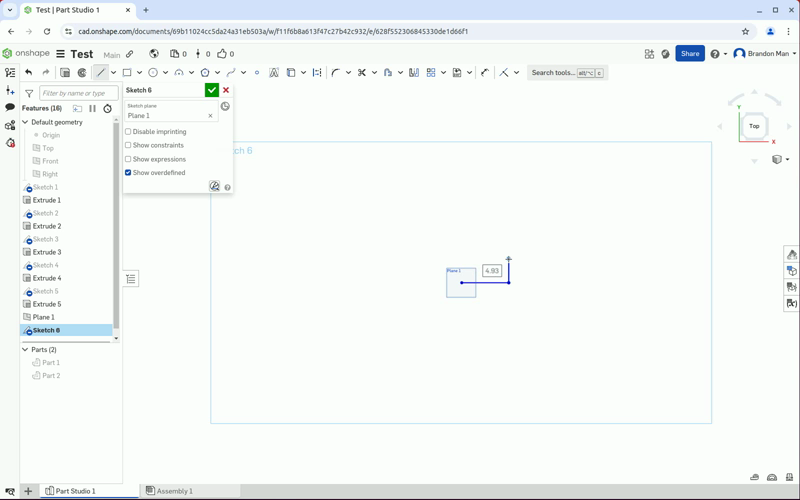
mouse_move(538, 258)
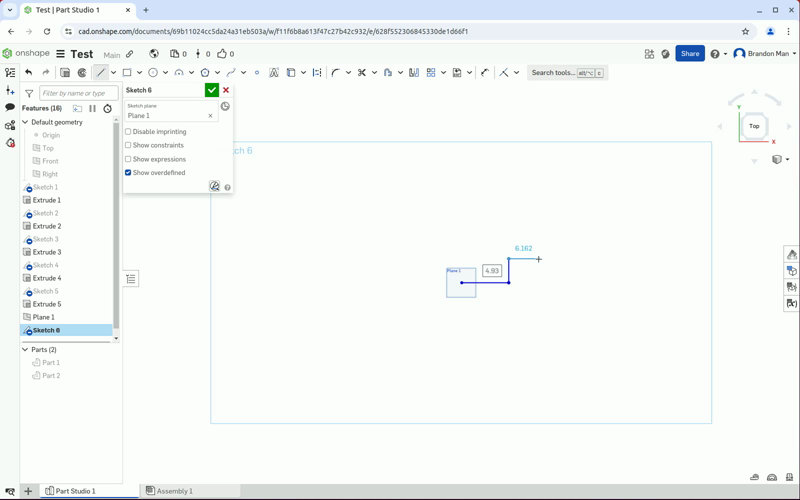
mouse_move(461, 258)
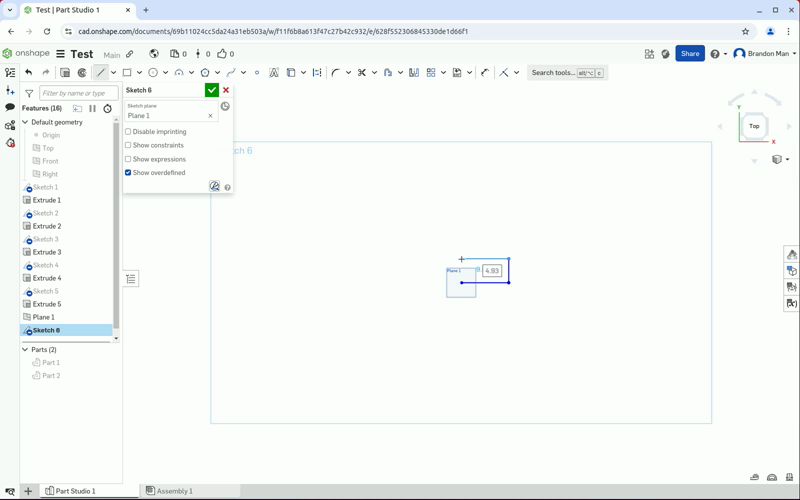
click(461, 258)
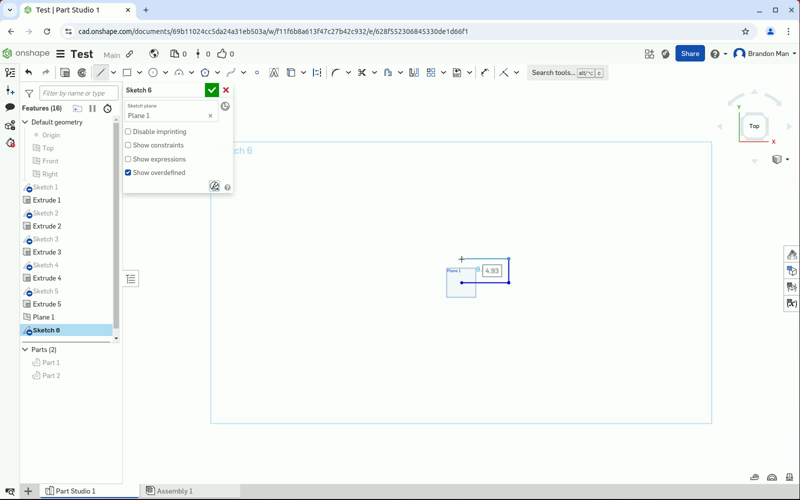
key_up(shift)
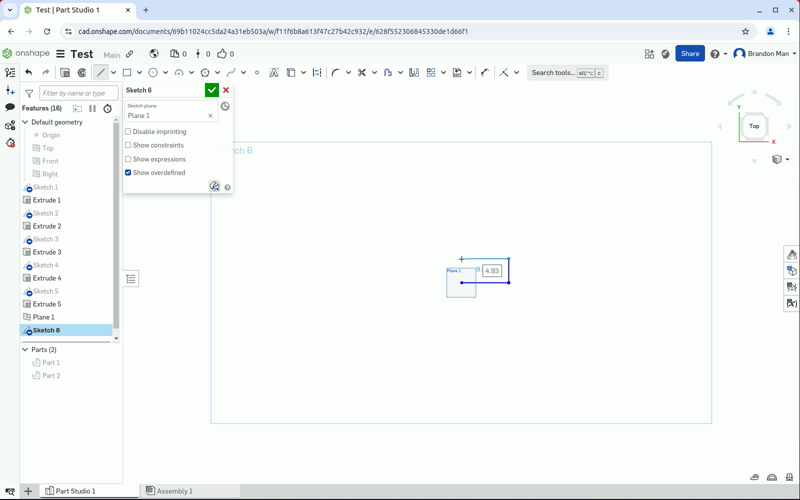
mouse_move(492, 258)
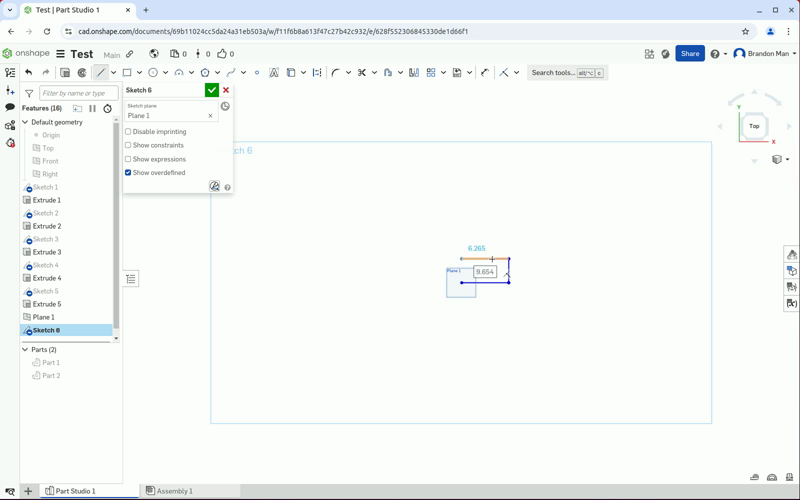
key_down(shift)
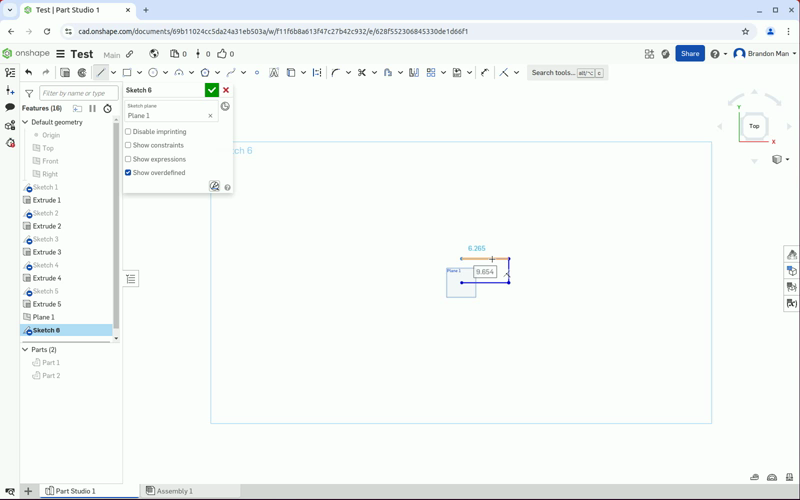
mouse_move(461, 282)
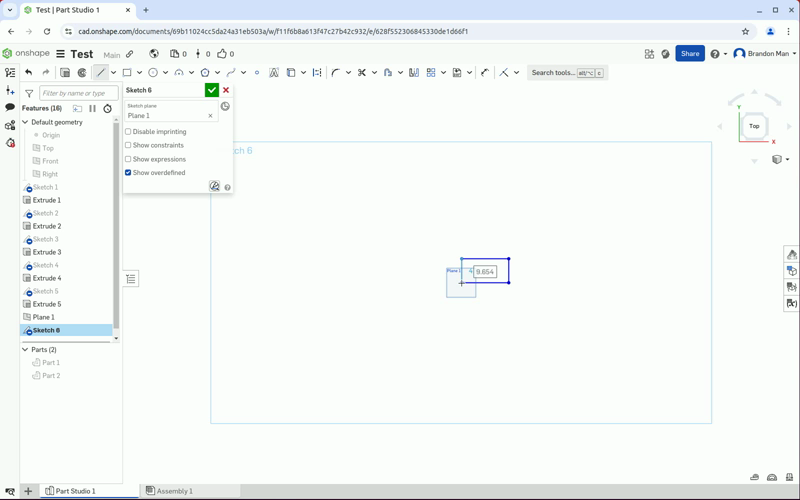
key_up(shift)
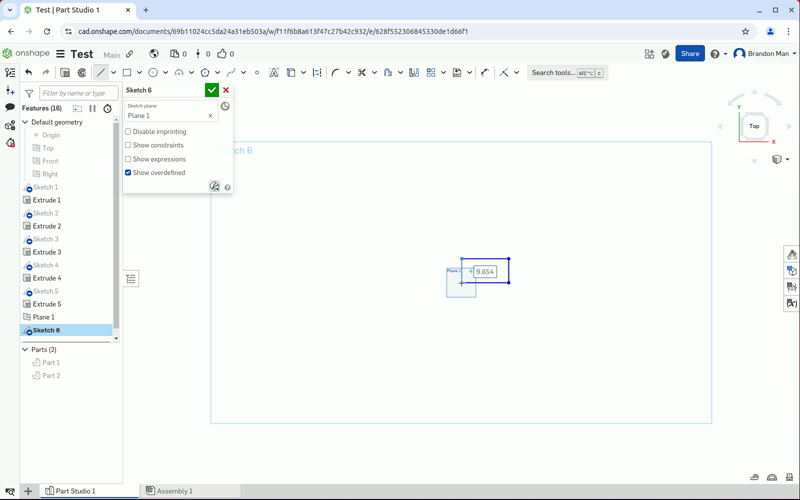
click(461, 282)
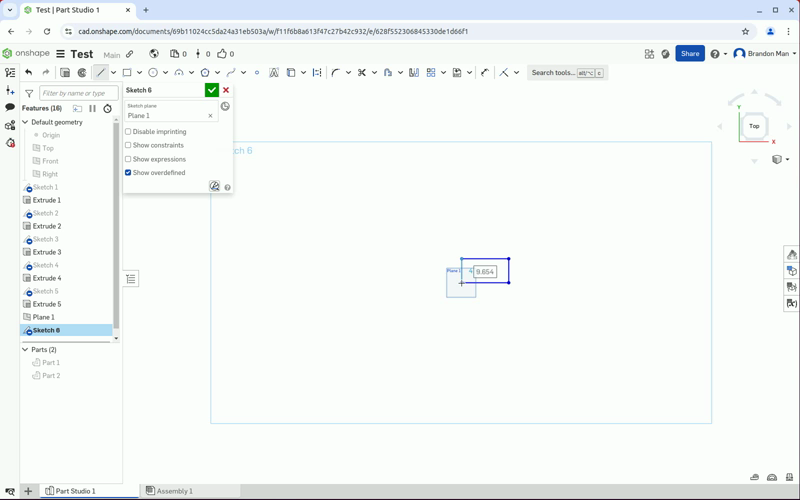
key(esc)
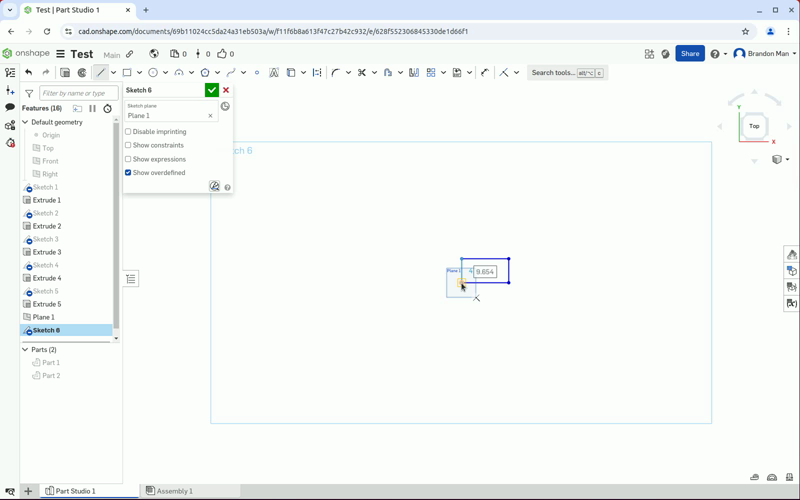
mouse_move(482, 272)
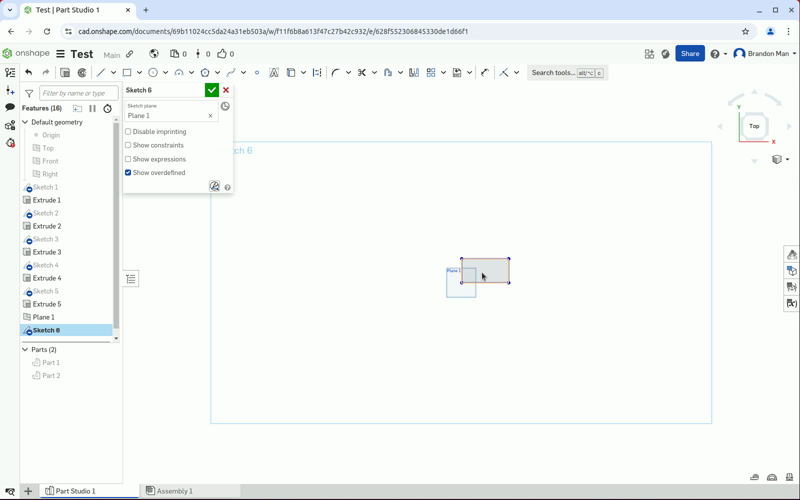
scroll(6)
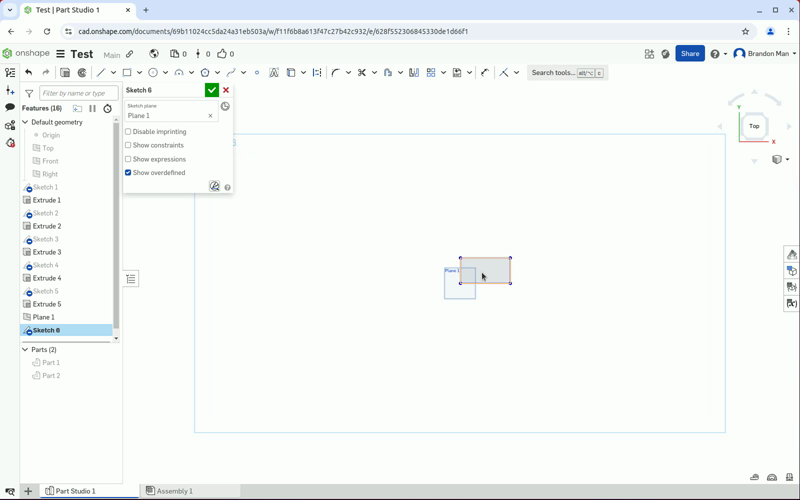
scroll(6)
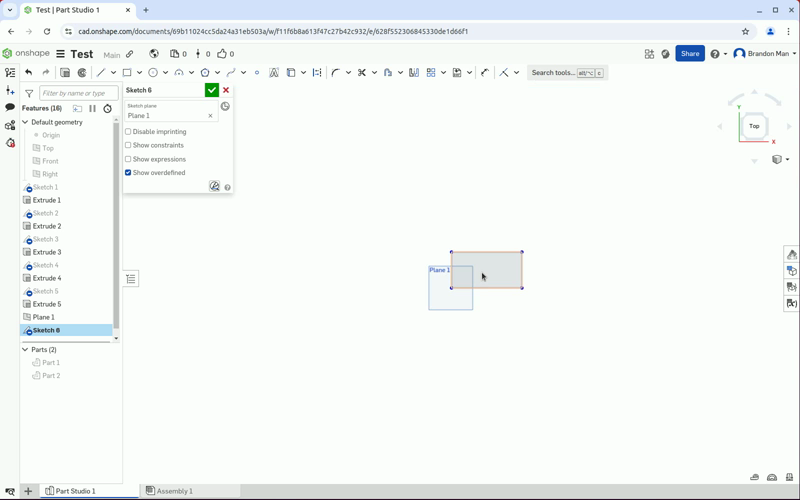
scroll(6)
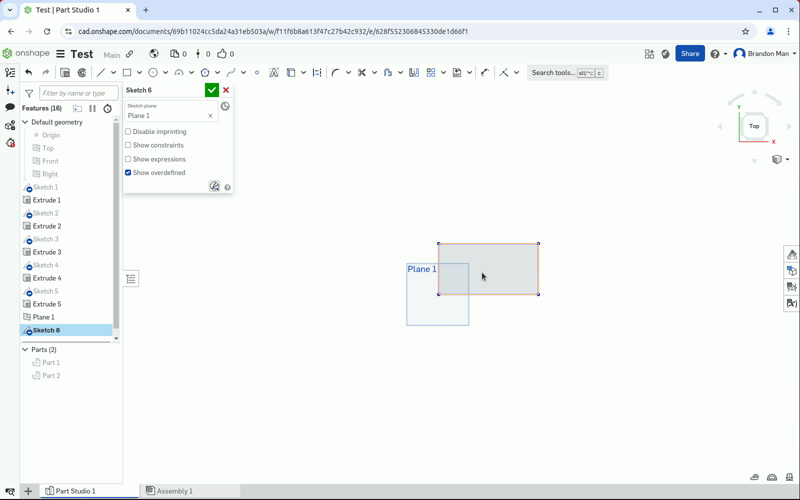
scroll(6)
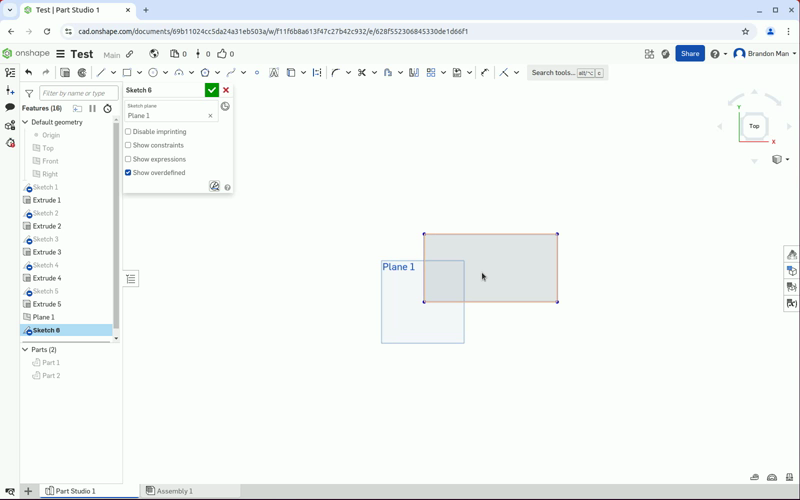
scroll(6)
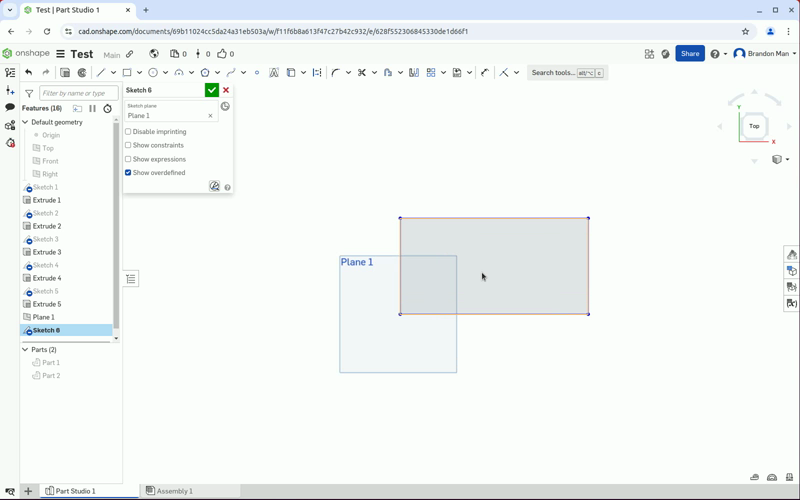
scroll(6)
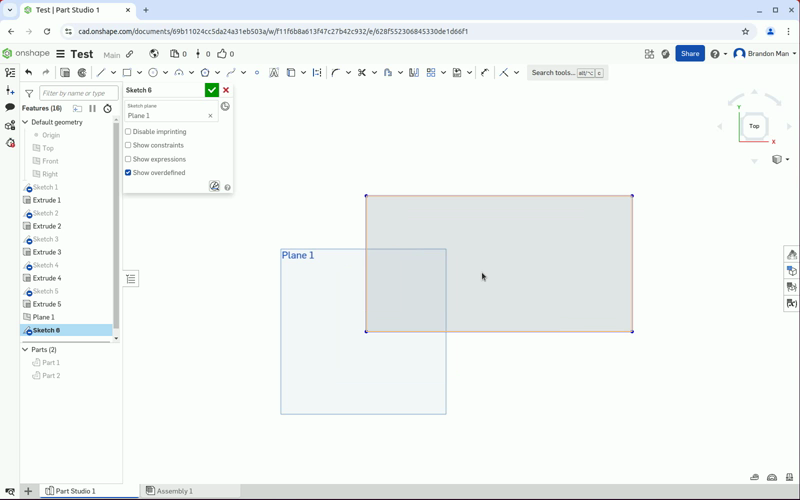
scroll(6)
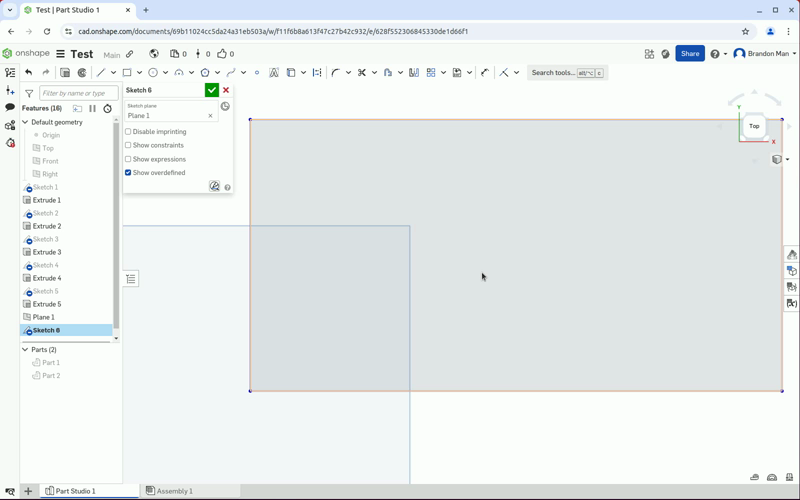
click(482, 272)
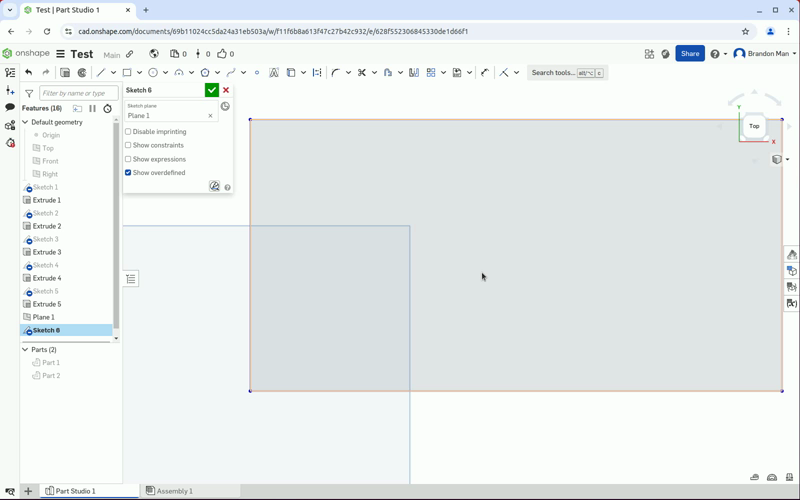
scroll(-6)
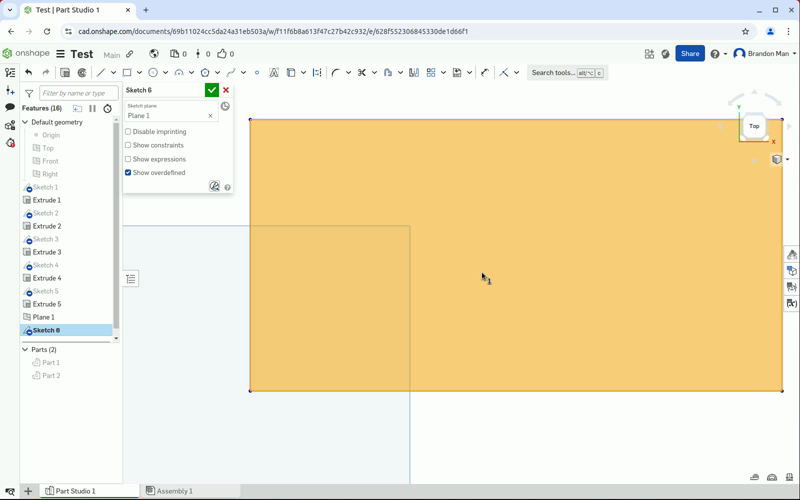
scroll(-6)
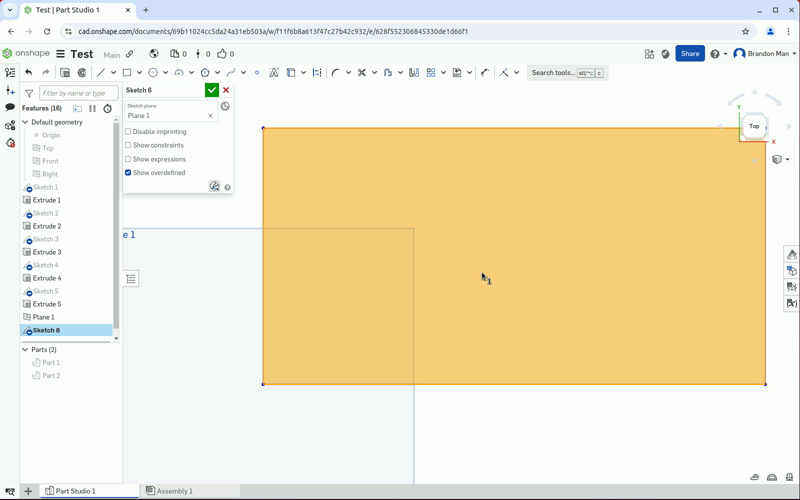
scroll(-6)
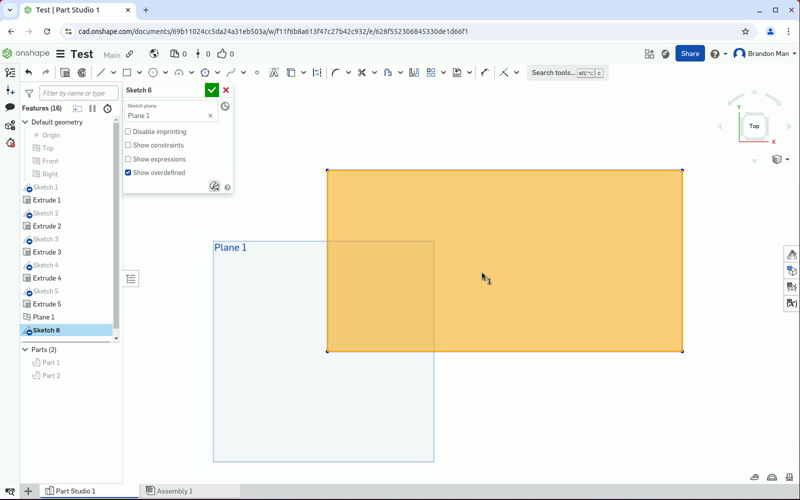
scroll(-6)
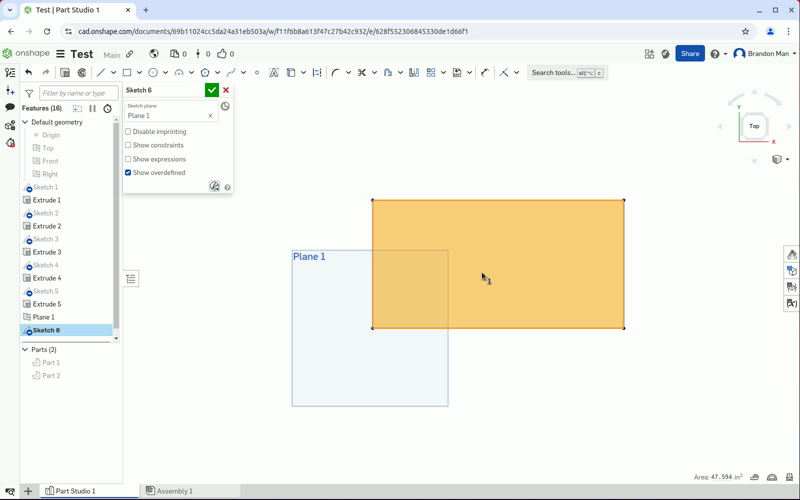
scroll(-6)
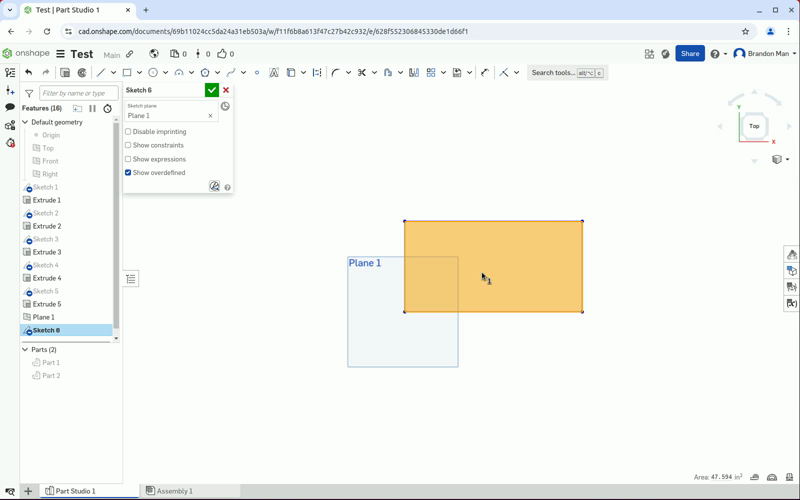
scroll(-6)
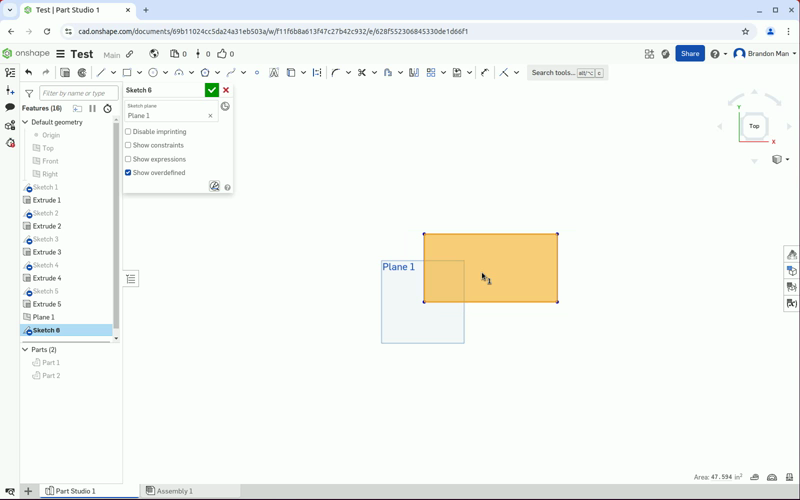
scroll(-6)
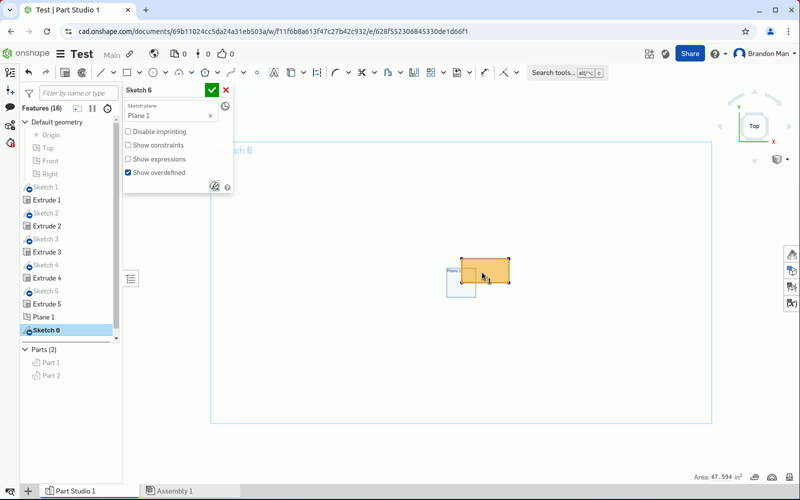
mouse_move(73, 352)
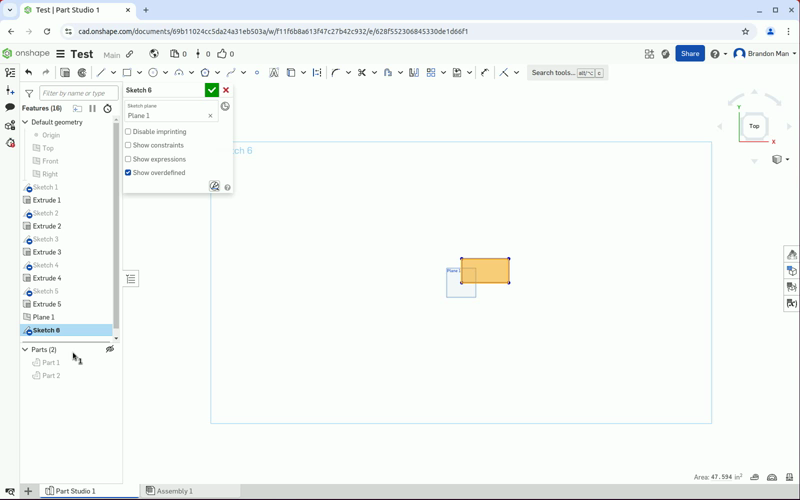
key(shift+y)
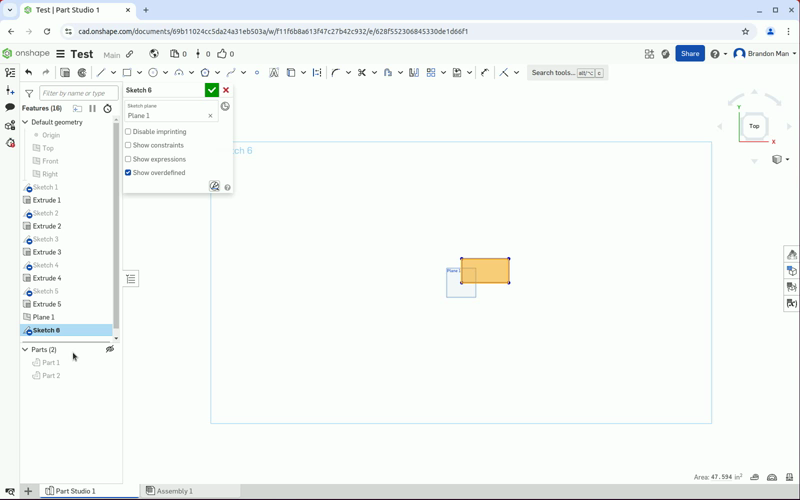
key(shift+e)
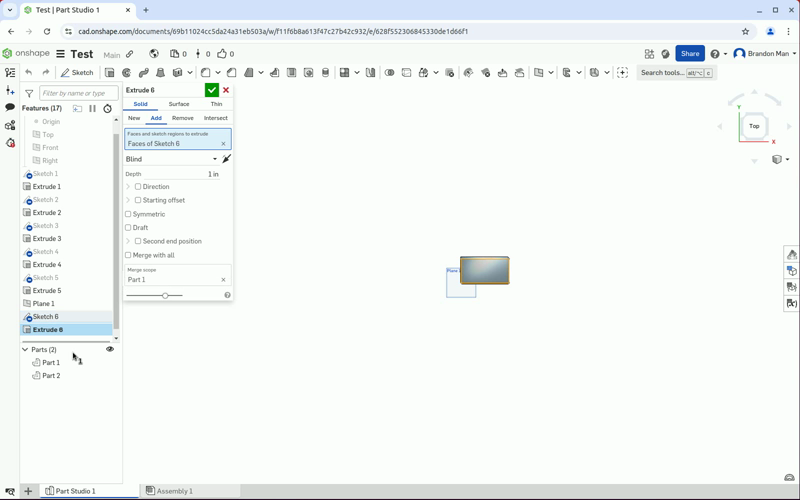
mouse_move(143, 106)
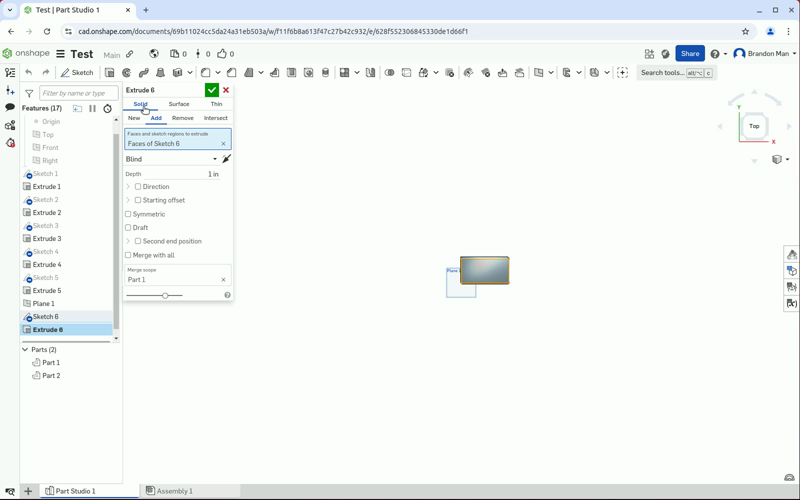
click(143, 106)
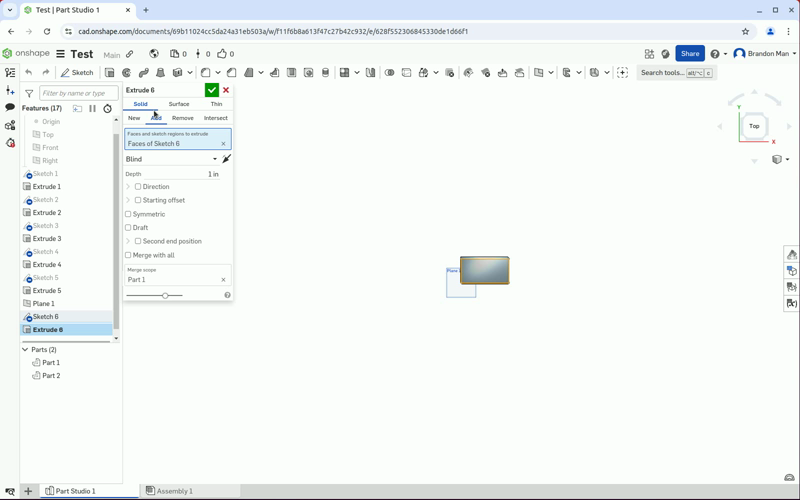
mouse_move(186, 120)
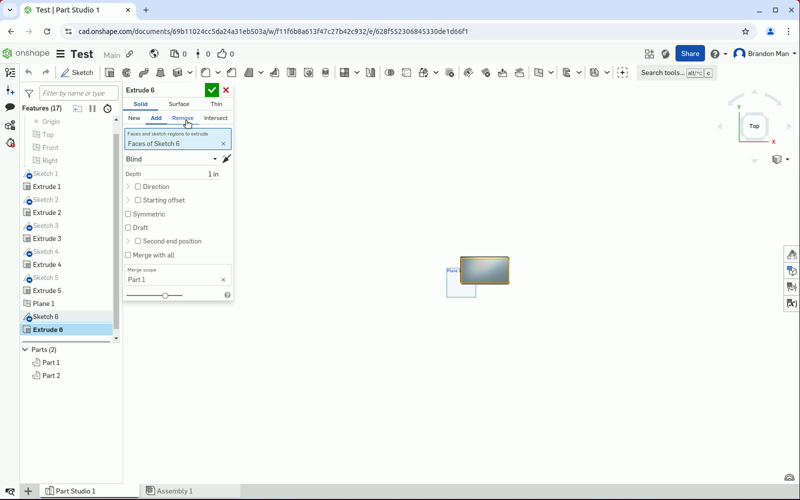
click(186, 120)
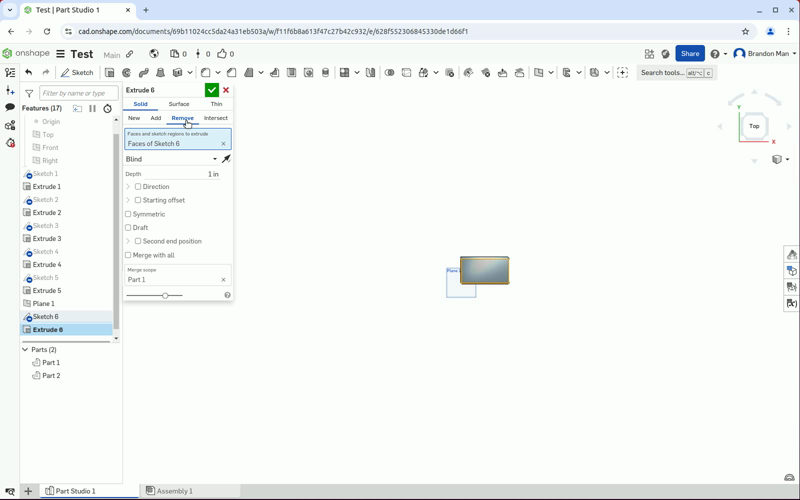
key(tab, 4)
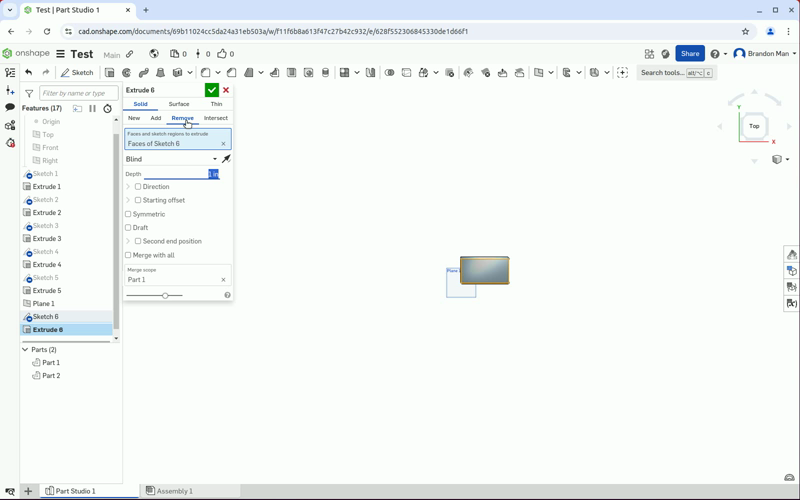
text(0.241)
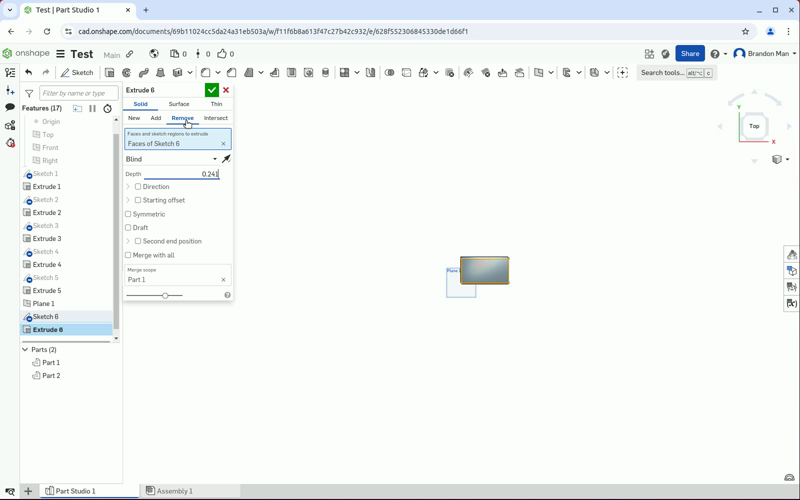
key(tab, 6)
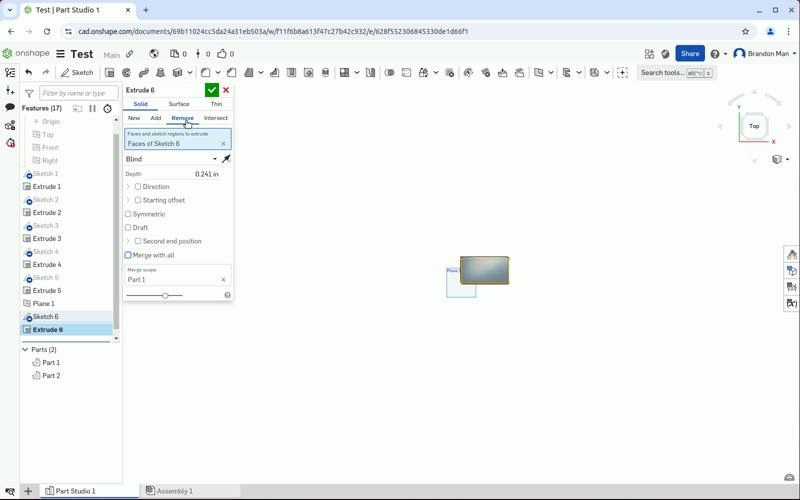
key(space)
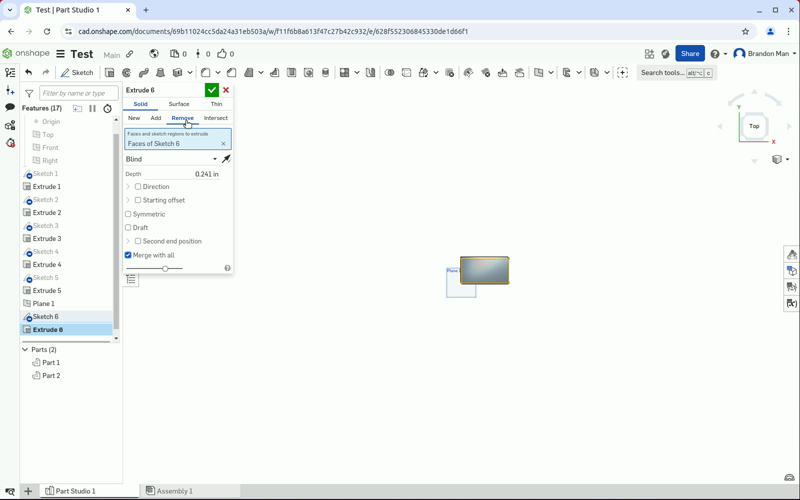
key(enter)
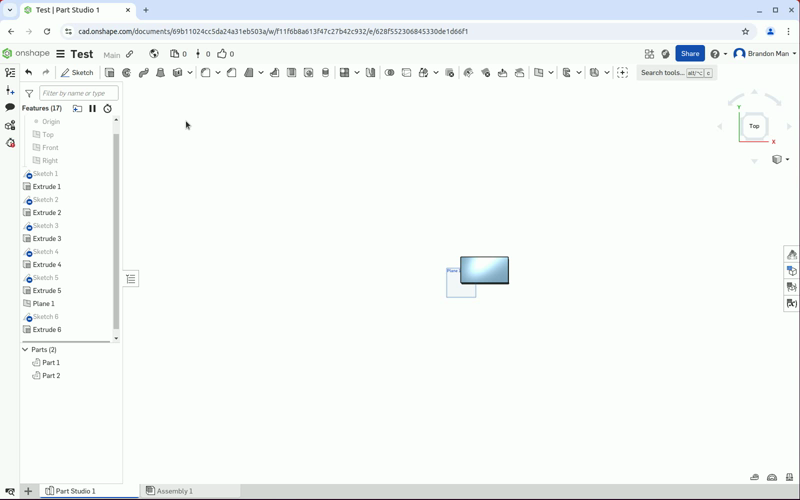
key(shift+h)
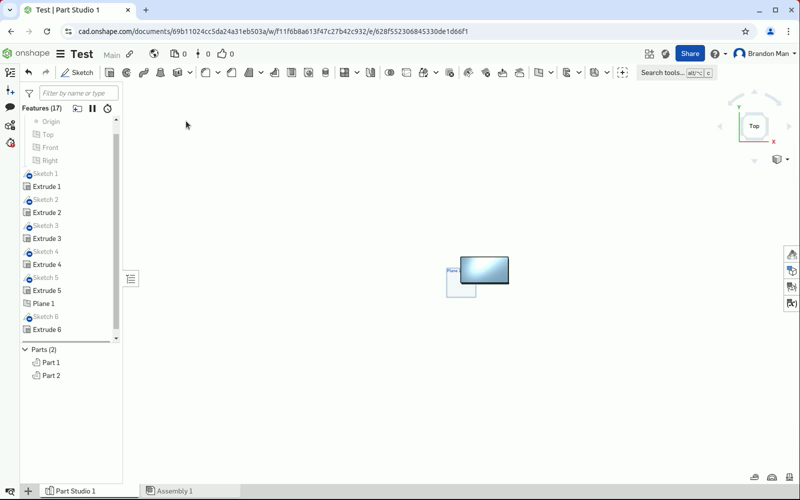
key(shift+h)
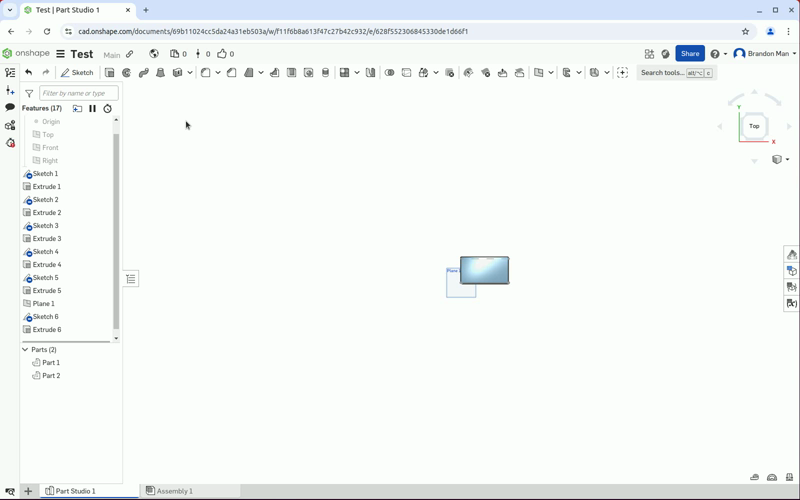
key(shift+7)
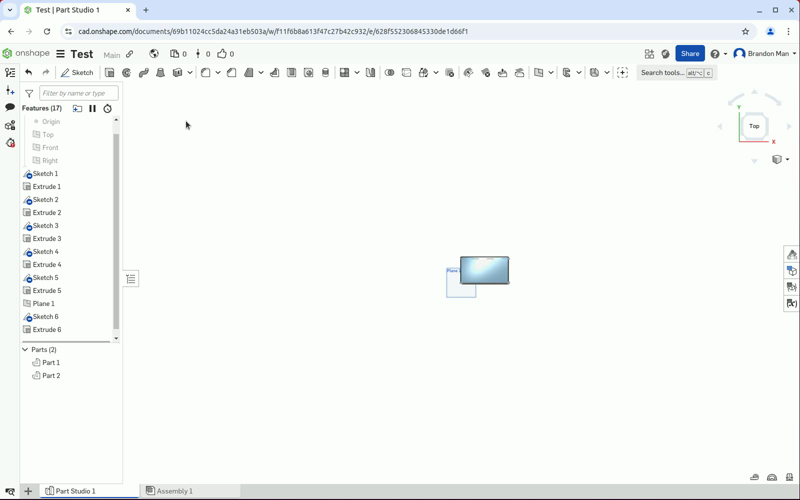
key(up, 3)
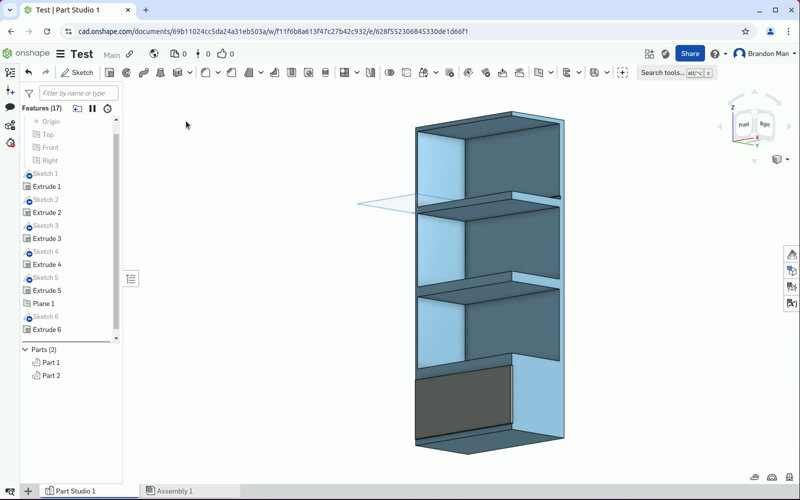
key(left, 3)
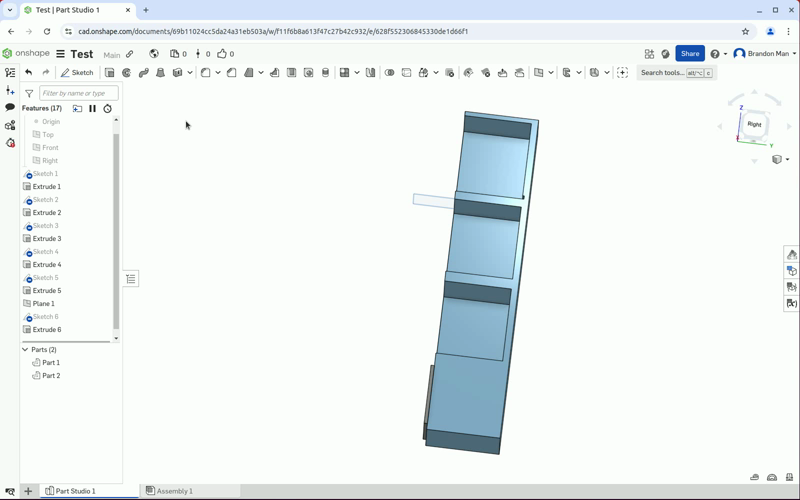
key(right, 3)
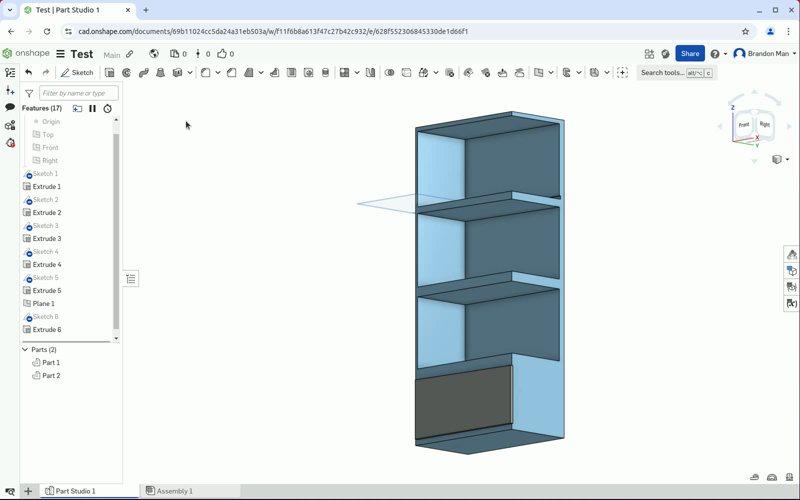
key(down, 3)
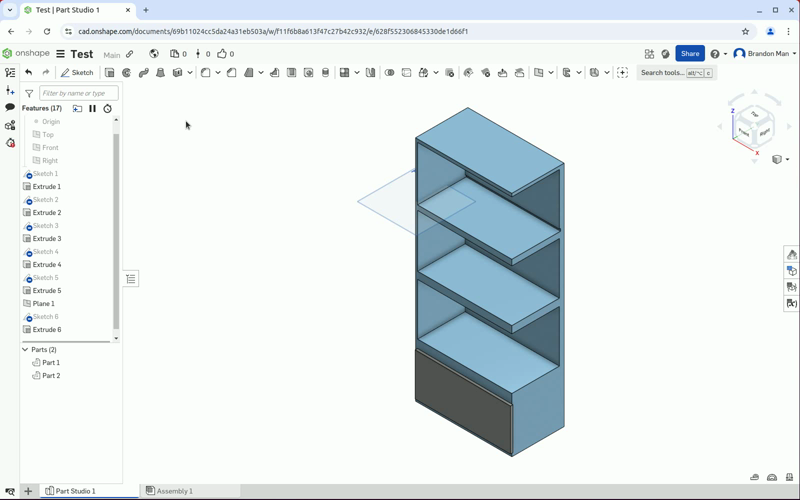
mouse_move(69, 176)
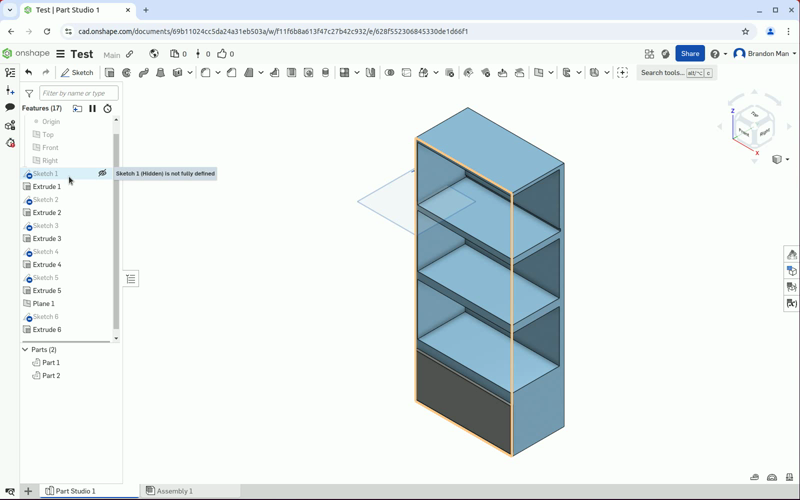
click(69, 176)